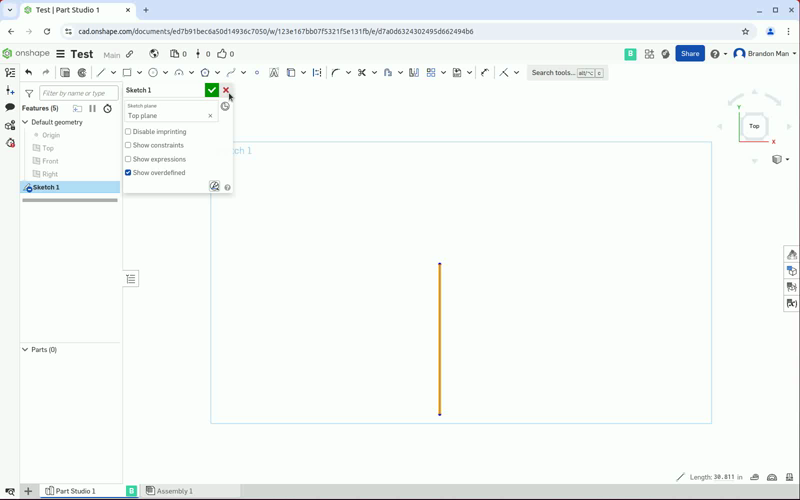
key(shift+h)
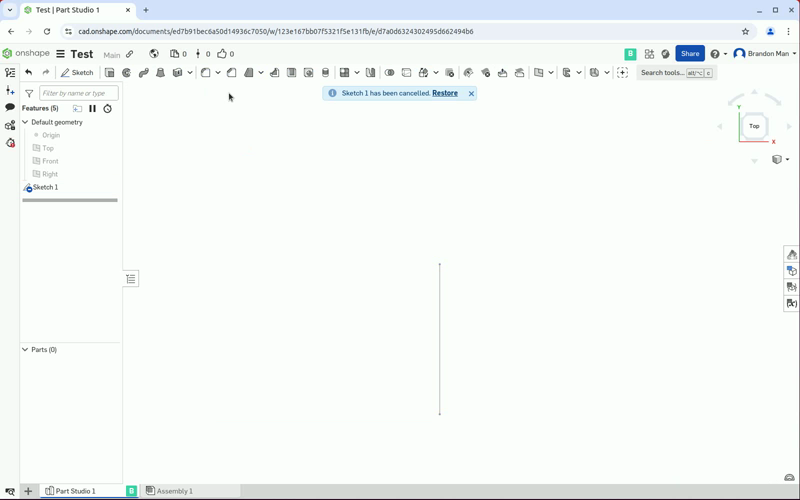
key(shift+s)
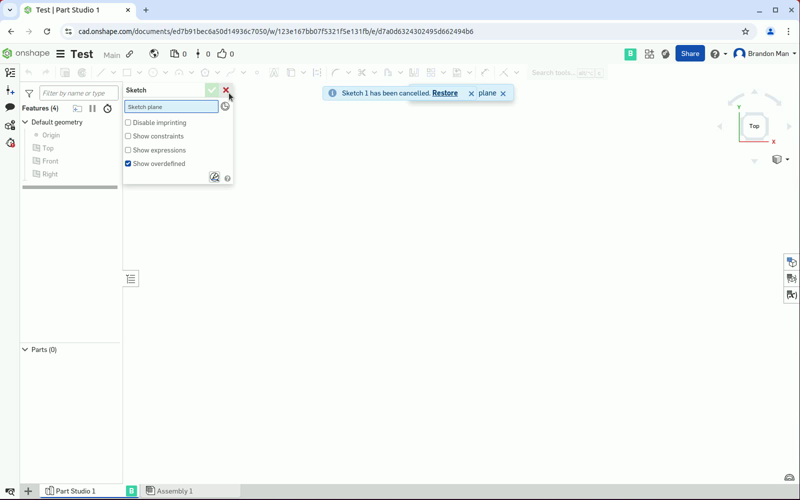
mouse_move(73, 150)
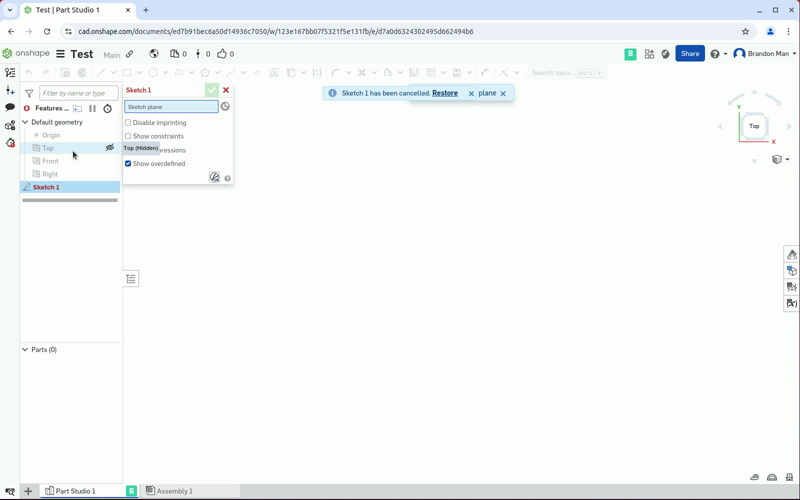
click(73, 150)
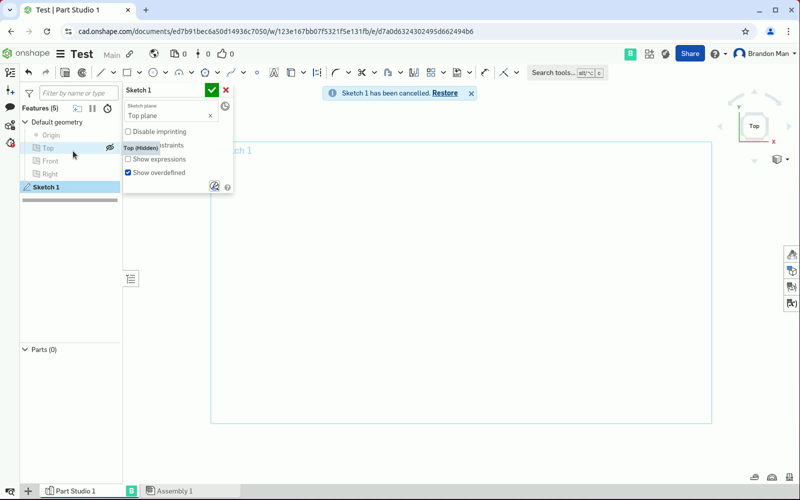
mouse_move(73, 352)
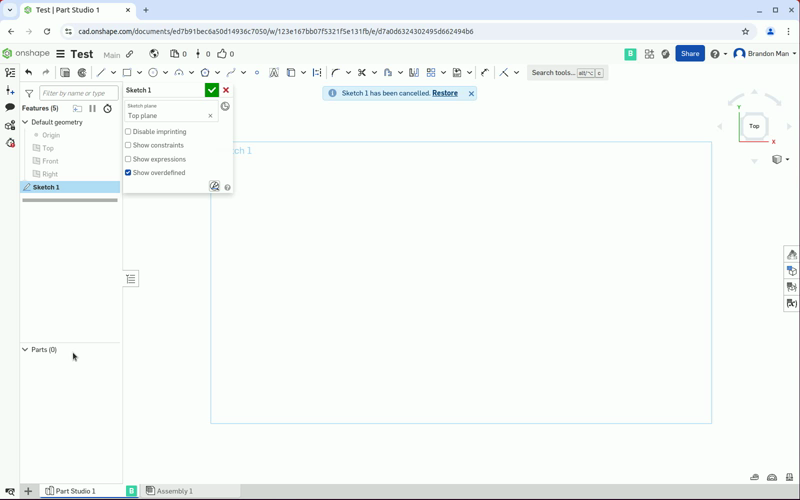
key(y)
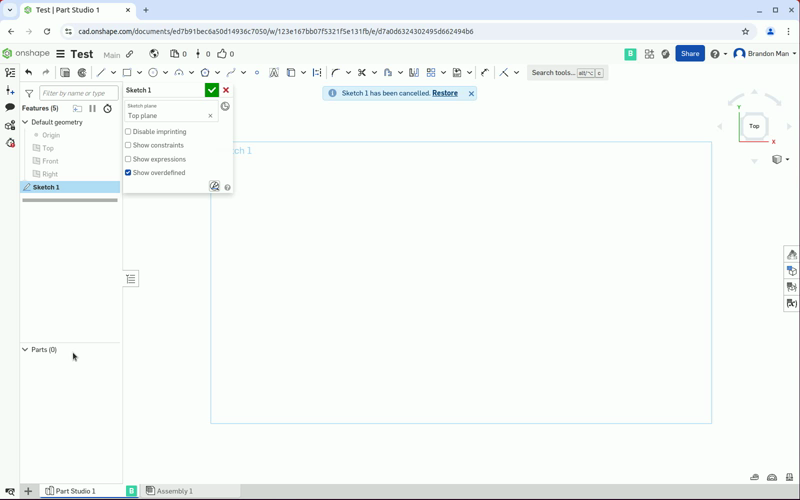
key(l)
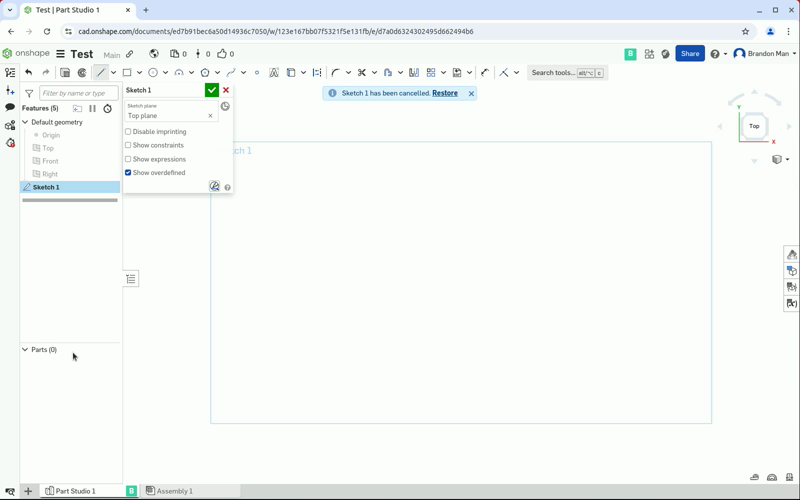
key_down(shift)
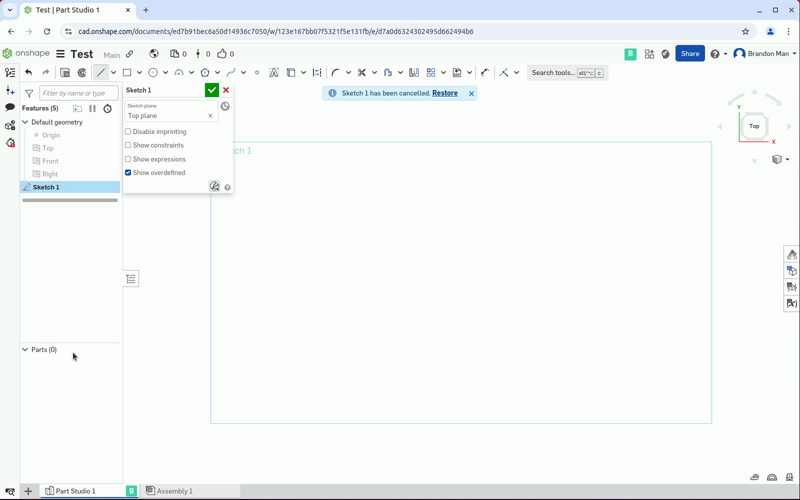
mouse_move(393, 394)
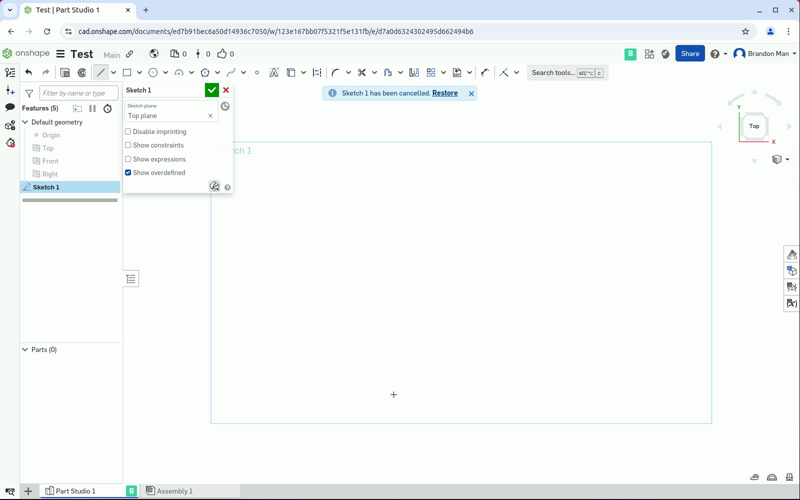
click(393, 394)
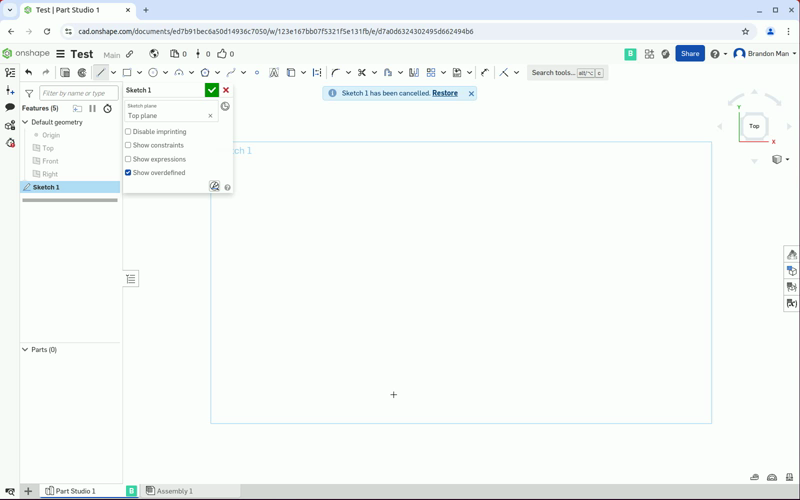
key_up(shift)
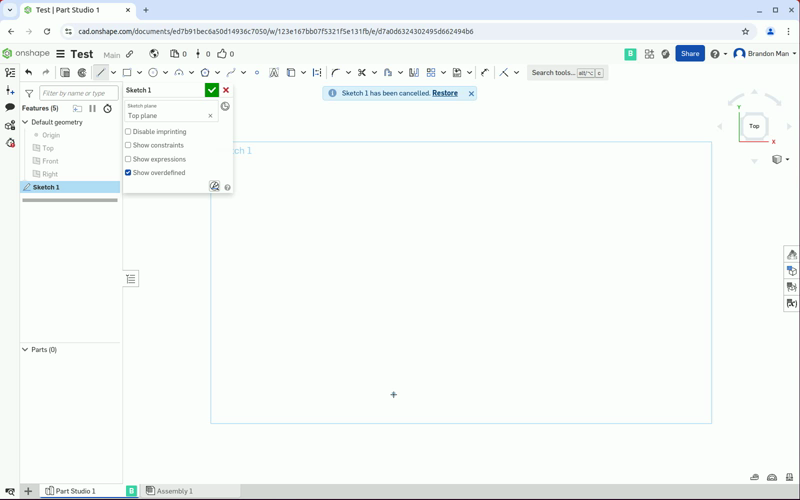
key_down(shift)
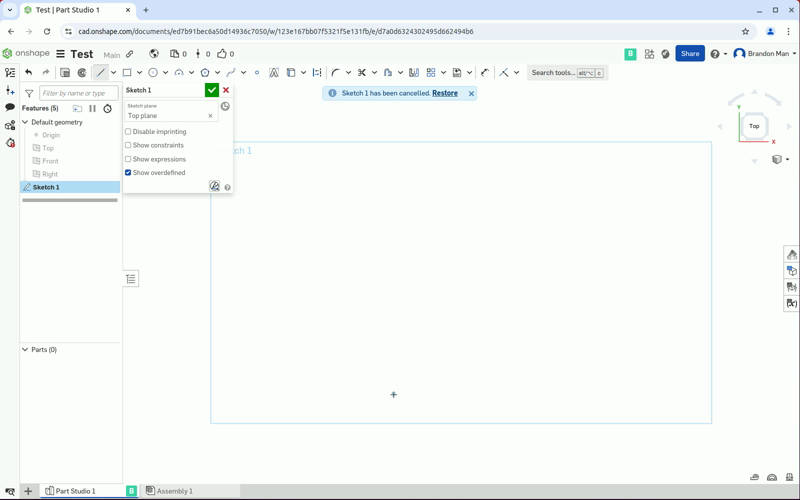
mouse_move(423, 394)
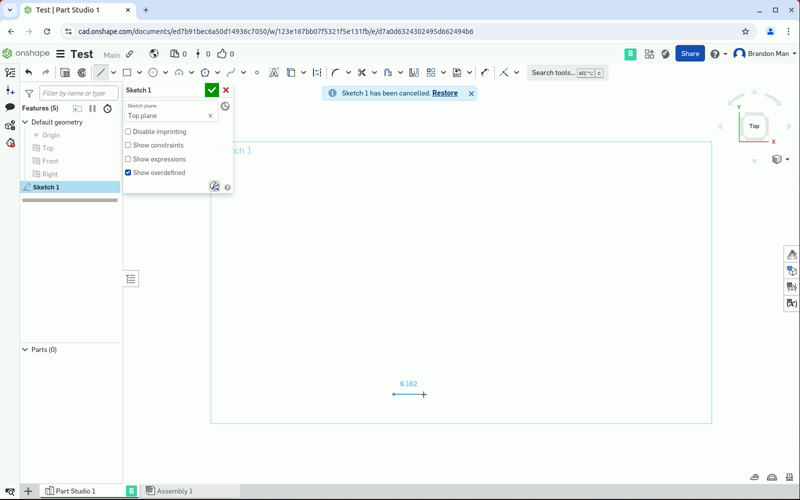
mouse_move(439, 394)
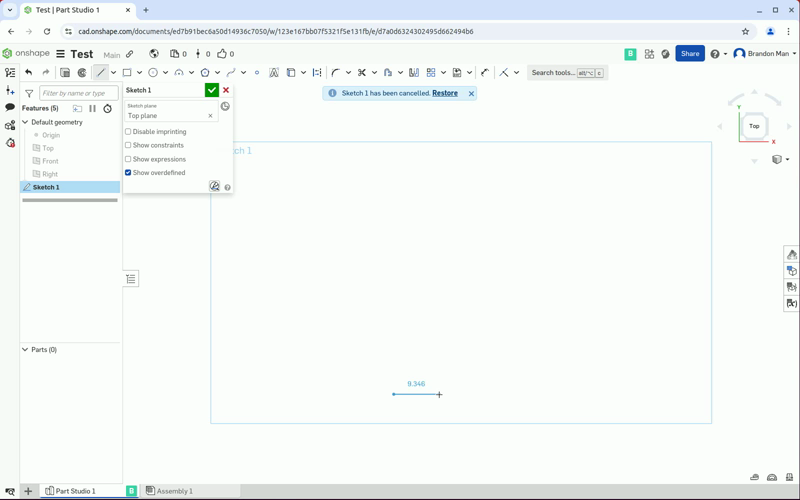
click(439, 394)
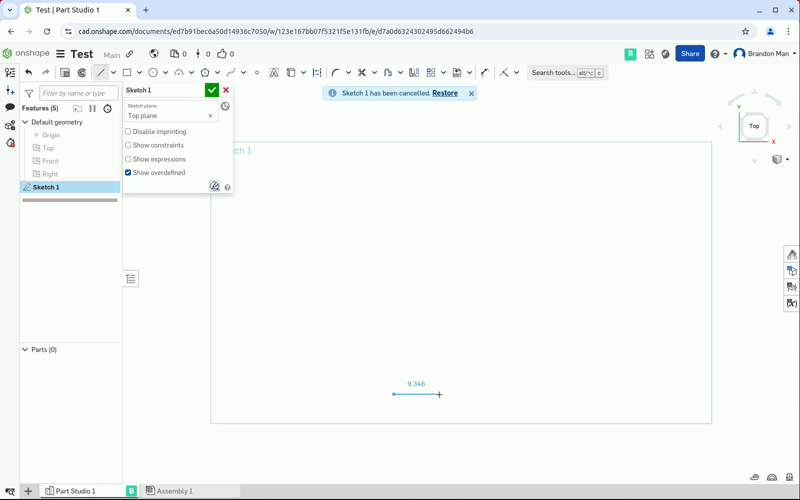
key_up(shift)
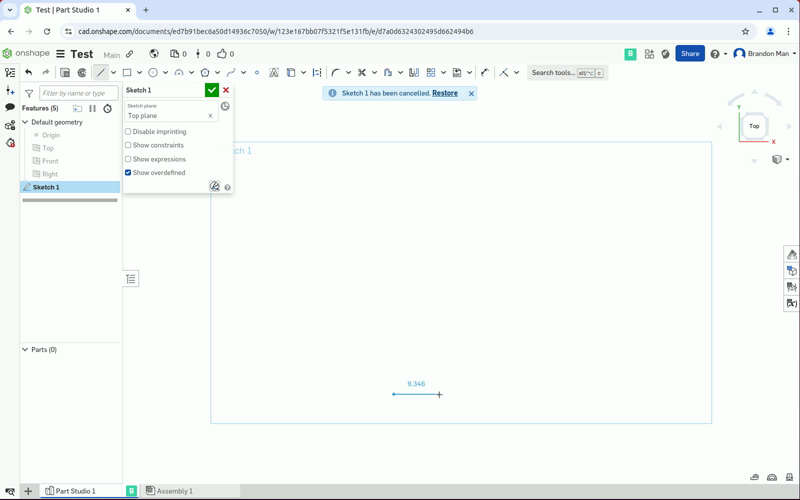
key_down(shift)
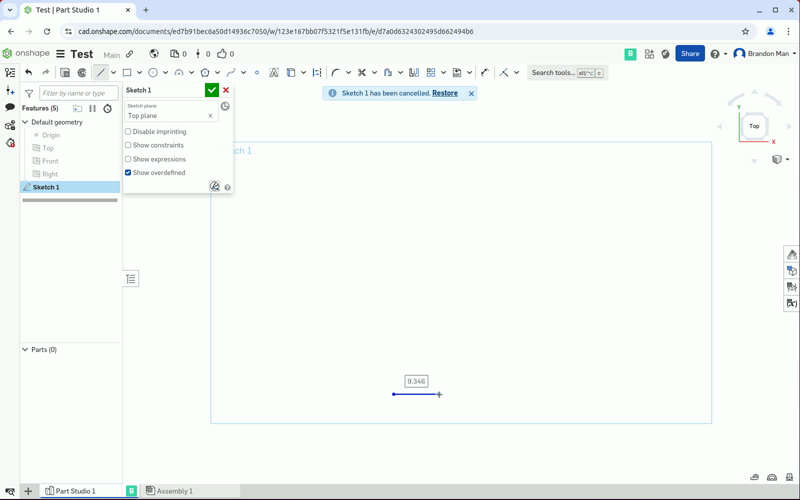
mouse_move(469, 394)
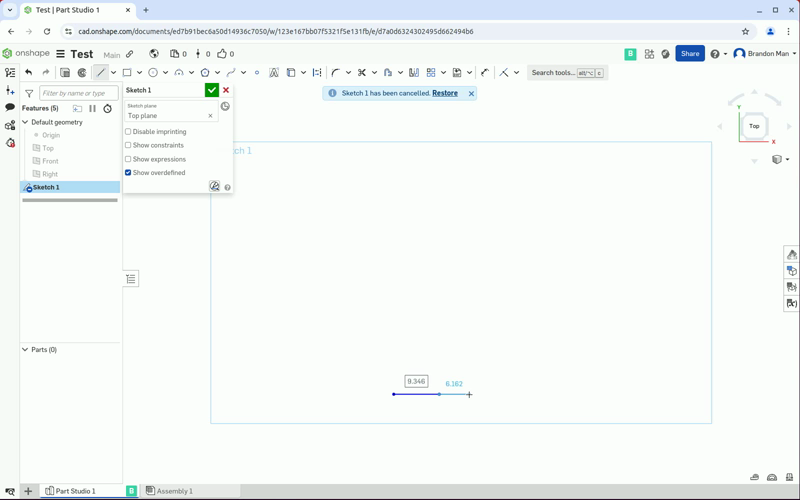
mouse_move(439, 348)
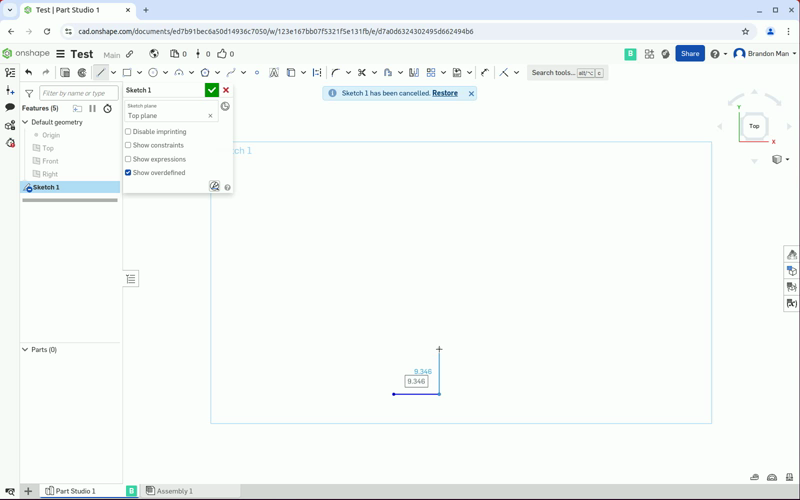
click(439, 348)
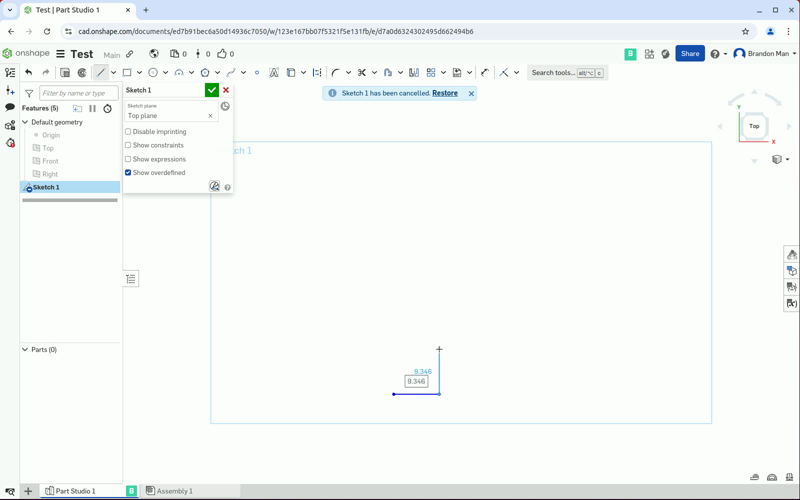
key_up(shift)
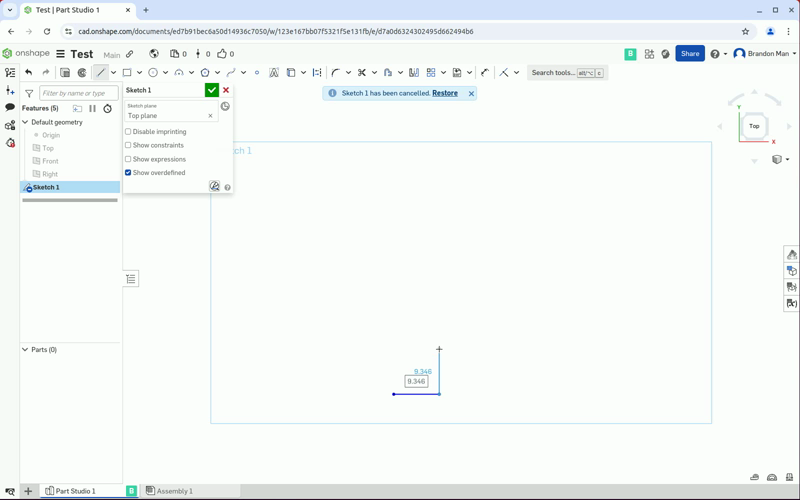
key_down(shift)
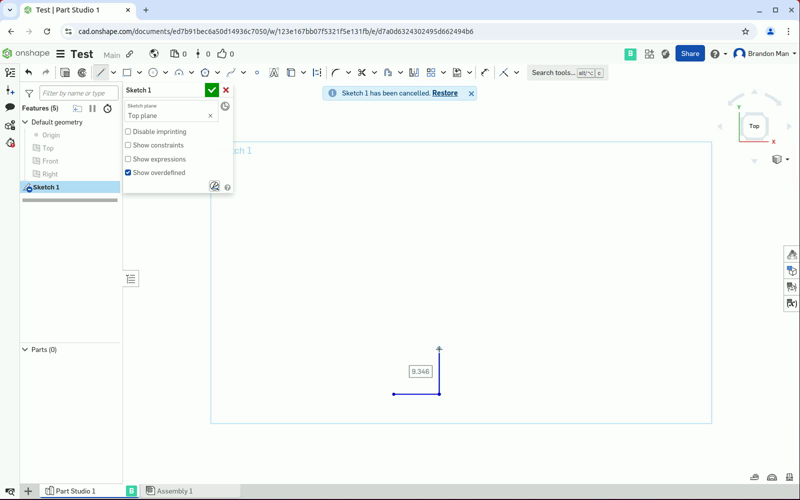
mouse_move(469, 348)
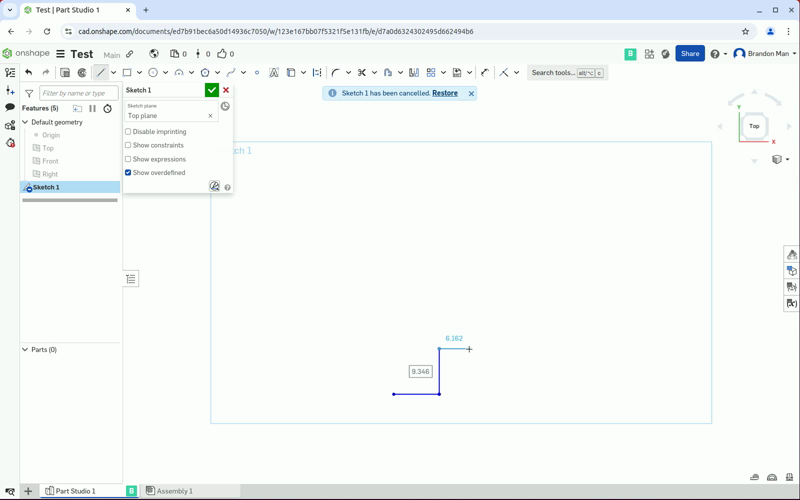
mouse_move(393, 348)
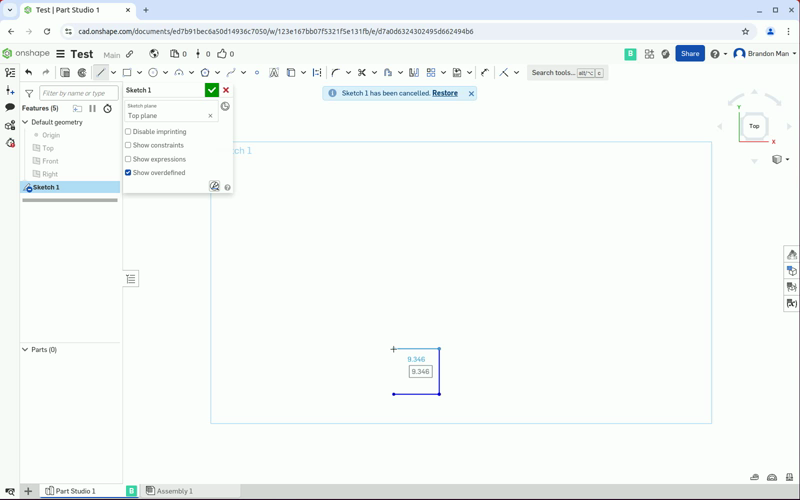
click(393, 348)
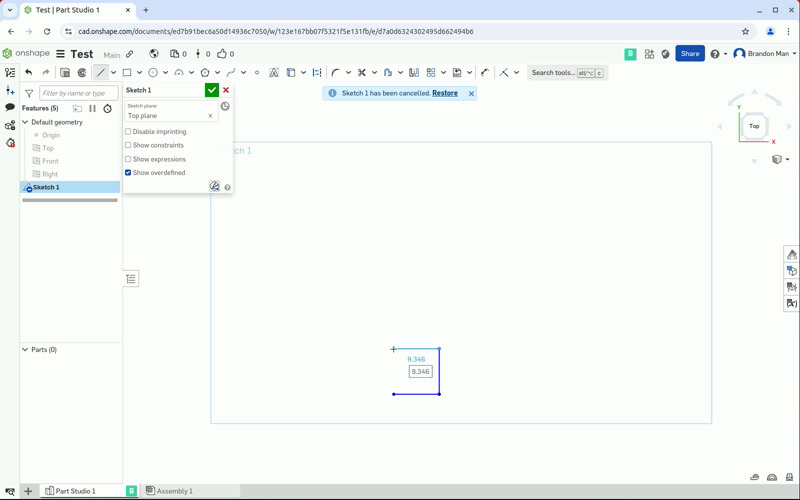
key_up(shift)
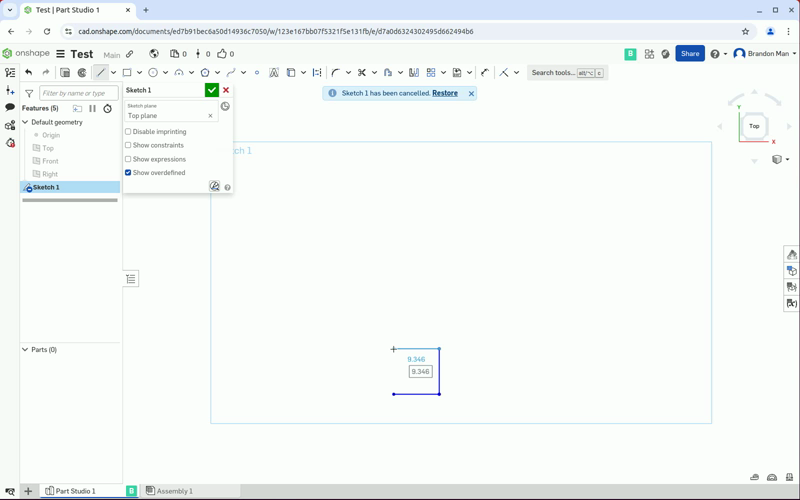
mouse_move(423, 348)
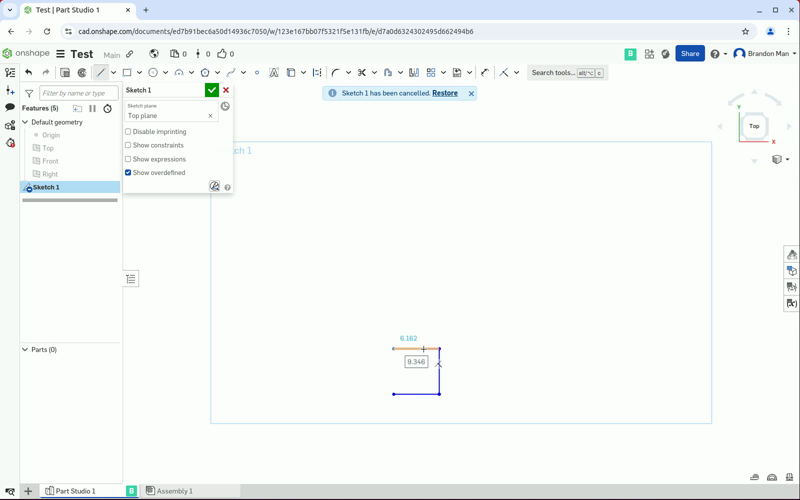
key_down(shift)
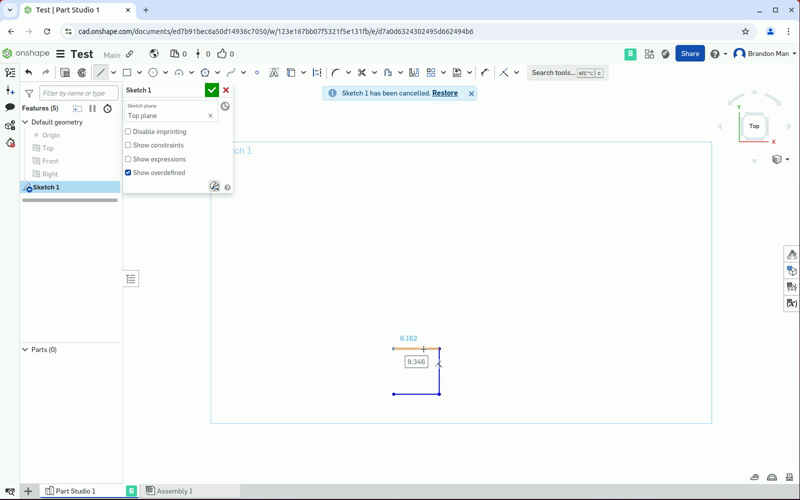
mouse_move(393, 394)
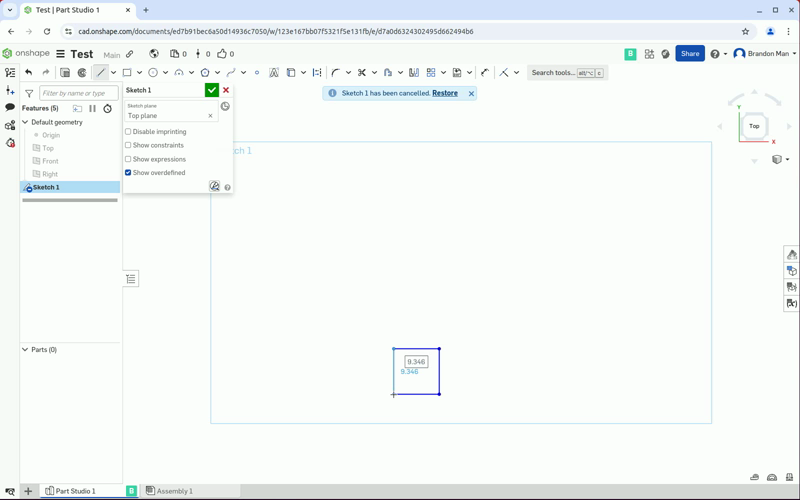
key_up(shift)
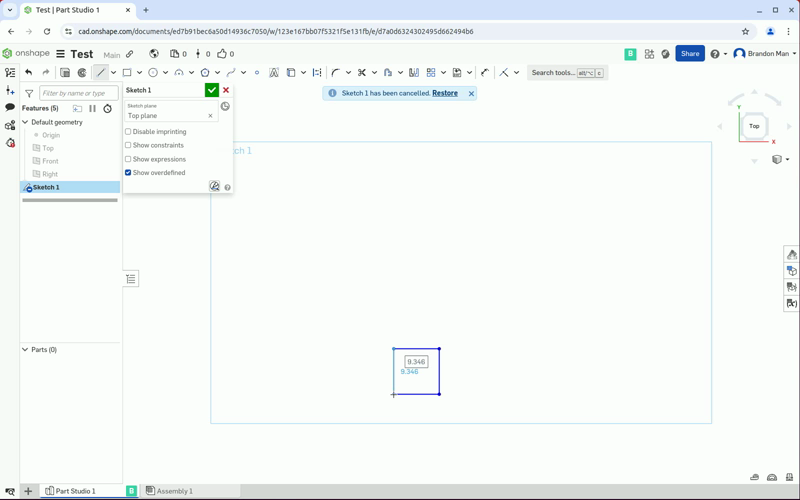
click(393, 394)
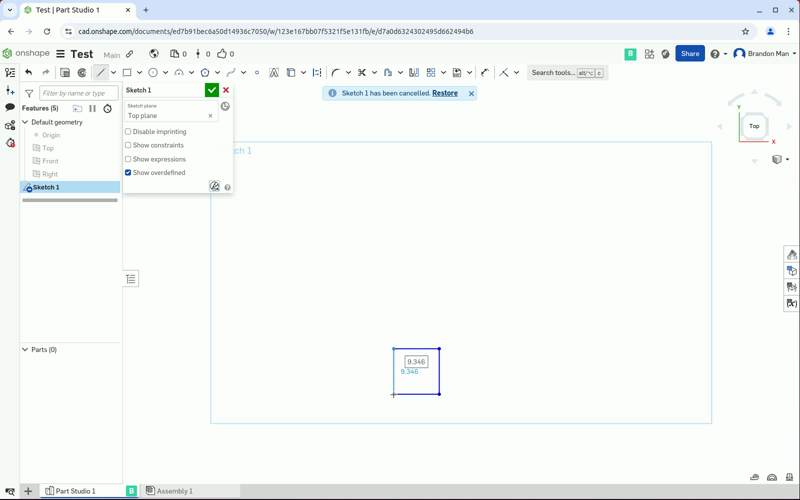
key(esc)
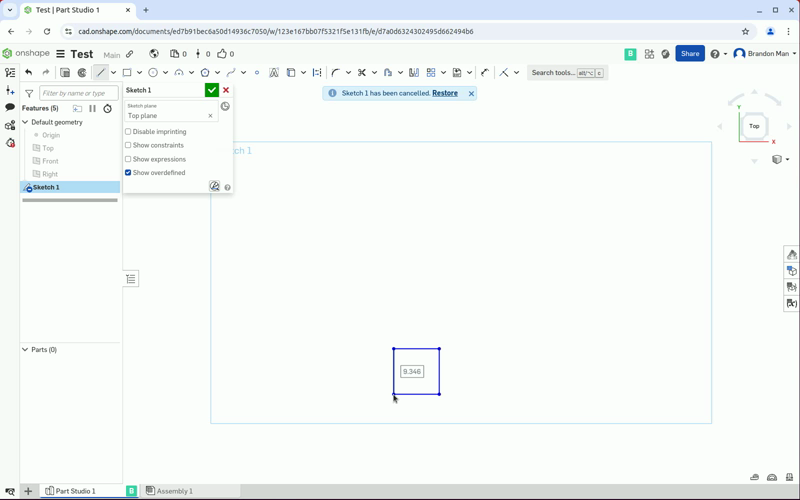
mouse_move(428, 356)
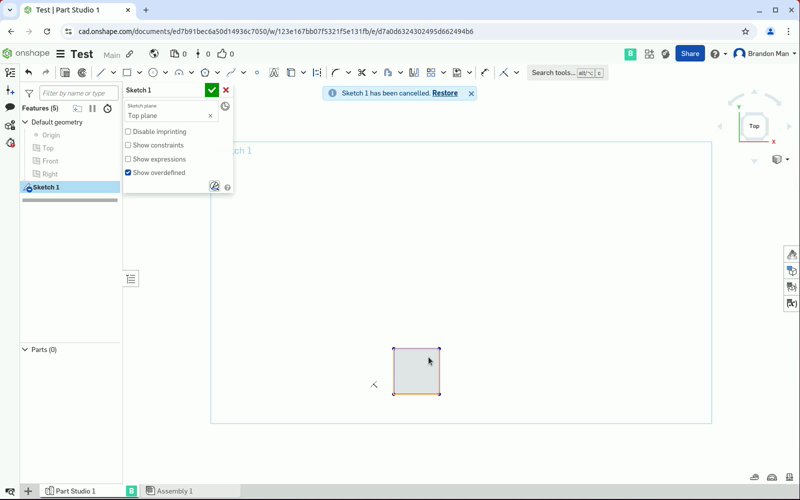
click(428, 356)
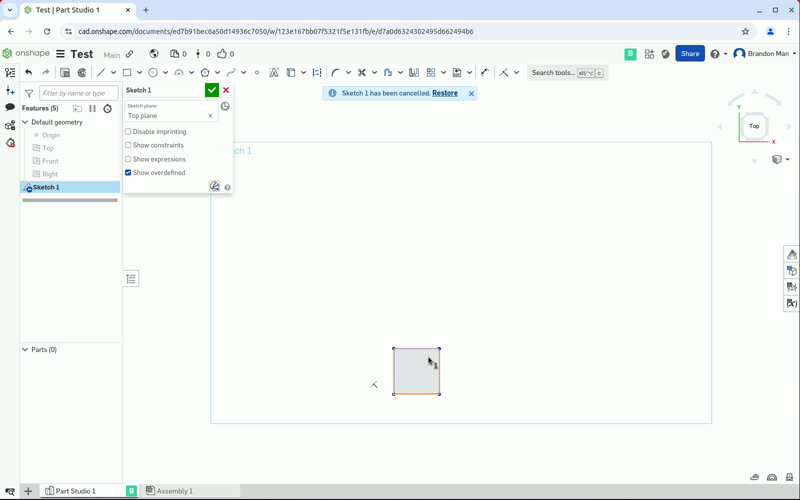
mouse_move(73, 352)
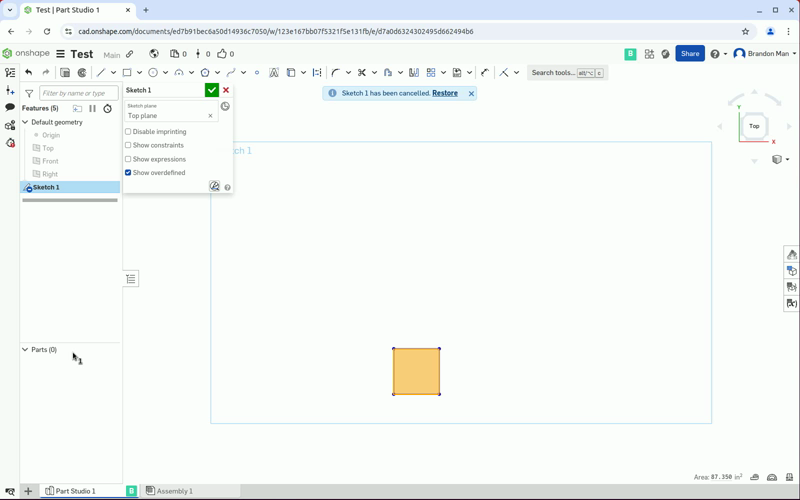
key(shift+y)
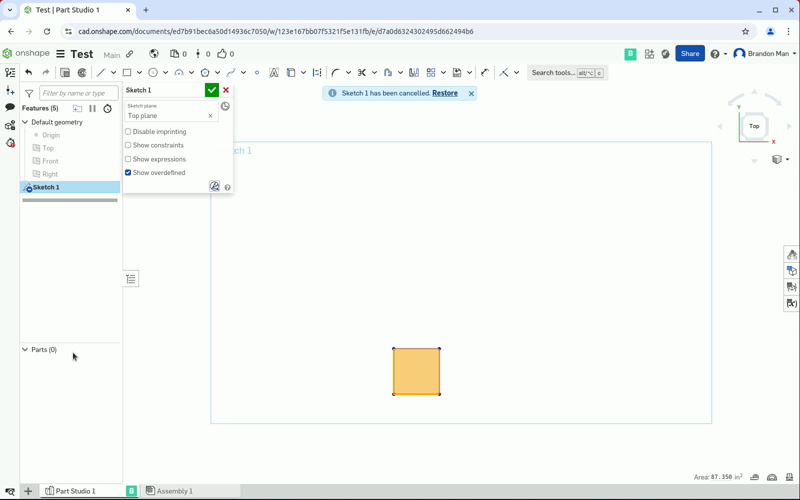
key(shift+e)
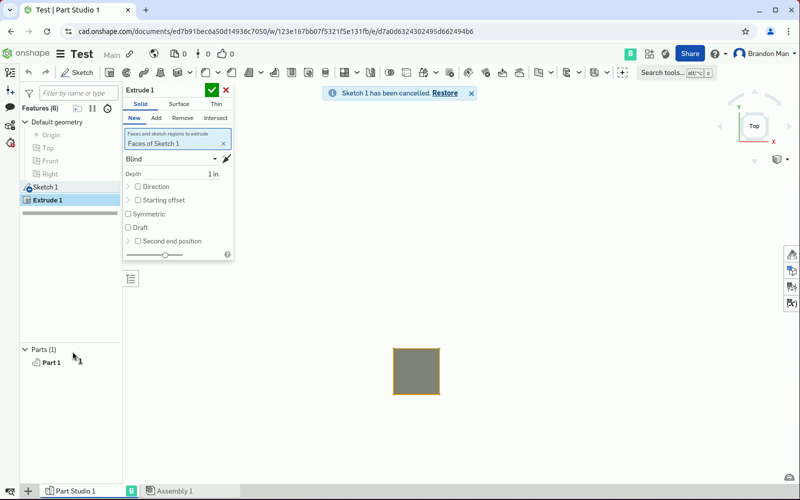
mouse_move(143, 106)
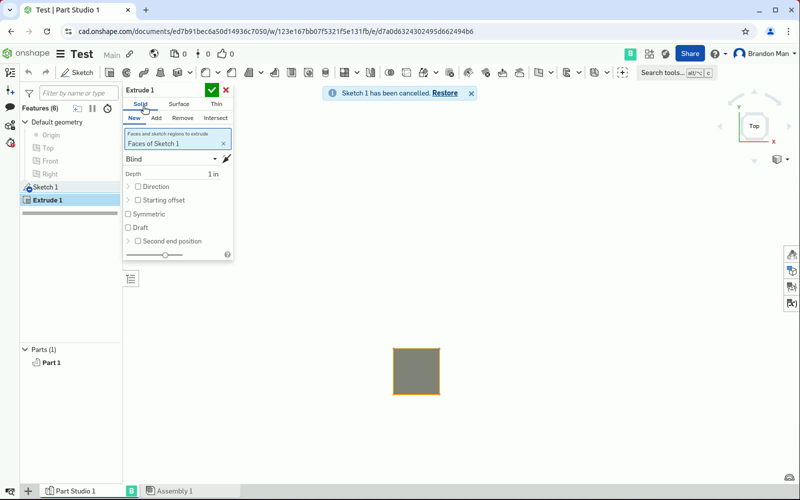
click(143, 106)
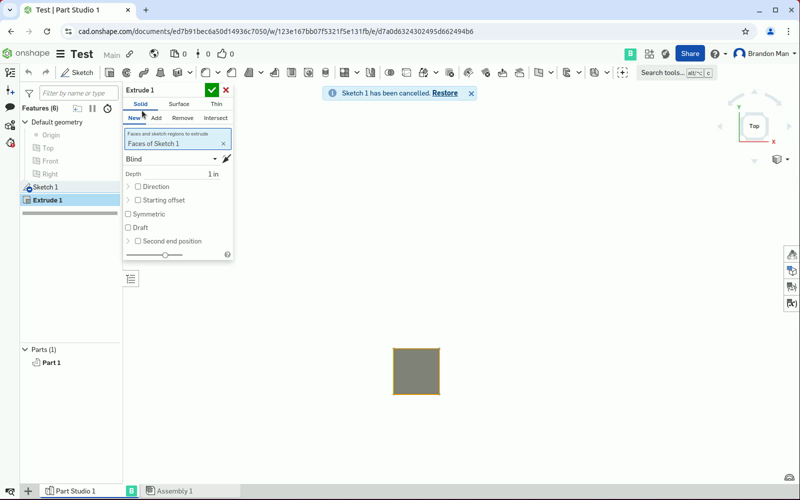
mouse_move(137, 120)
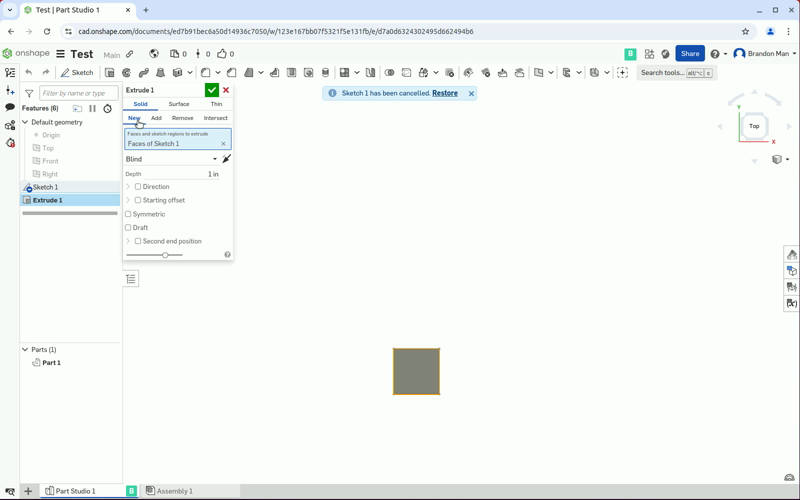
click(137, 120)
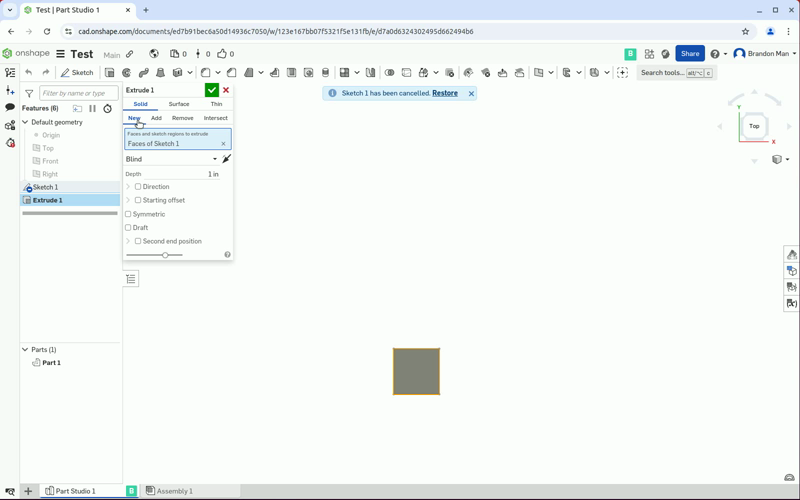
key(tab, 4)
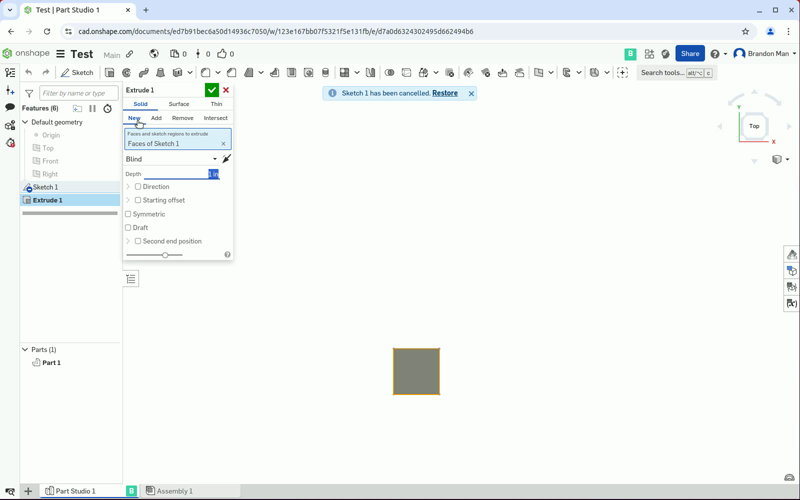
text(0.481)
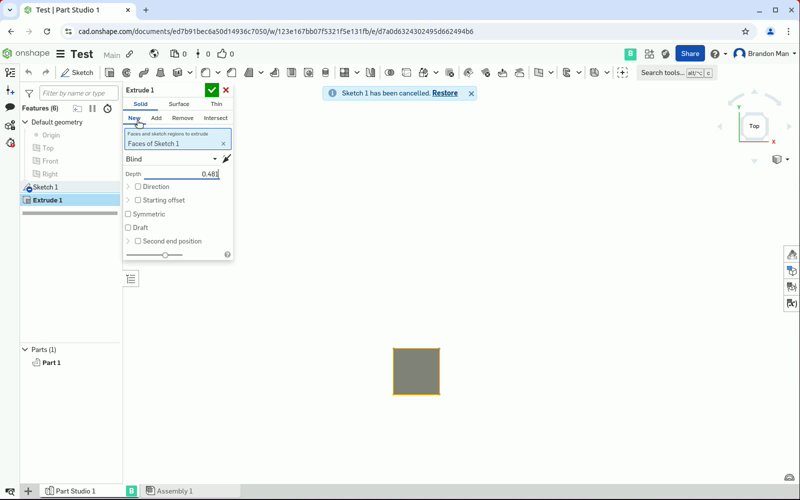
key(enter)
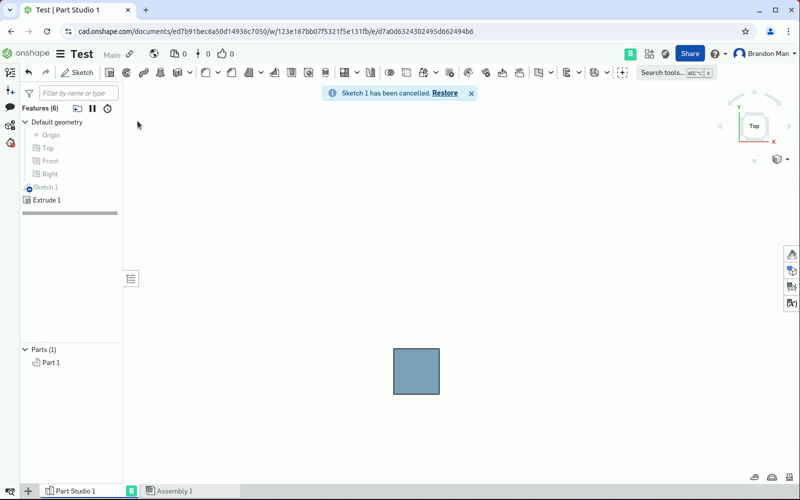
key(shift+h)
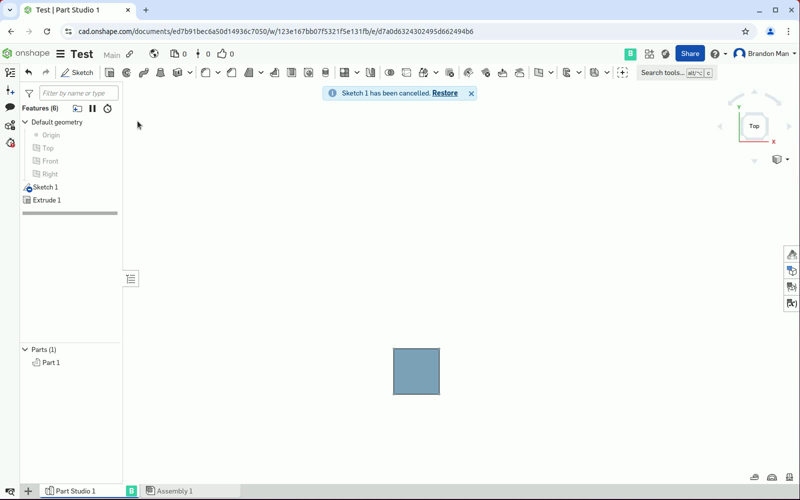
key(shift+h)
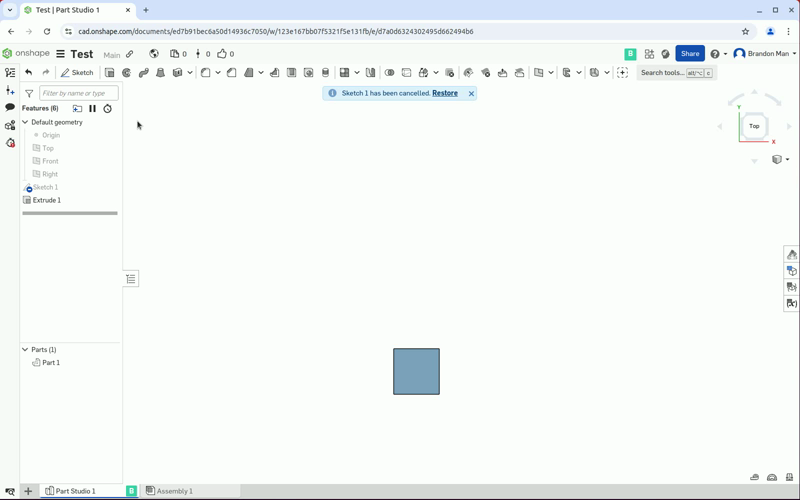
mouse_move(73, 189)
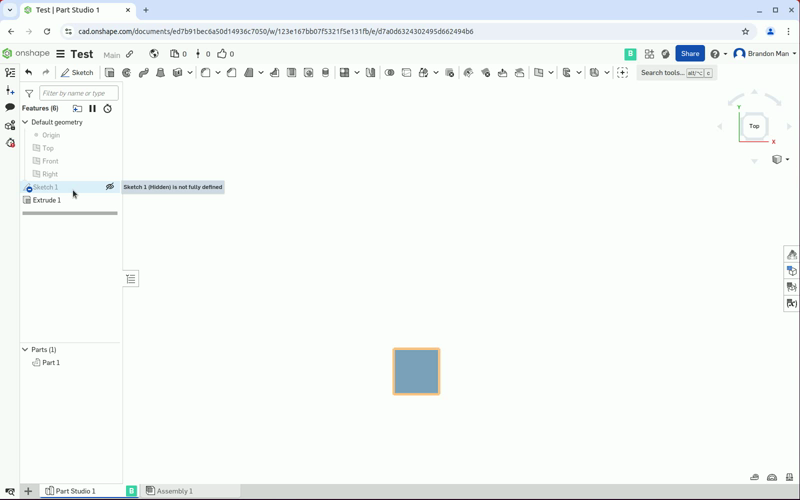
click(73, 189)
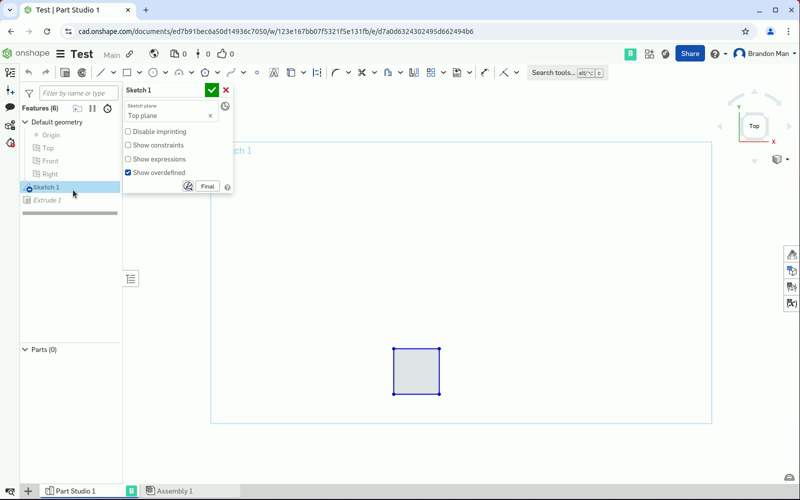
mouse_move(229, 92)
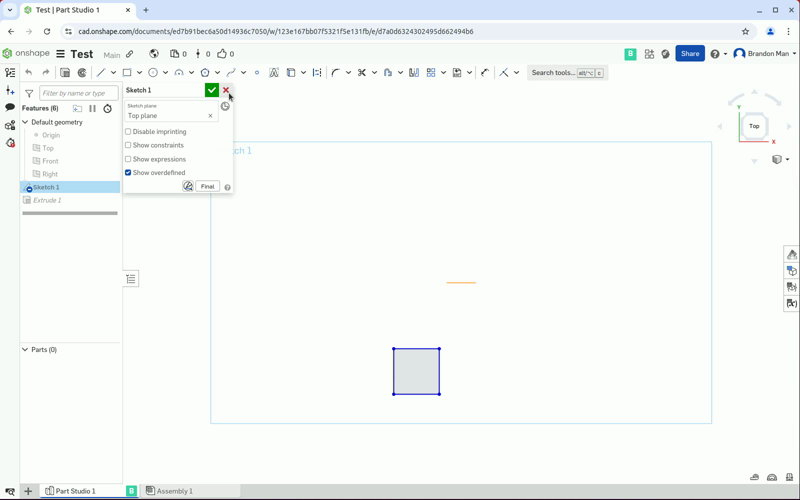
click(229, 92)
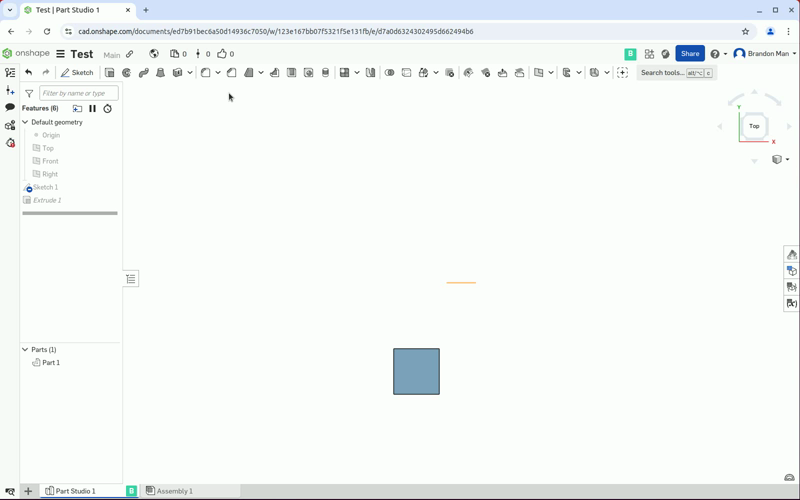
mouse_move(541, 75)
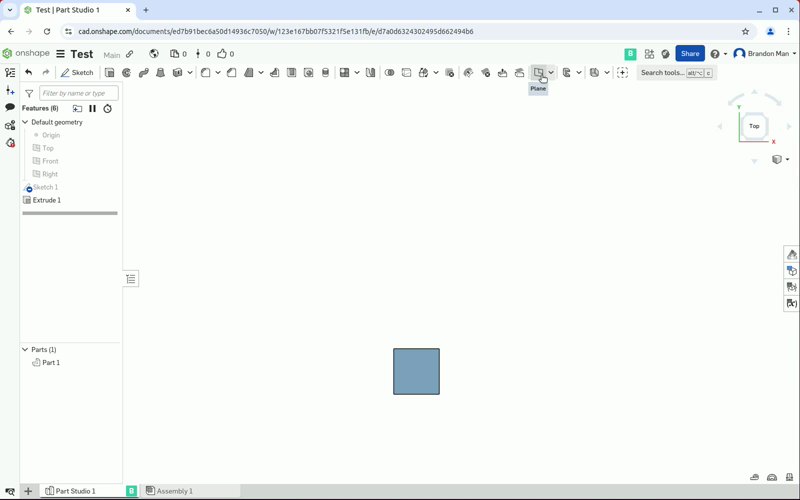
click(541, 75)
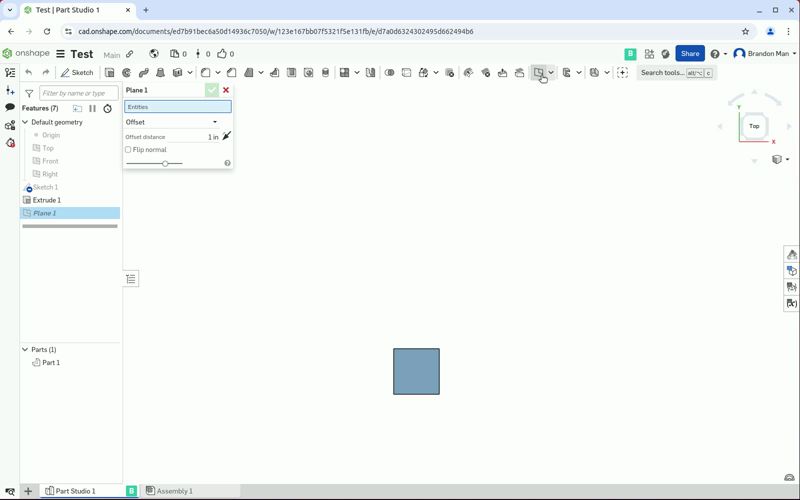
mouse_move(73, 150)
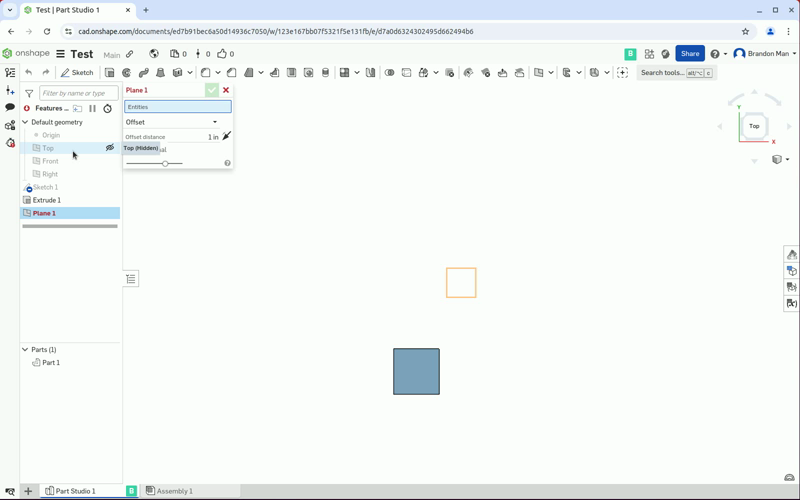
click(73, 150)
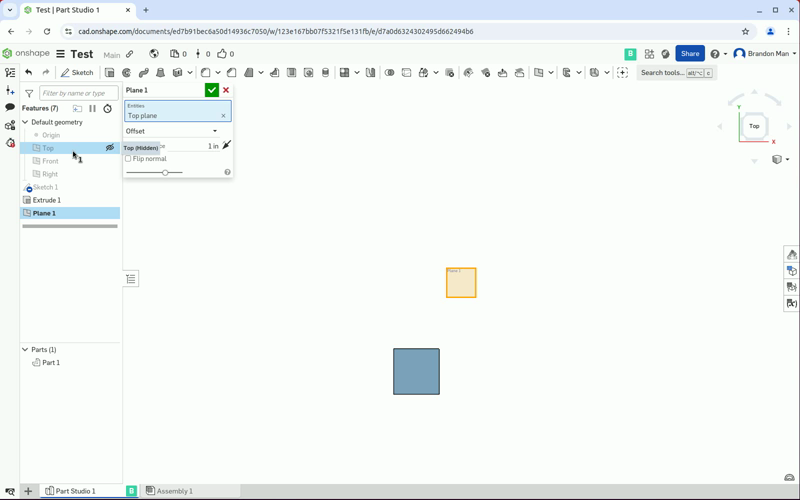
key(tab, 2)
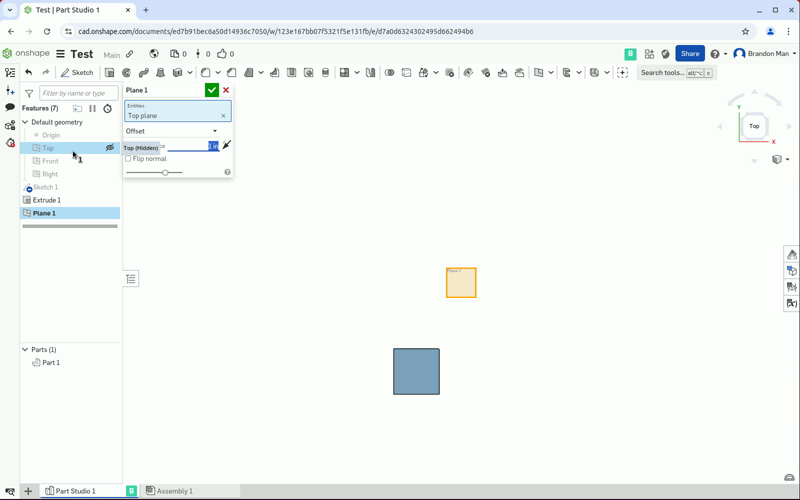
text(0.493)
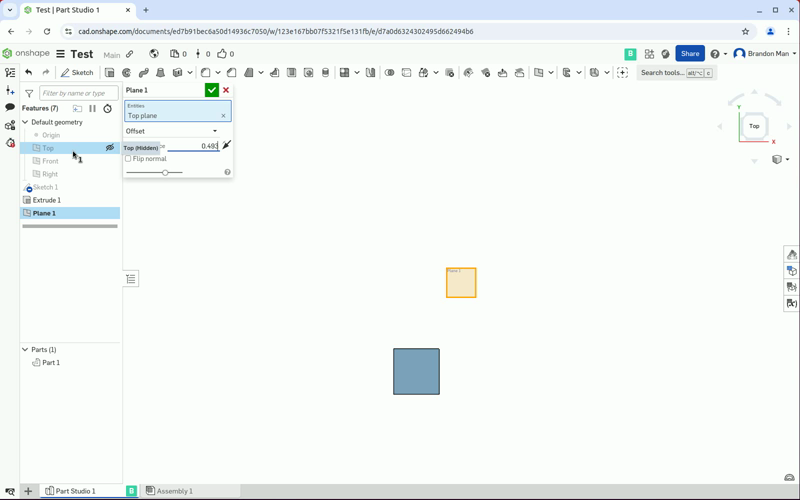
key(enter, 2)
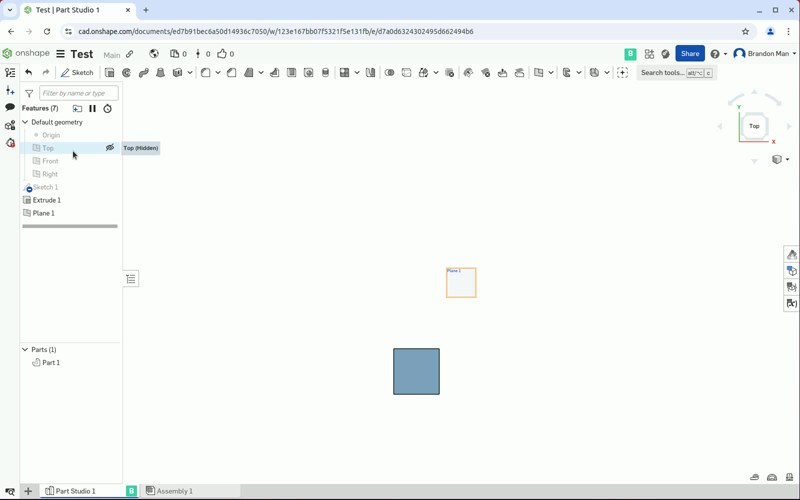
key(shift+s)
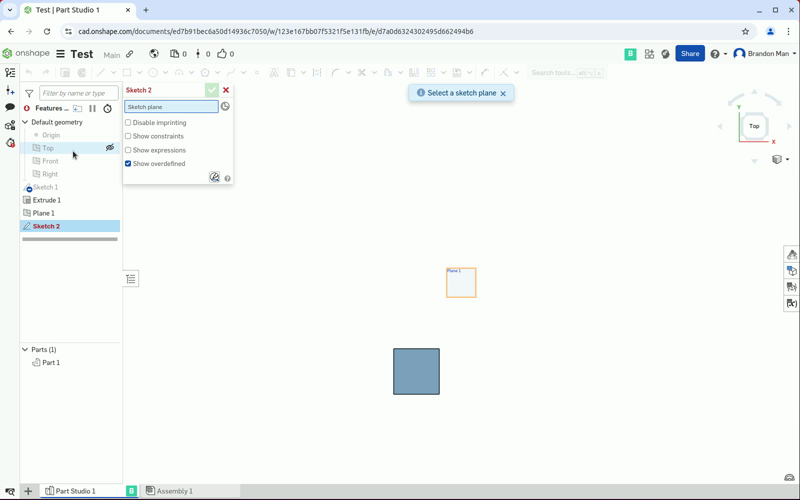
mouse_move(73, 215)
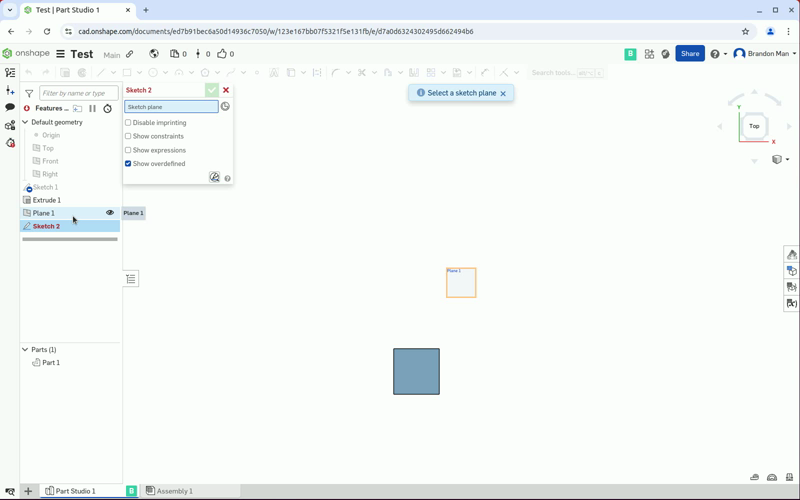
click(73, 215)
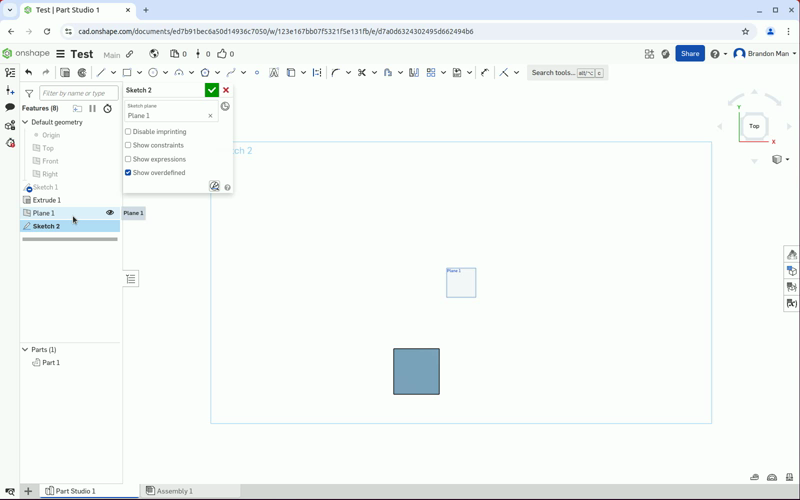
mouse_move(73, 352)
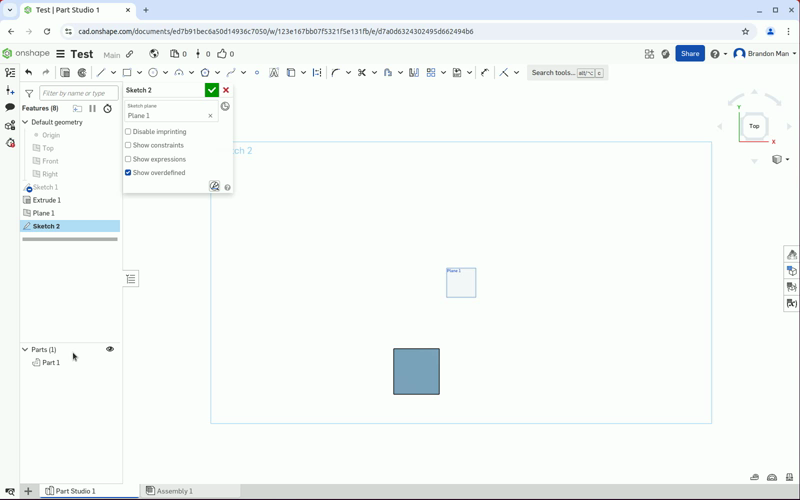
key(y)
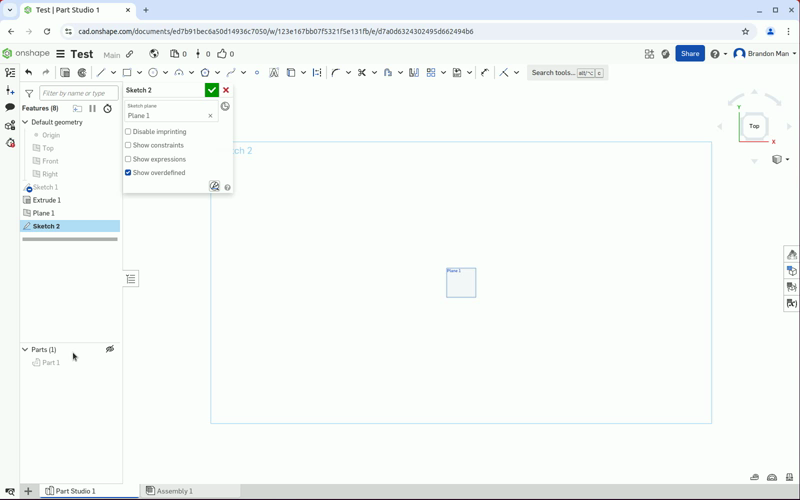
key(l)
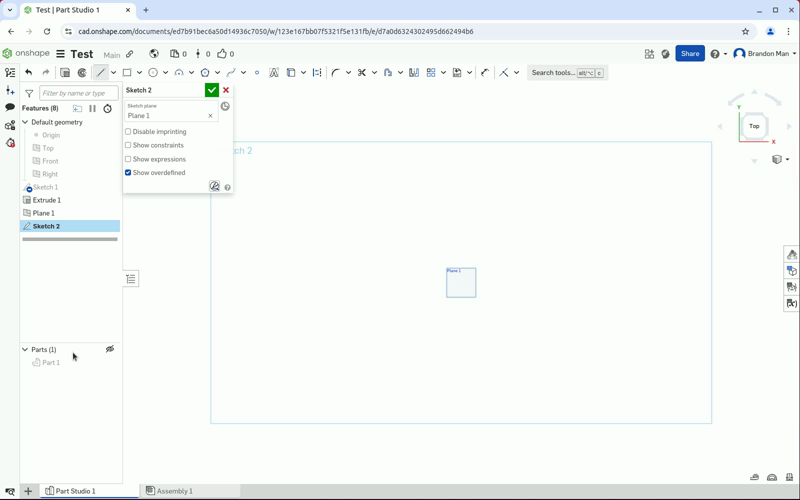
key_down(shift)
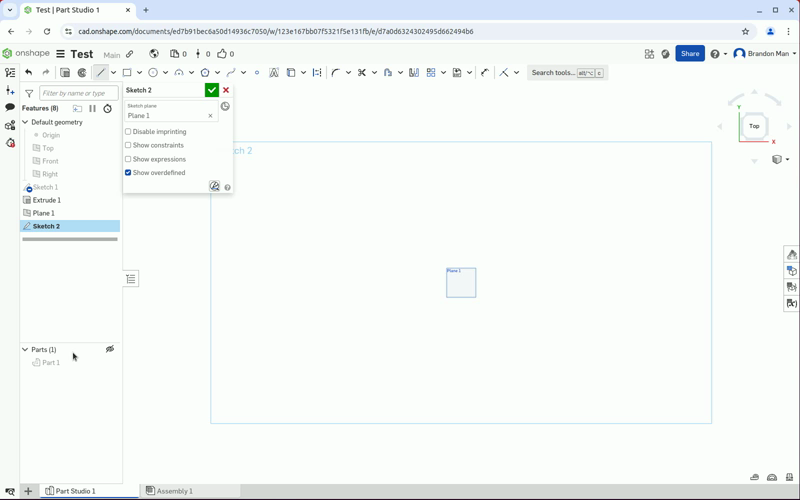
mouse_move(395, 394)
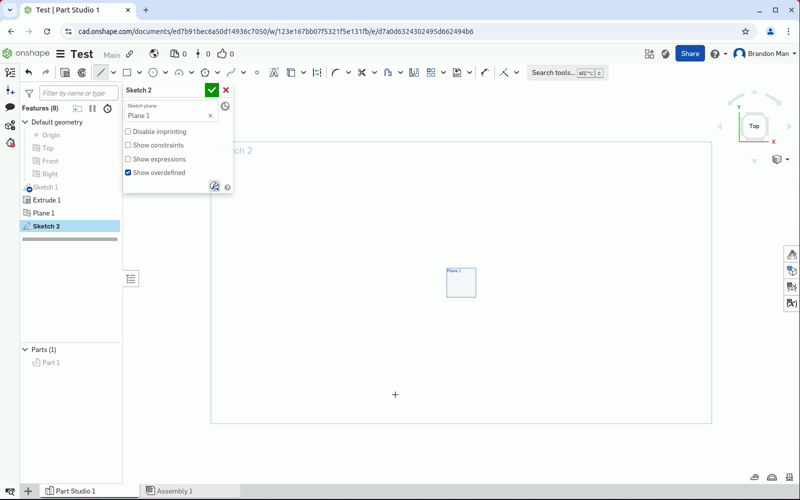
click(395, 394)
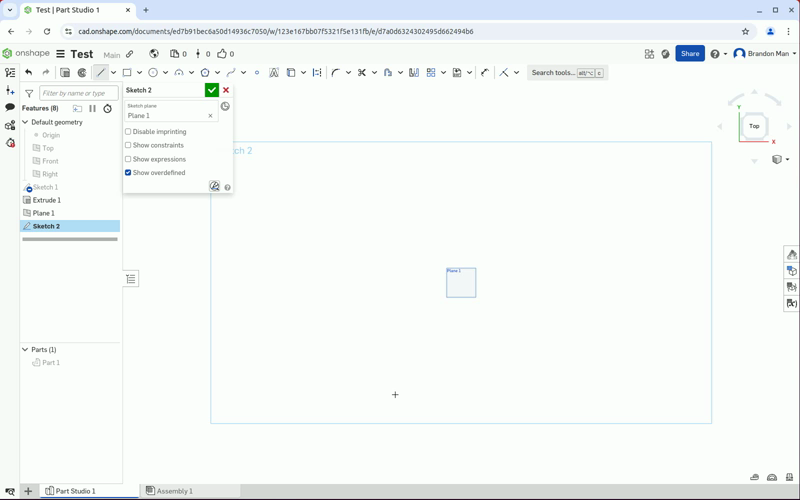
key_up(shift)
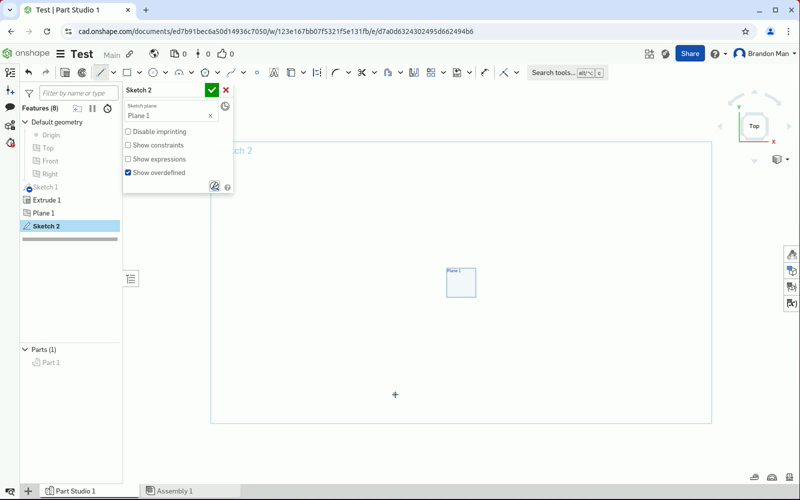
key_down(shift)
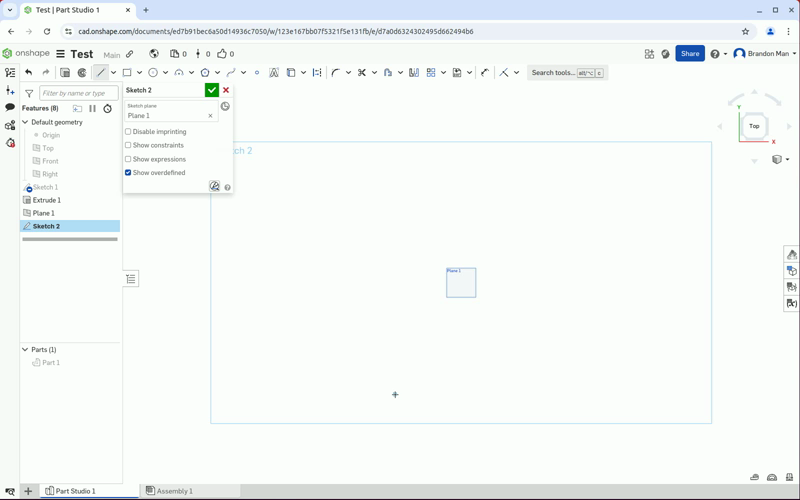
mouse_move(425, 394)
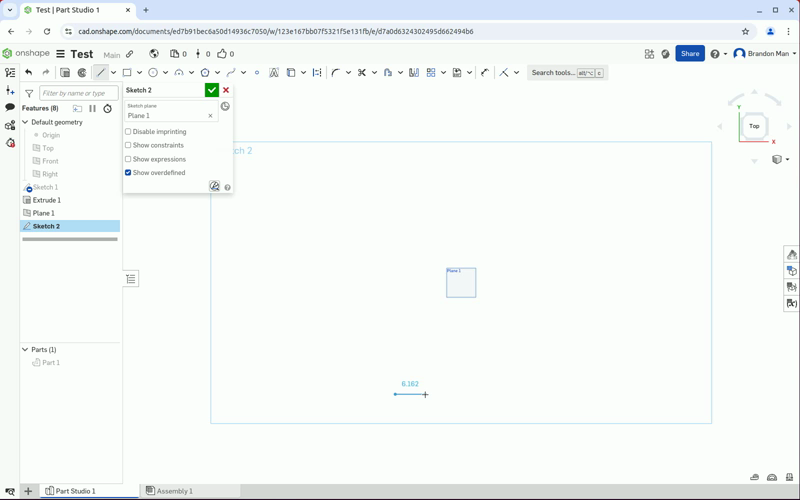
mouse_move(437, 394)
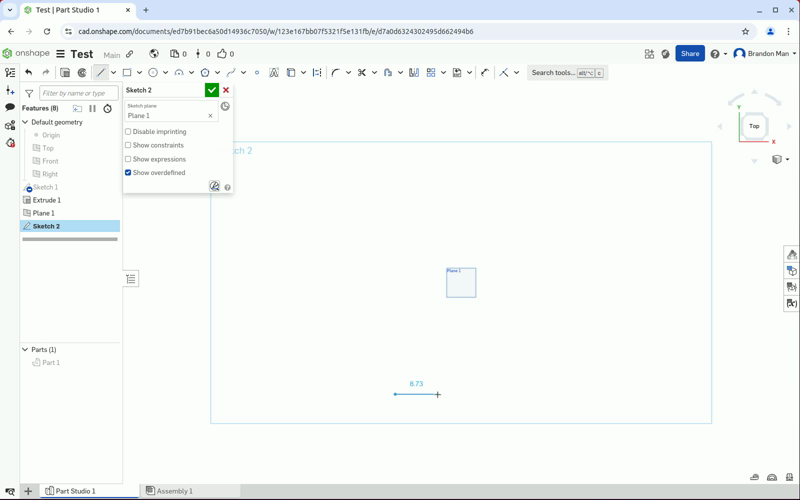
click(437, 394)
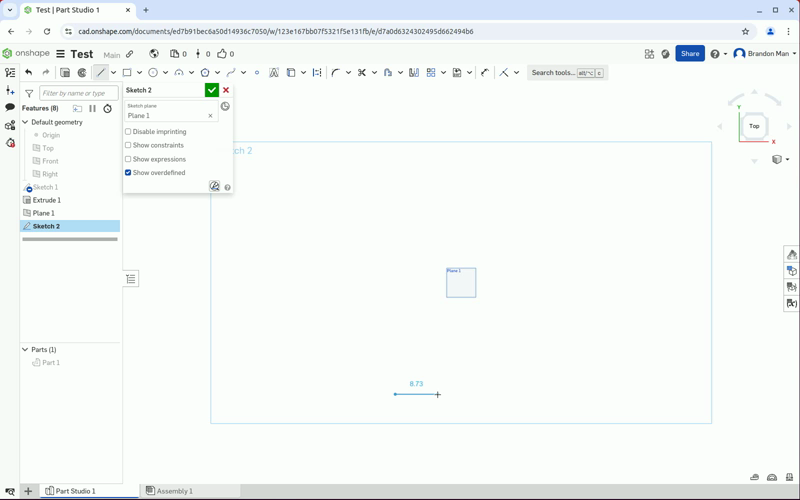
key_up(shift)
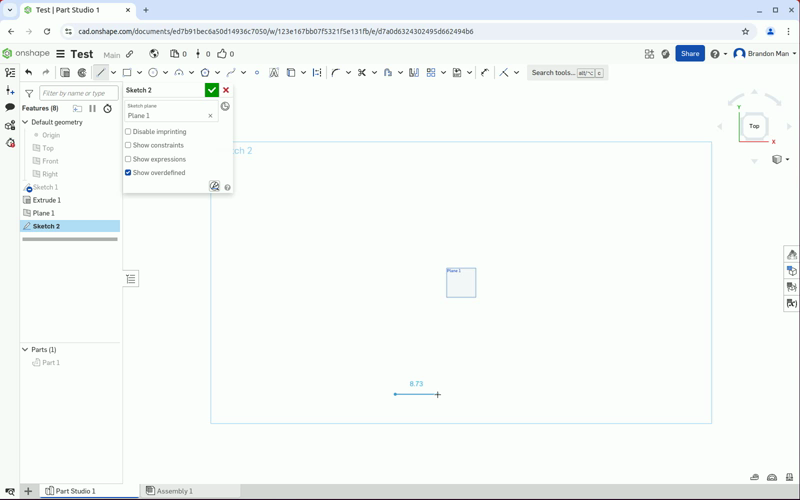
key_down(shift)
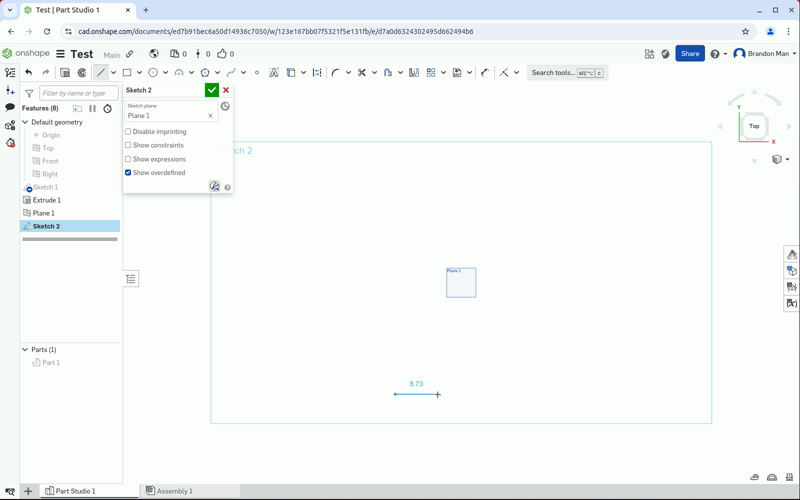
mouse_move(467, 394)
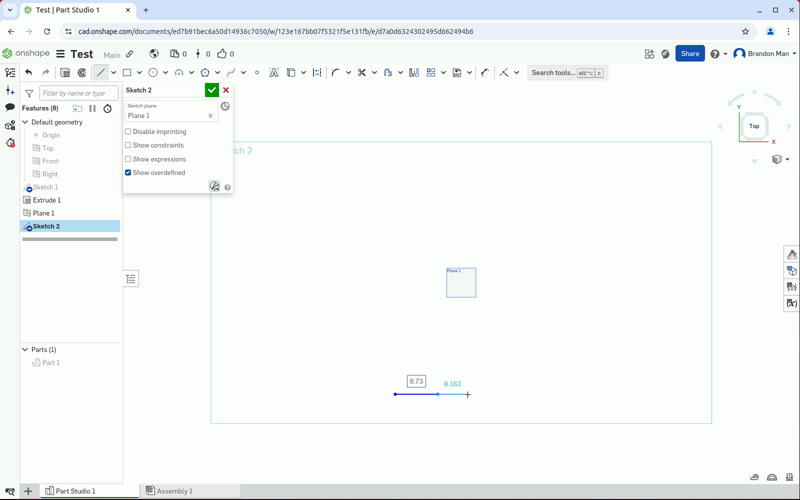
mouse_move(437, 391)
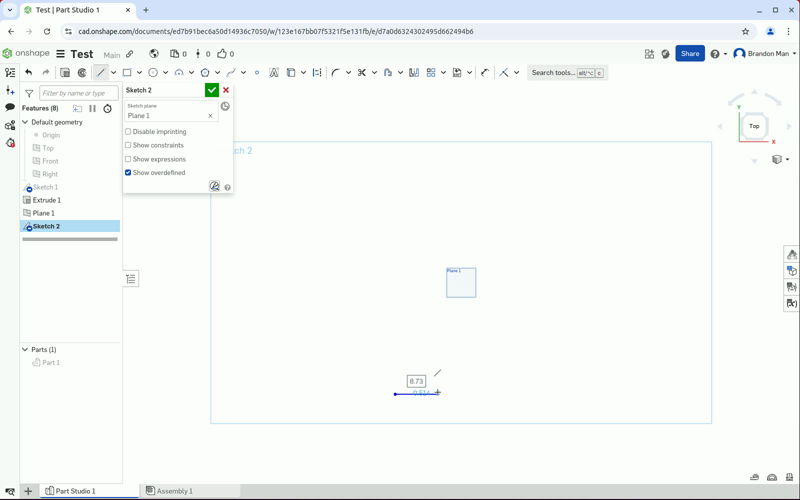
scroll(6)
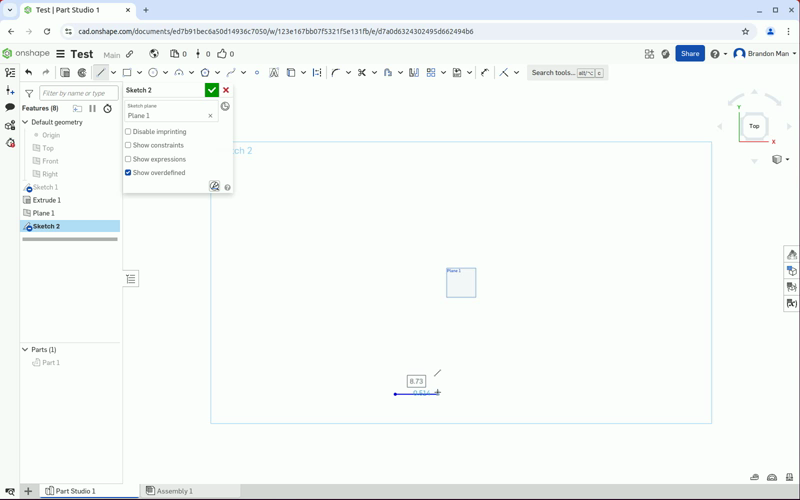
scroll(6)
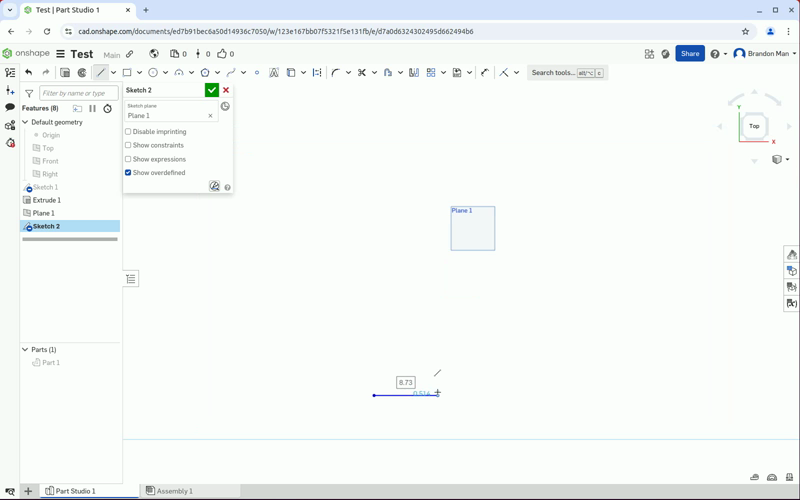
scroll(6)
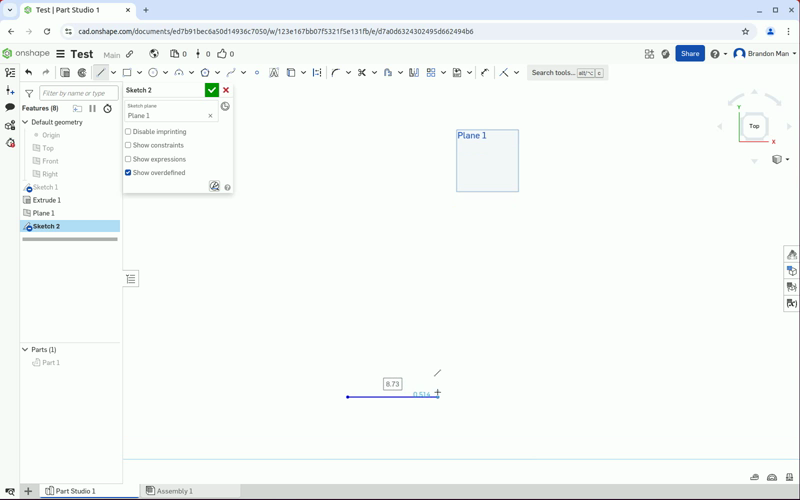
scroll(6)
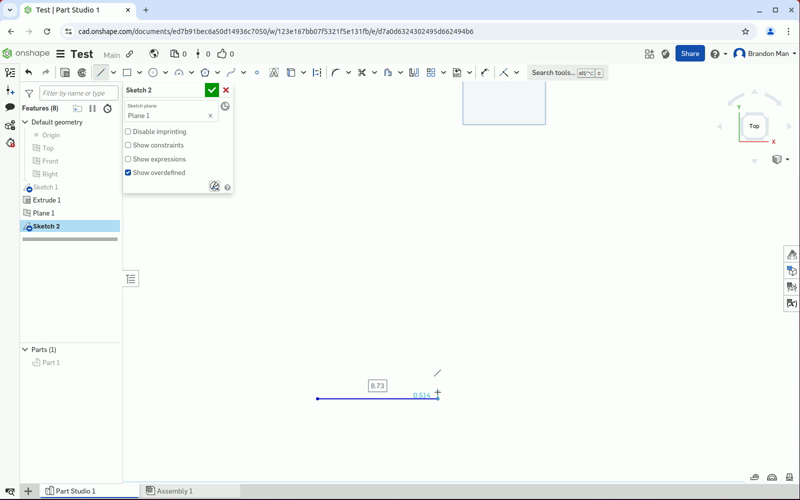
scroll(6)
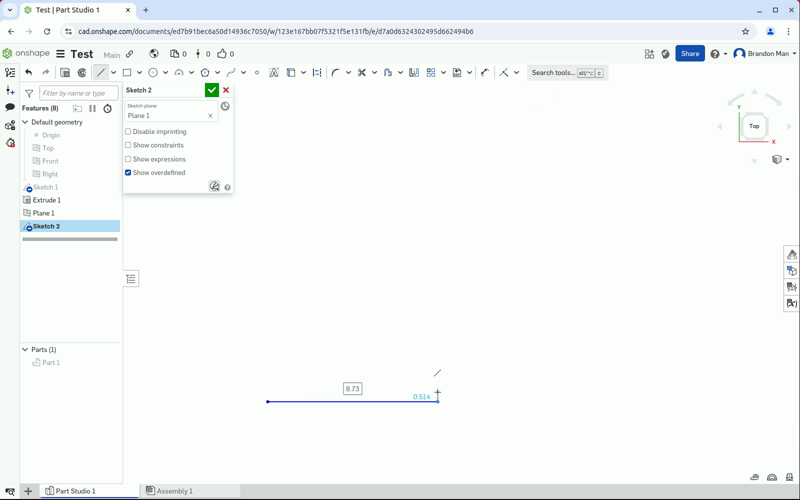
scroll(6)
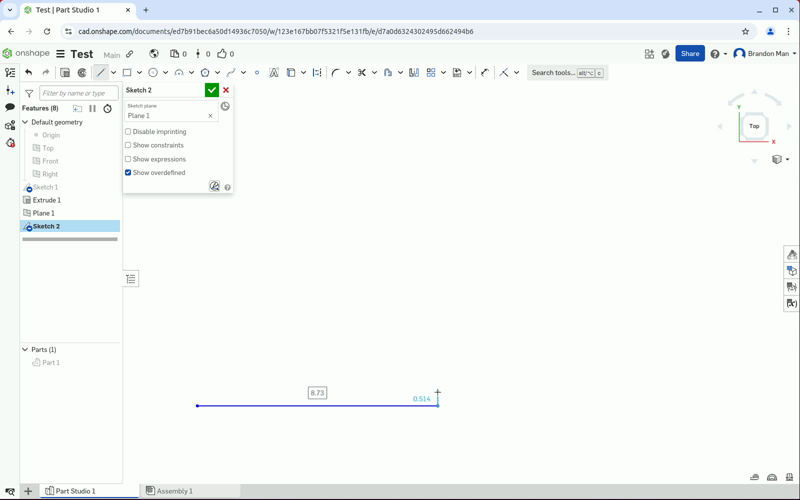
scroll(6)
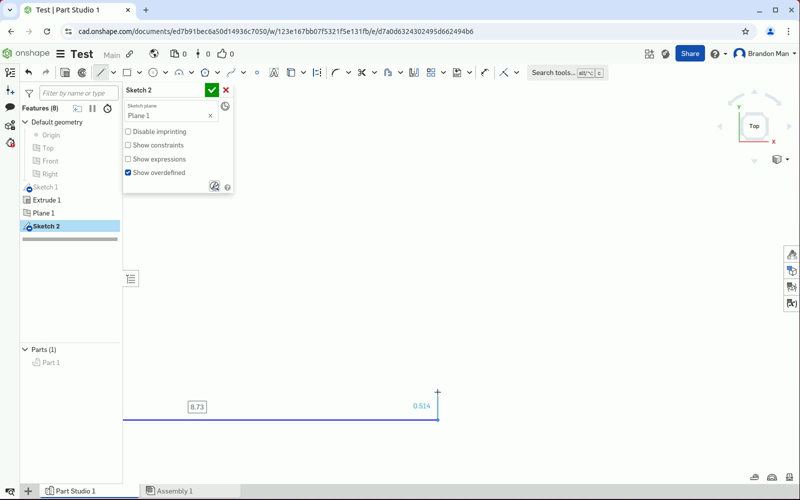
click(437, 391)
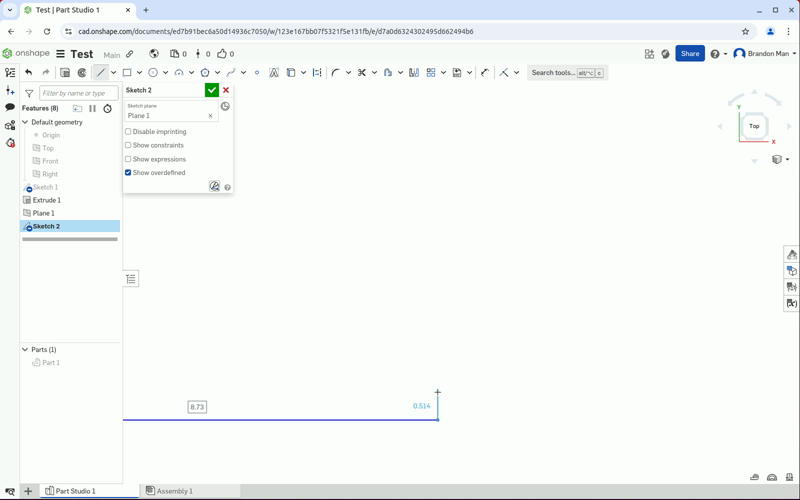
scroll(-6)
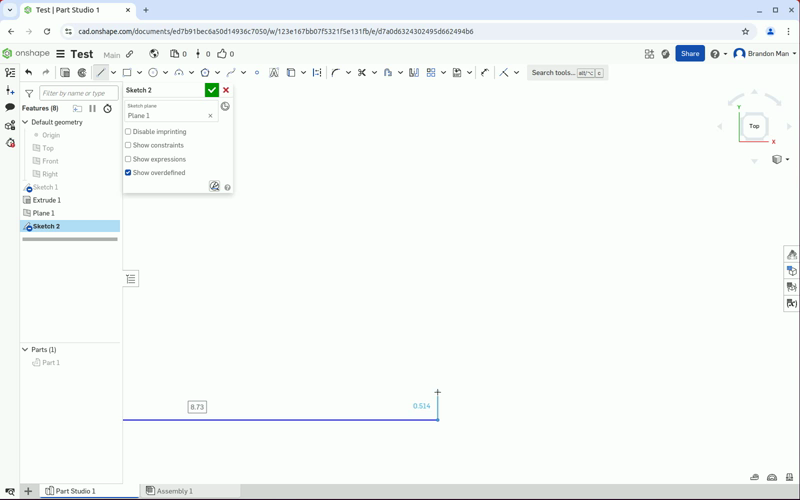
scroll(-6)
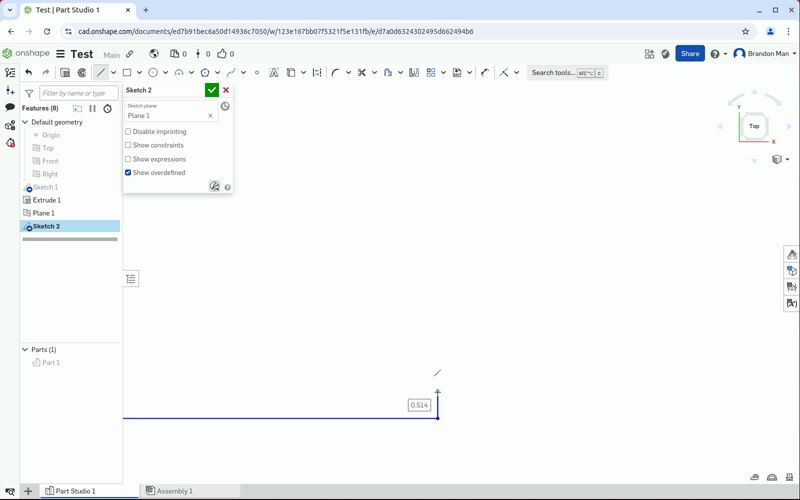
scroll(-6)
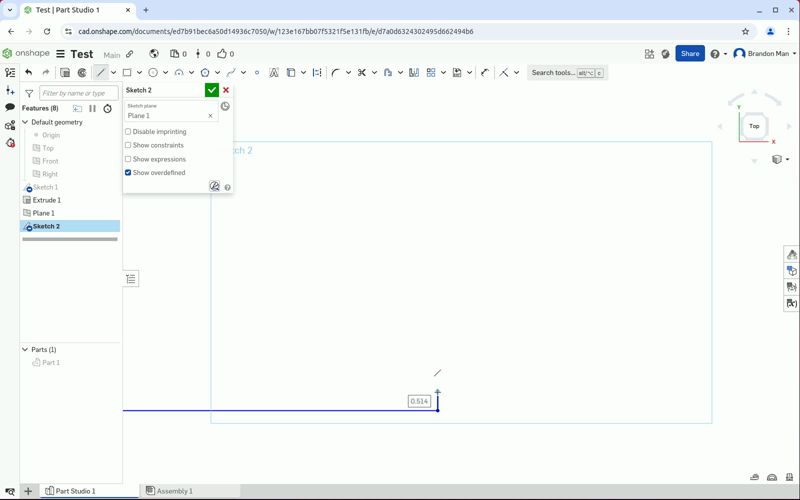
scroll(-6)
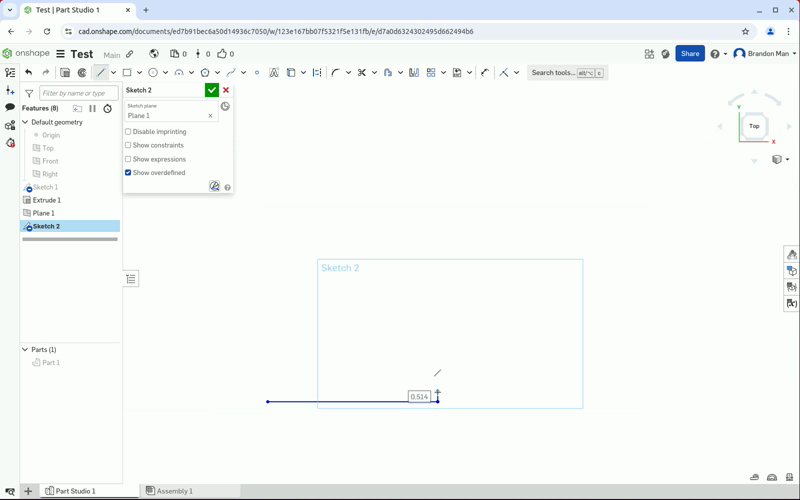
scroll(-6)
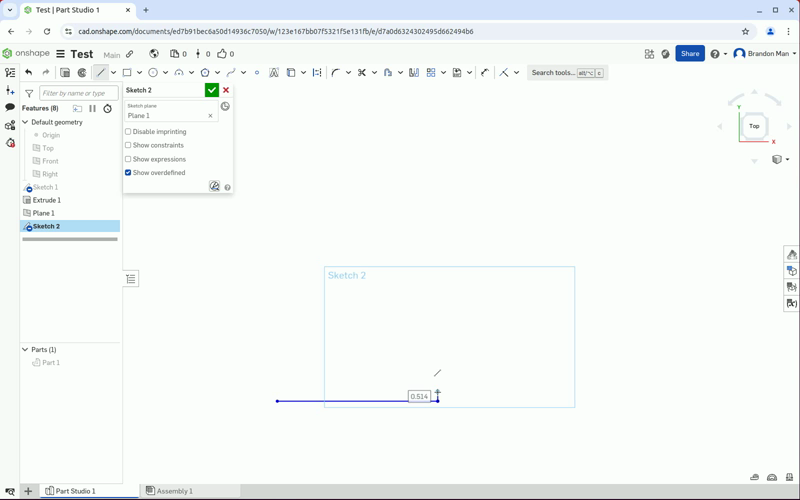
scroll(-6)
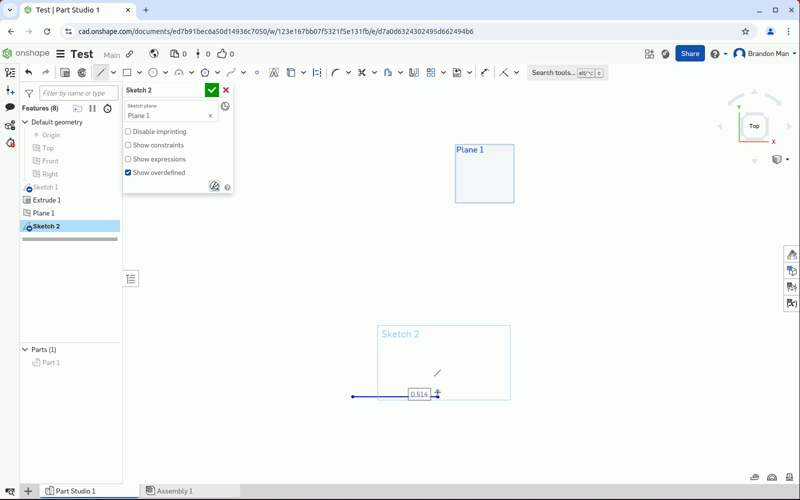
scroll(-6)
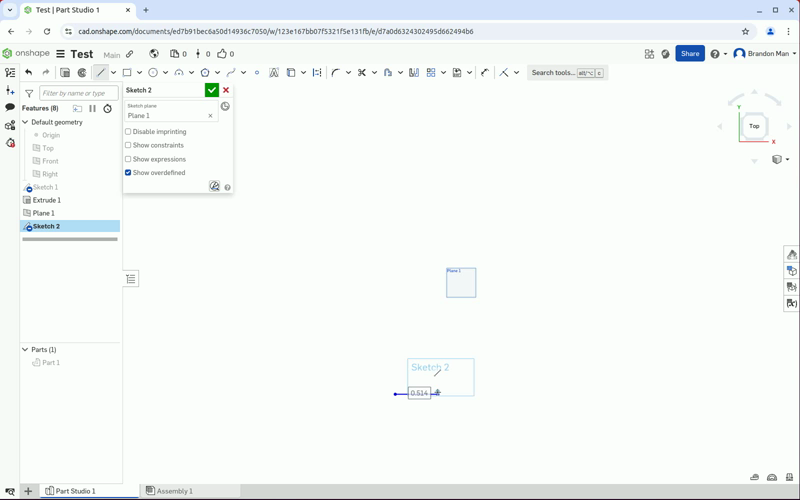
key_up(shift)
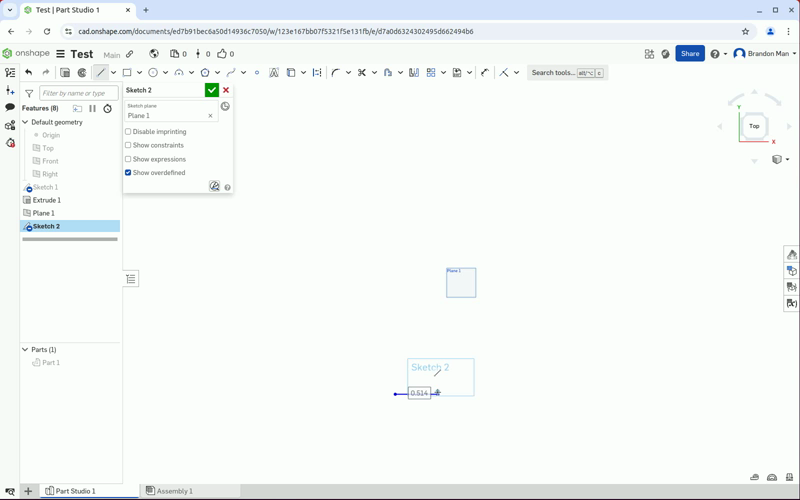
key_down(shift)
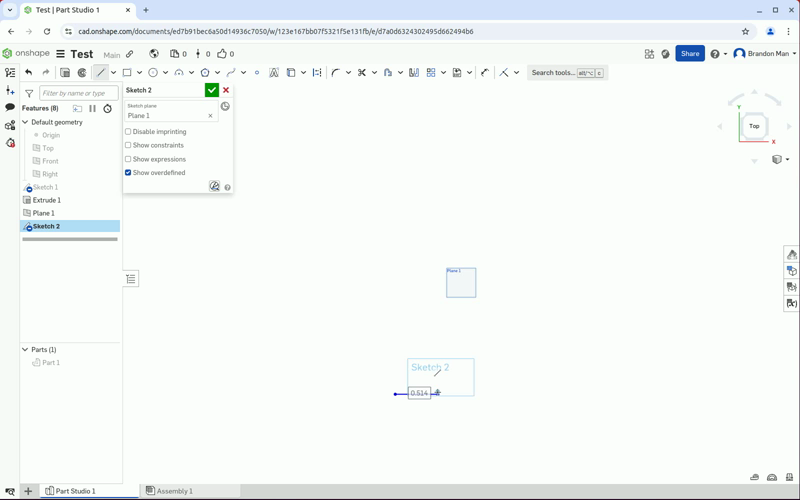
mouse_move(467, 391)
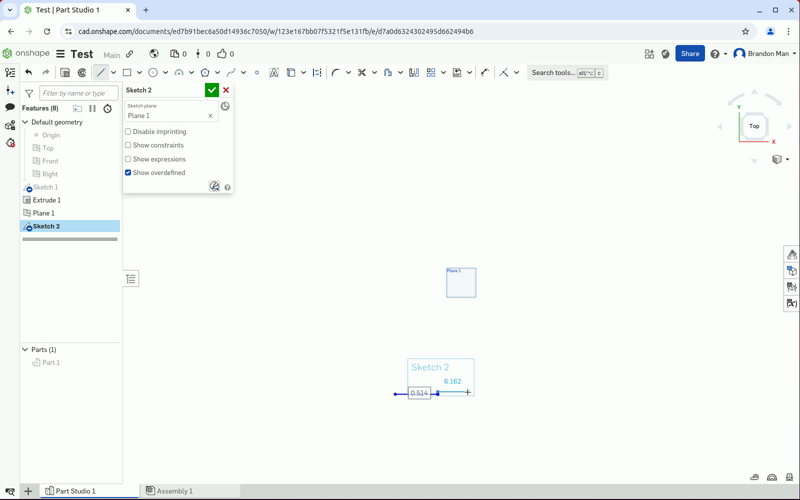
mouse_move(395, 391)
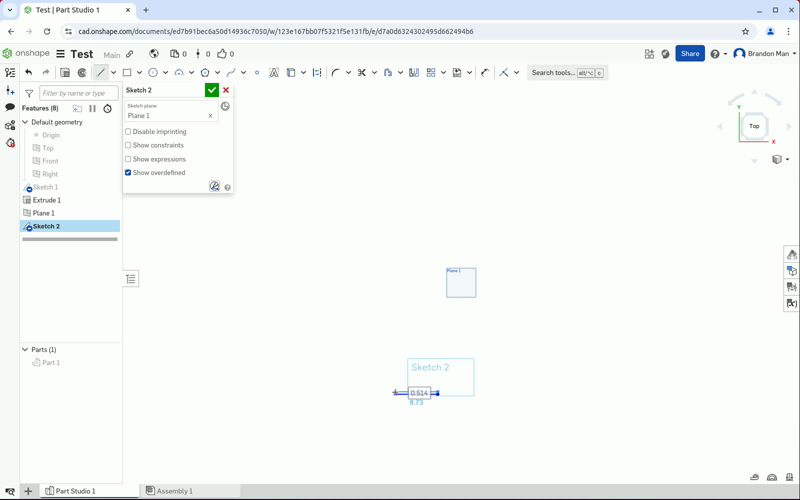
scroll(6)
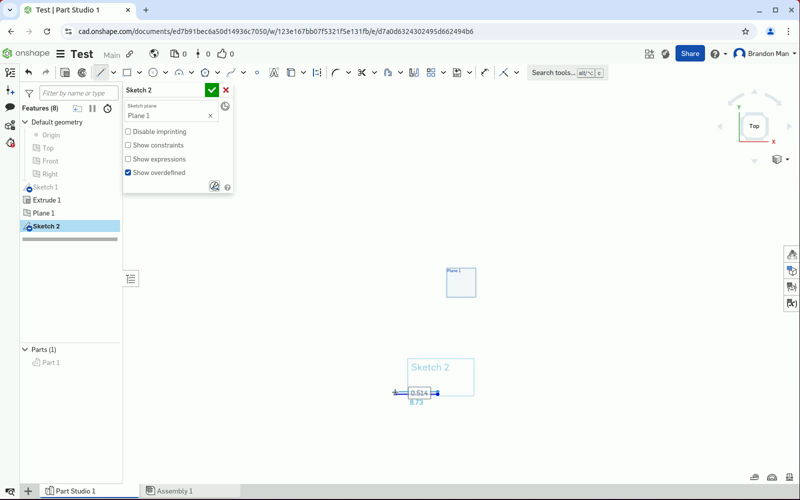
scroll(6)
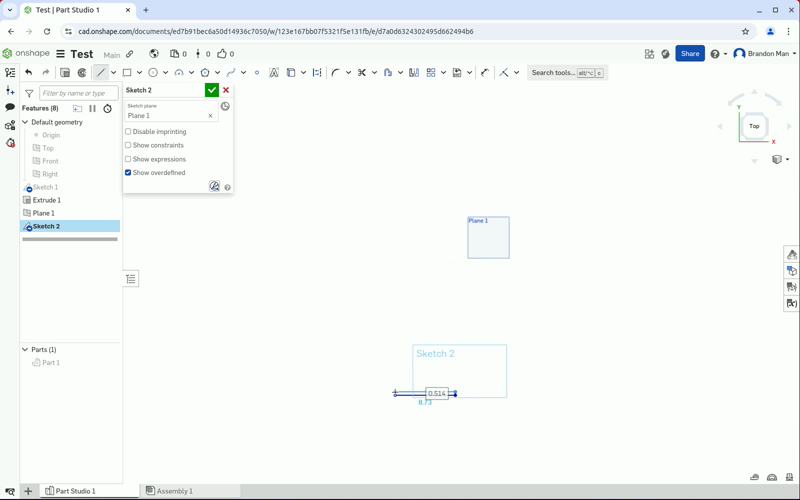
scroll(6)
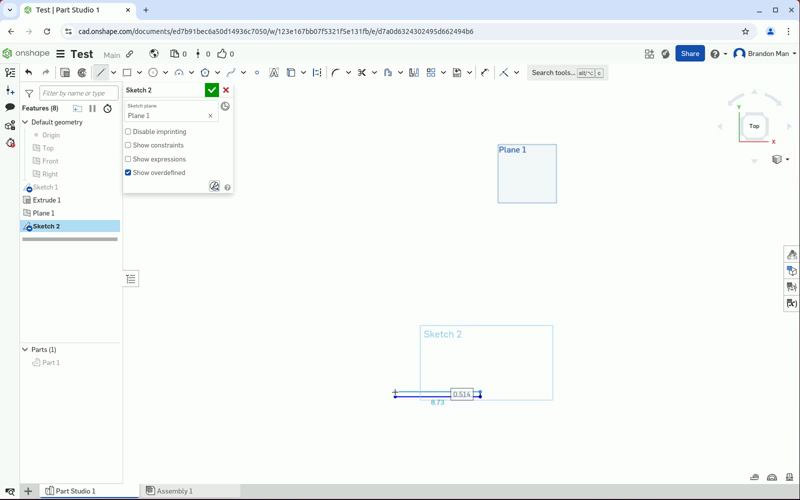
scroll(6)
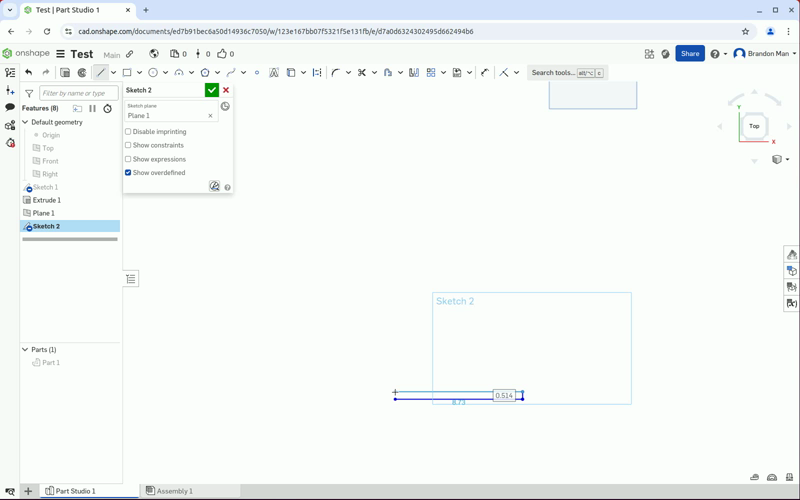
scroll(6)
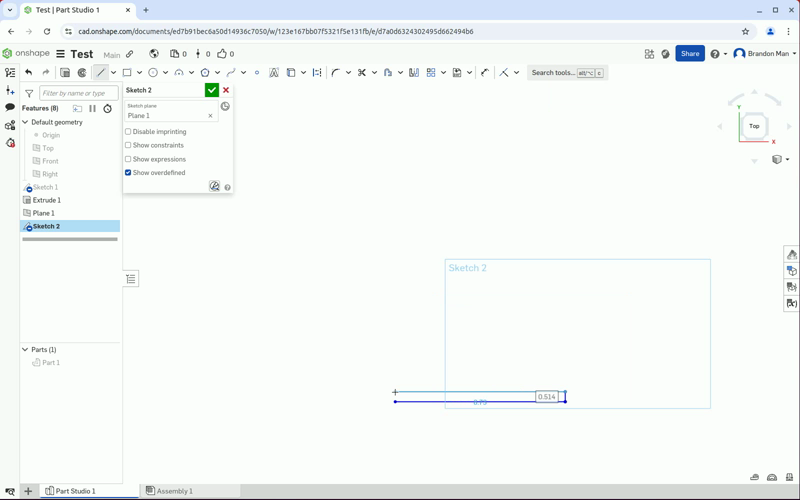
scroll(6)
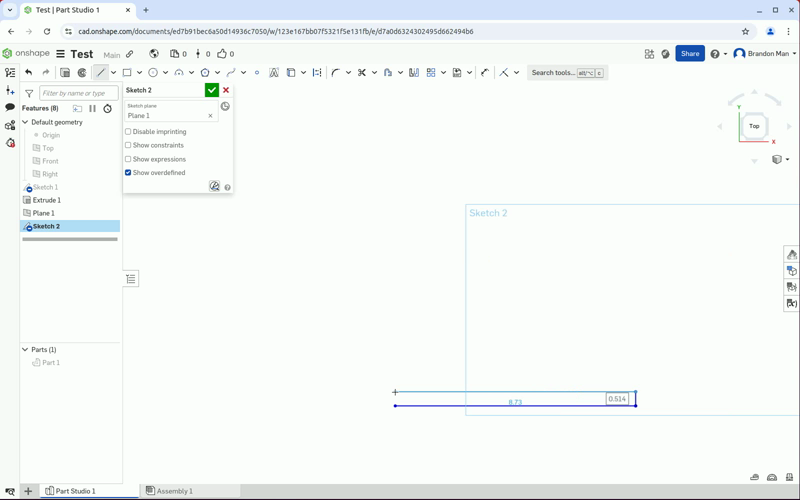
scroll(6)
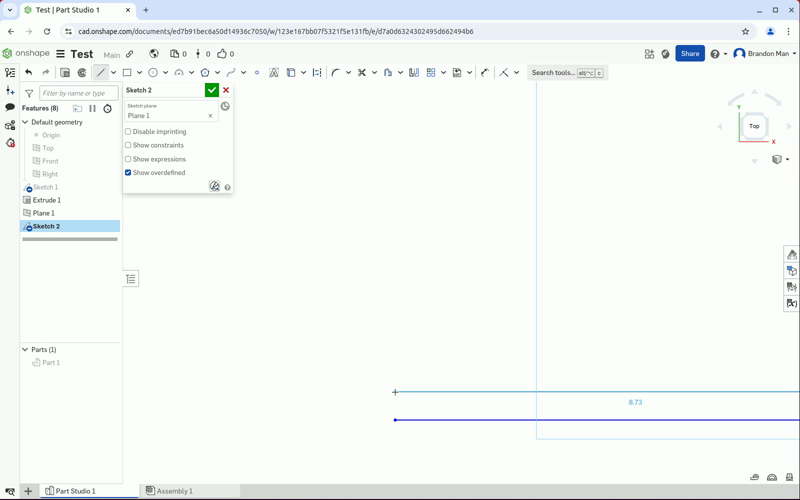
click(395, 391)
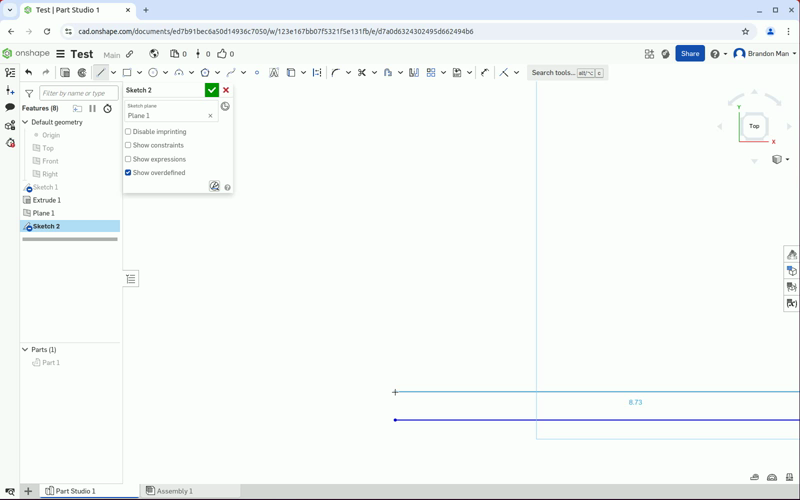
scroll(-6)
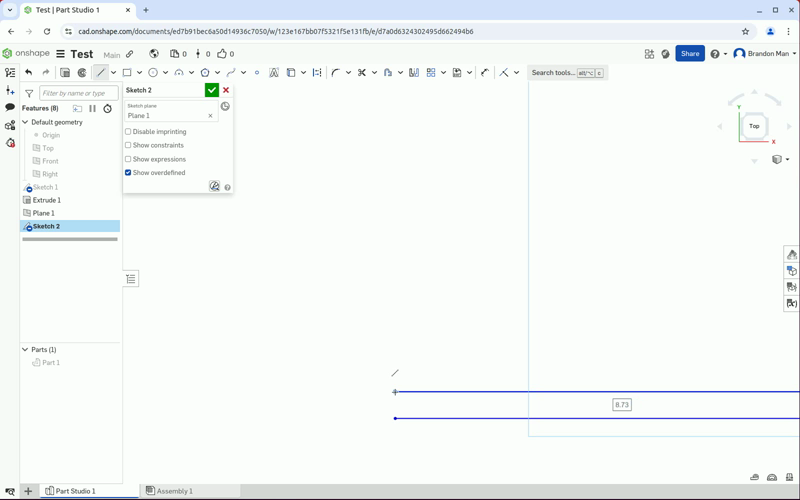
scroll(-6)
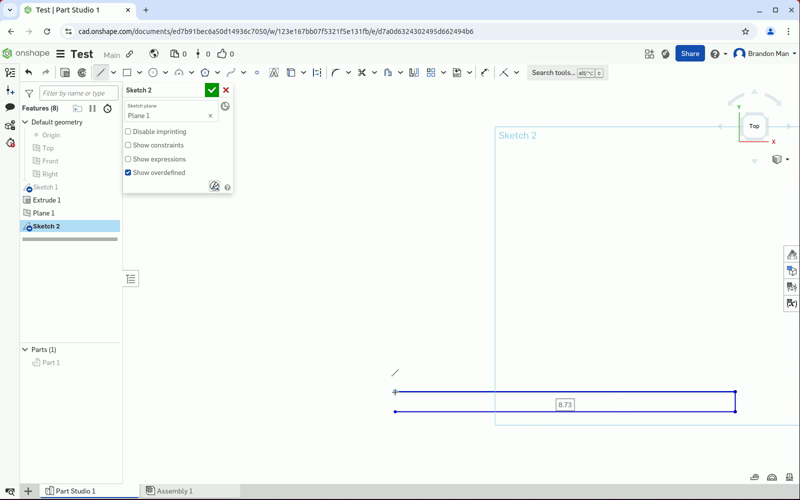
scroll(-6)
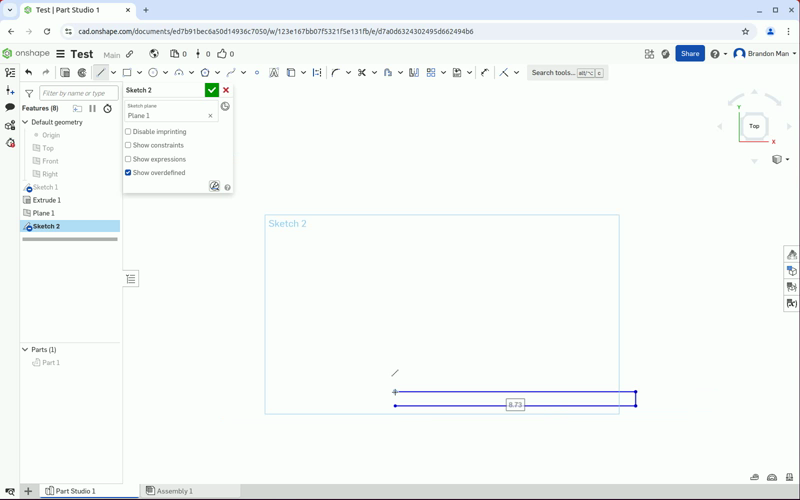
scroll(-6)
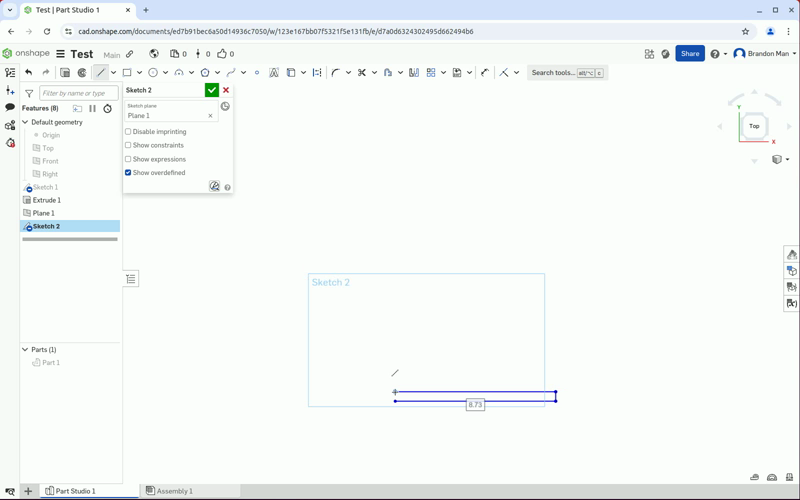
scroll(-6)
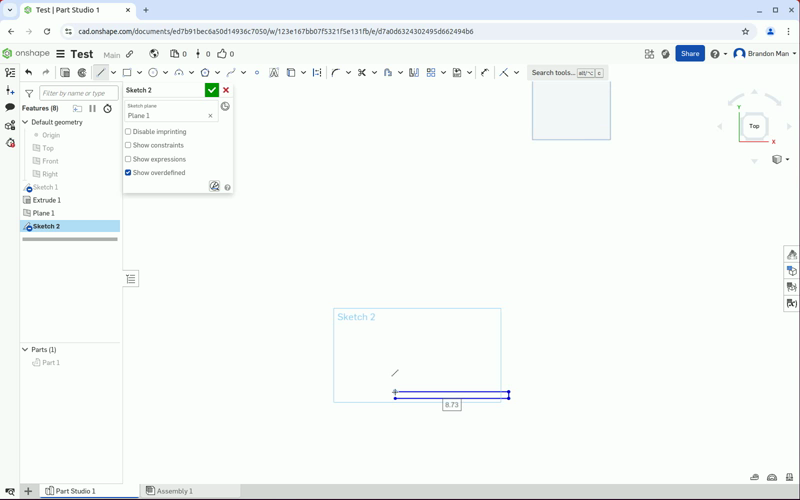
scroll(-6)
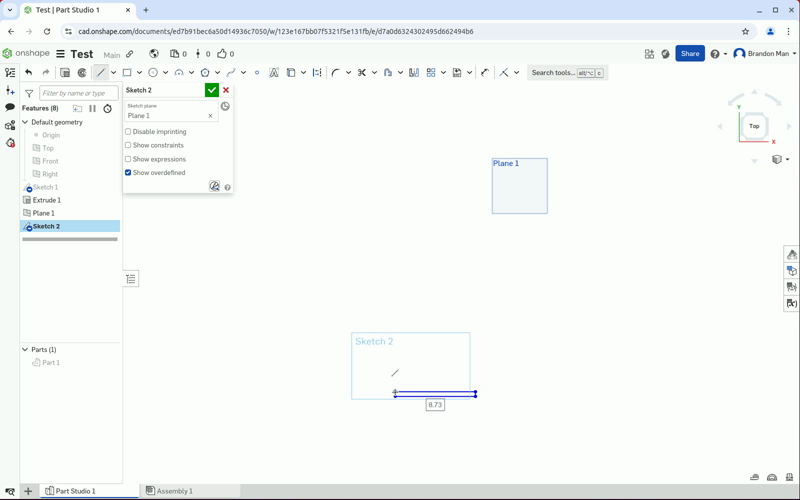
scroll(-6)
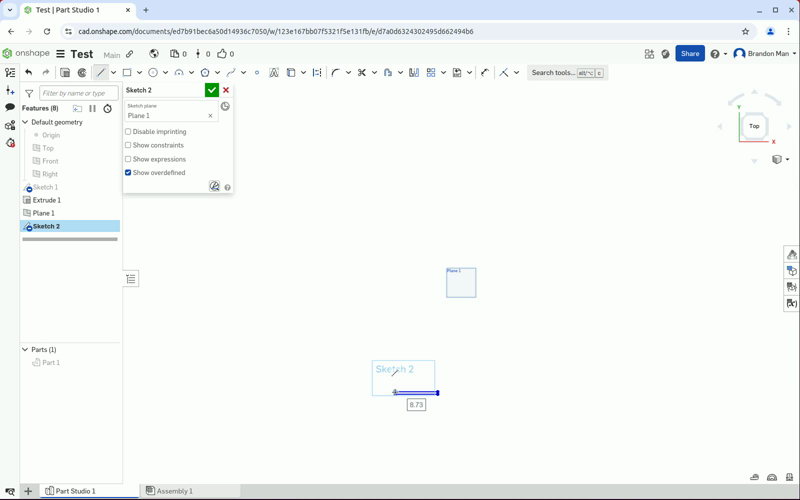
key_up(shift)
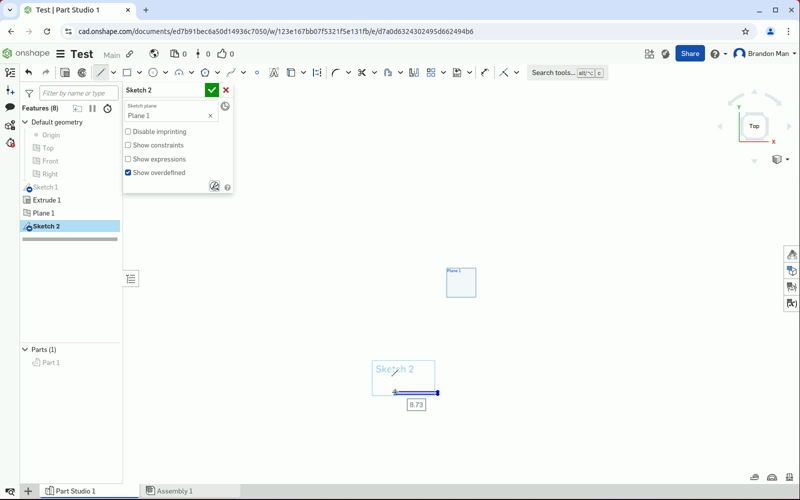
mouse_move(425, 391)
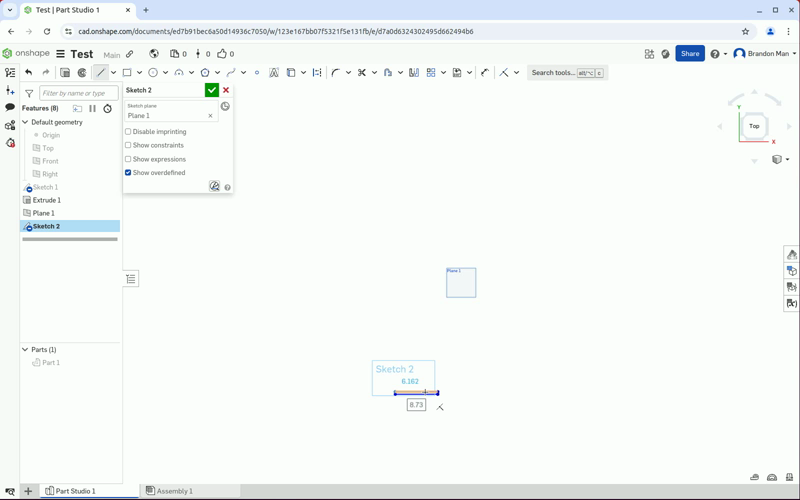
key_down(shift)
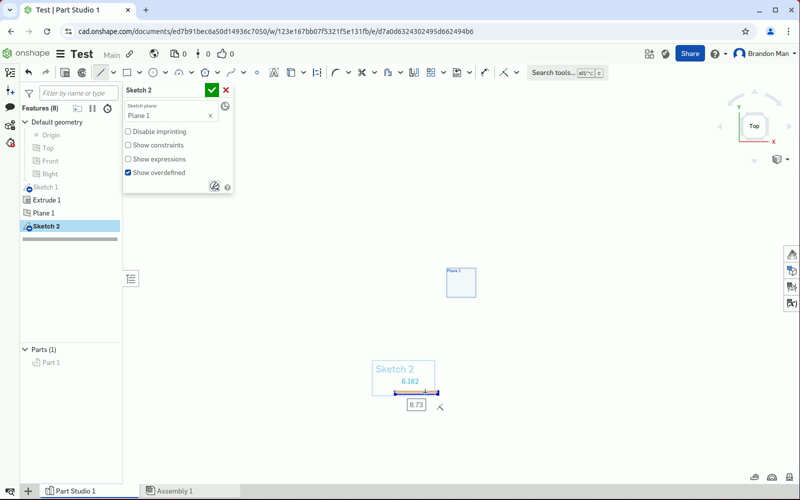
mouse_move(395, 394)
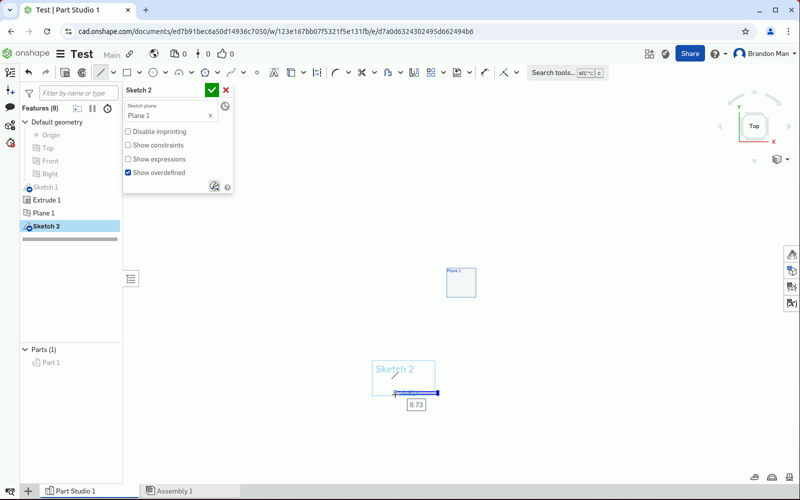
scroll(6)
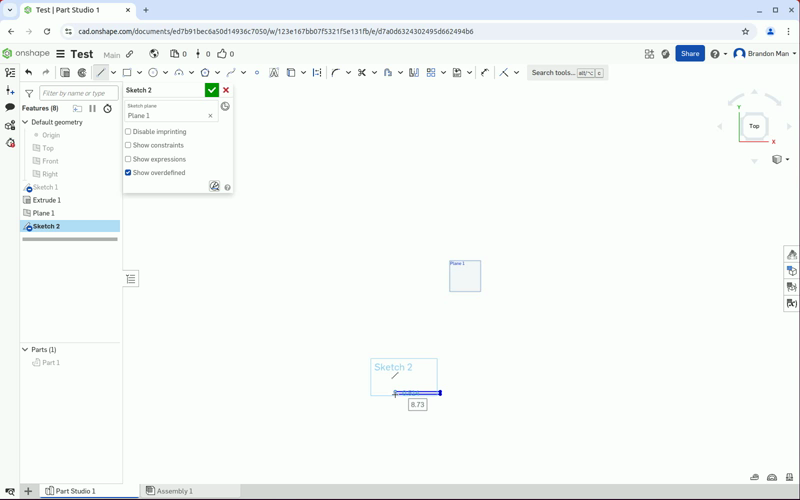
scroll(6)
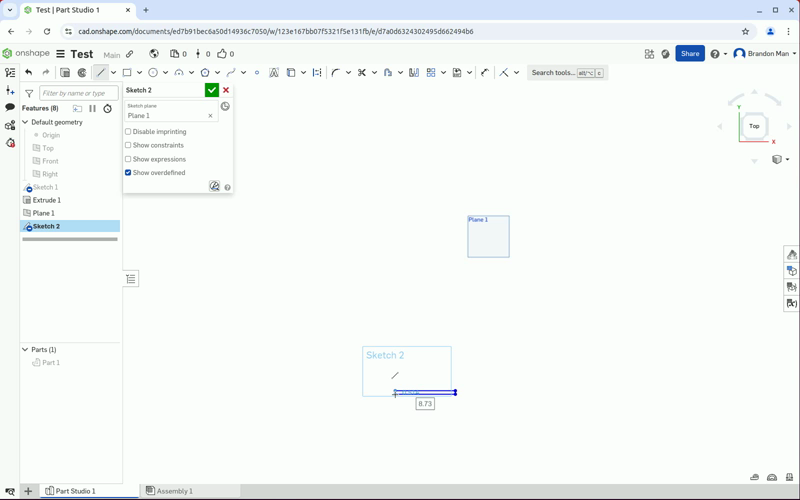
scroll(6)
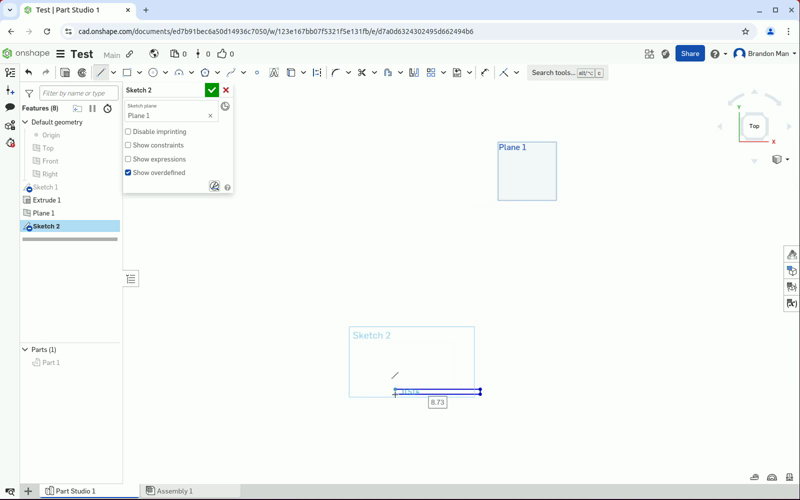
scroll(6)
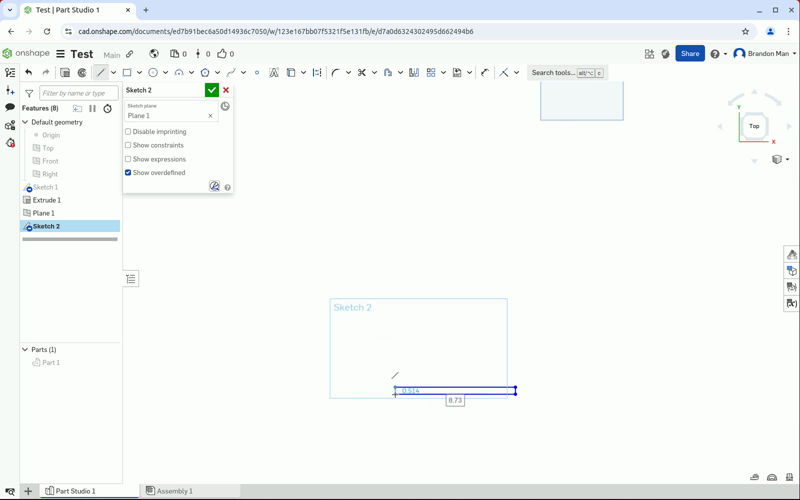
scroll(6)
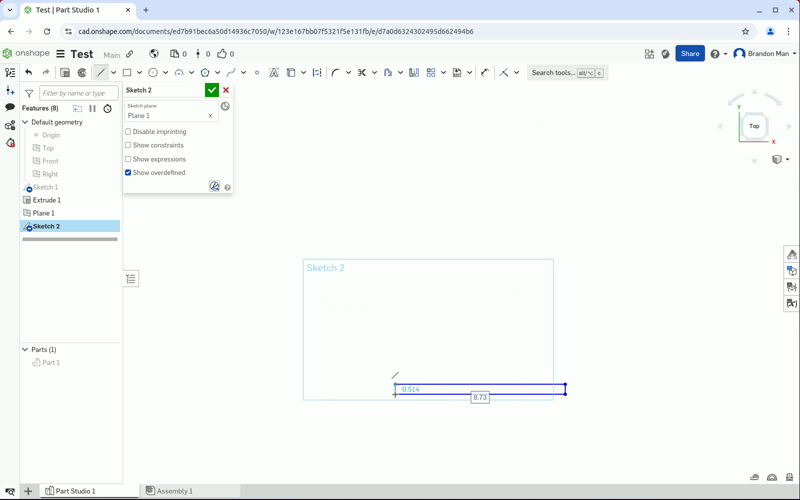
scroll(6)
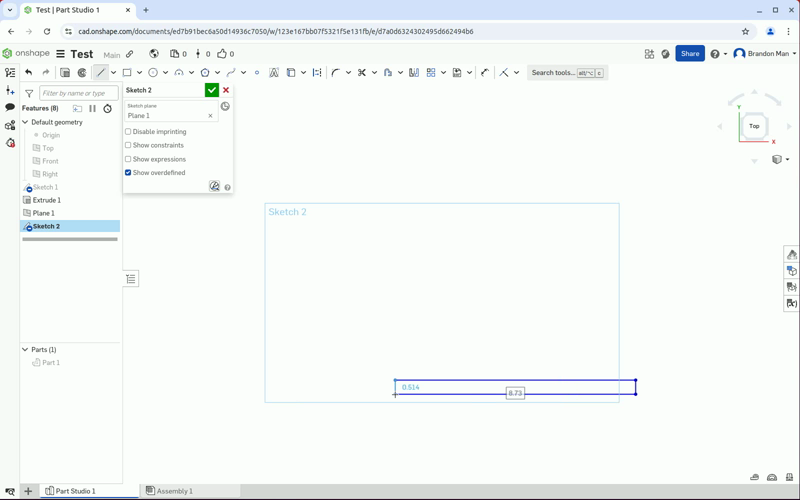
scroll(6)
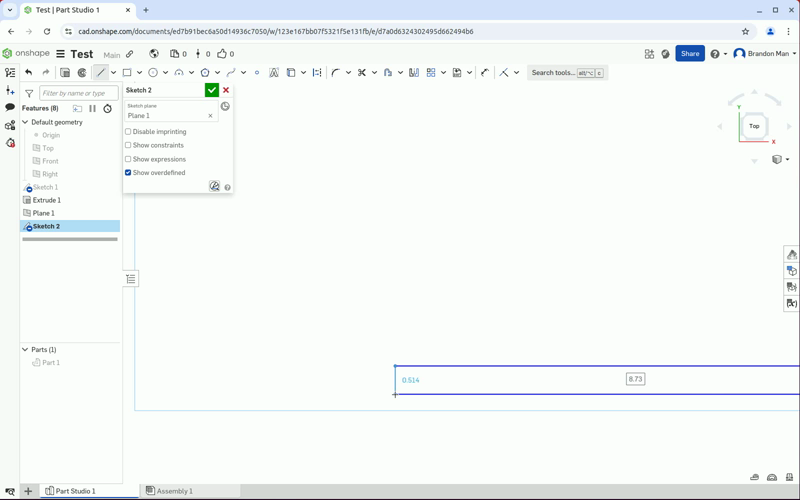
key_up(shift)
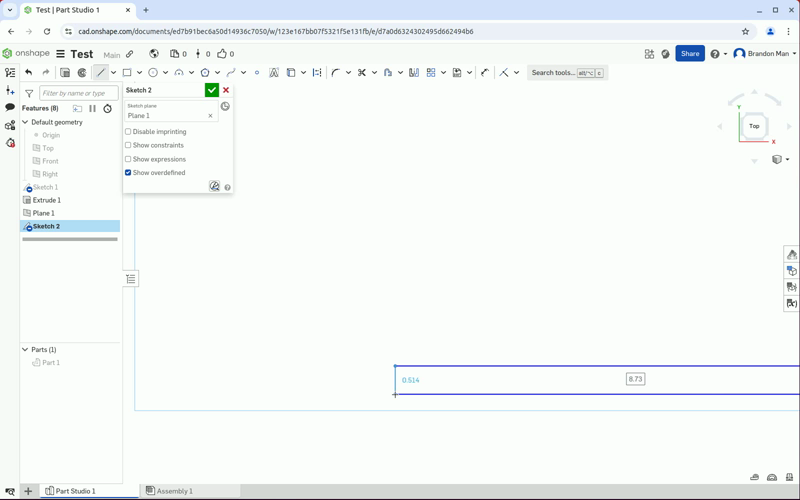
click(395, 394)
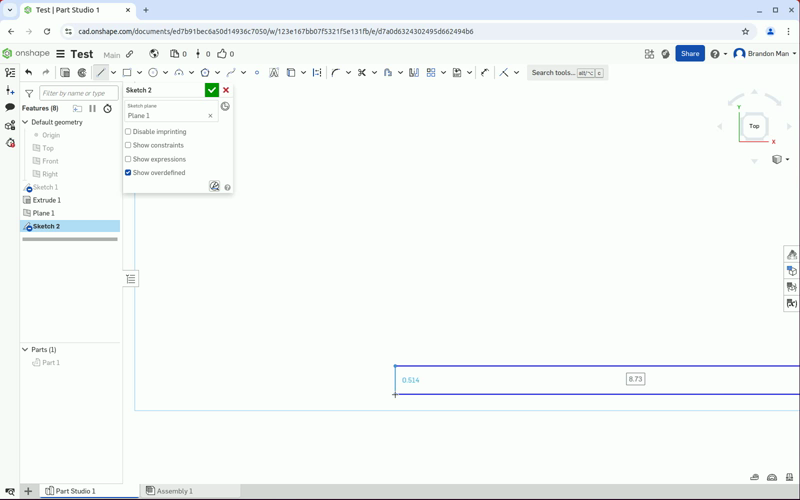
scroll(-6)
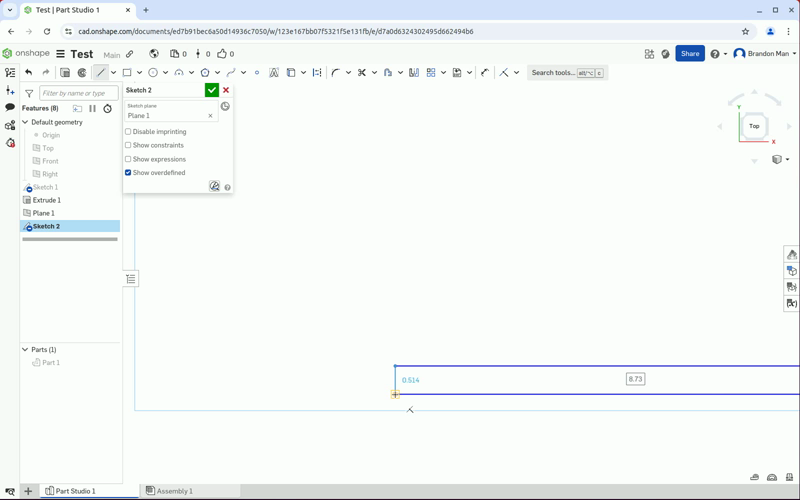
scroll(-6)
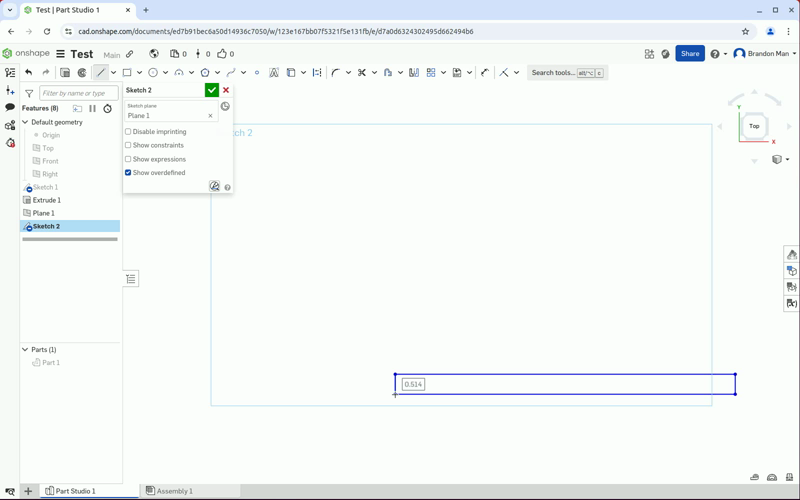
scroll(-6)
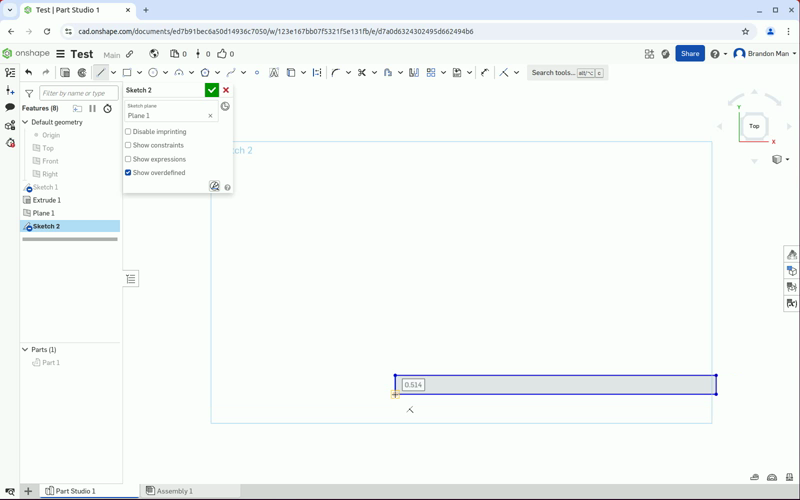
scroll(-6)
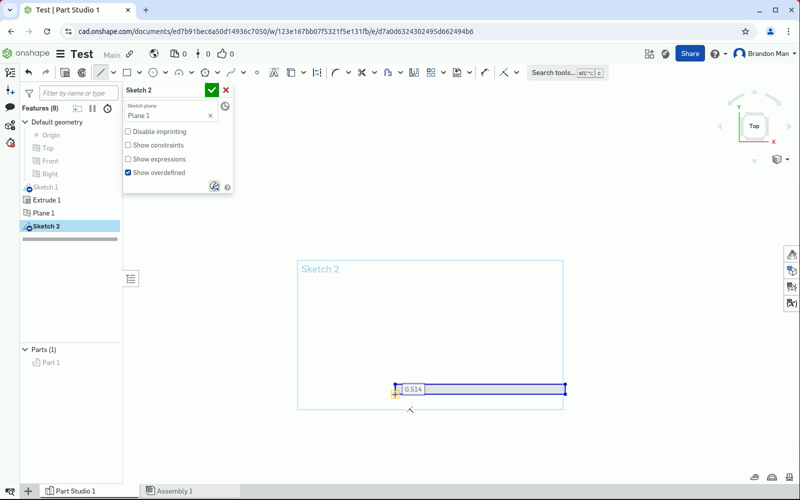
scroll(-6)
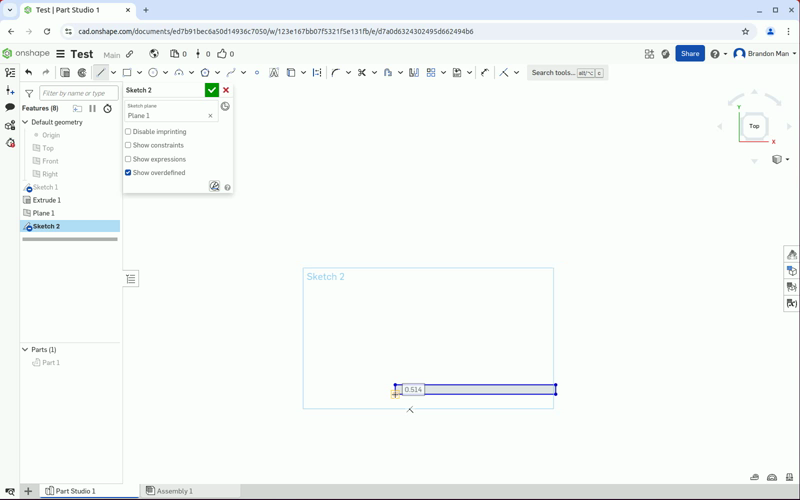
scroll(-6)
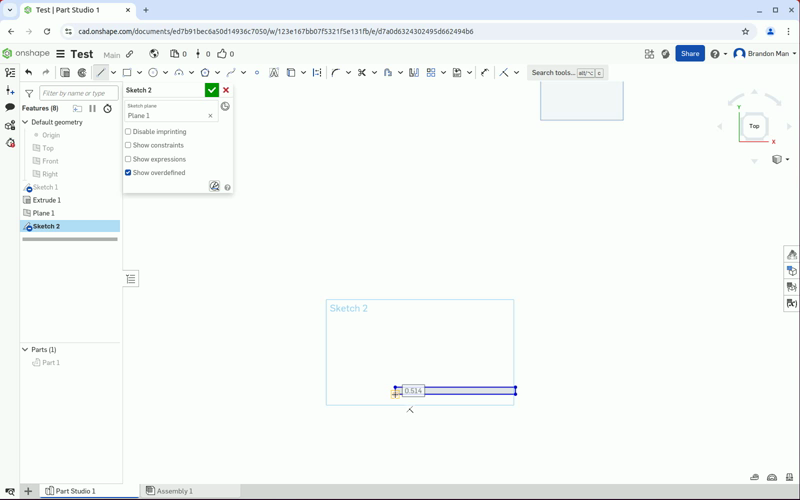
scroll(-6)
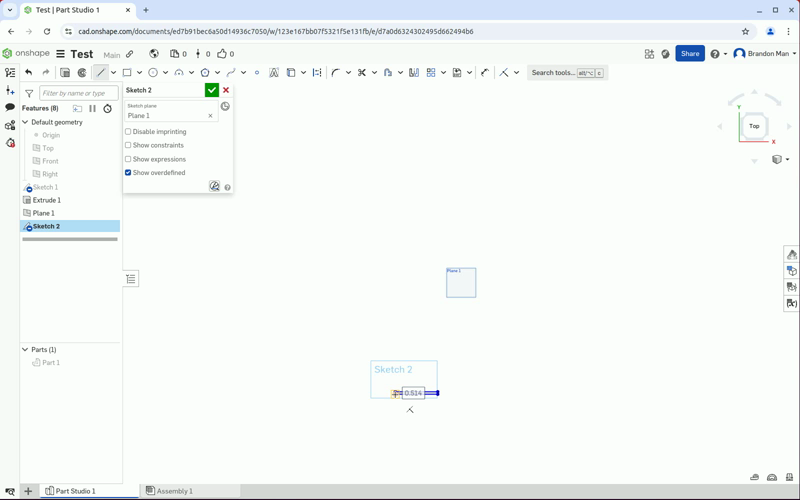
key(esc)
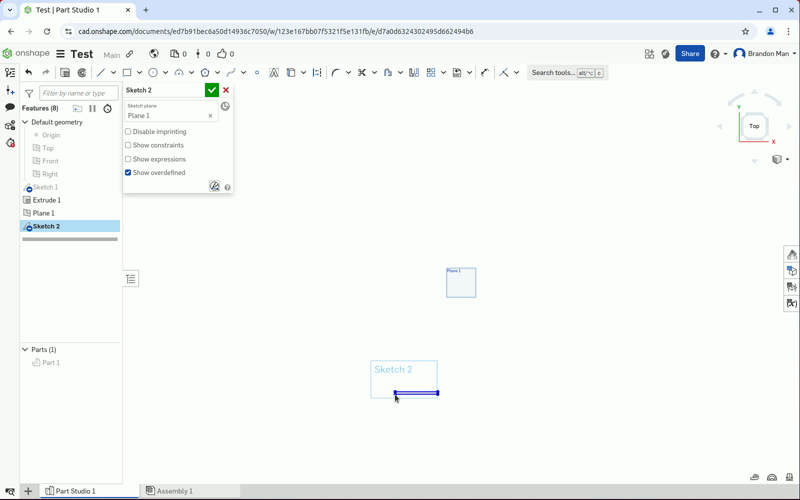
mouse_move(400, 391)
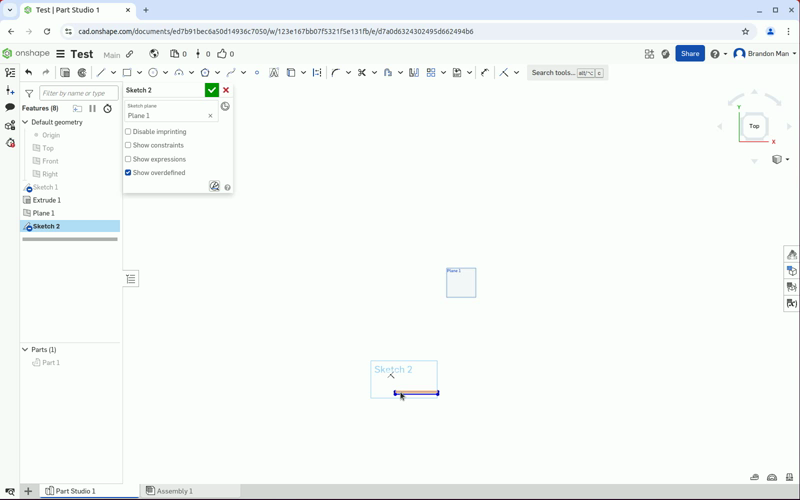
scroll(6)
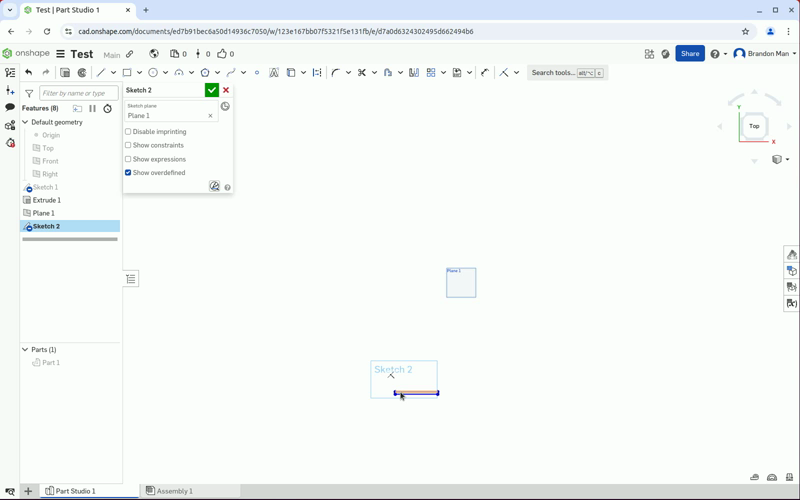
scroll(6)
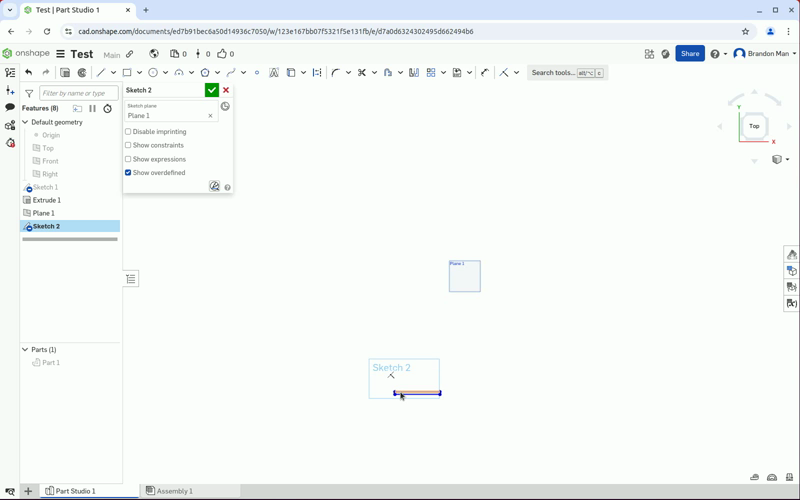
scroll(6)
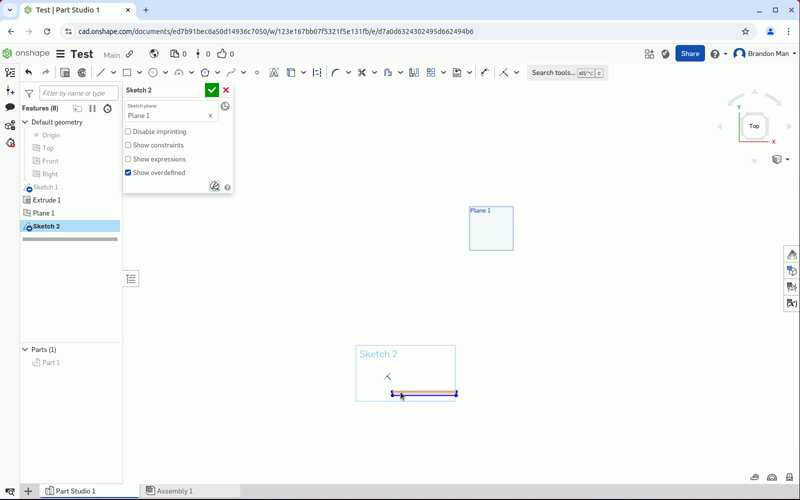
scroll(6)
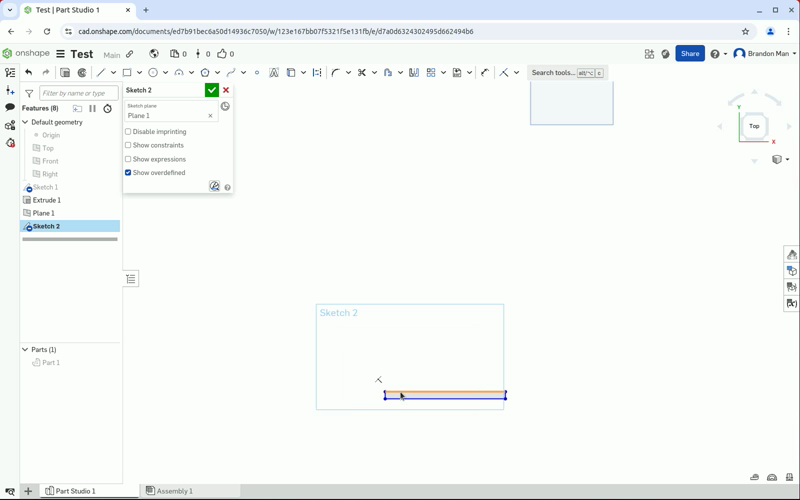
scroll(6)
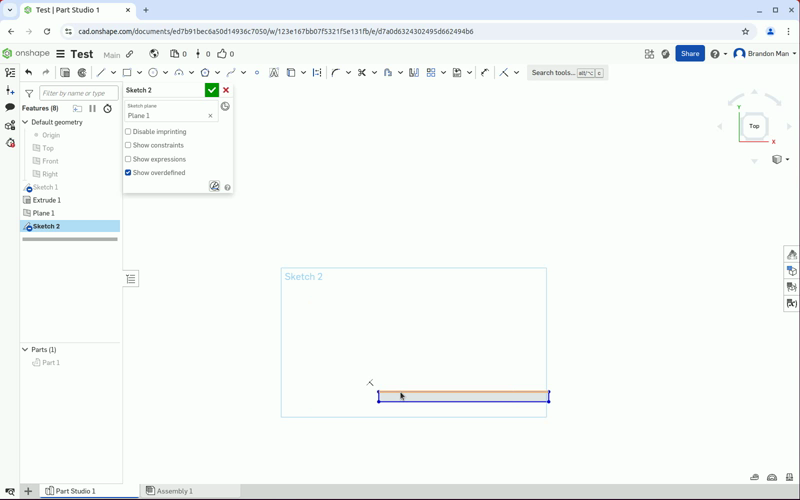
scroll(6)
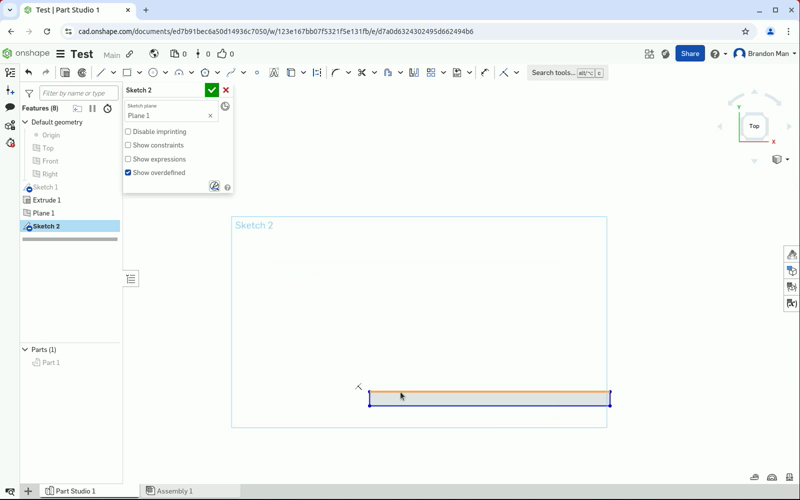
scroll(6)
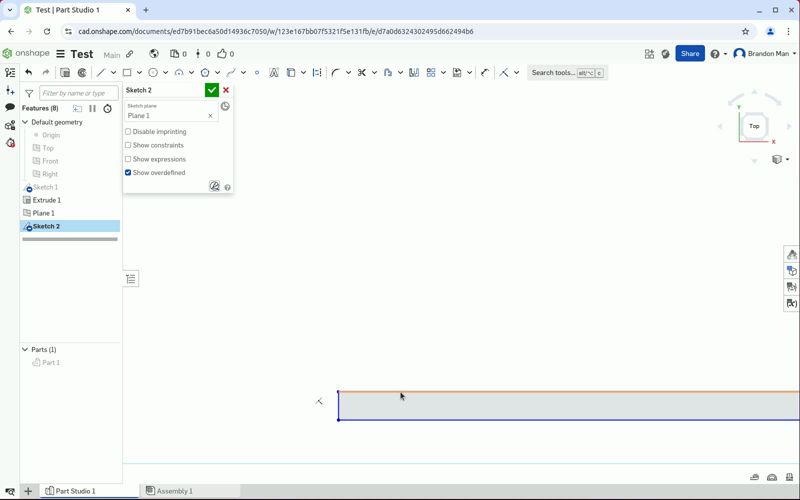
click(400, 391)
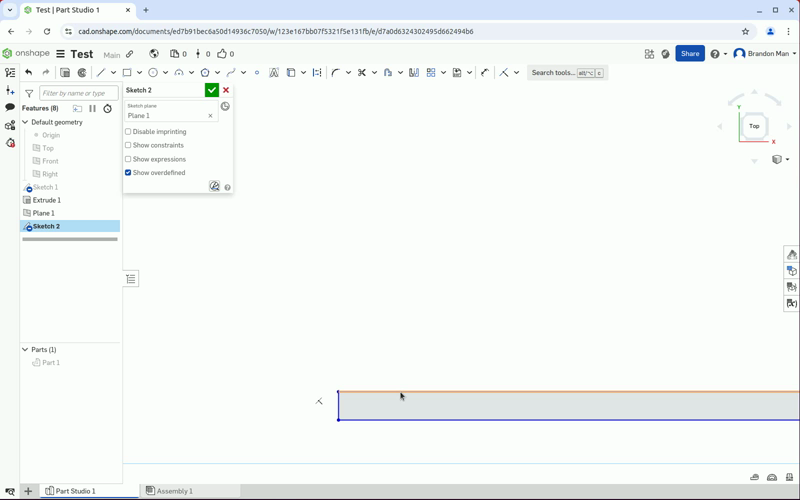
scroll(-6)
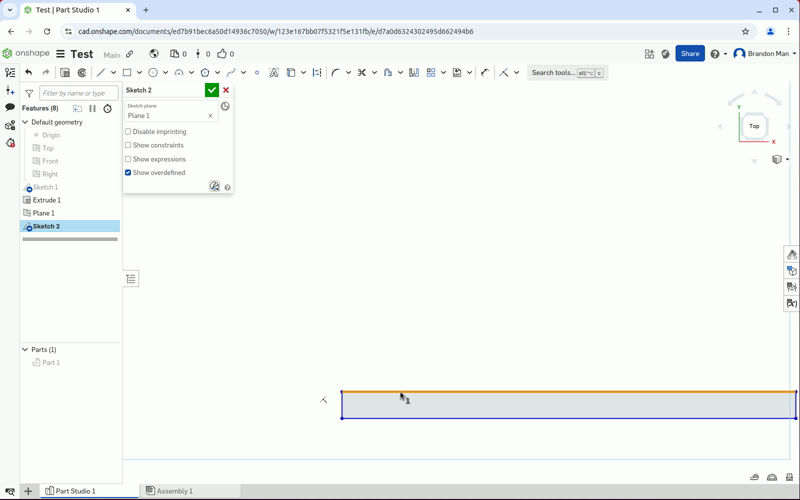
scroll(-6)
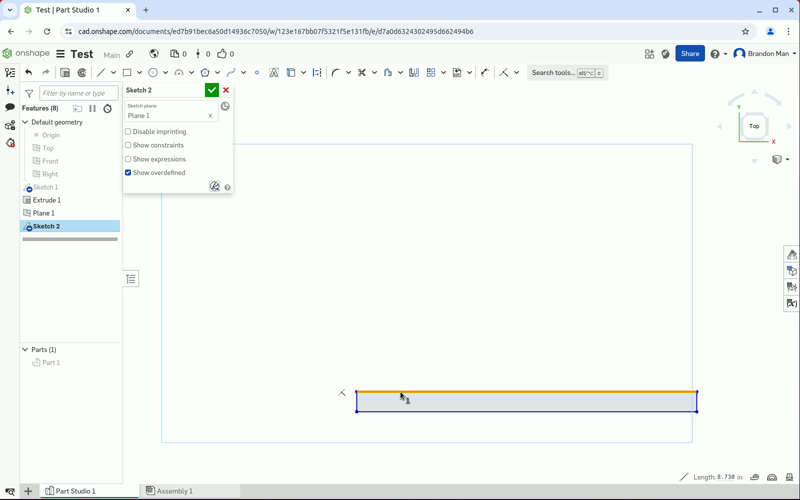
scroll(-6)
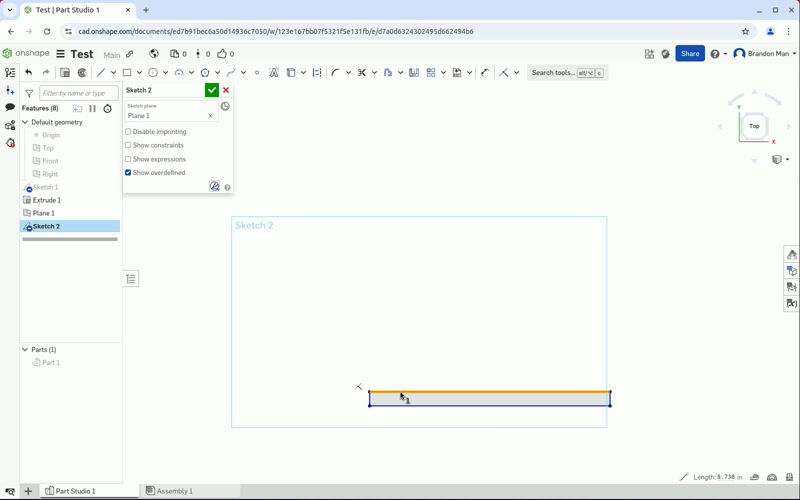
scroll(-6)
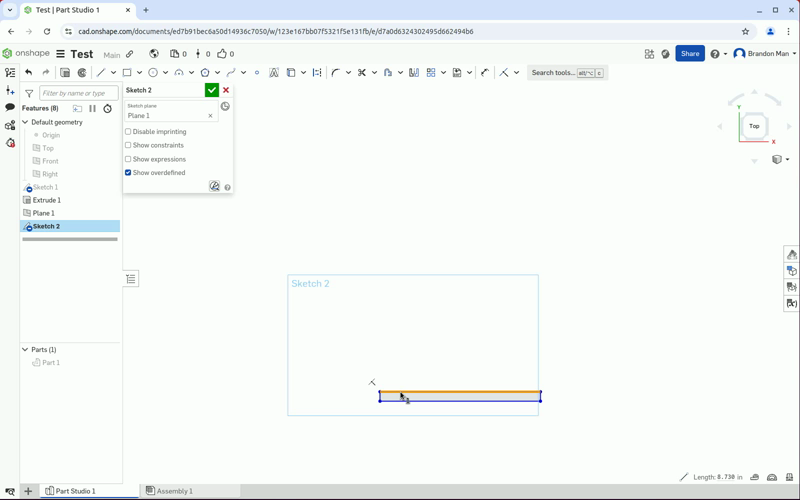
scroll(-6)
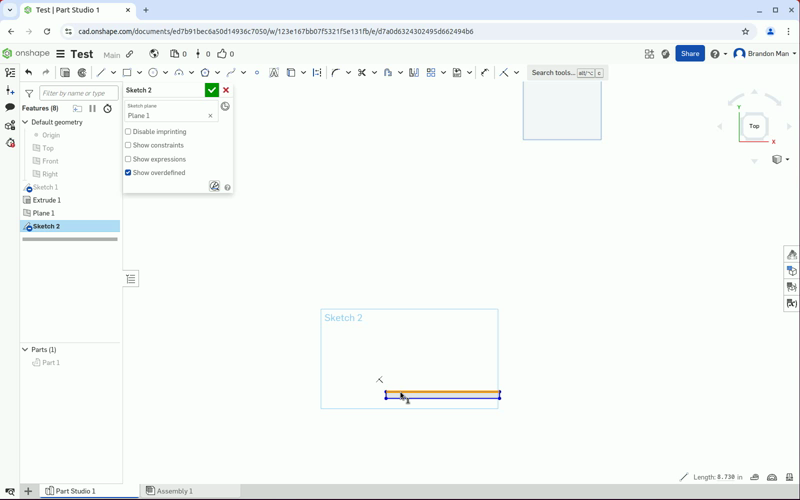
scroll(-6)
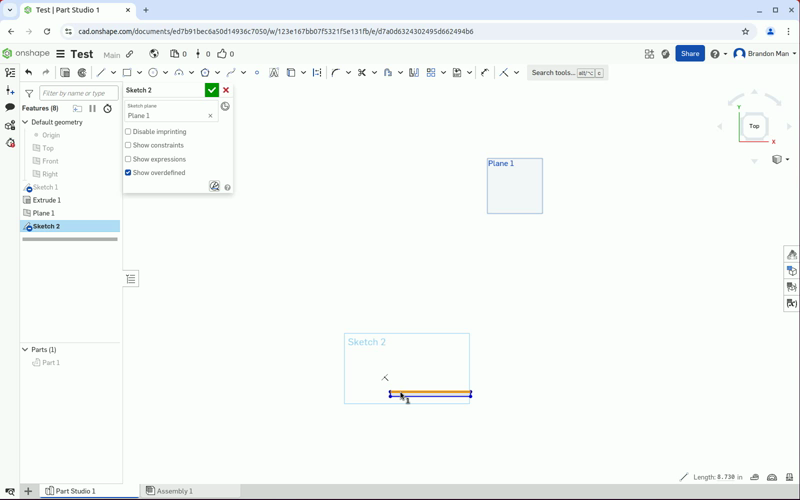
scroll(-6)
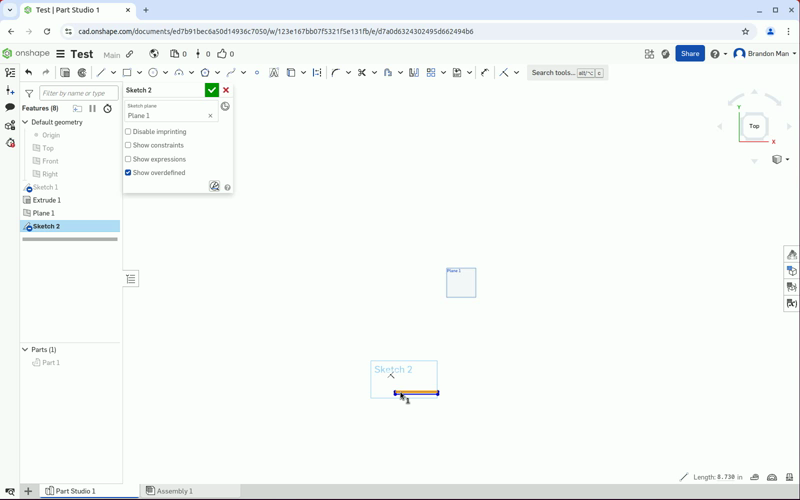
mouse_move(73, 352)
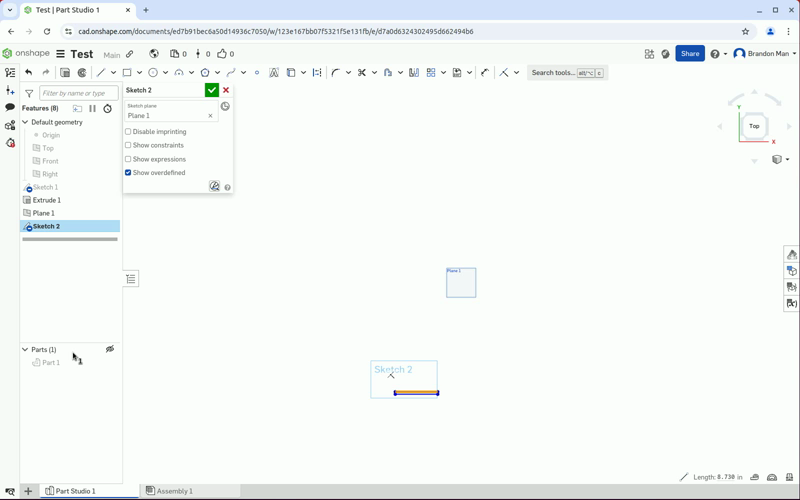
key(shift+y)
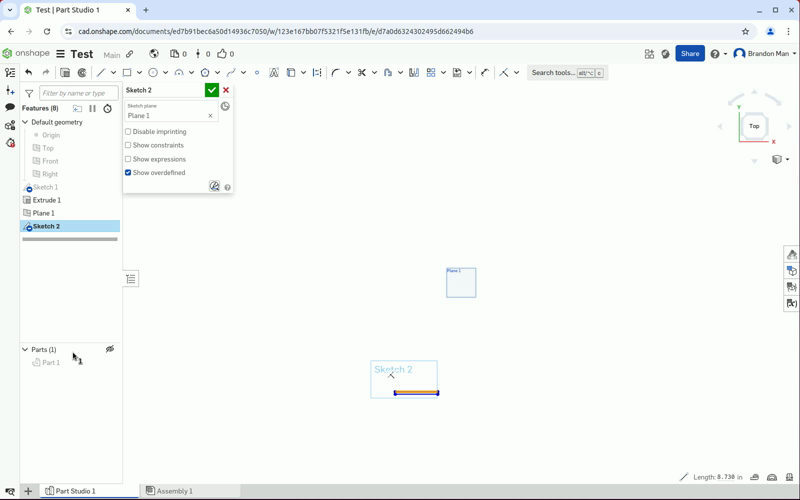
key(shift+e)
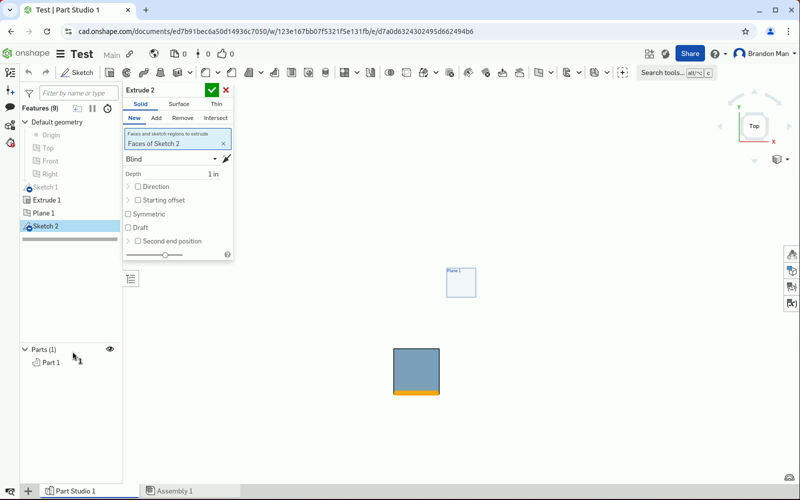
mouse_move(143, 106)
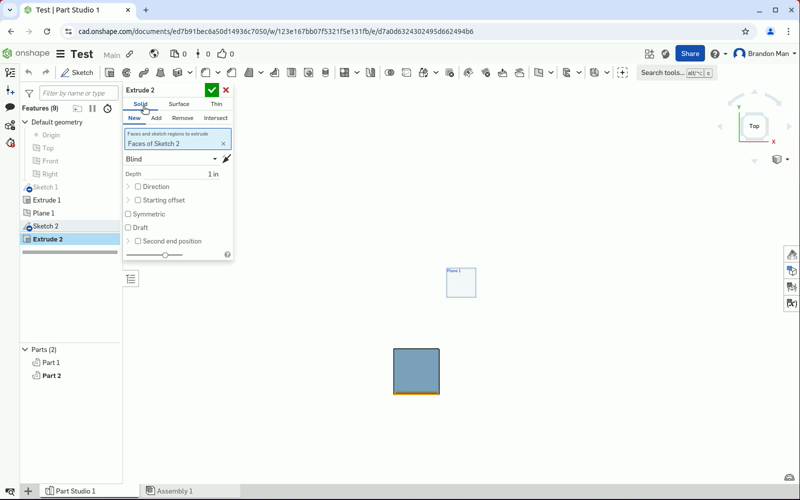
click(143, 106)
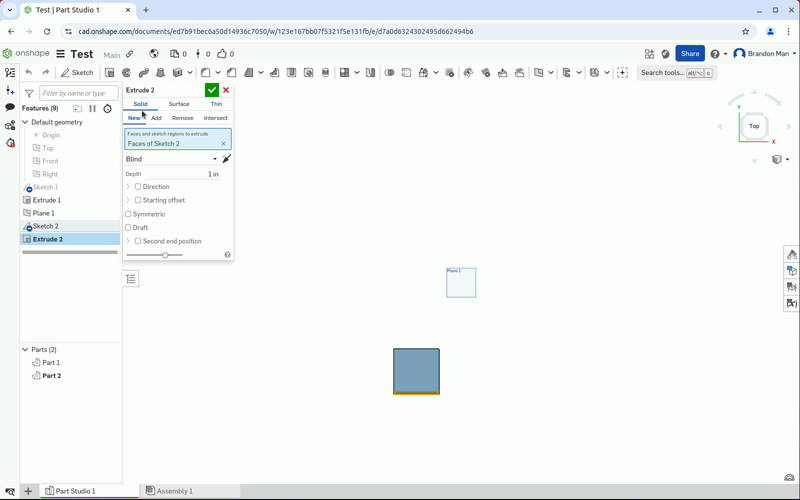
mouse_move(137, 120)
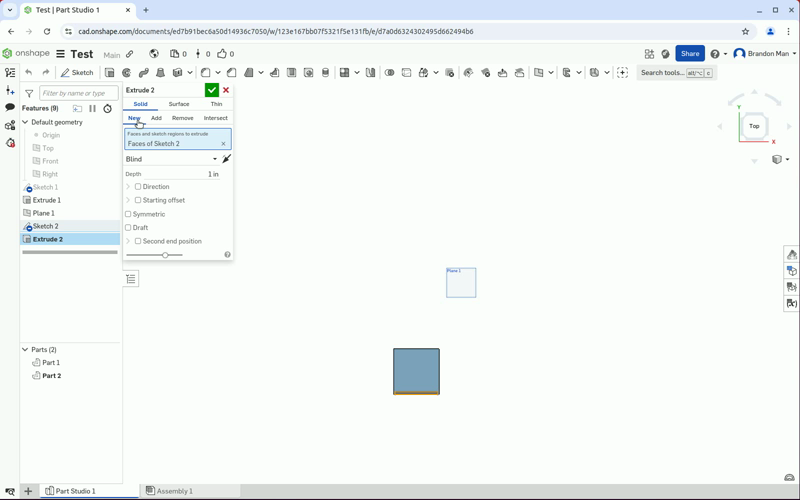
click(137, 120)
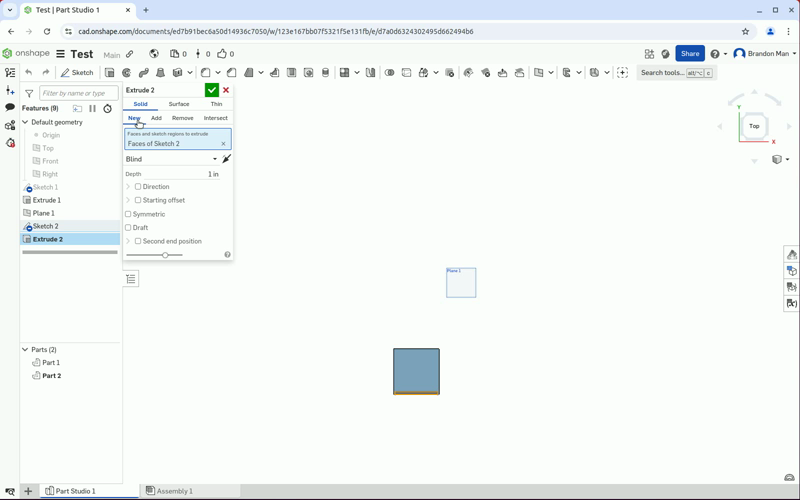
key(tab, 4)
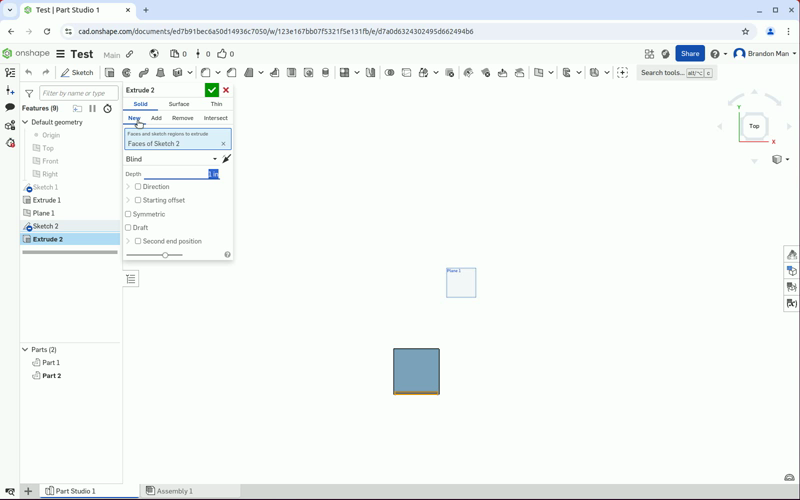
text(2.648)
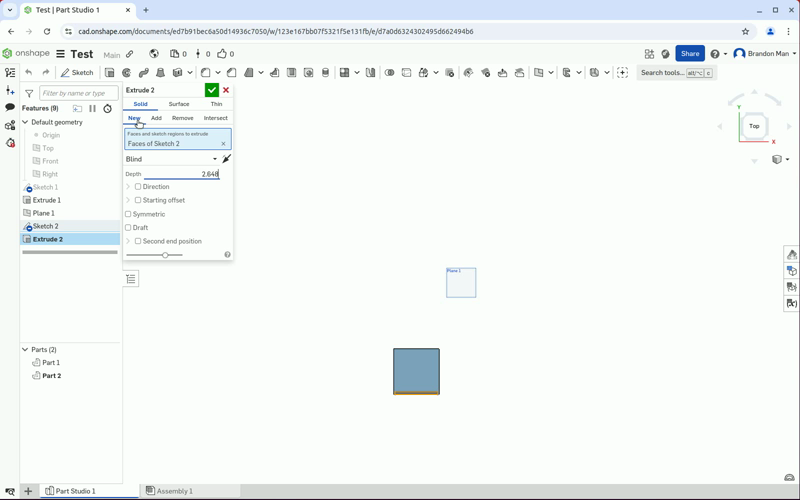
key(enter)
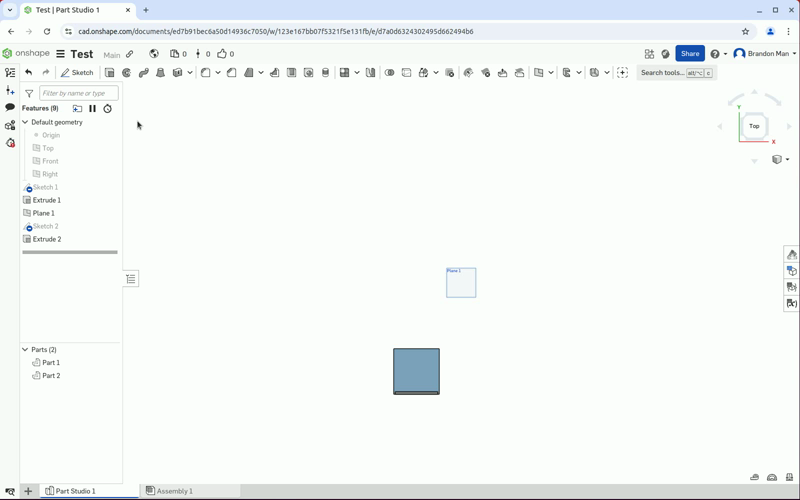
key(shift+h)
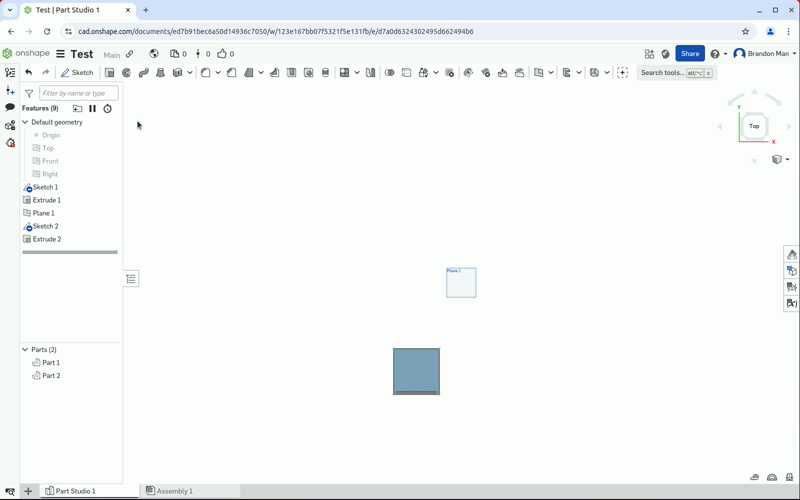
key(shift+h)
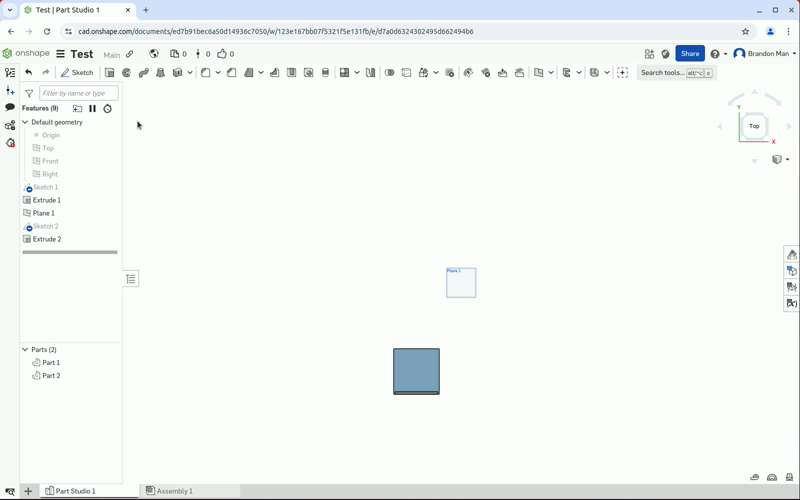
mouse_move(73, 189)
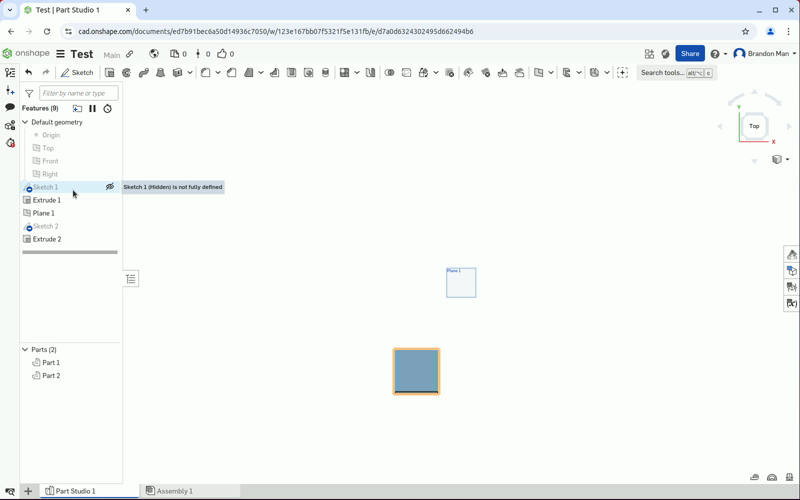
click(73, 189)
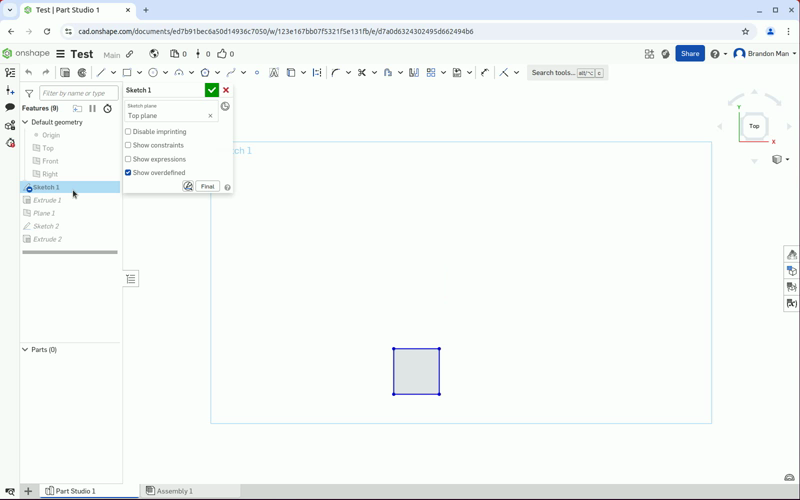
mouse_move(229, 92)
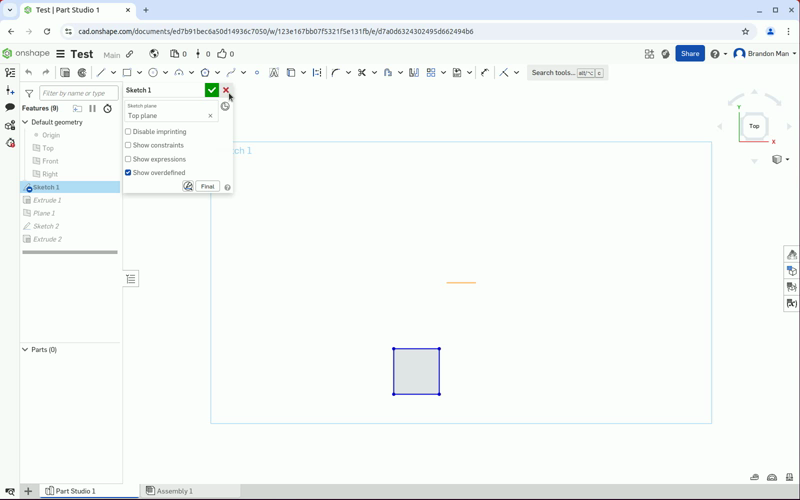
click(229, 92)
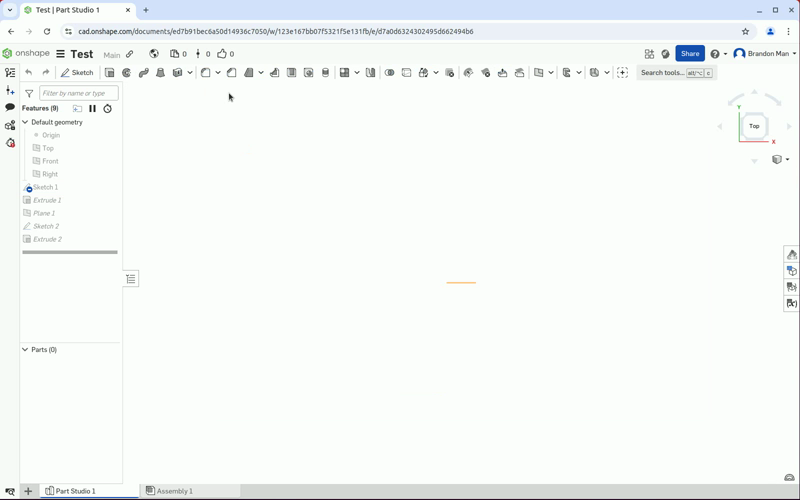
key(shift+s)
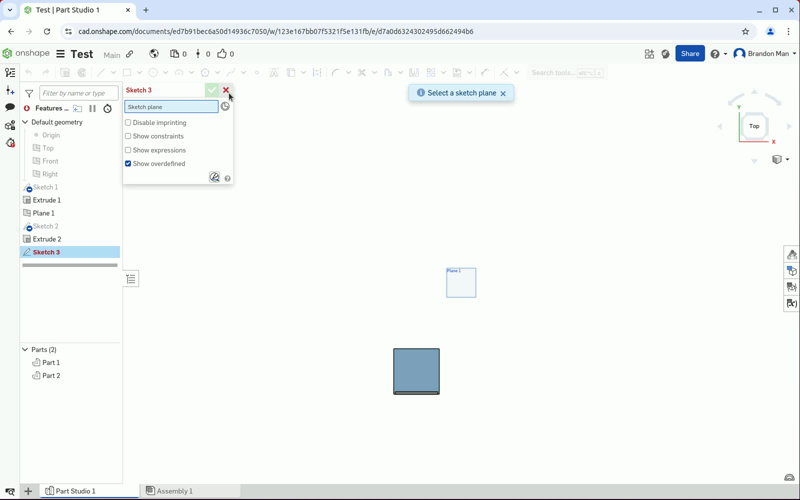
mouse_move(73, 215)
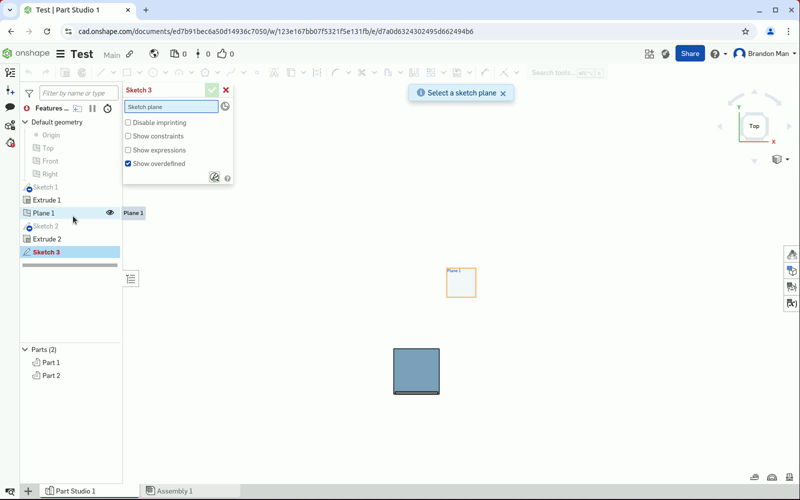
click(73, 215)
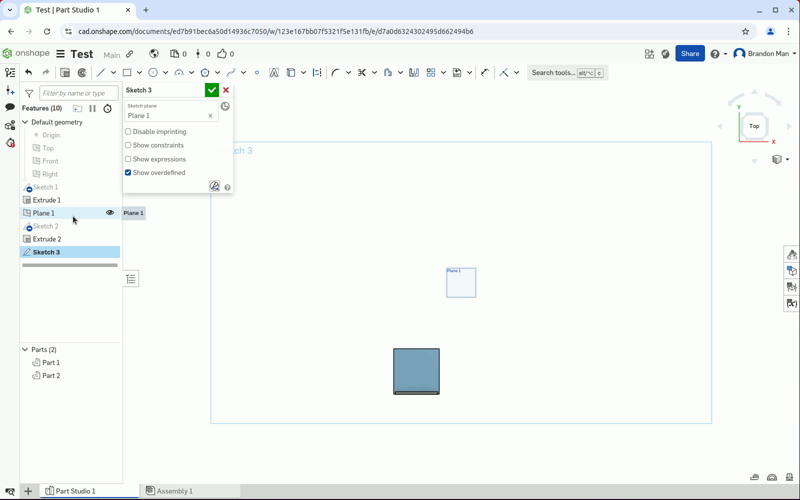
mouse_move(73, 352)
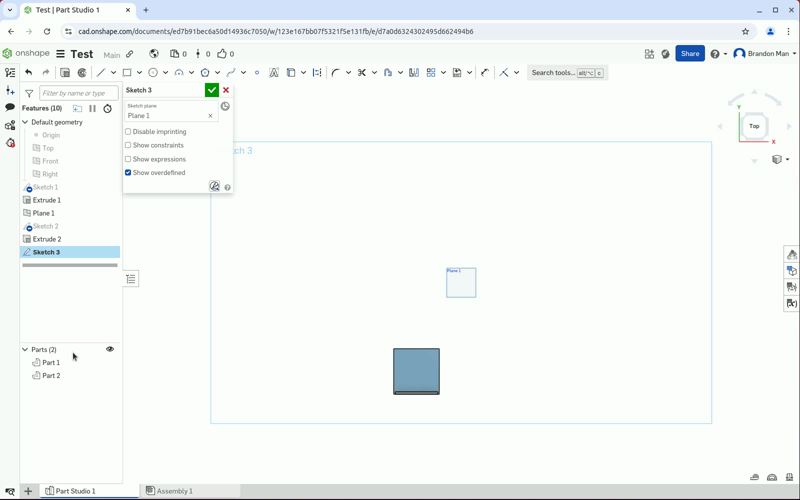
key(y)
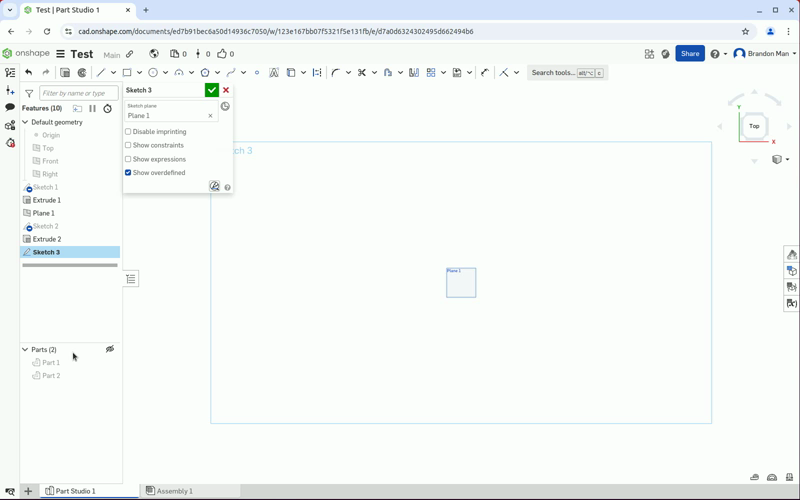
key(l)
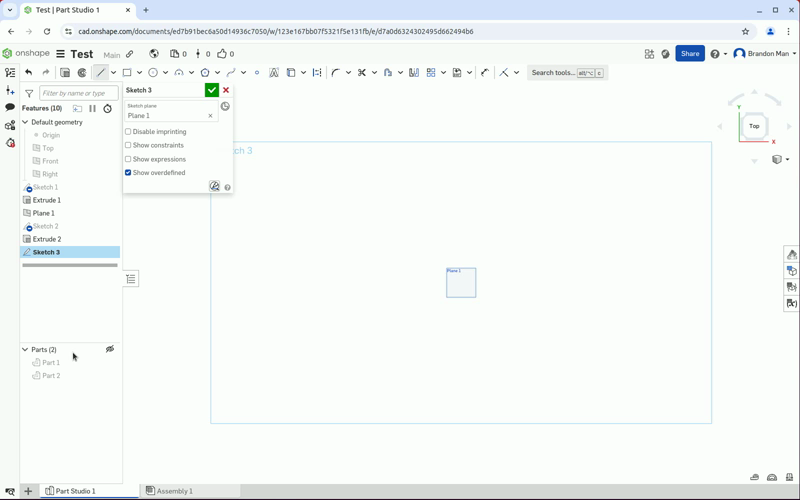
key_down(shift)
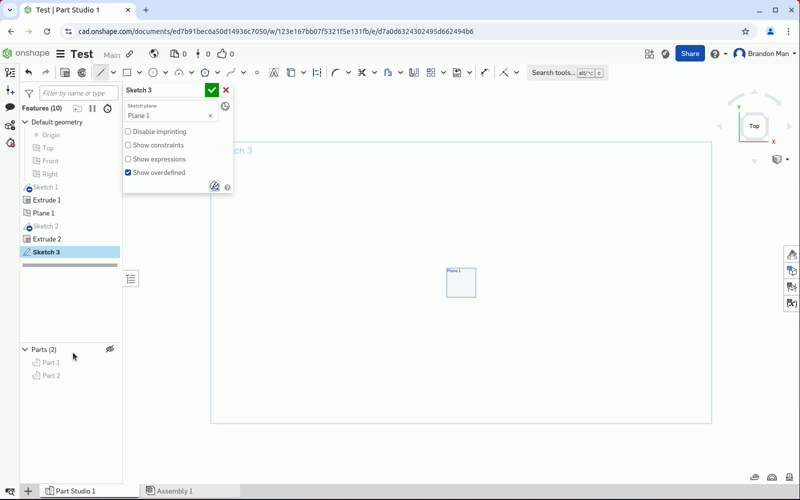
mouse_move(393, 394)
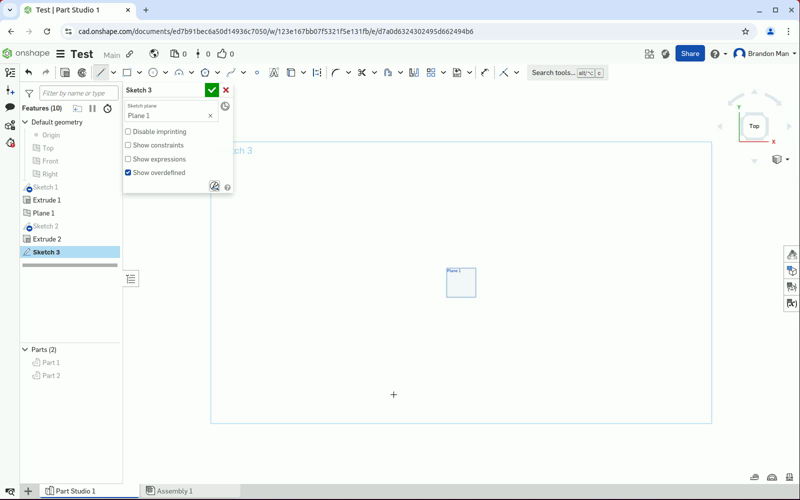
click(393, 394)
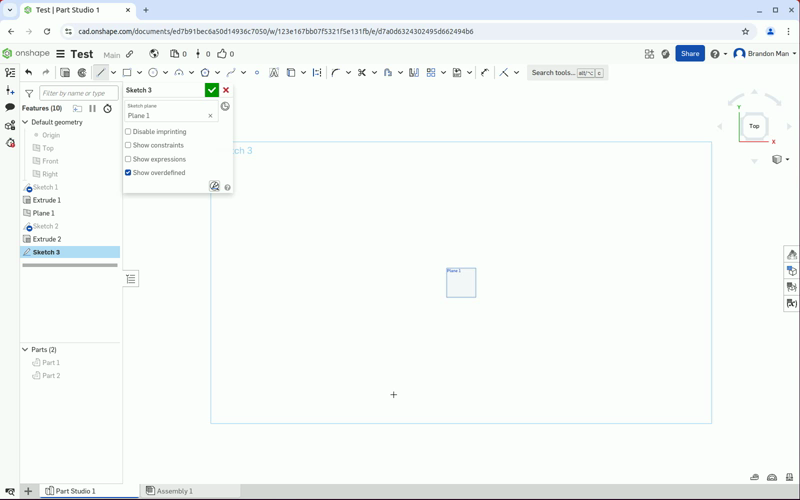
key_up(shift)
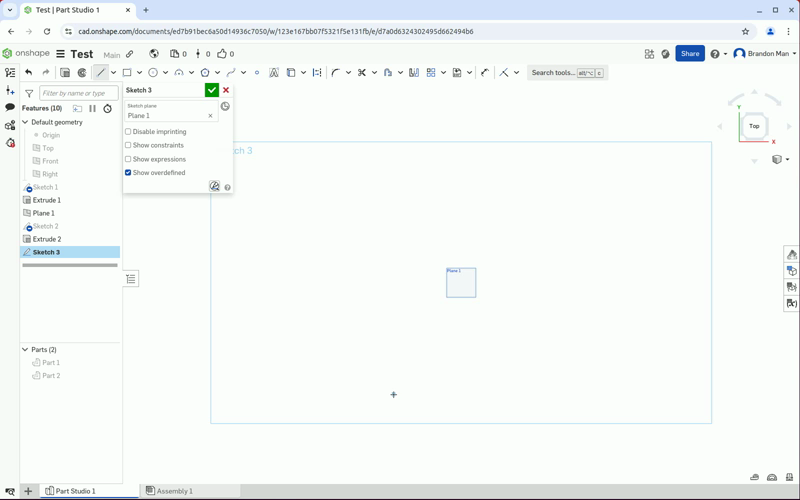
key_down(shift)
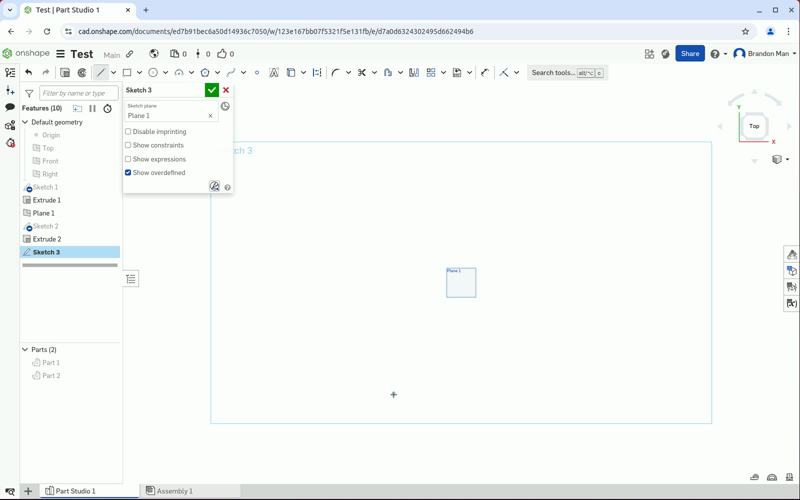
mouse_move(423, 394)
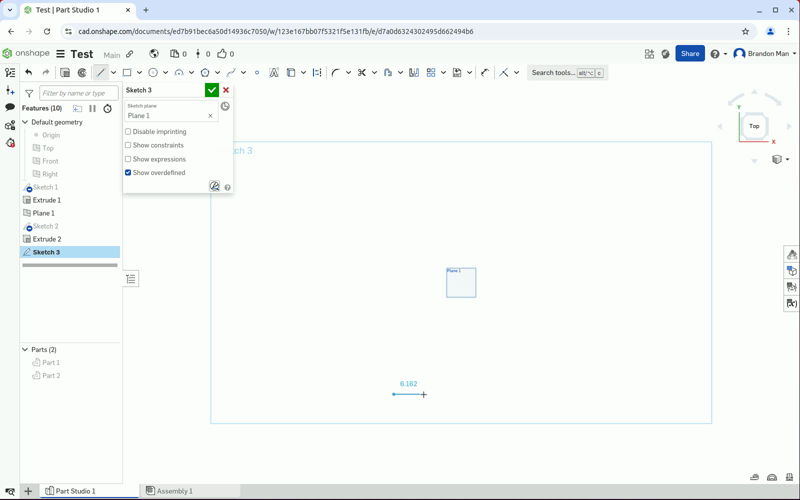
mouse_move(397, 394)
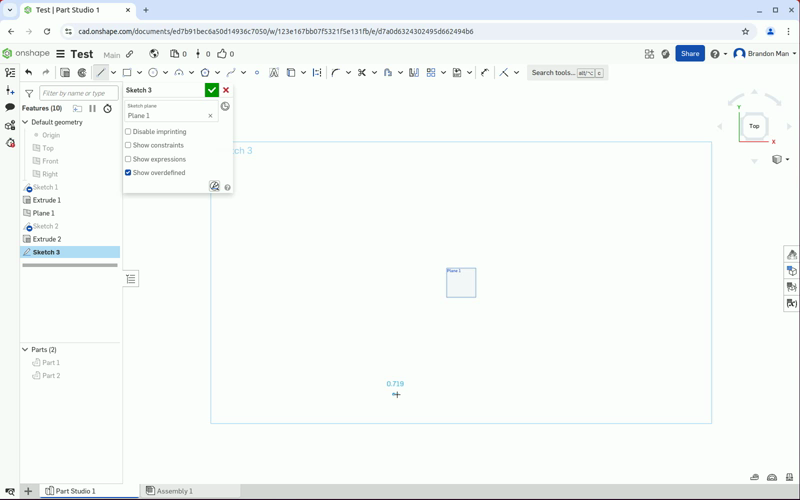
scroll(6)
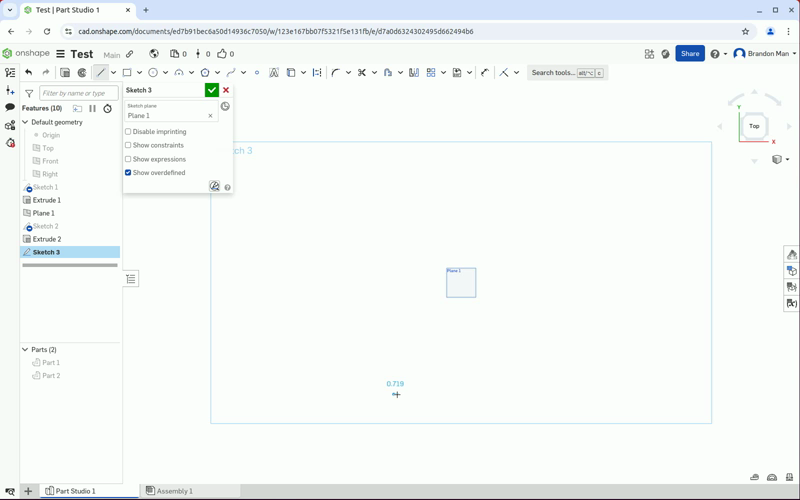
scroll(6)
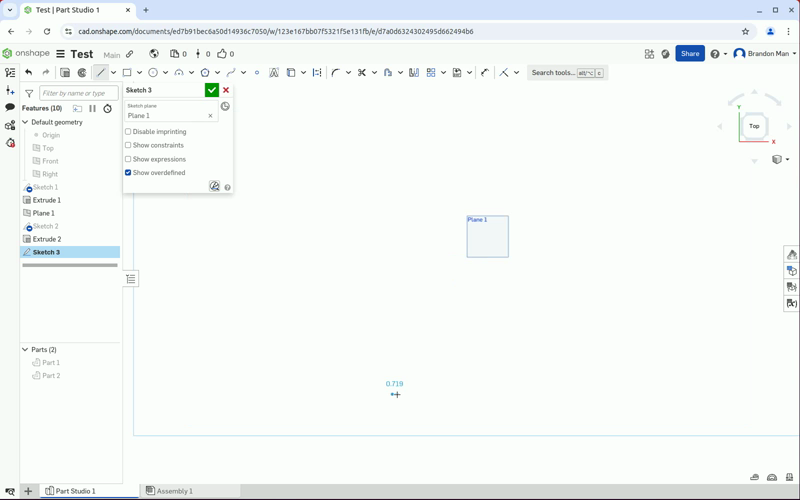
scroll(6)
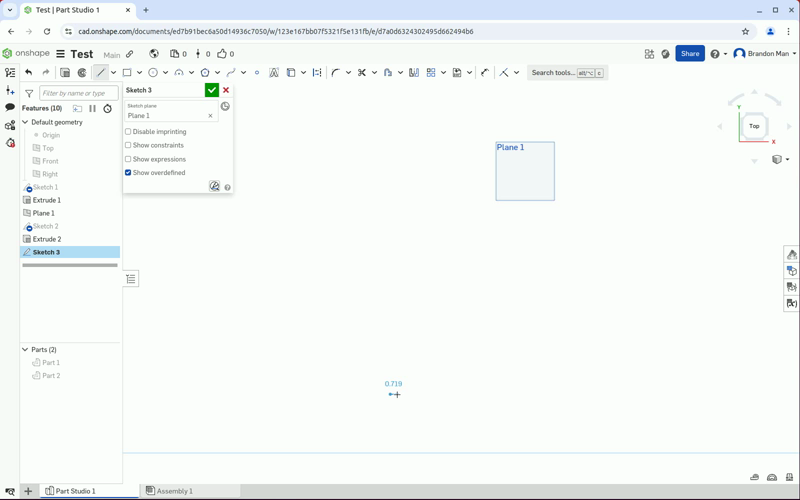
scroll(6)
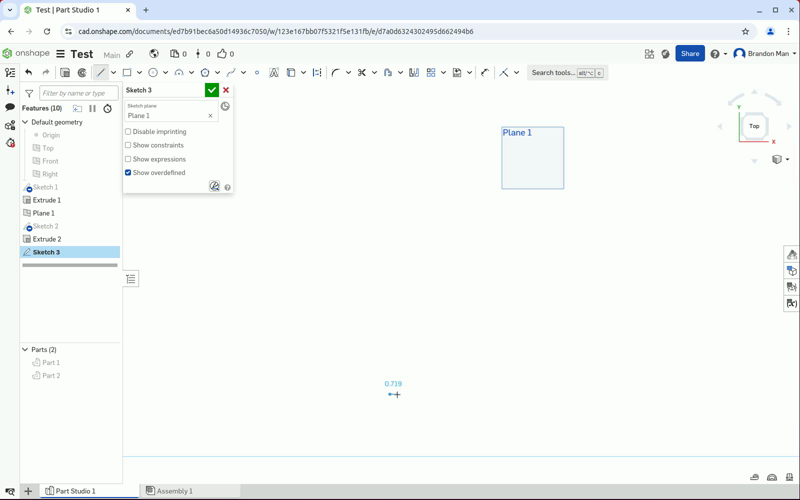
scroll(6)
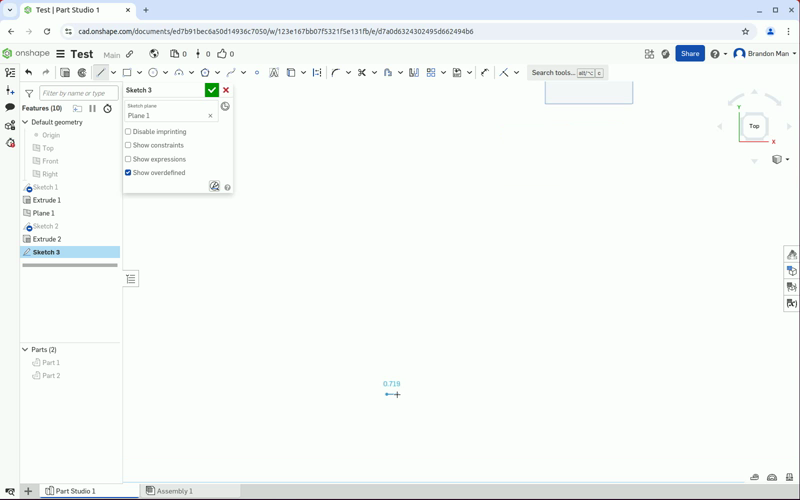
scroll(6)
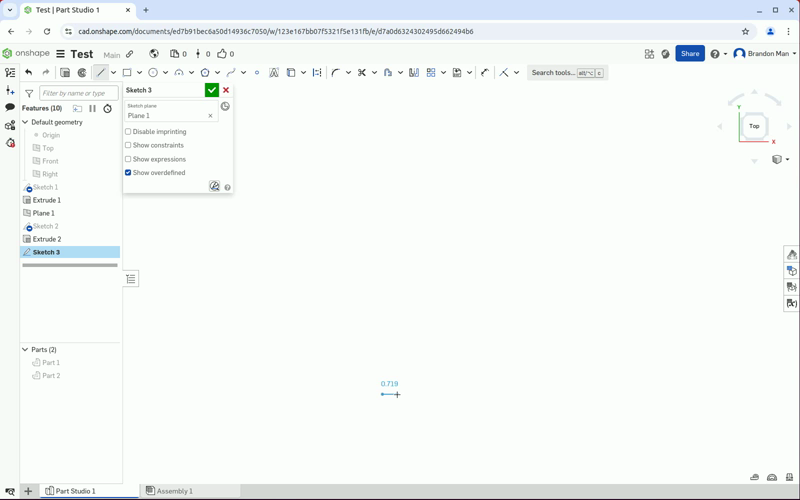
scroll(6)
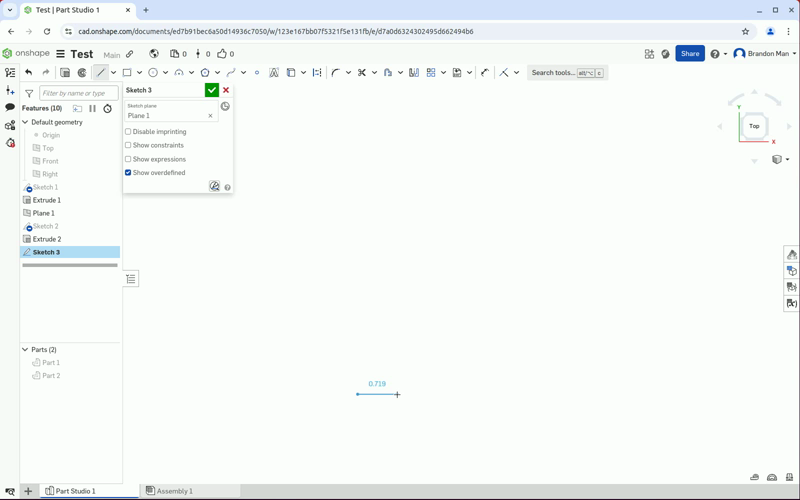
click(397, 394)
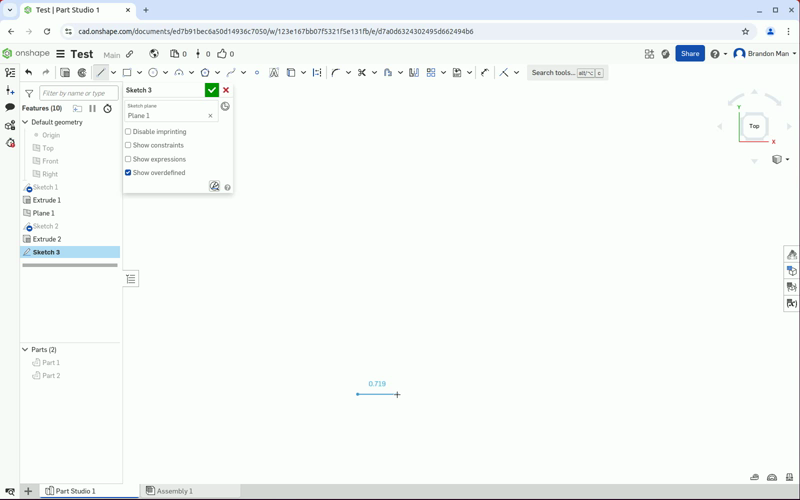
scroll(-6)
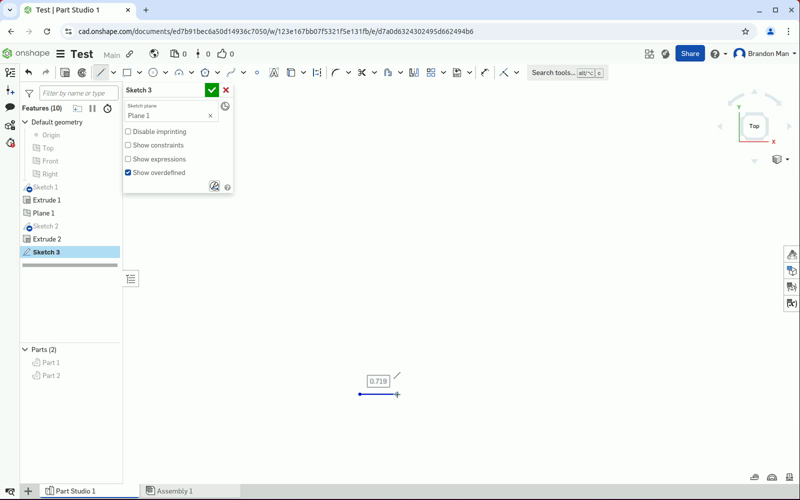
scroll(-6)
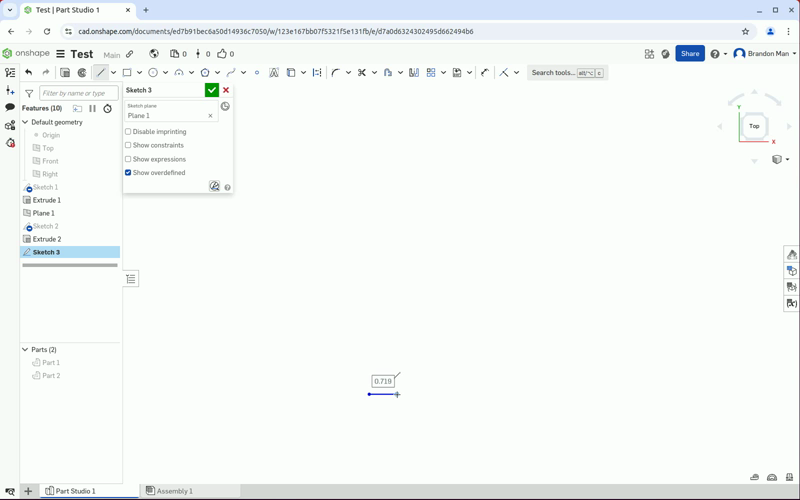
scroll(-6)
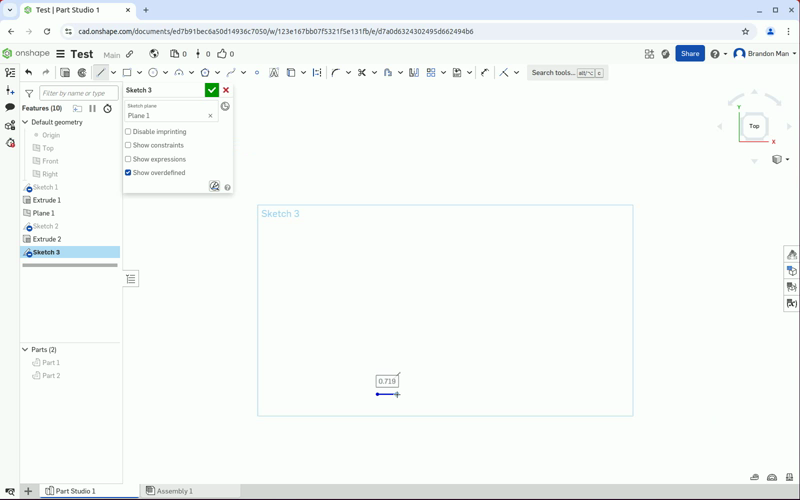
scroll(-6)
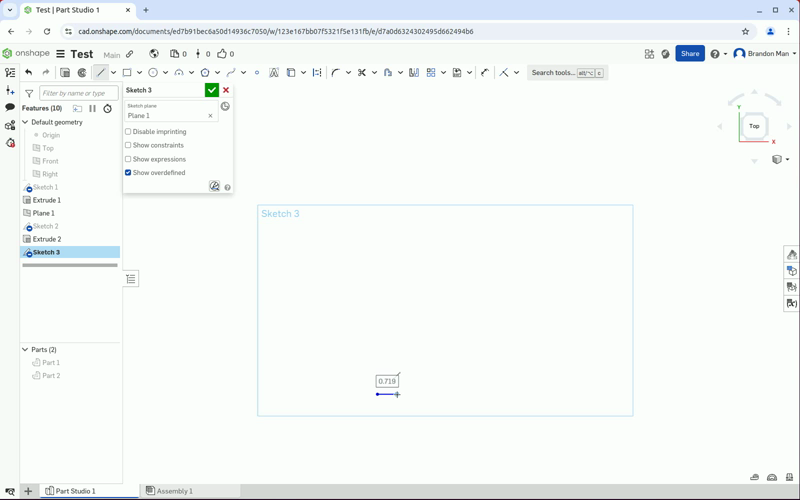
scroll(-6)
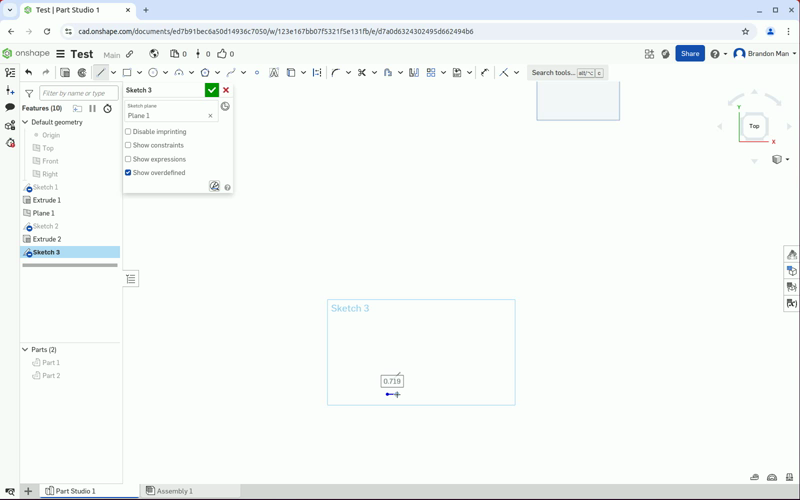
scroll(-6)
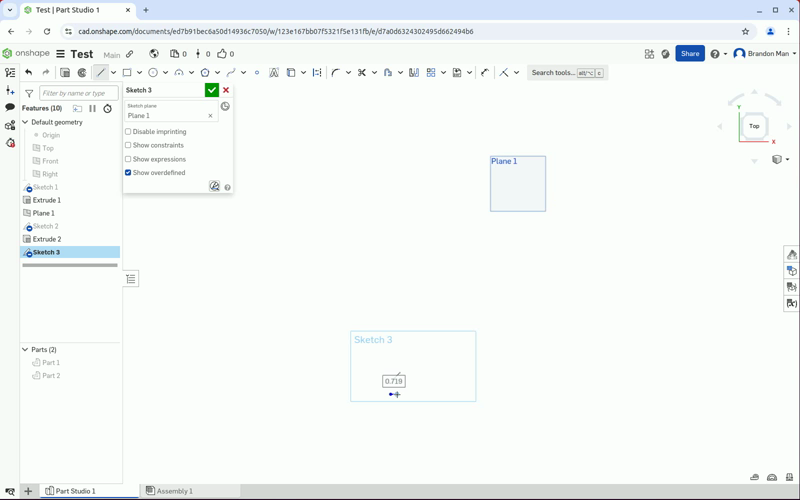
scroll(-6)
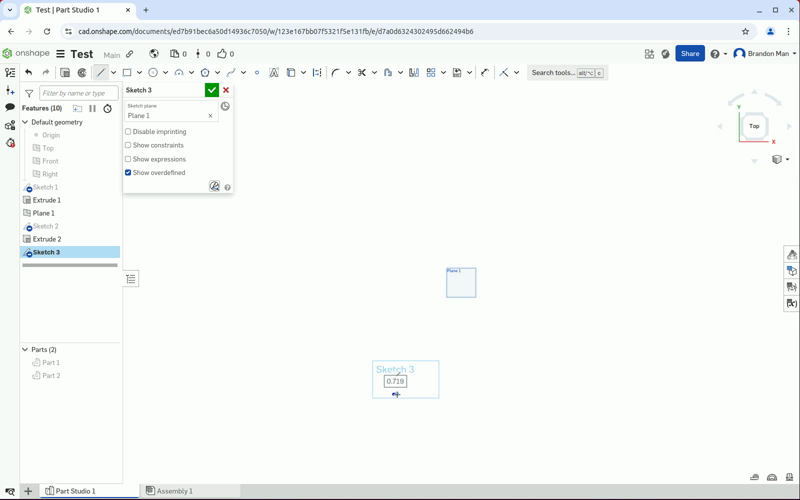
key_up(shift)
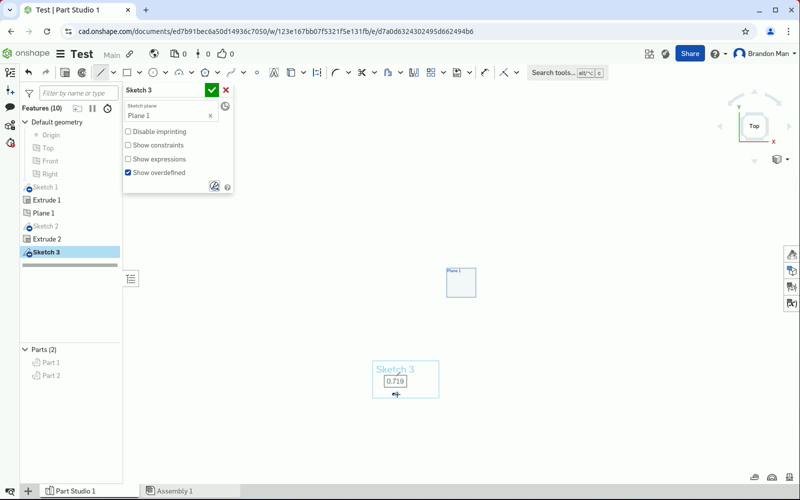
key_down(shift)
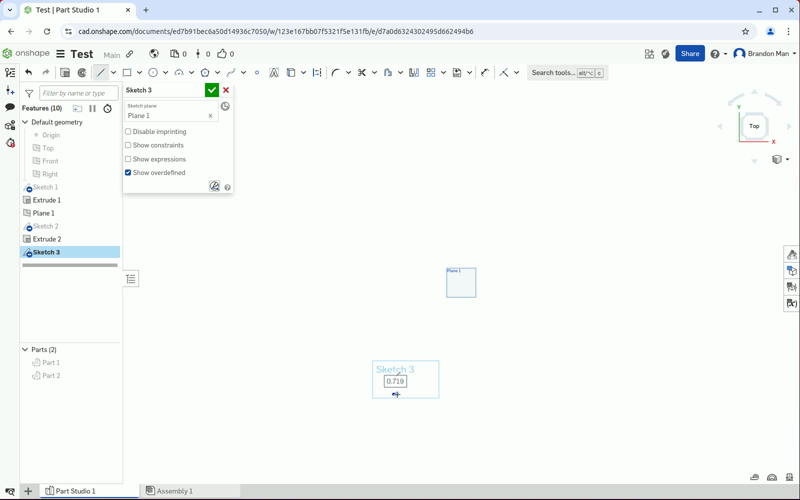
mouse_move(427, 394)
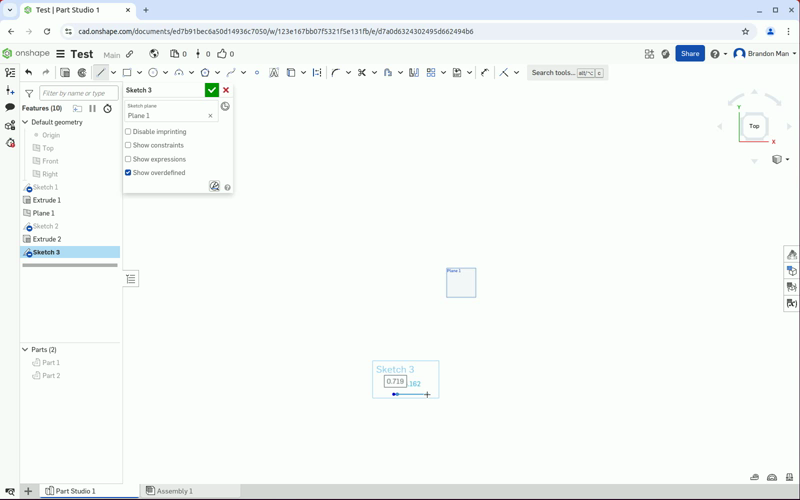
mouse_move(397, 390)
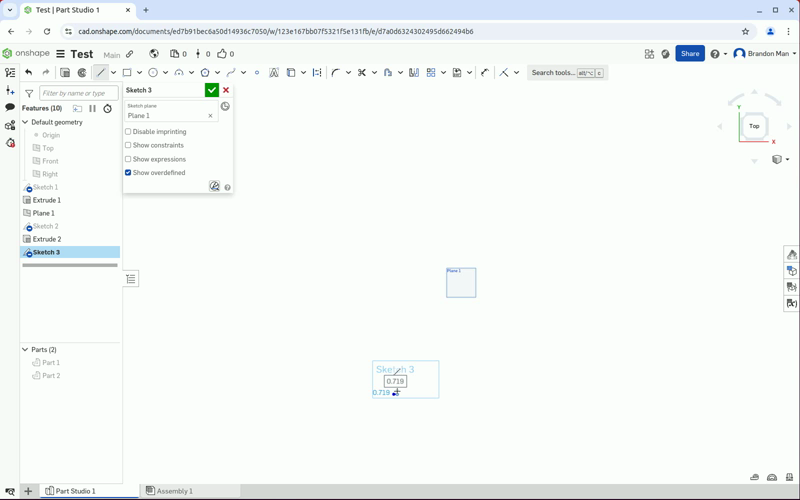
scroll(6)
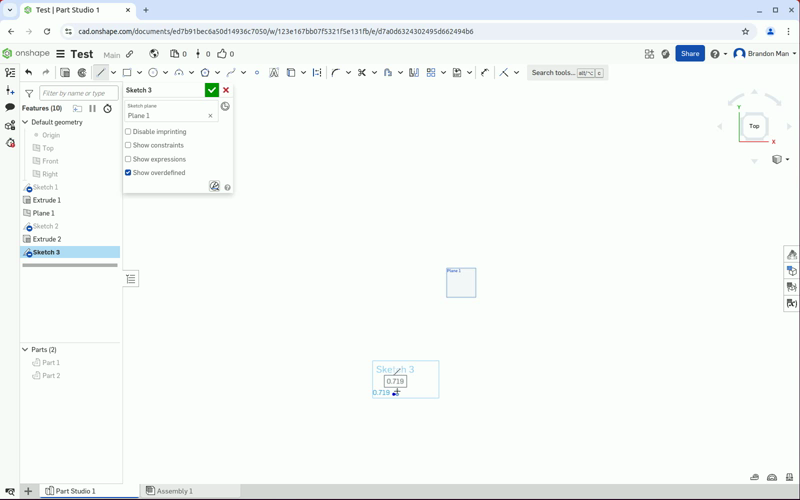
scroll(6)
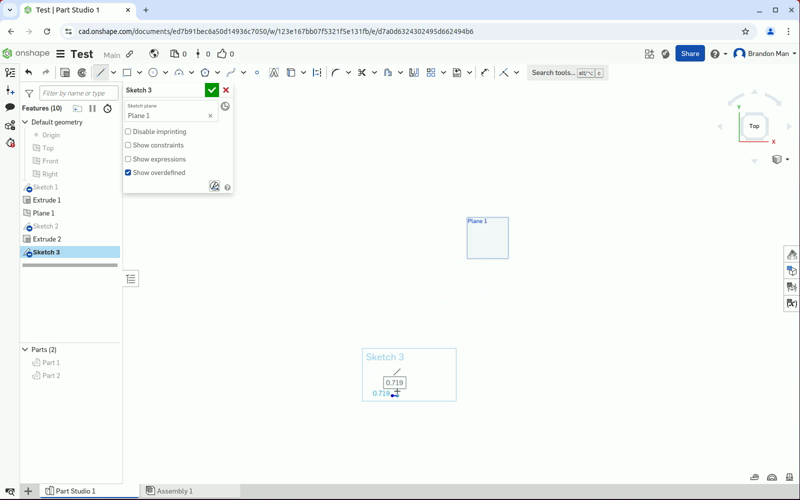
scroll(6)
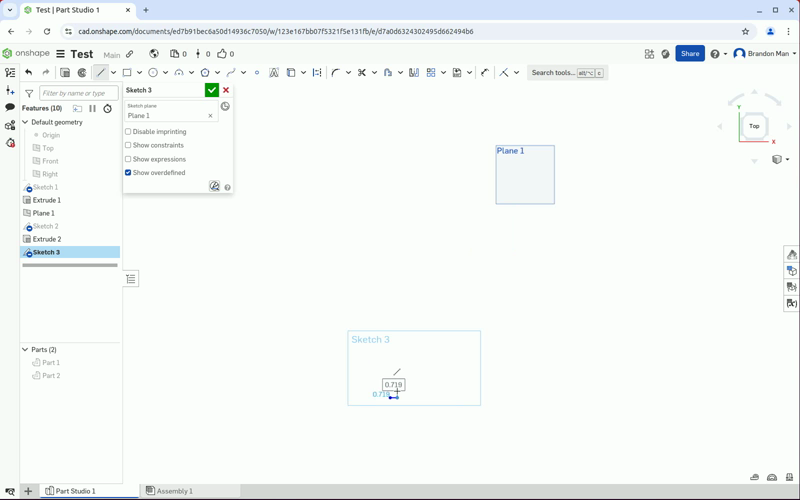
scroll(6)
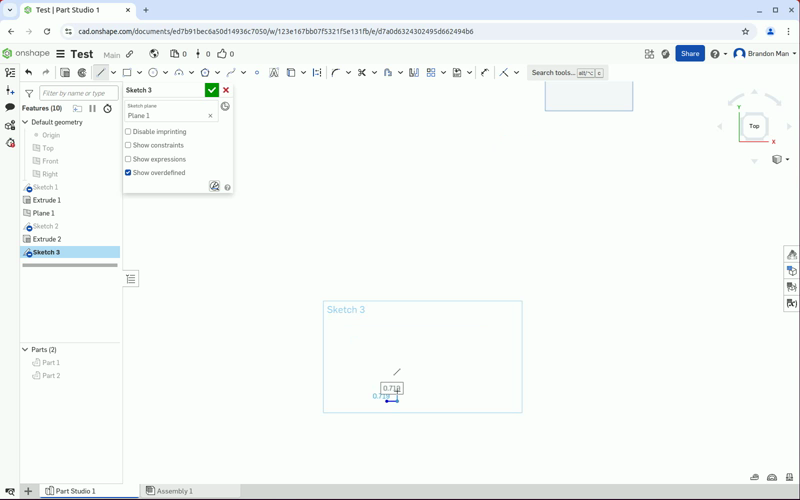
scroll(6)
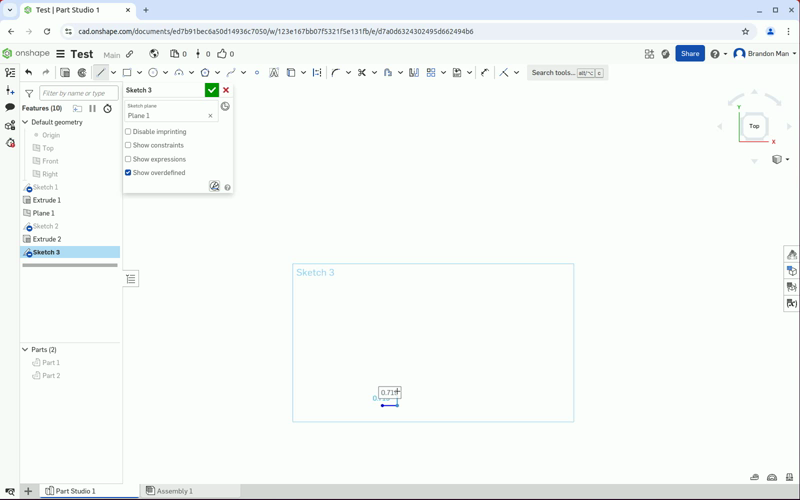
scroll(6)
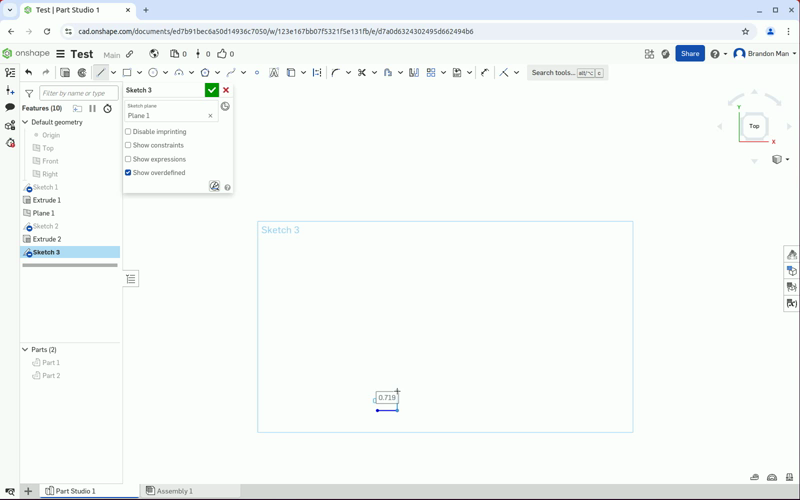
scroll(6)
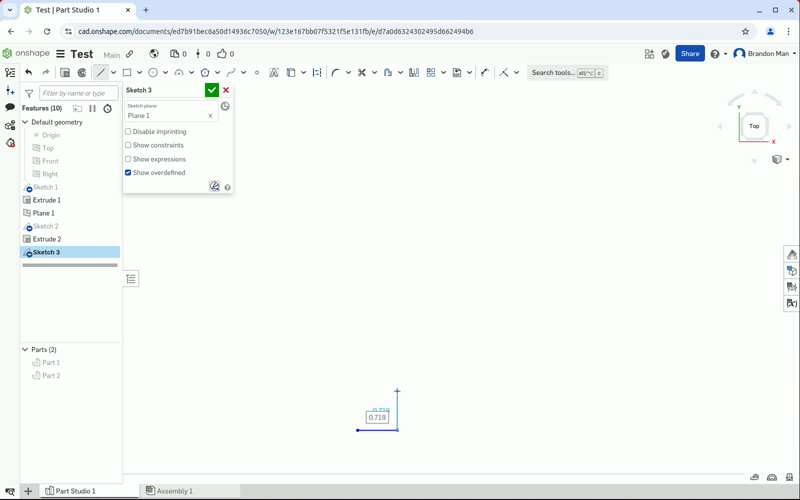
click(397, 390)
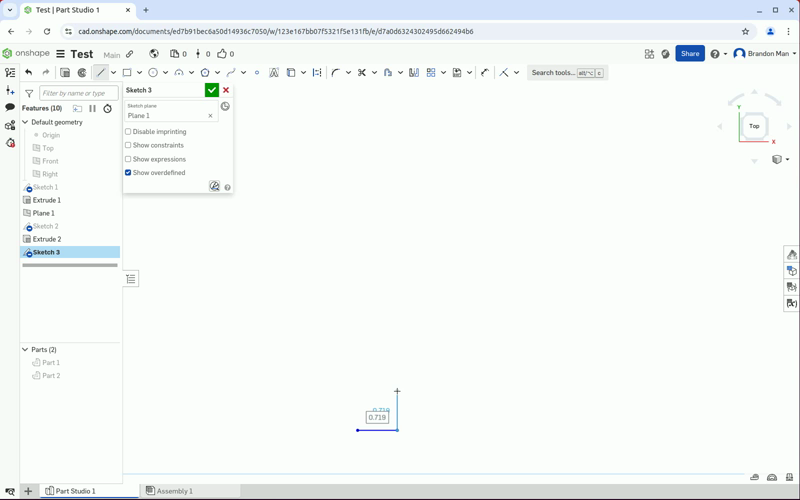
scroll(-6)
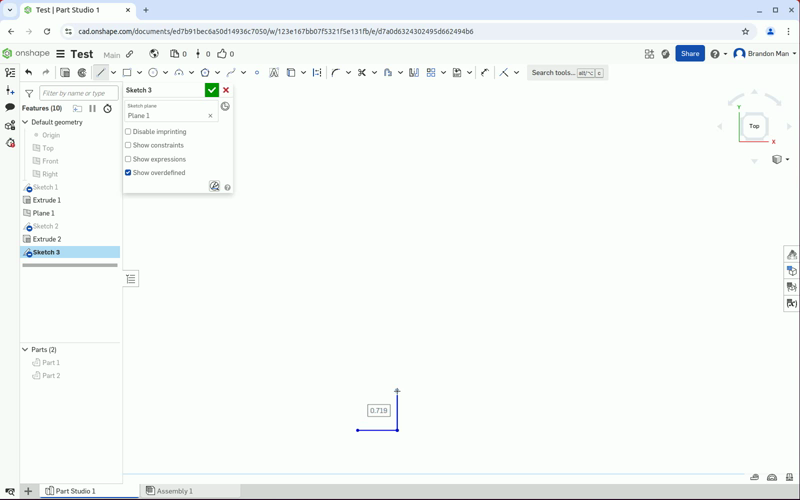
scroll(-6)
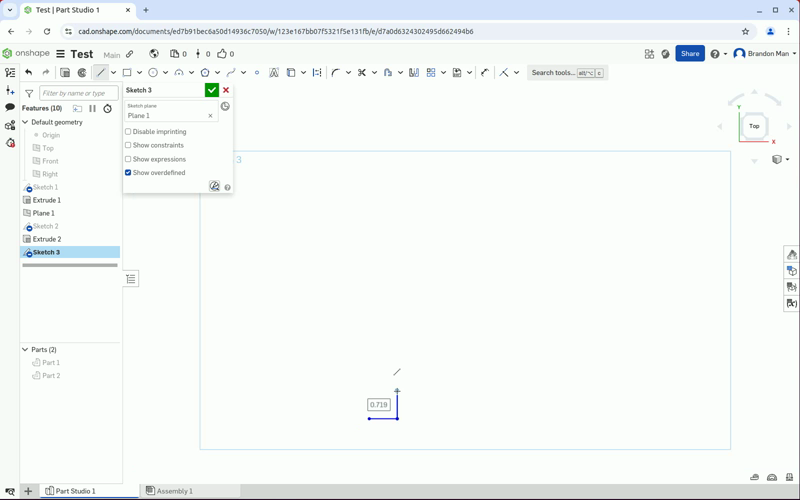
scroll(-6)
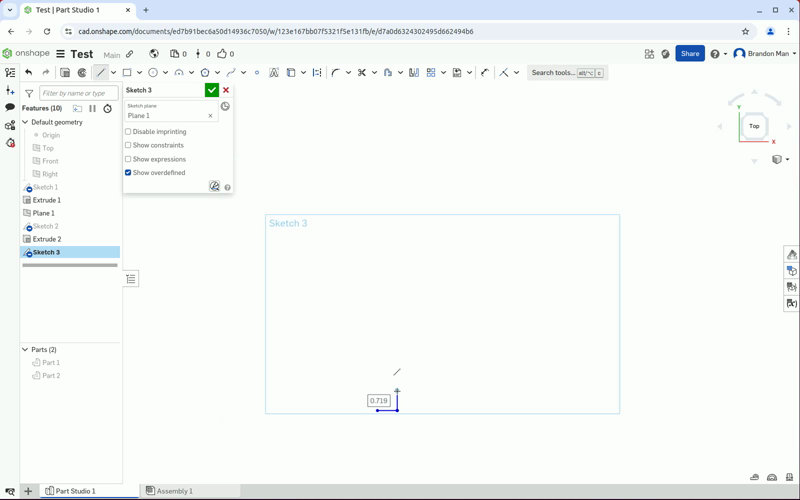
scroll(-6)
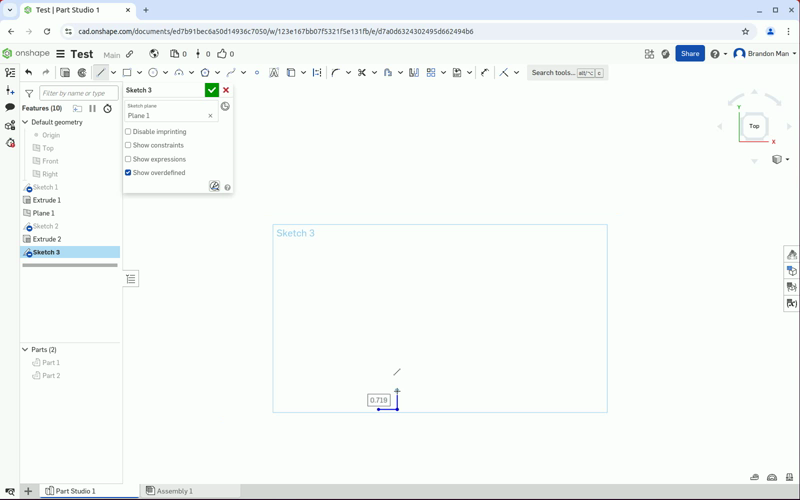
scroll(-6)
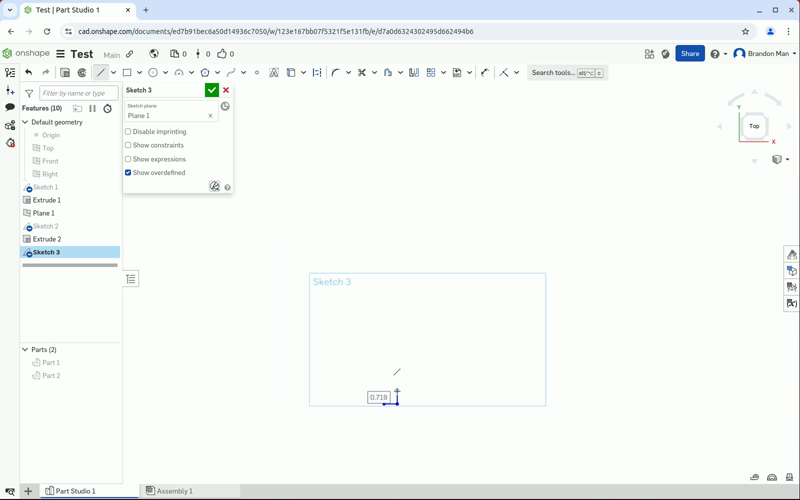
scroll(-6)
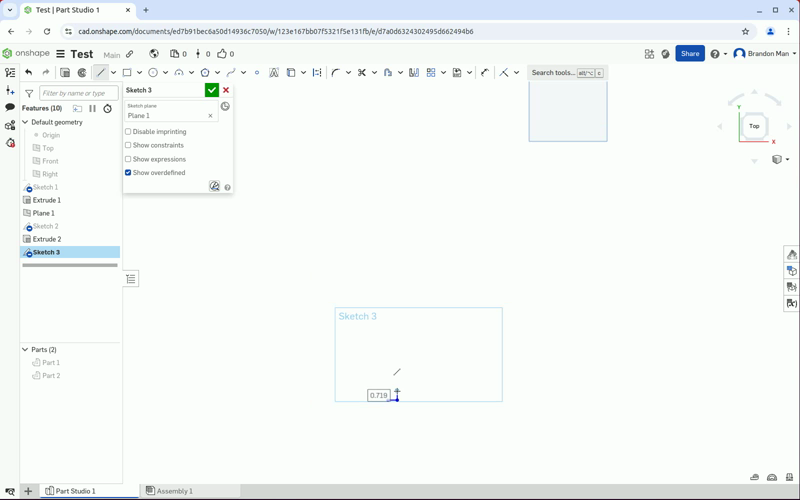
scroll(-6)
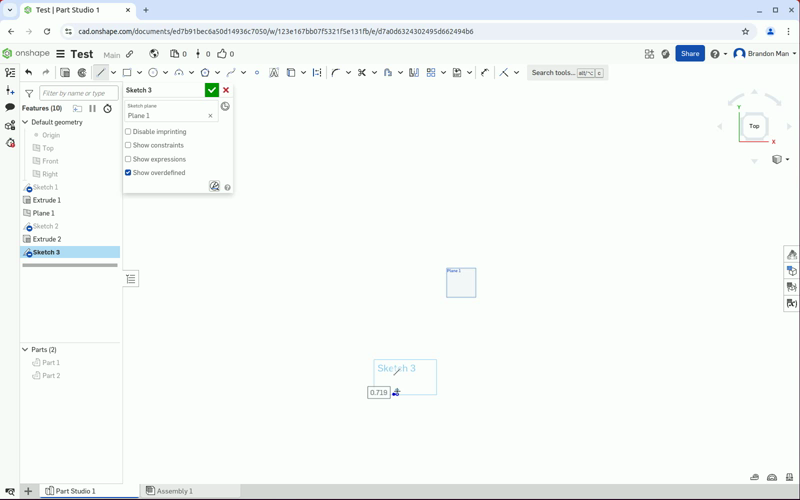
key_up(shift)
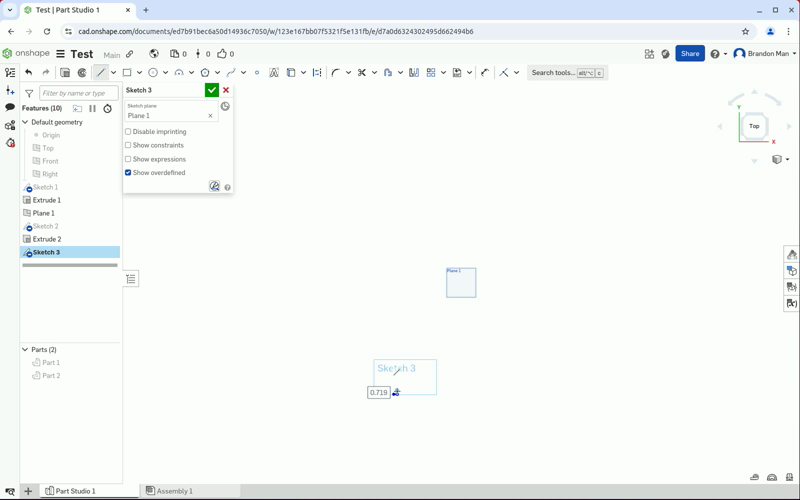
key_down(shift)
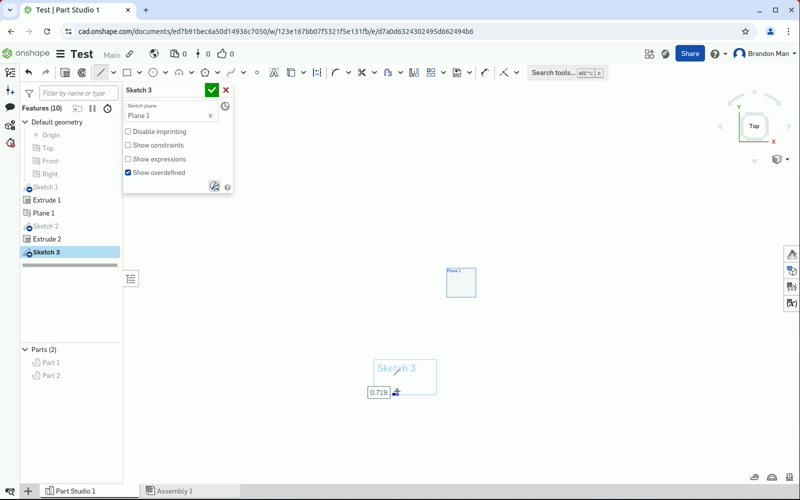
mouse_move(427, 390)
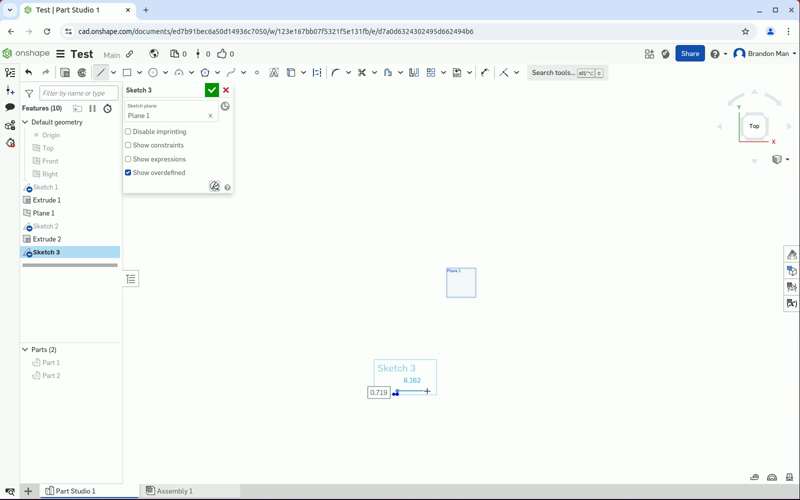
mouse_move(393, 390)
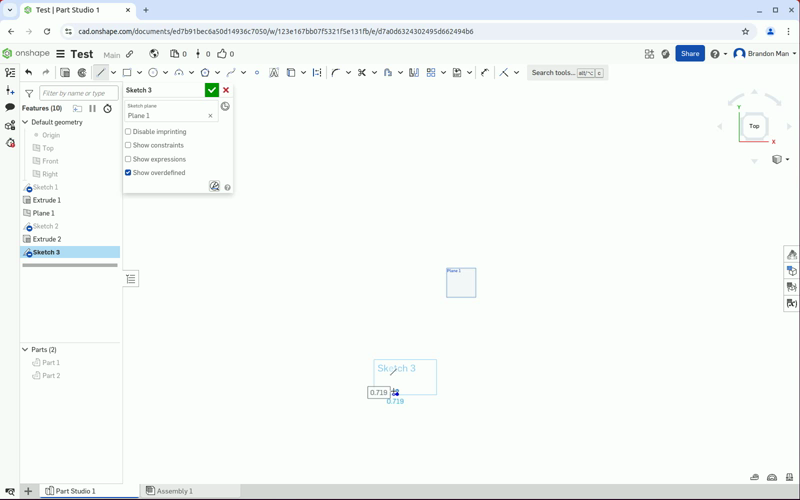
scroll(6)
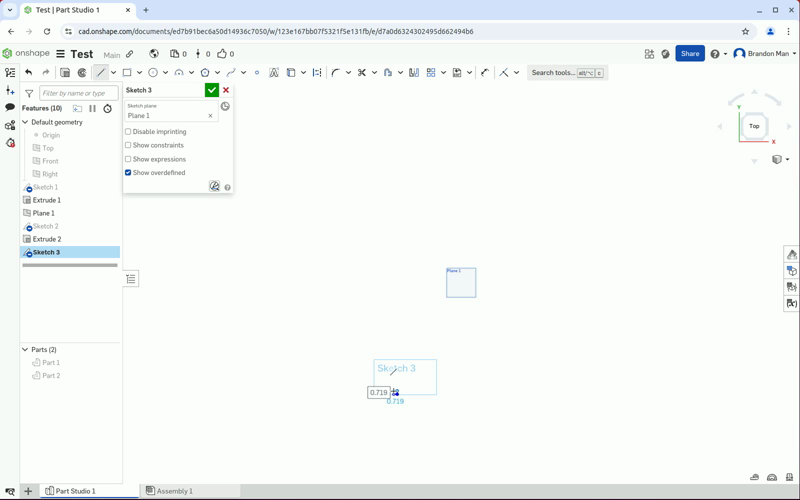
scroll(6)
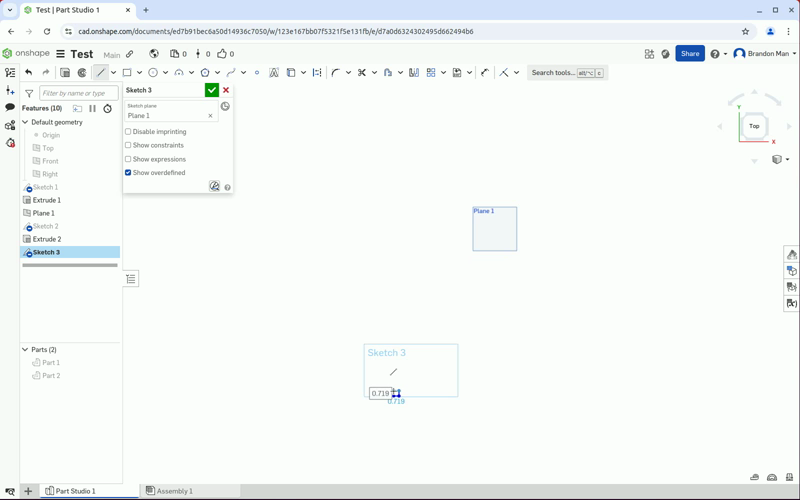
scroll(6)
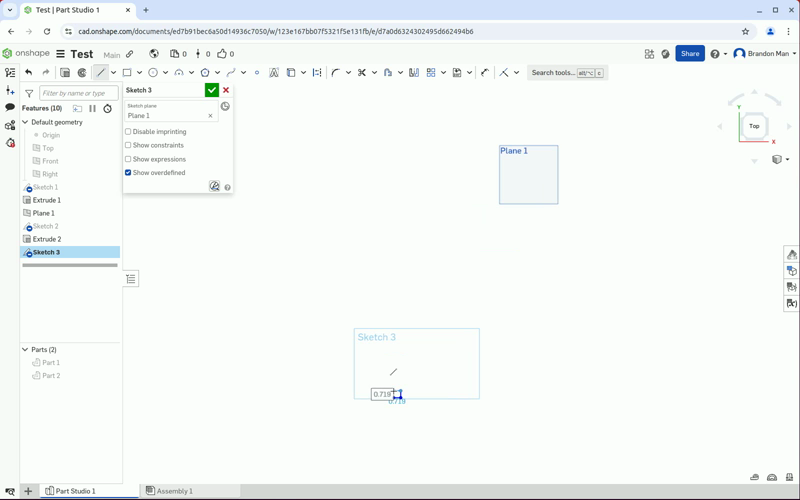
scroll(6)
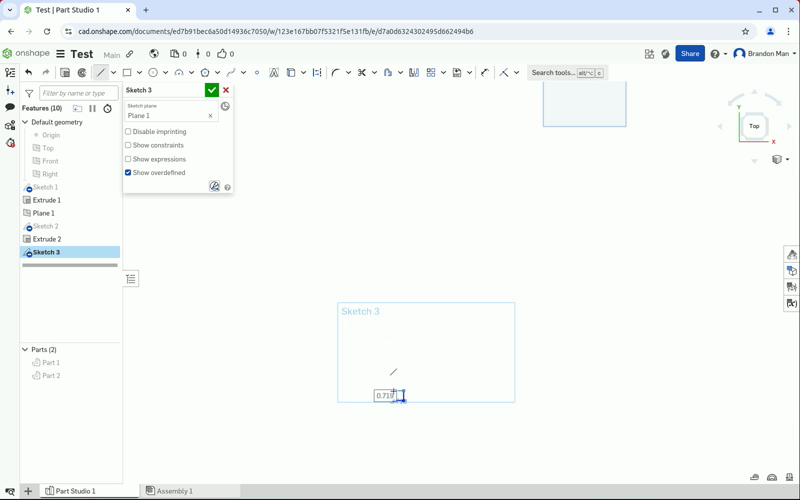
scroll(6)
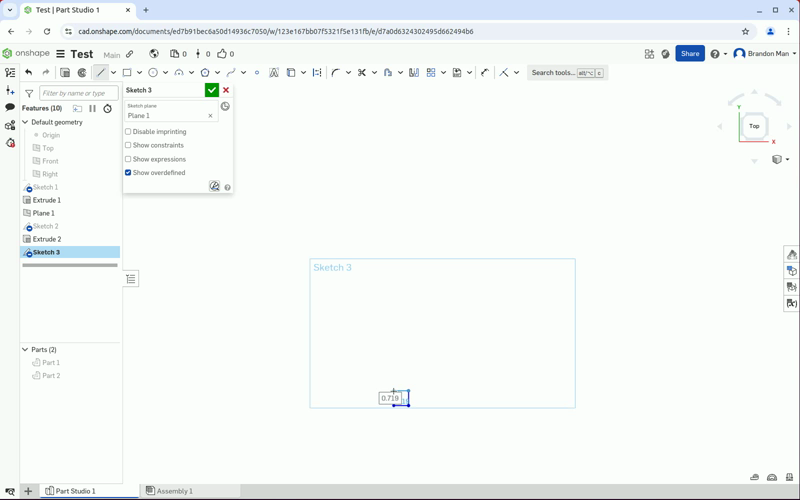
scroll(6)
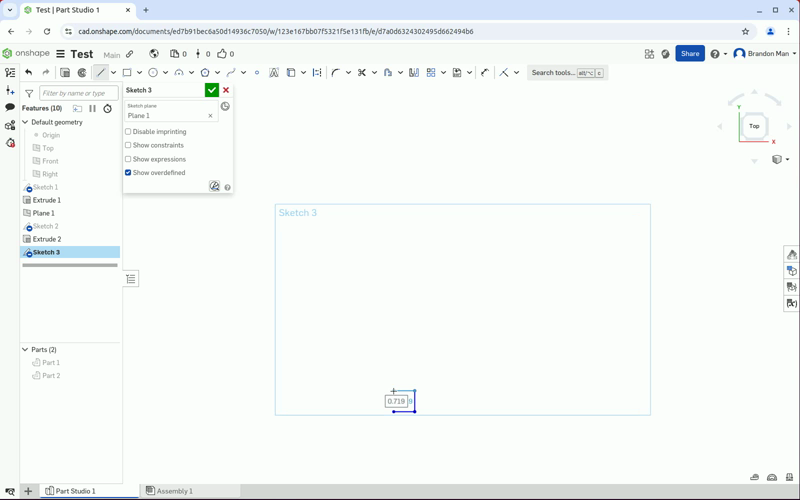
scroll(6)
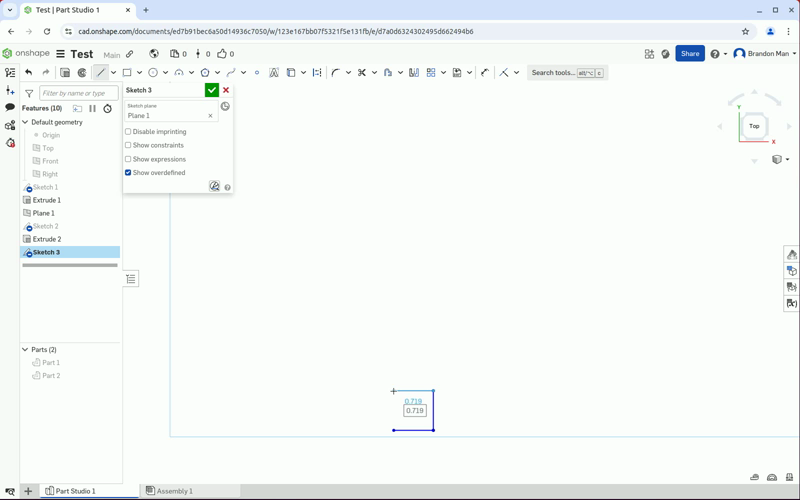
click(393, 390)
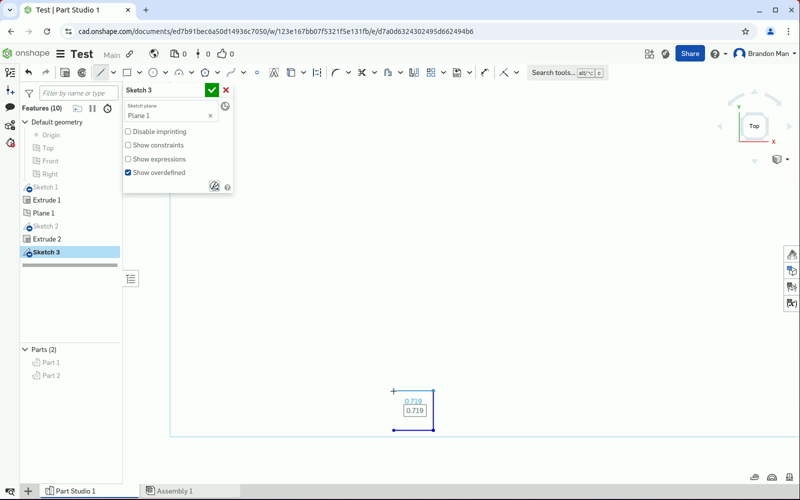
scroll(-6)
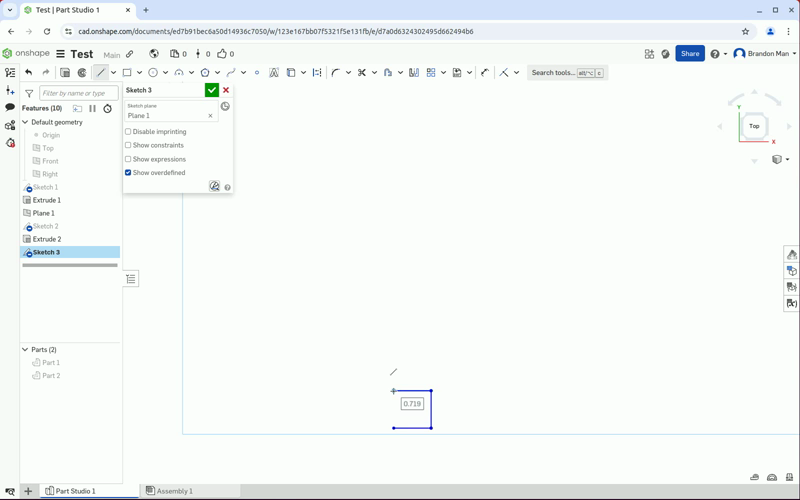
scroll(-6)
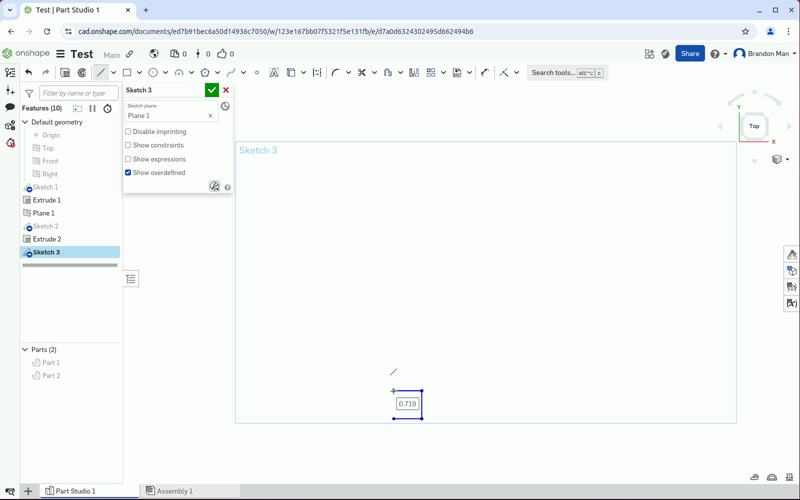
scroll(-6)
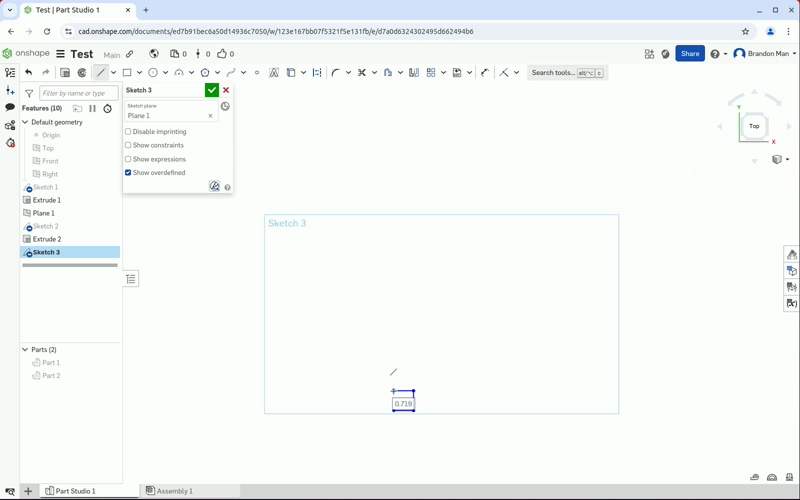
scroll(-6)
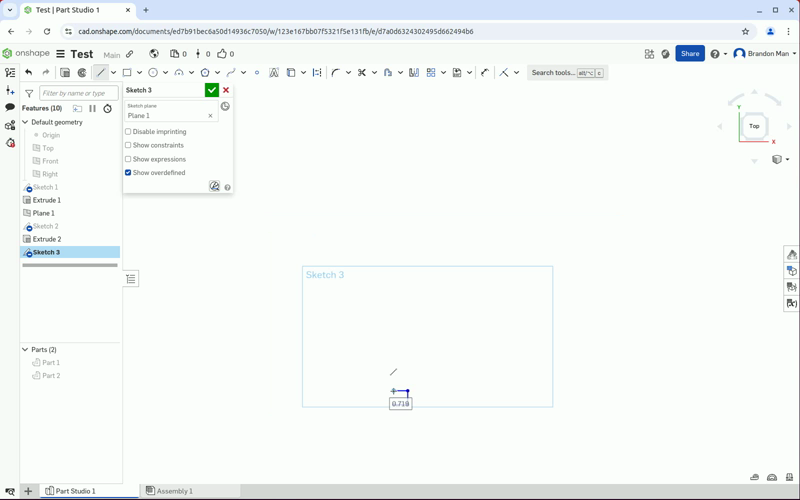
scroll(-6)
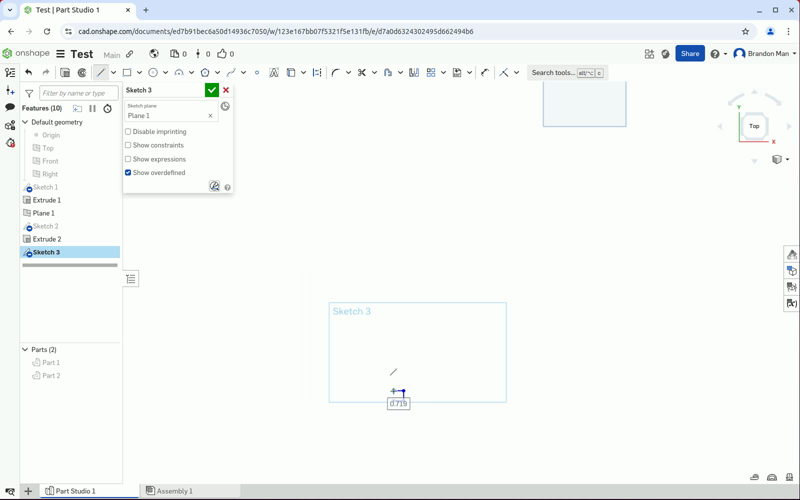
scroll(-6)
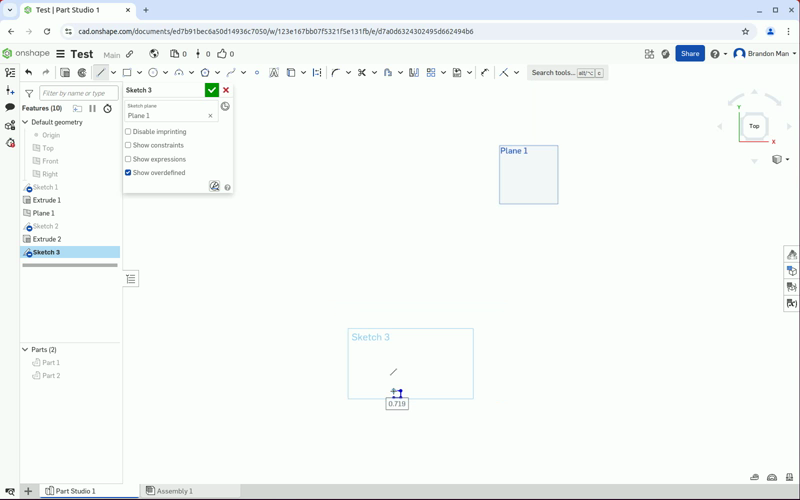
scroll(-6)
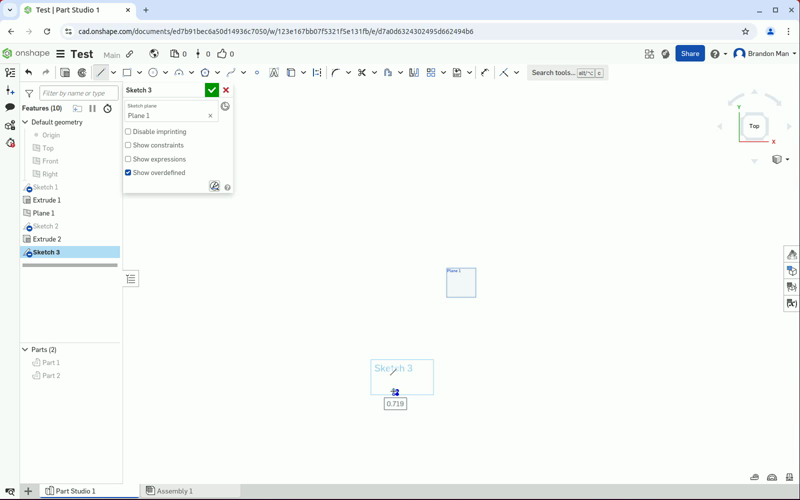
key_up(shift)
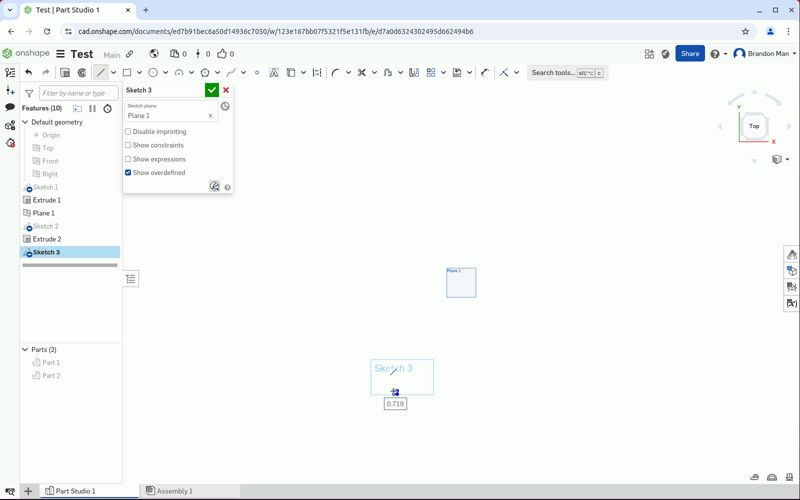
mouse_move(423, 390)
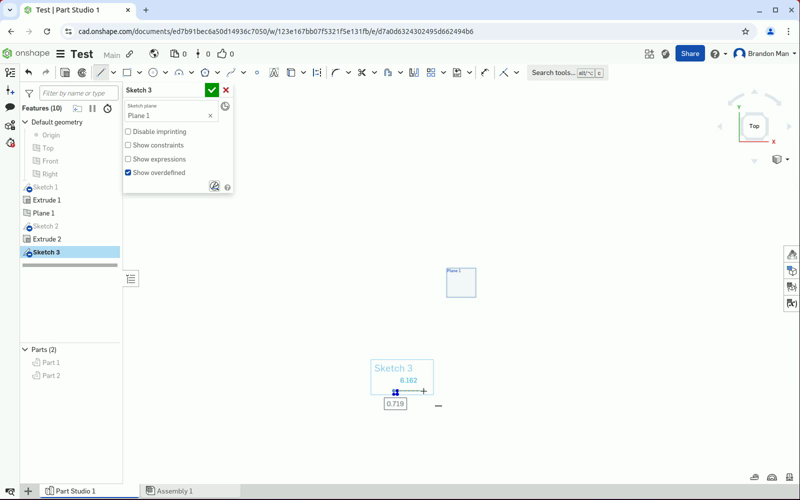
key_down(shift)
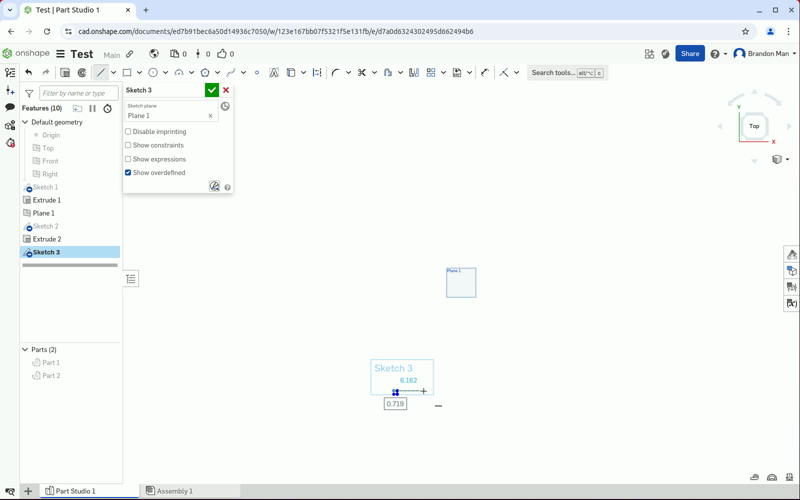
mouse_move(393, 394)
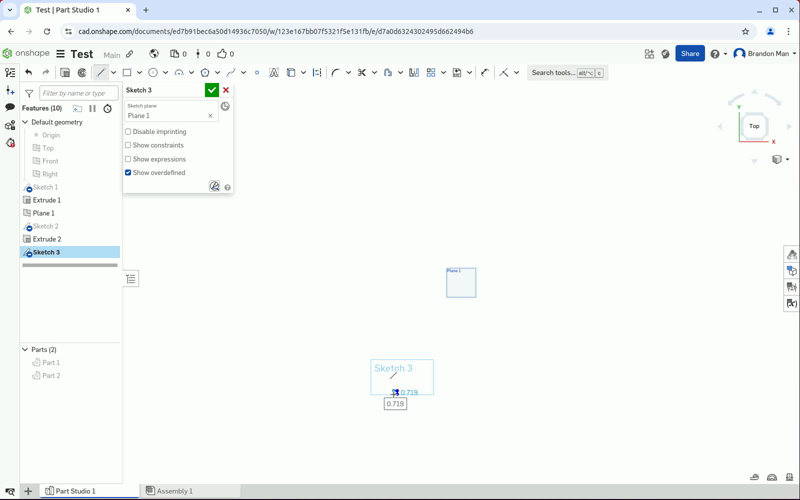
scroll(6)
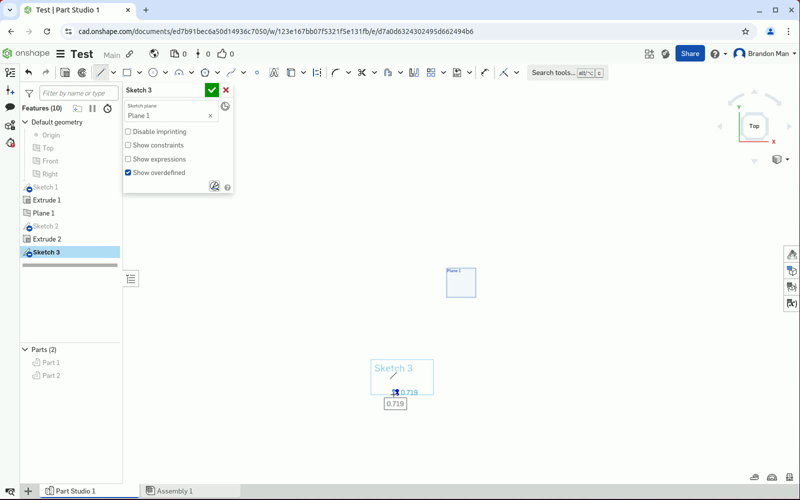
scroll(6)
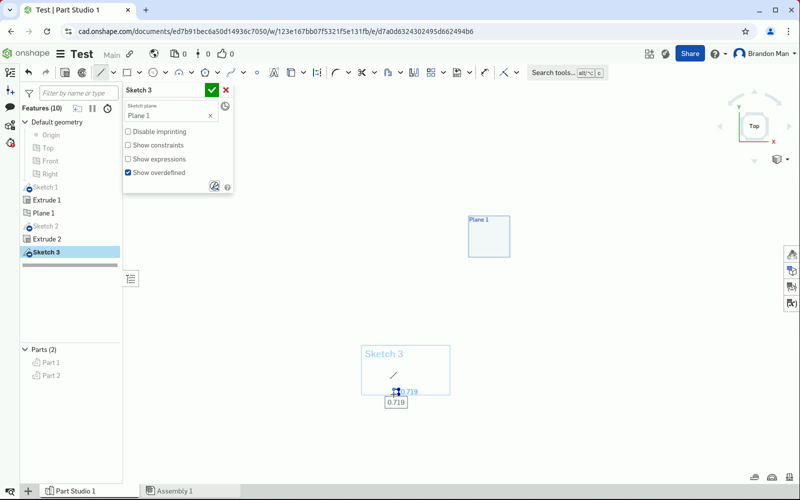
scroll(6)
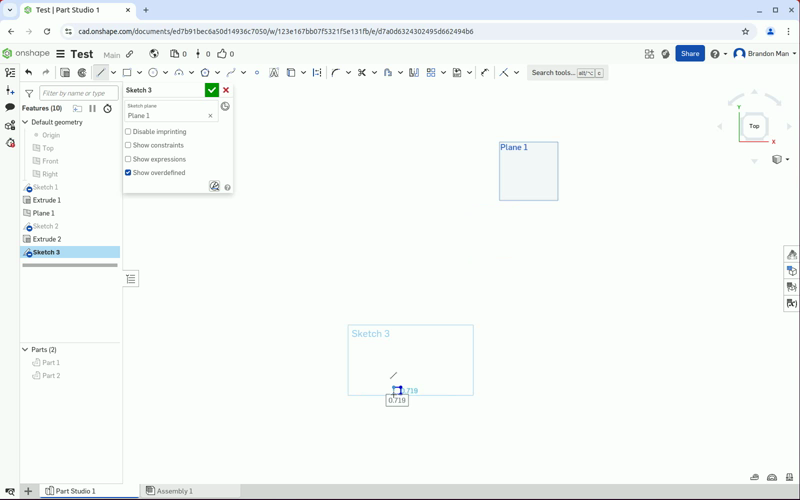
scroll(6)
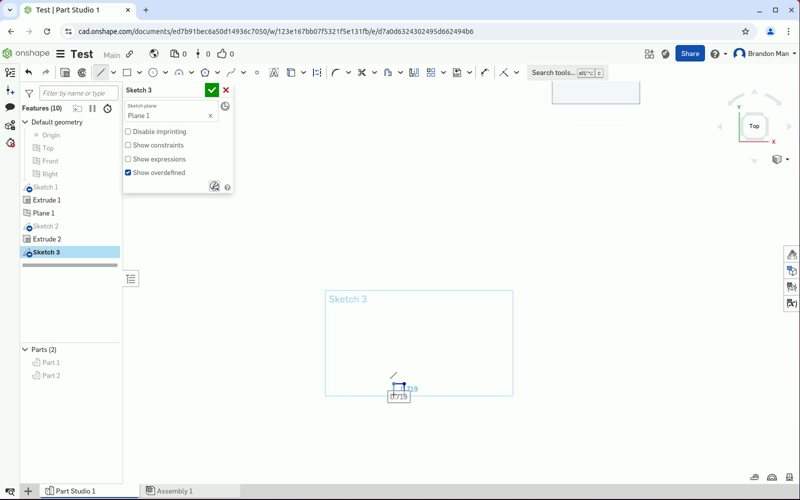
scroll(6)
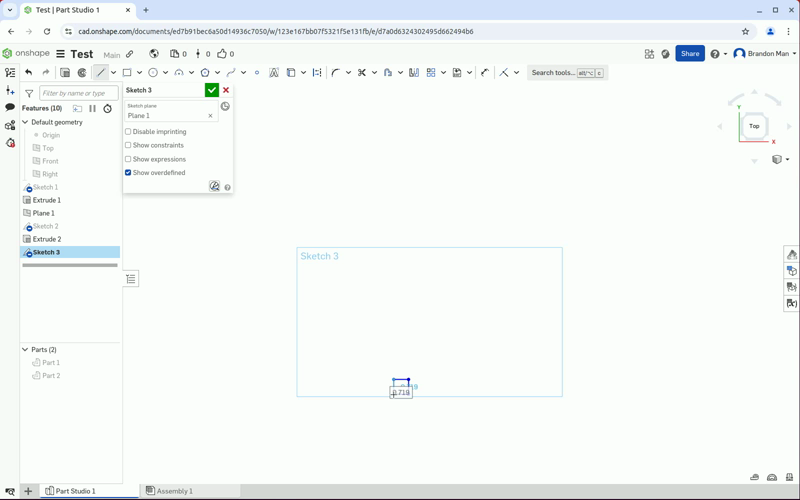
scroll(6)
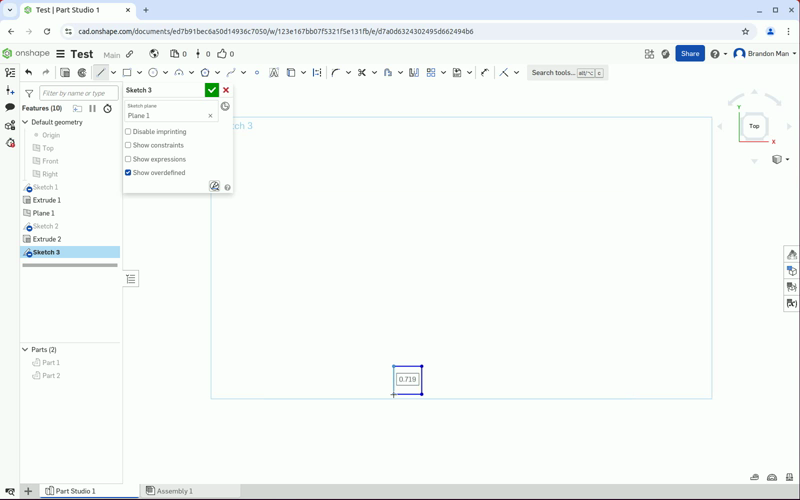
scroll(6)
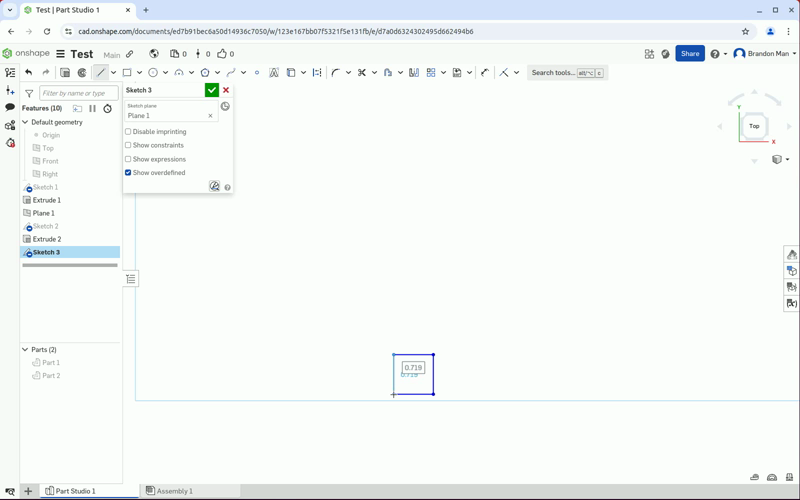
key_up(shift)
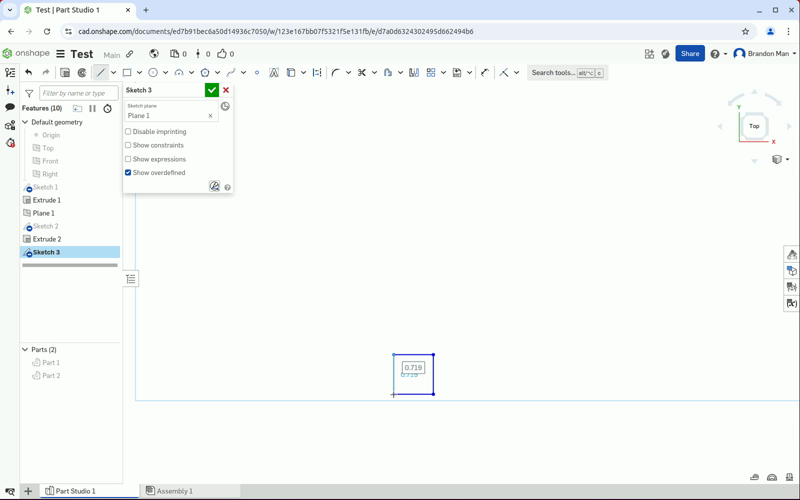
click(393, 394)
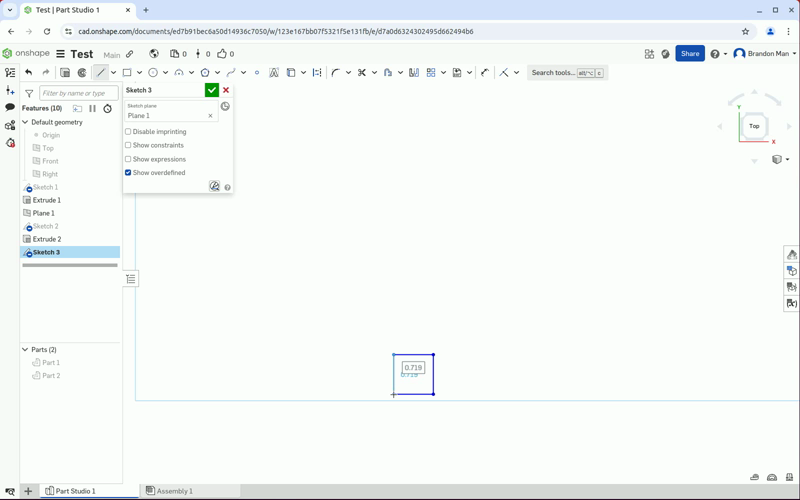
scroll(-6)
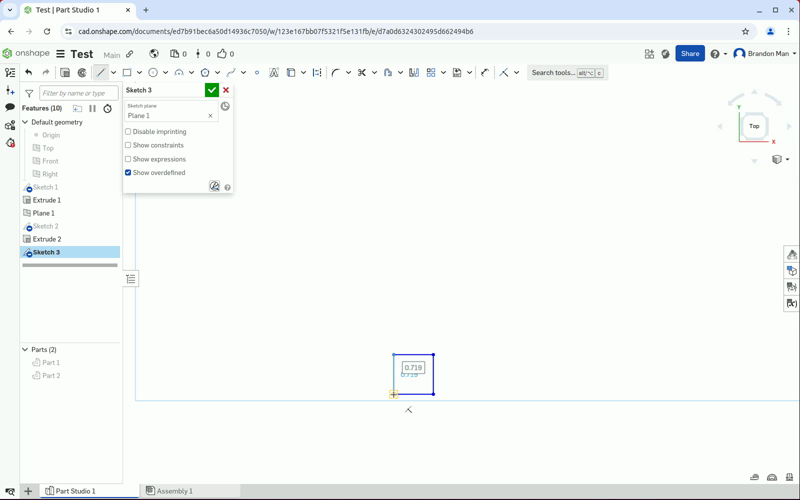
scroll(-6)
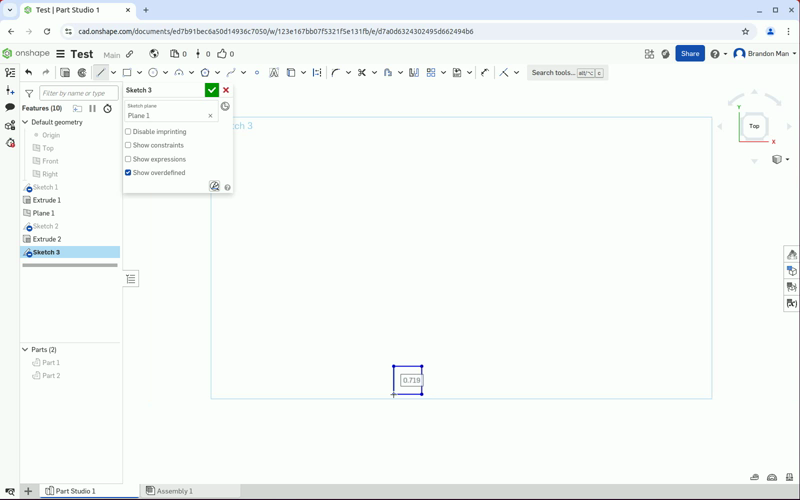
scroll(-6)
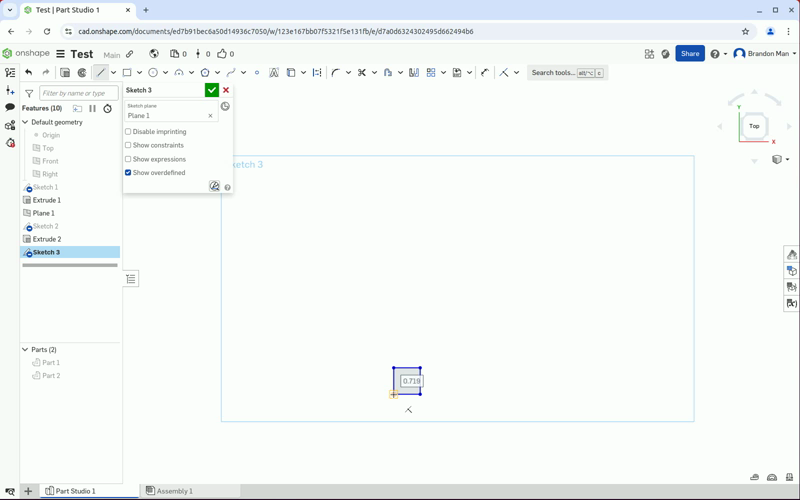
scroll(-6)
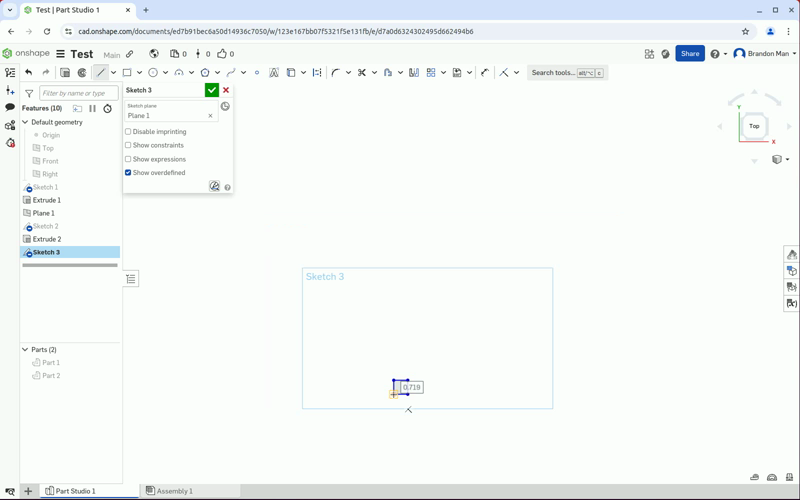
scroll(-6)
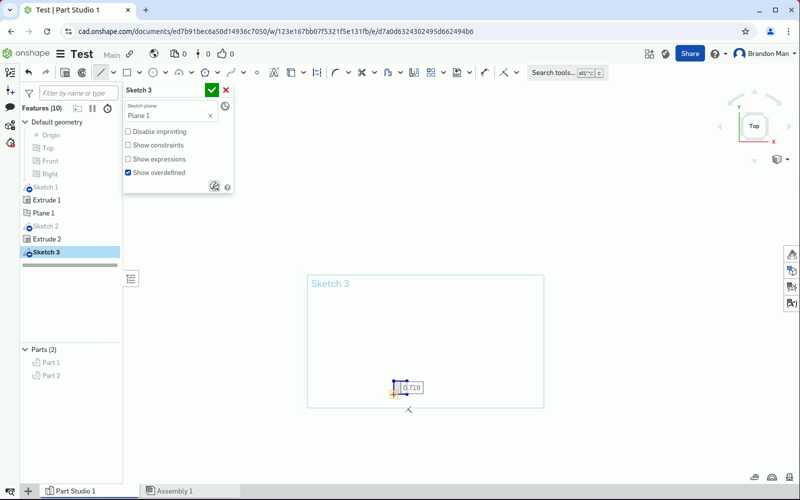
scroll(-6)
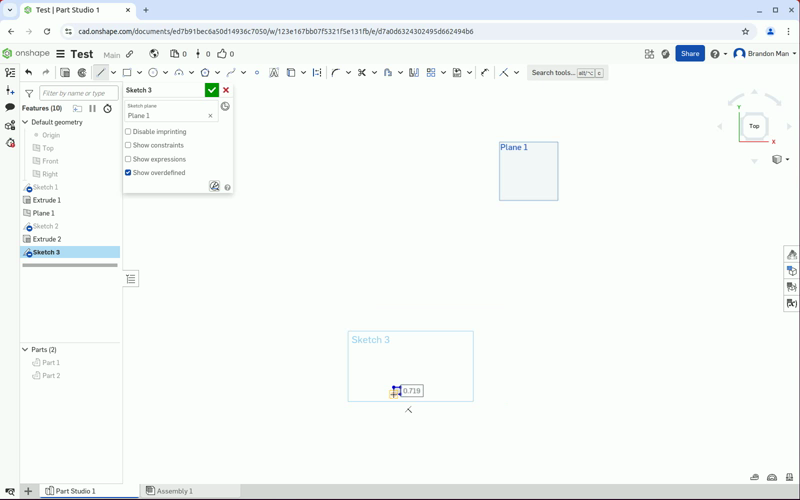
scroll(-6)
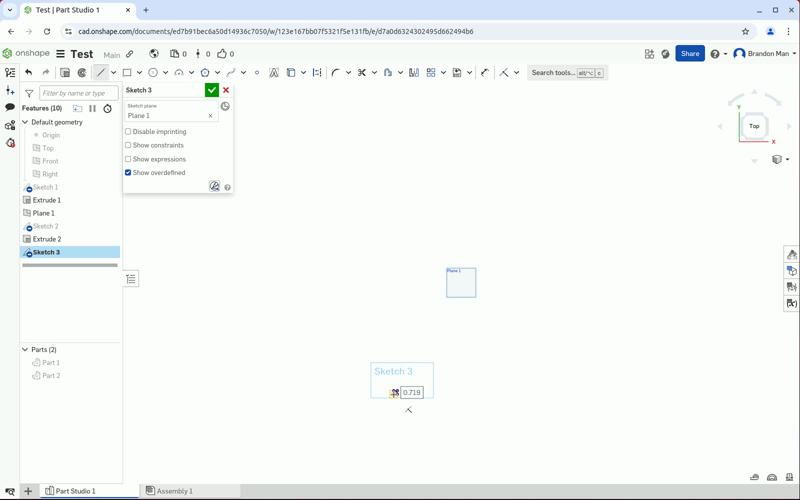
key(esc)
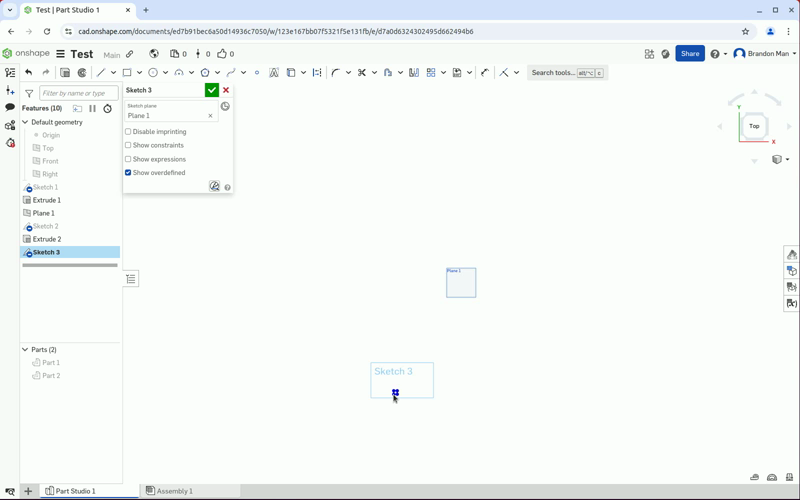
mouse_move(394, 391)
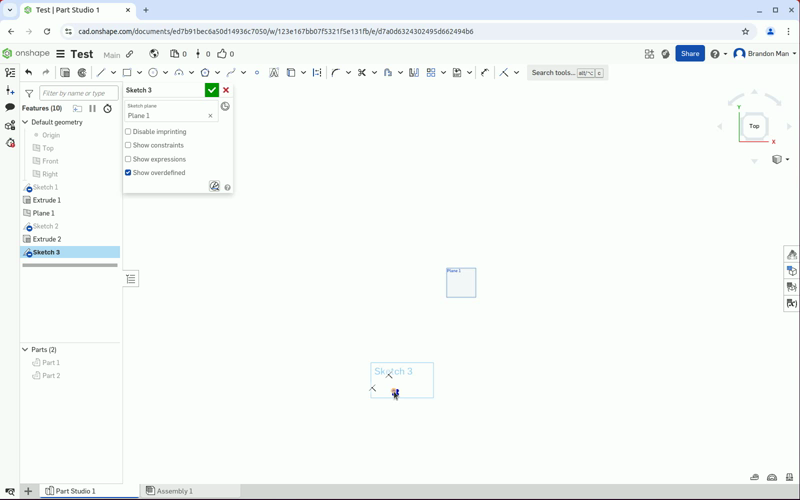
scroll(6)
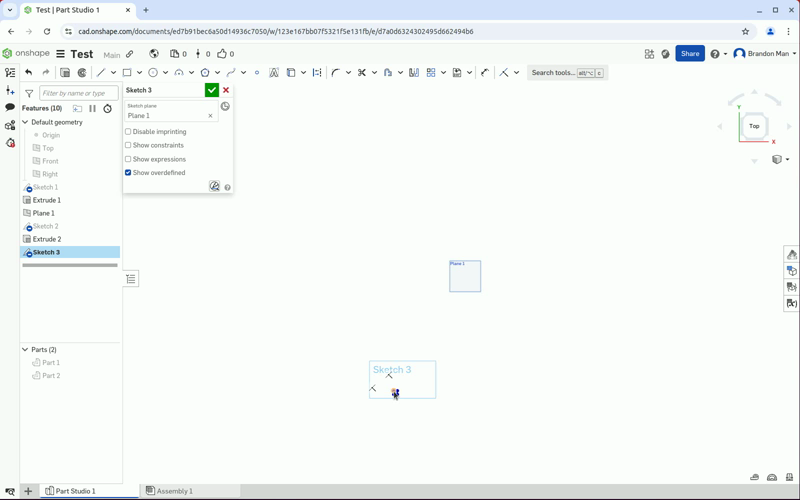
scroll(6)
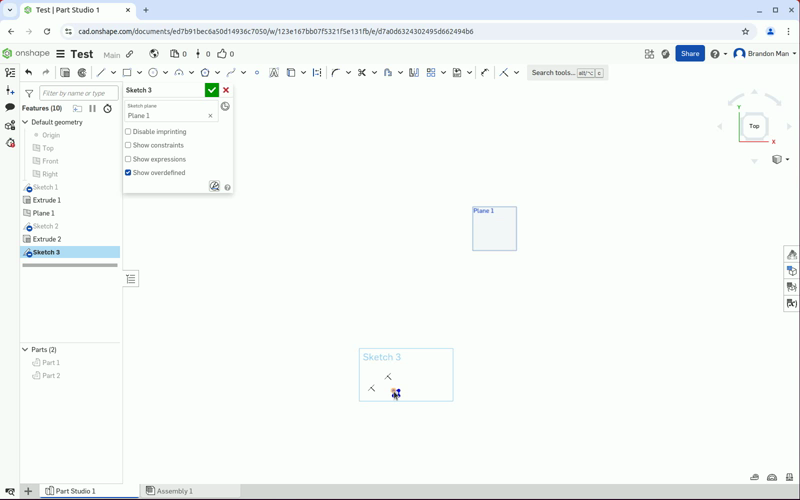
scroll(6)
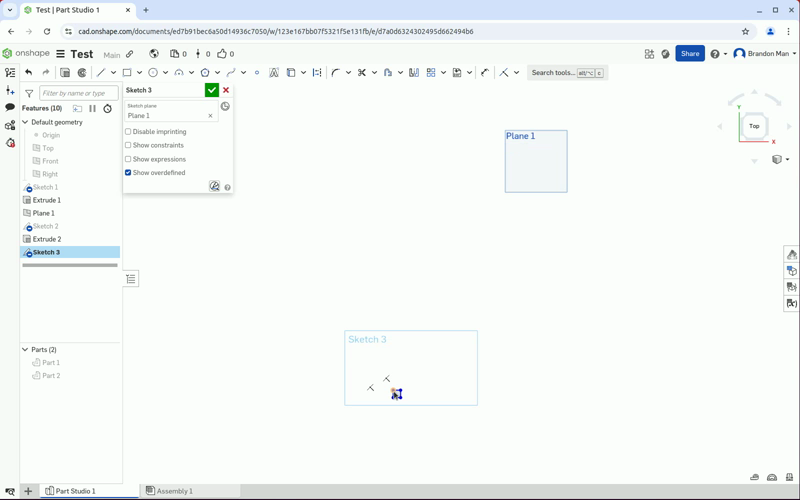
scroll(6)
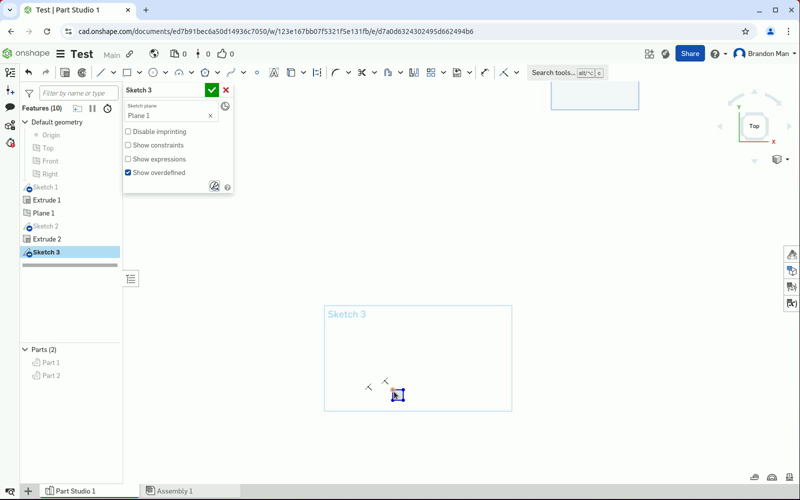
scroll(6)
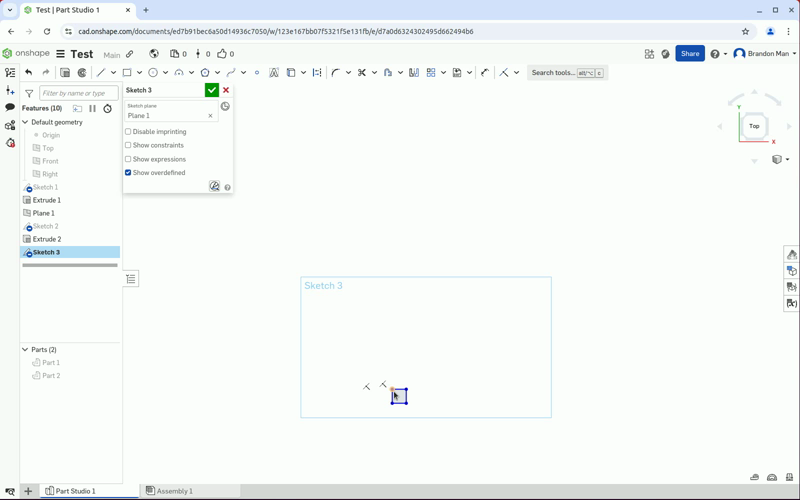
scroll(6)
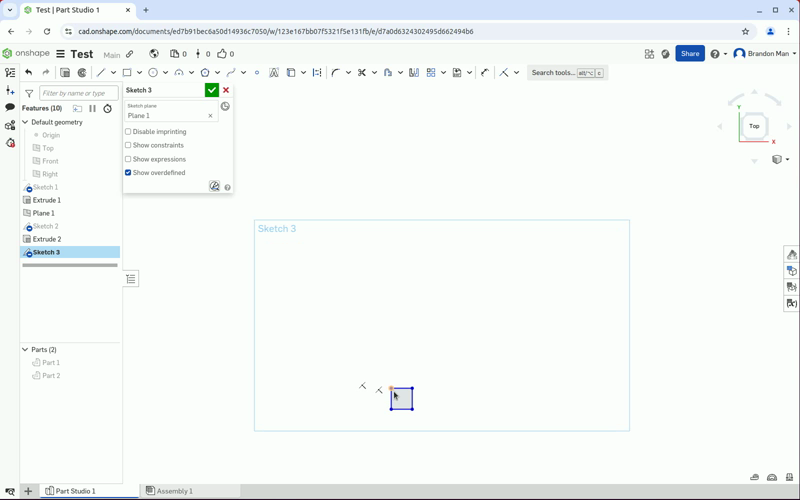
scroll(6)
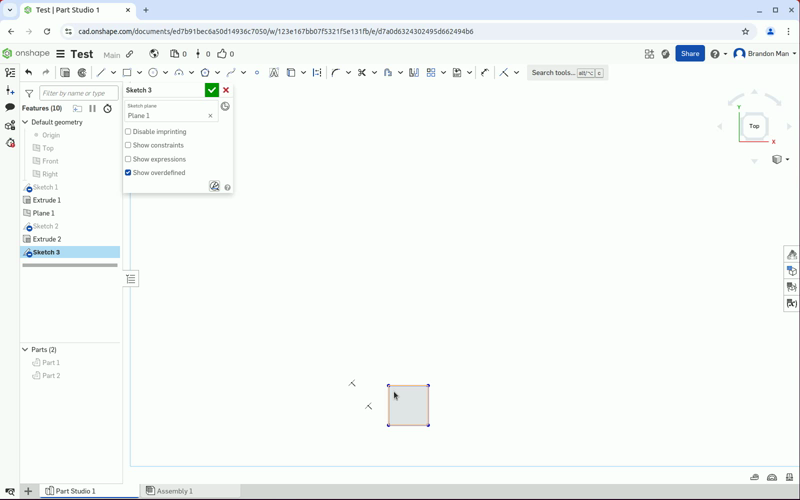
click(394, 391)
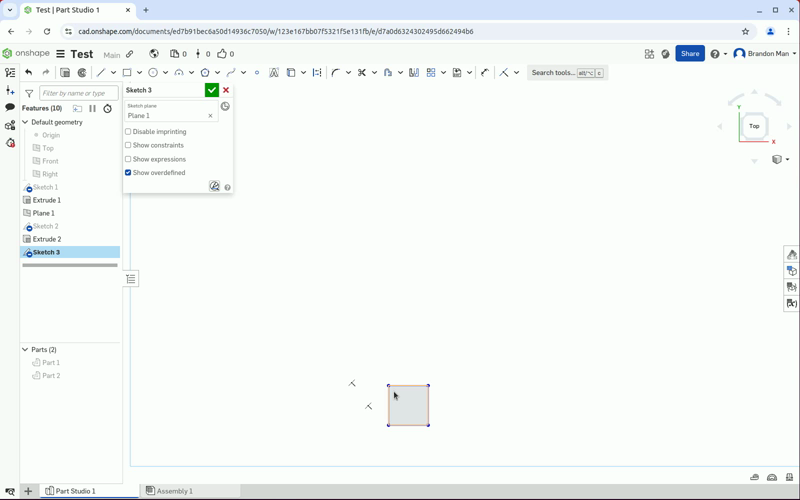
scroll(-6)
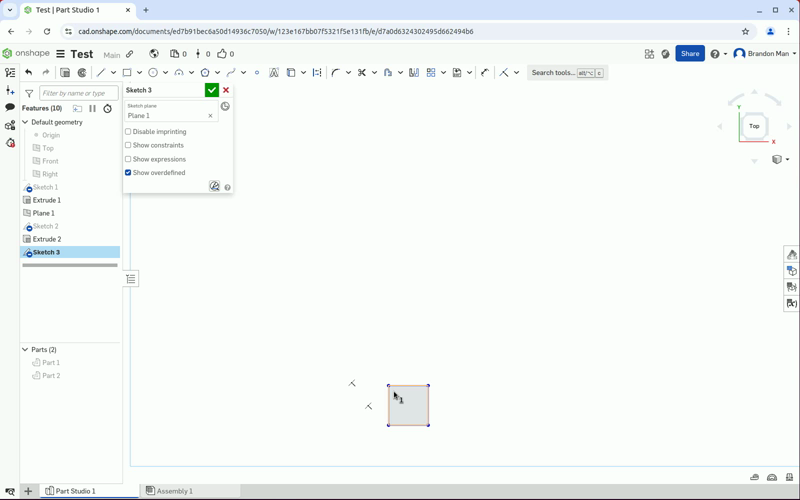
scroll(-6)
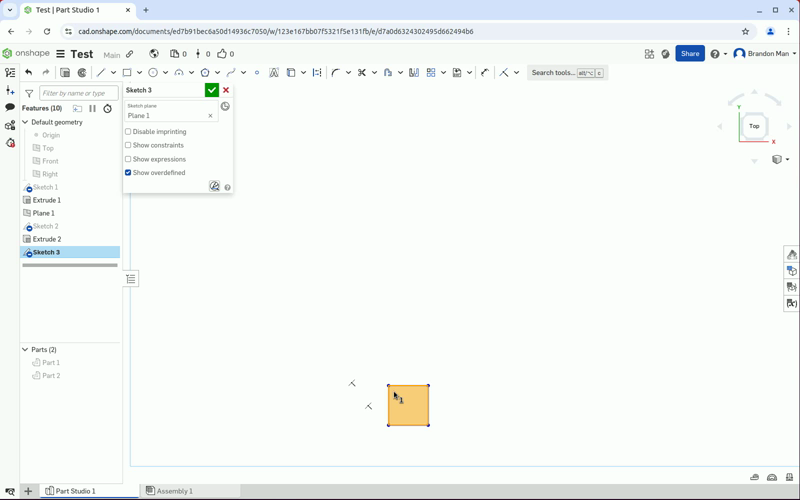
scroll(-6)
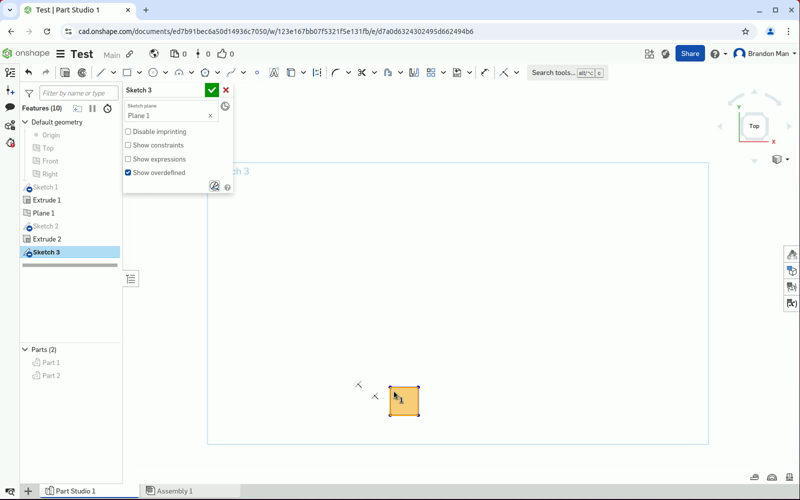
scroll(-6)
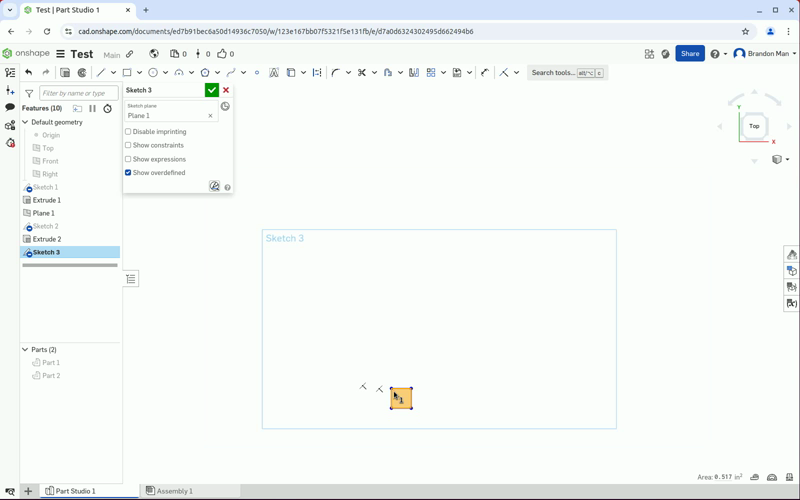
scroll(-6)
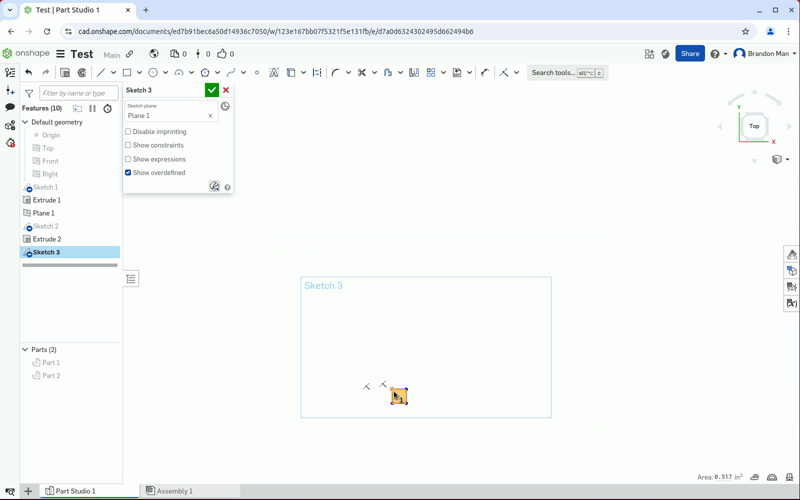
scroll(-6)
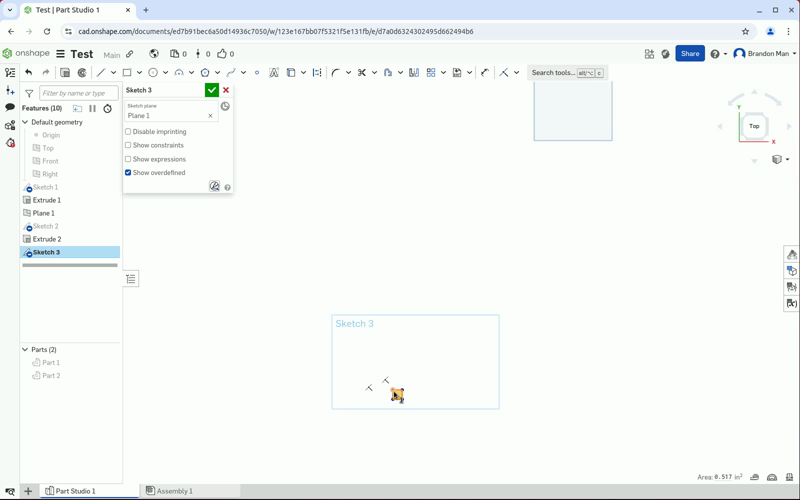
scroll(-6)
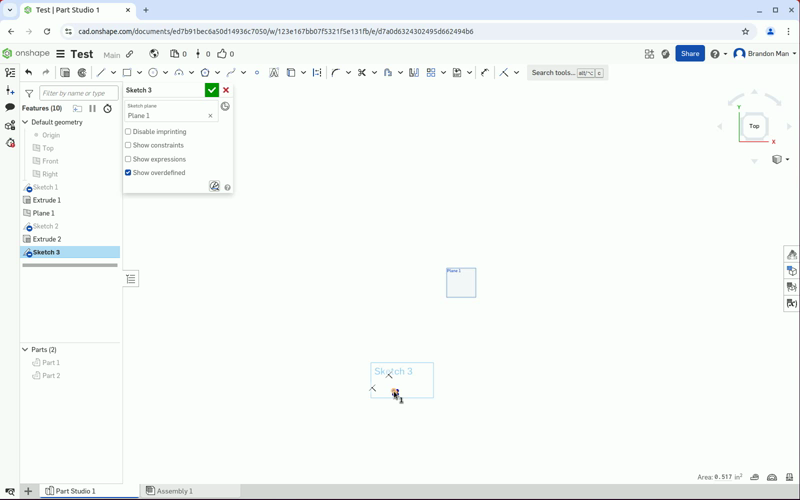
mouse_move(73, 352)
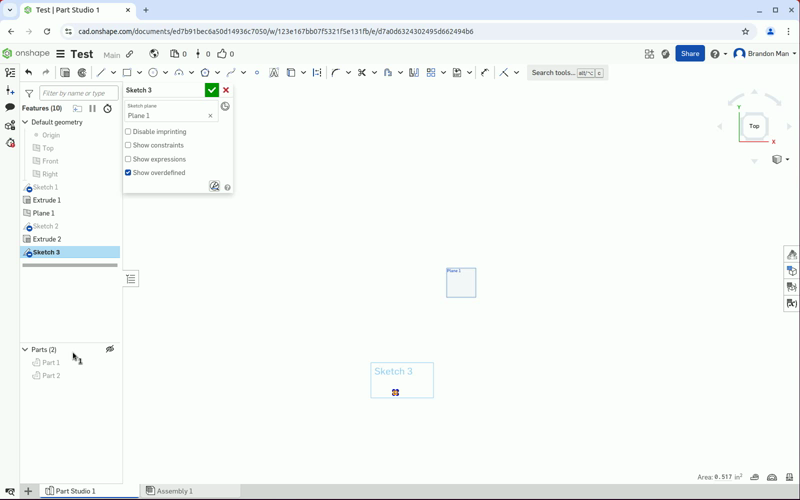
key(shift+y)
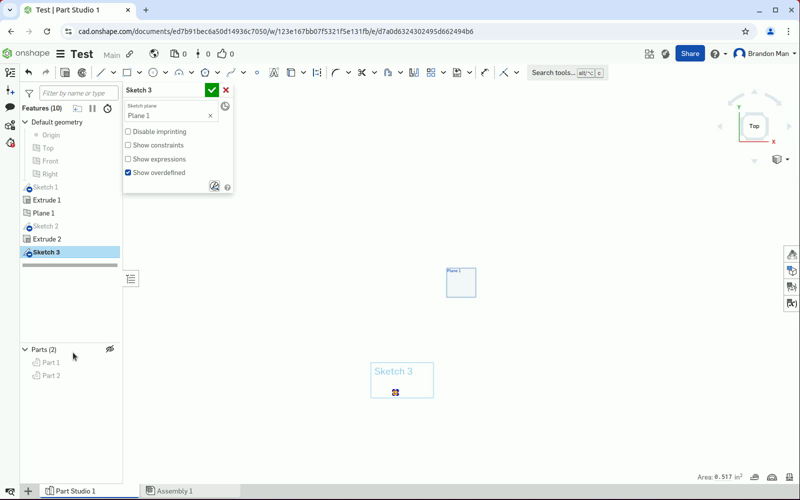
key(shift+e)
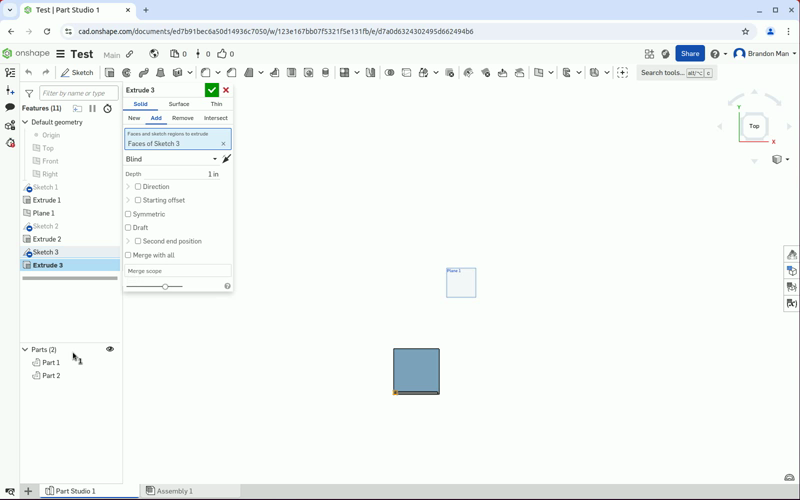
mouse_move(143, 106)
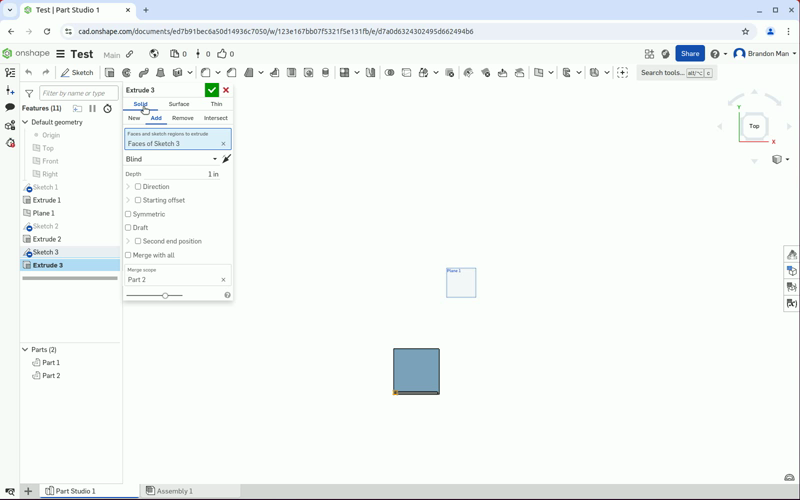
click(143, 106)
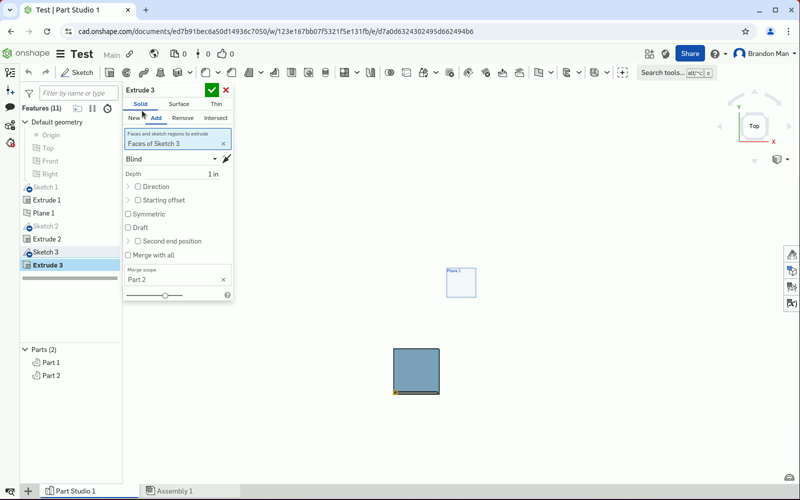
mouse_move(137, 120)
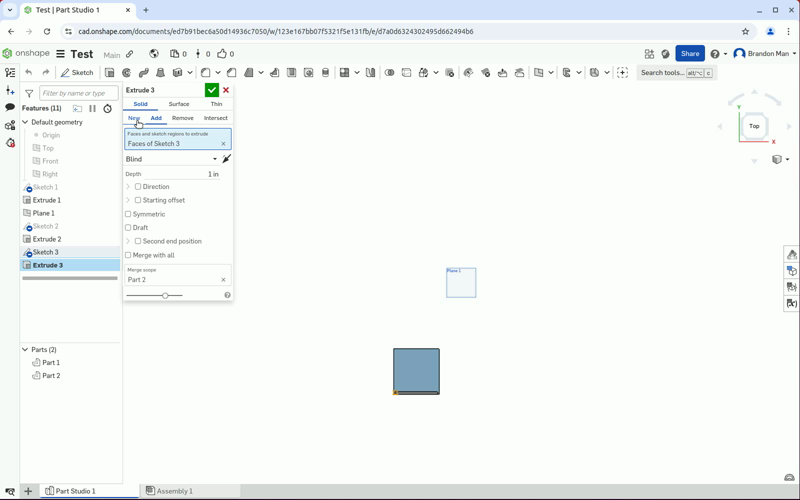
click(137, 120)
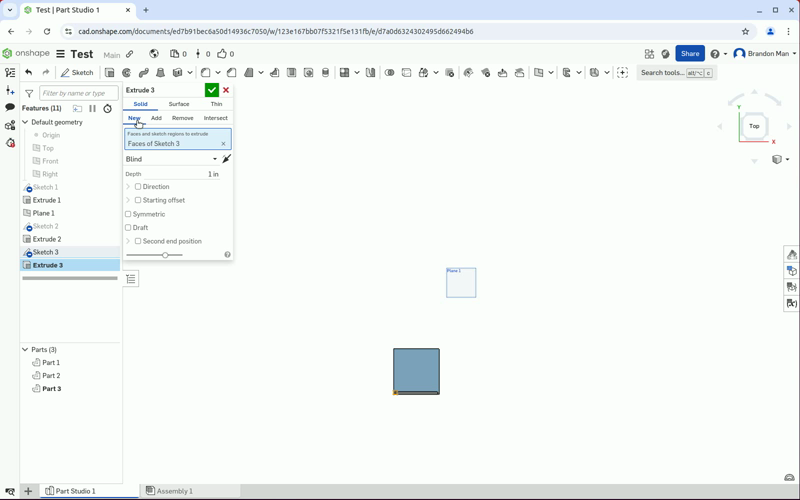
key(tab, 4)
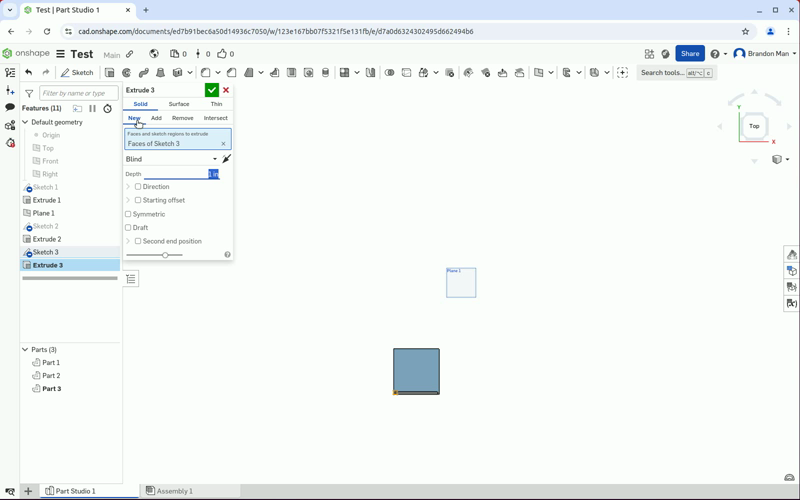
text(2.648)
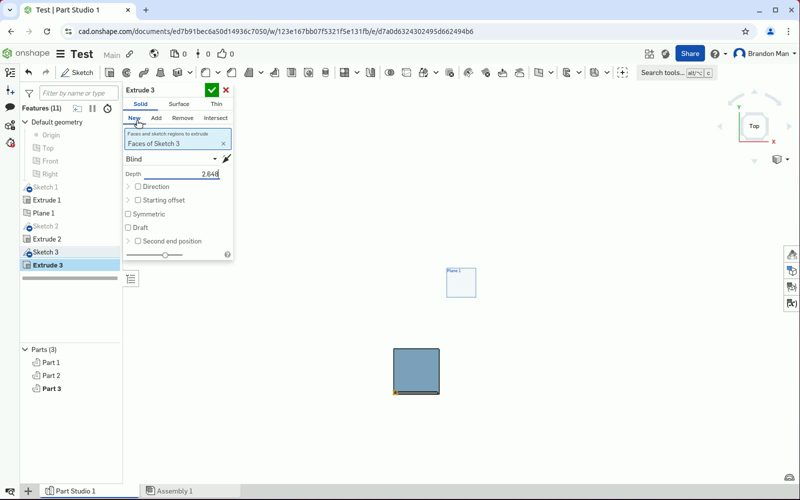
key(enter)
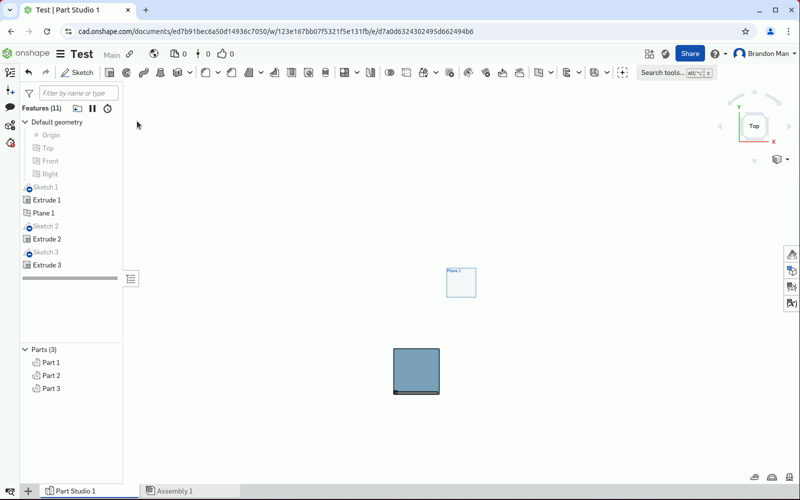
key(shift+h)
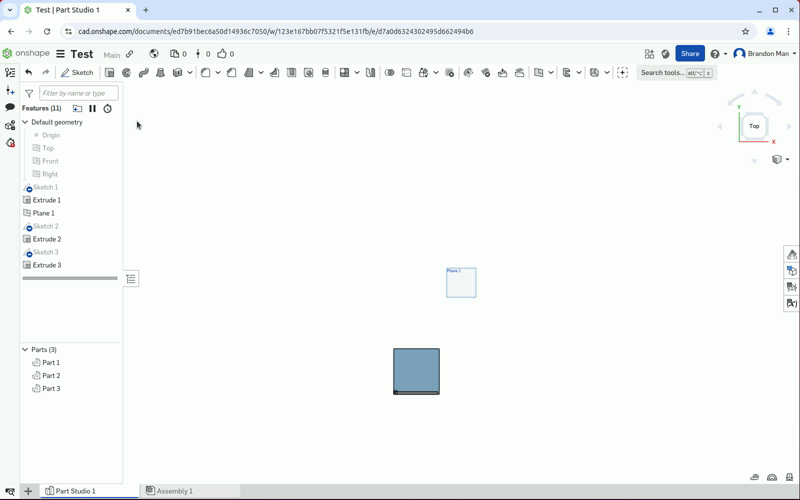
key(shift+h)
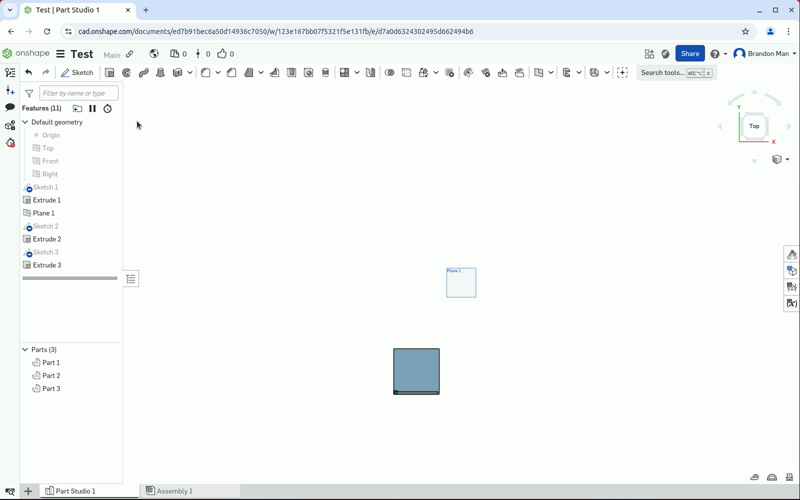
mouse_move(73, 189)
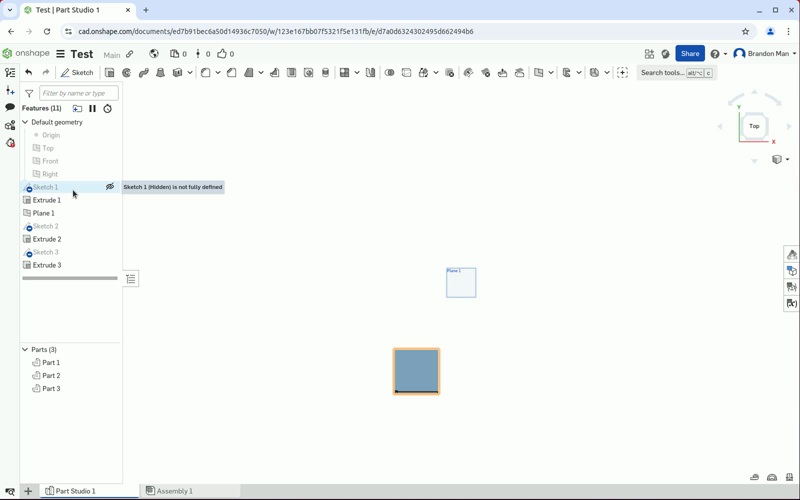
click(73, 189)
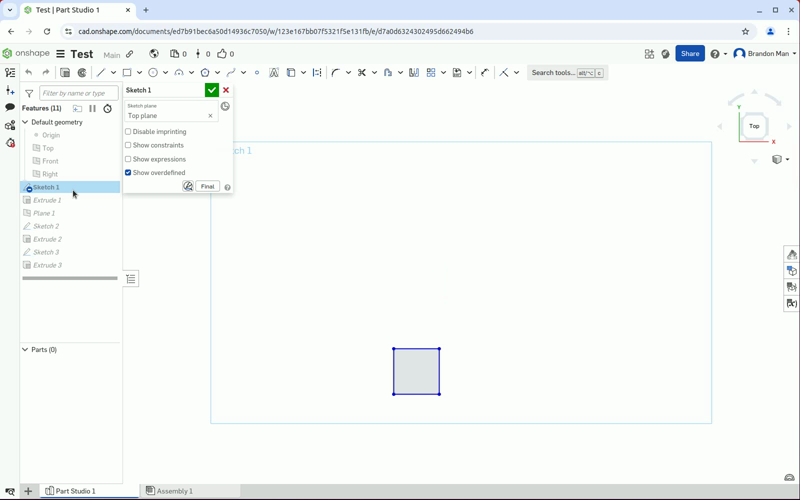
mouse_move(229, 92)
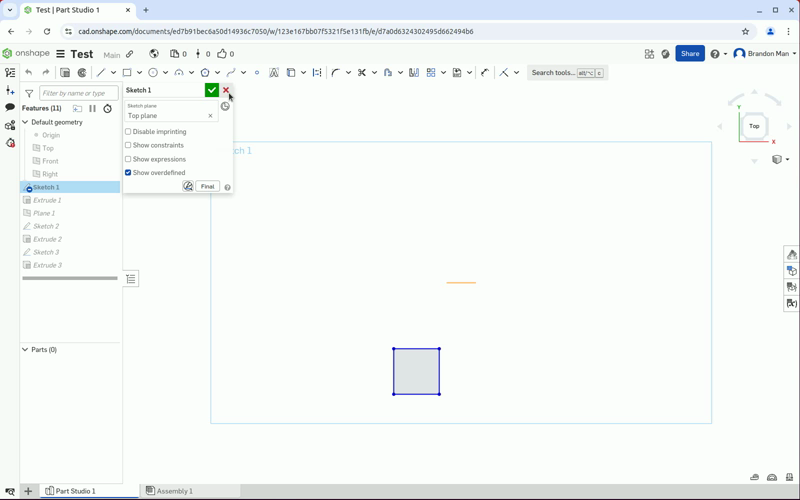
click(229, 92)
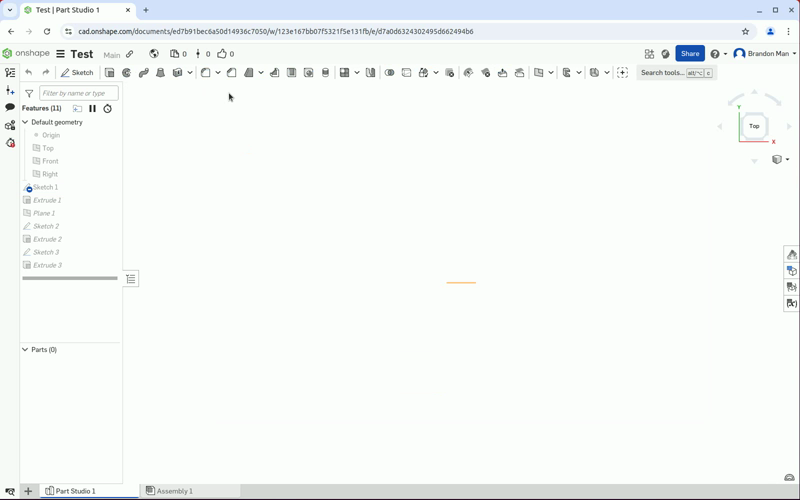
key(shift+s)
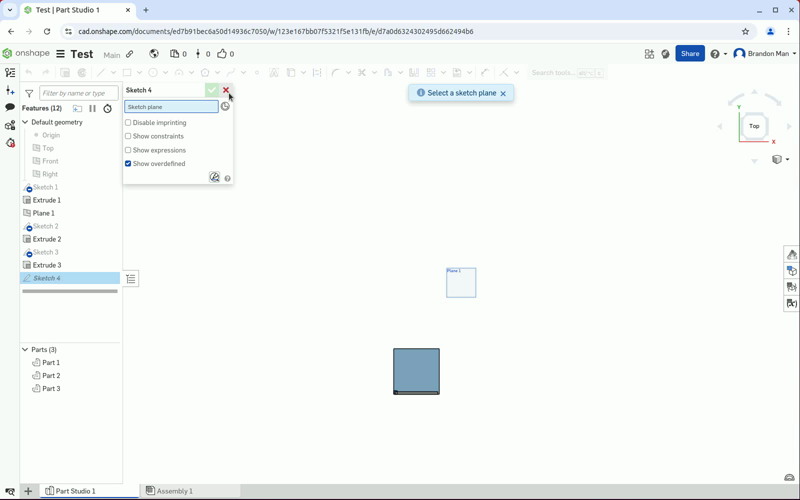
mouse_move(73, 215)
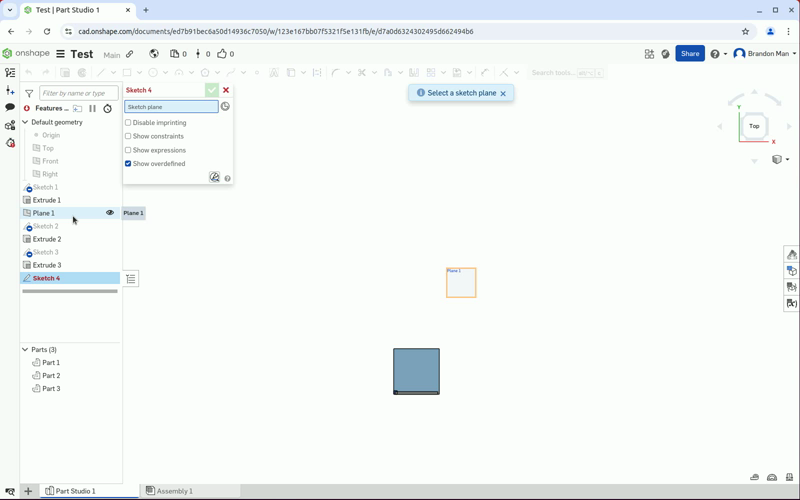
click(73, 215)
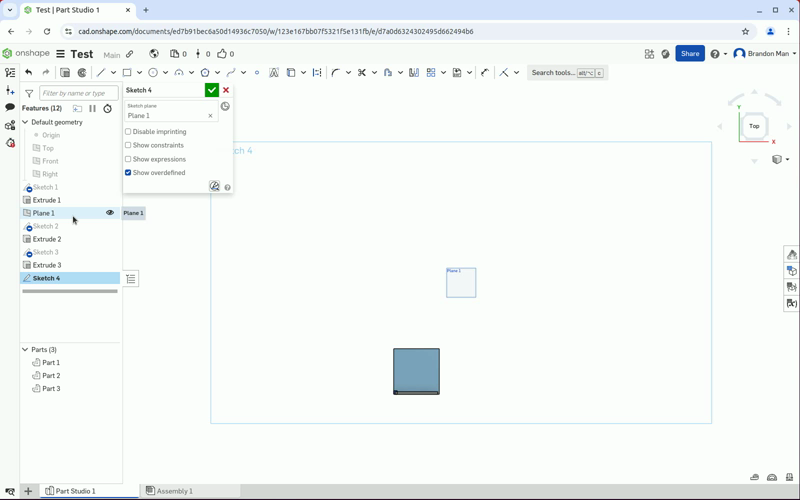
mouse_move(73, 352)
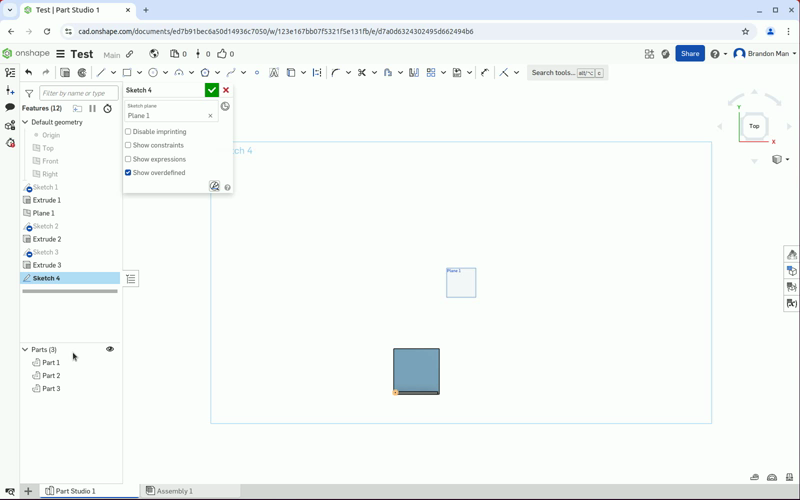
key(y)
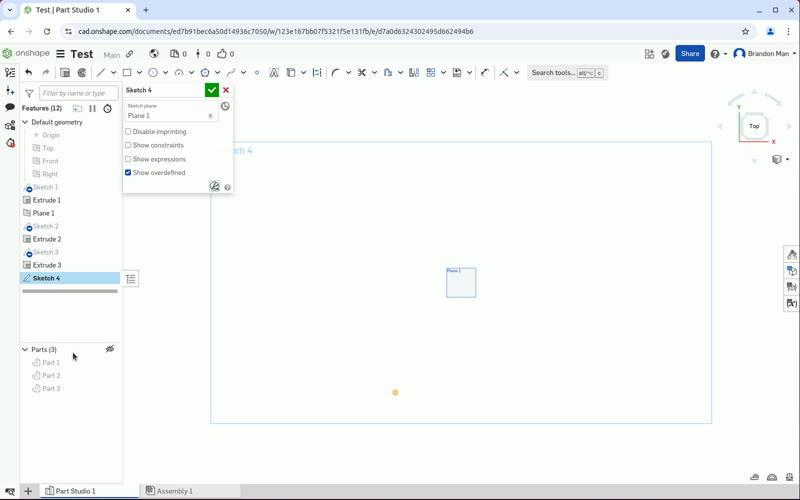
key(l)
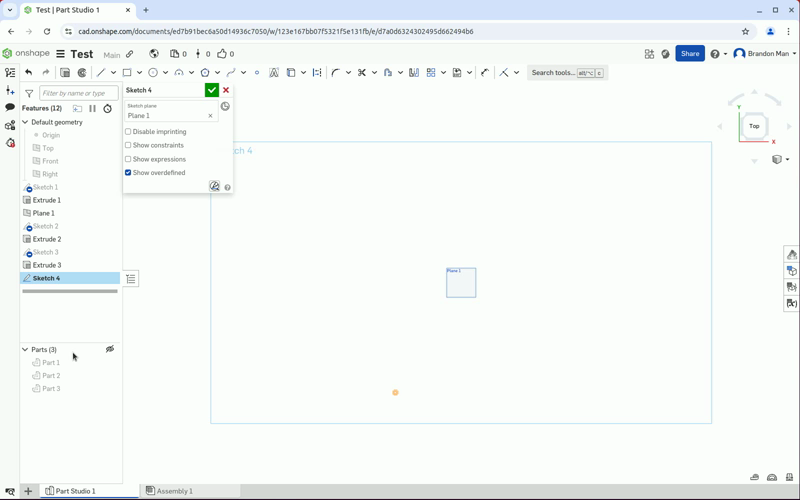
key_down(shift)
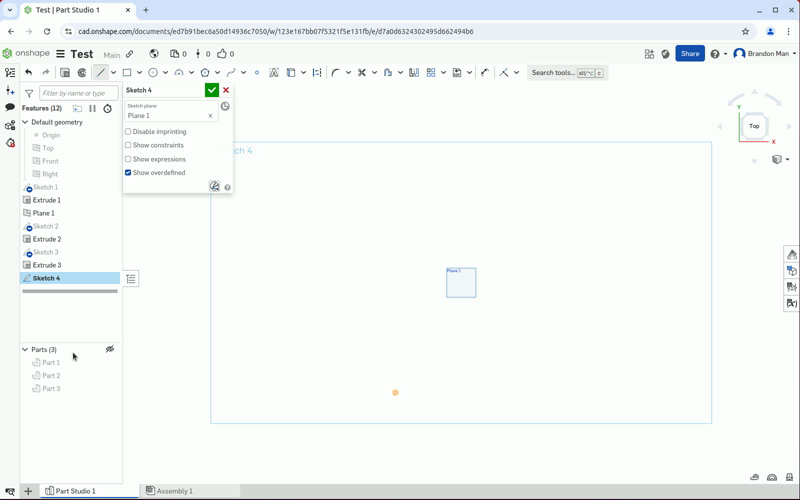
mouse_move(393, 391)
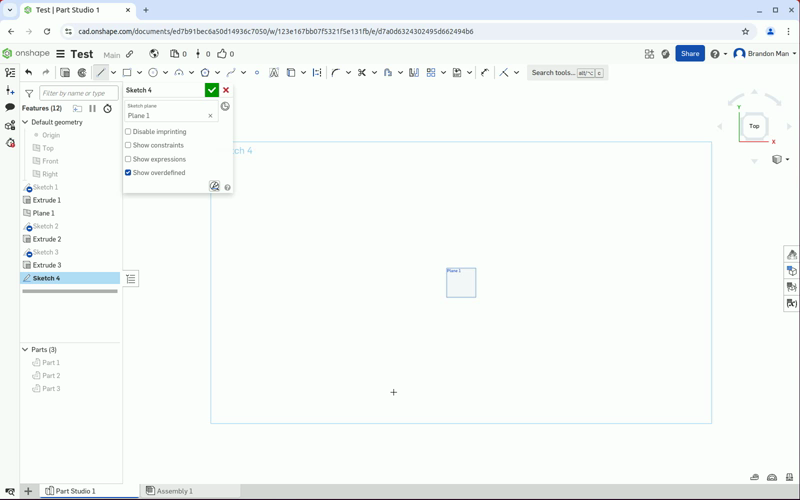
click(393, 391)
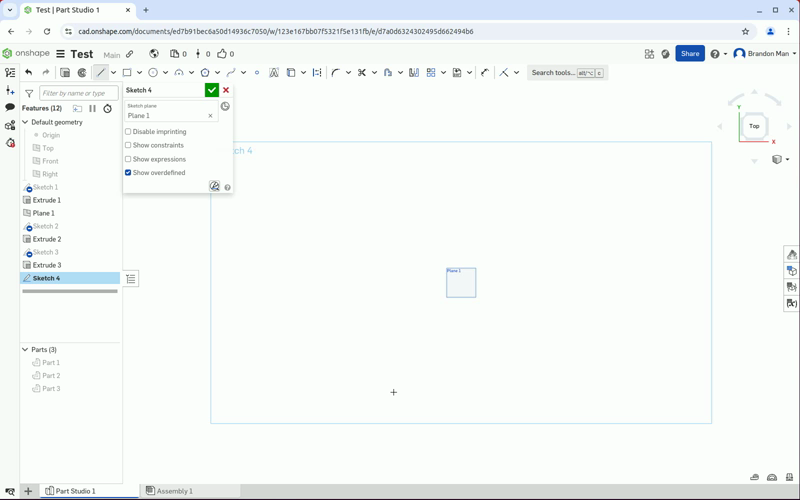
key_up(shift)
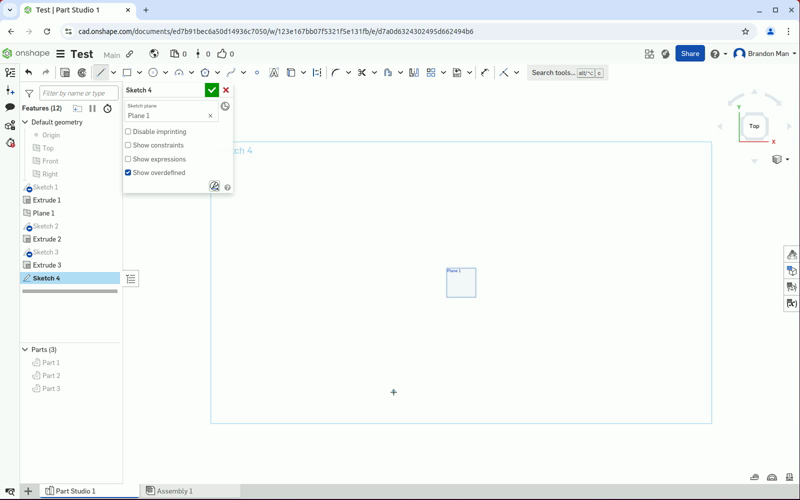
key_down(shift)
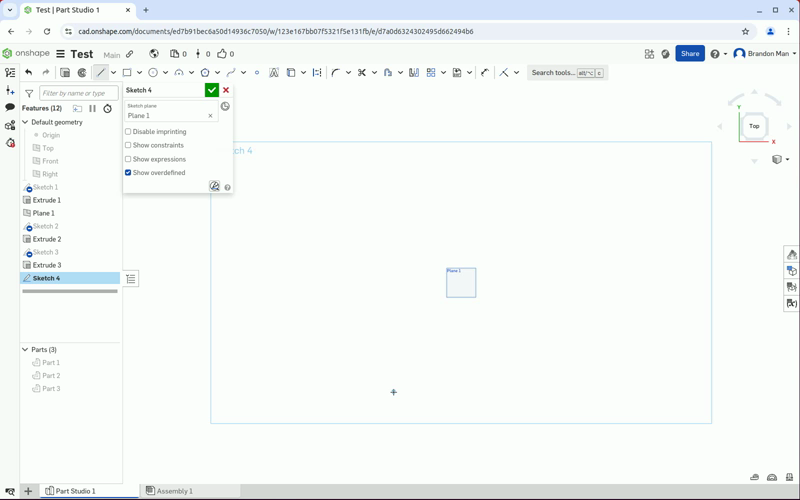
mouse_move(423, 391)
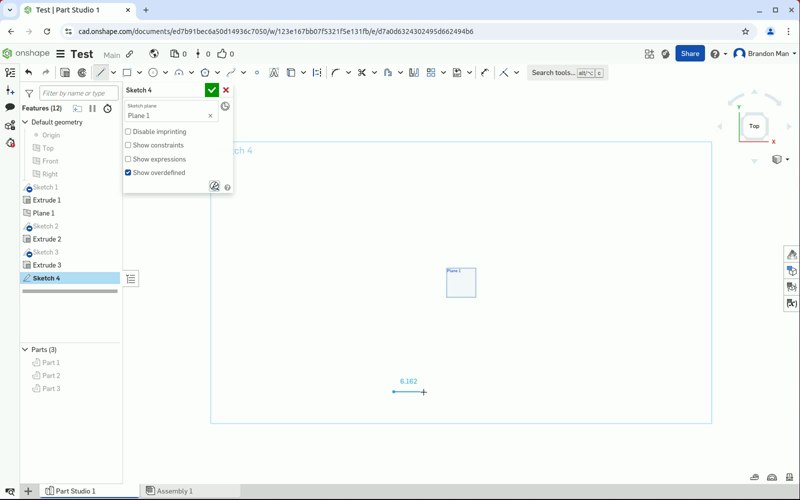
mouse_move(396, 391)
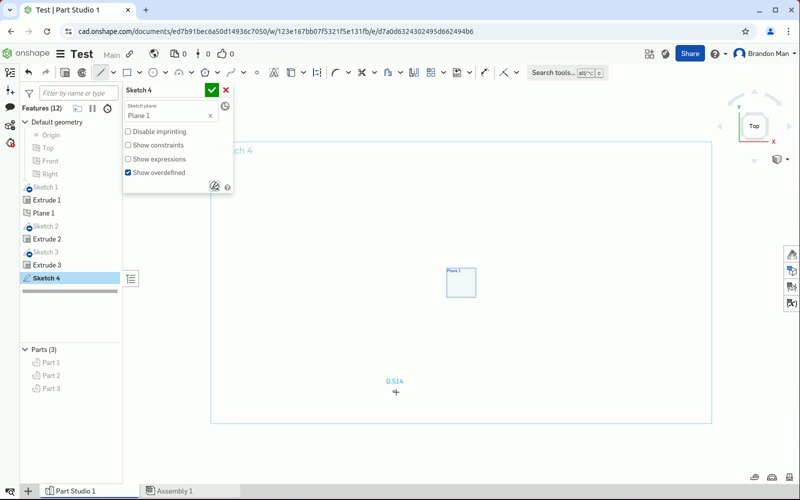
scroll(6)
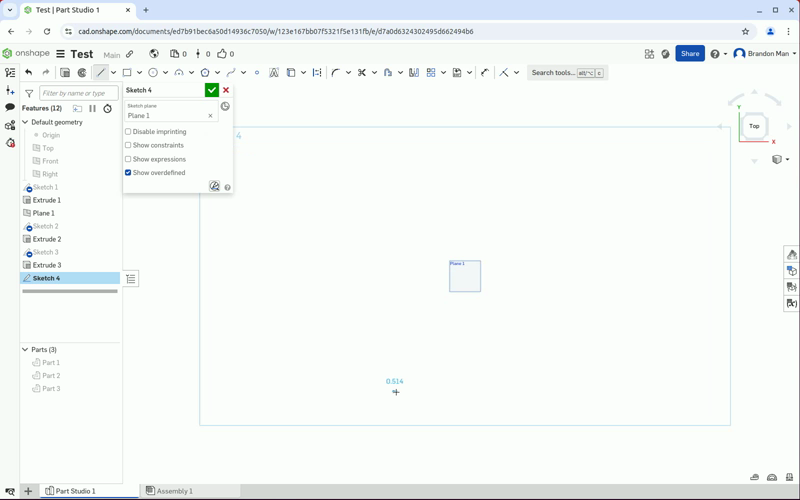
scroll(6)
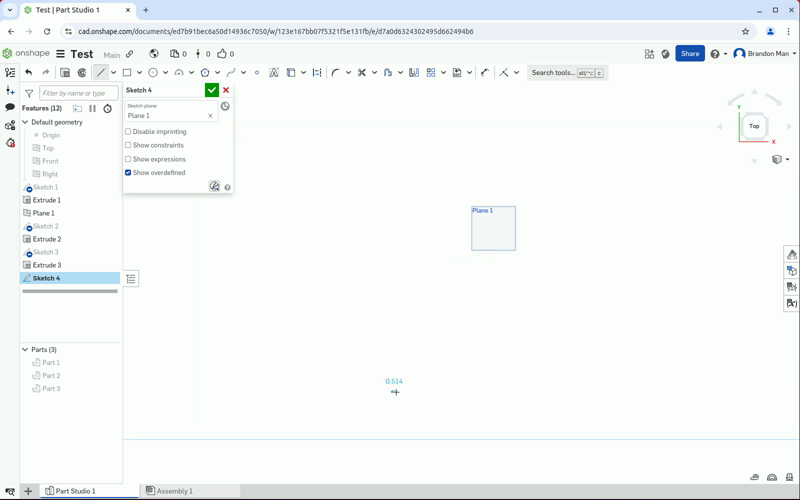
scroll(6)
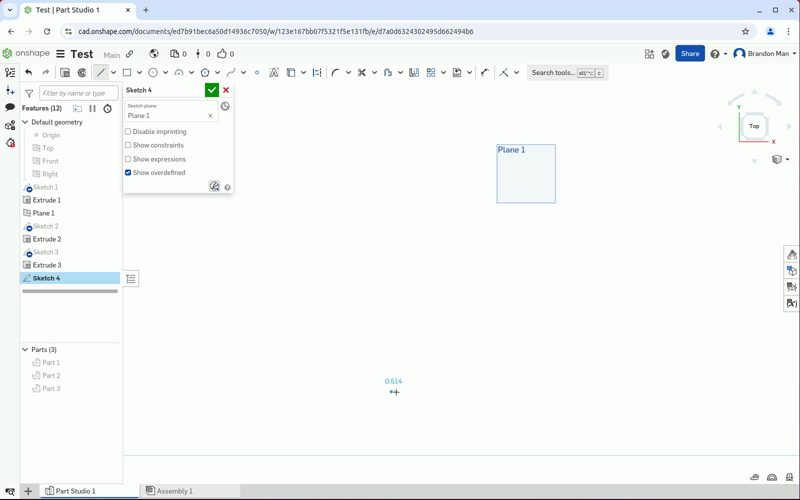
scroll(6)
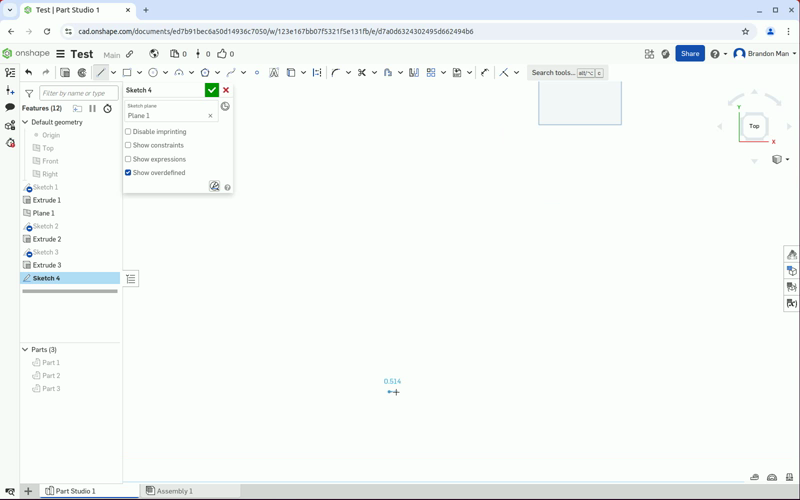
scroll(6)
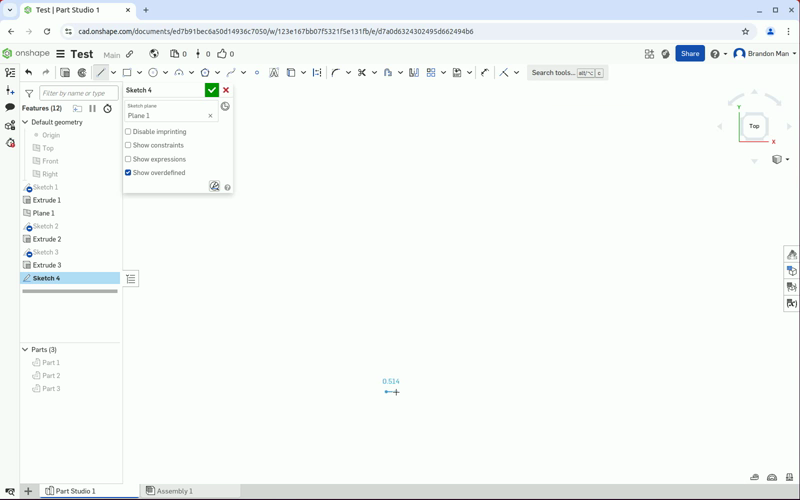
scroll(6)
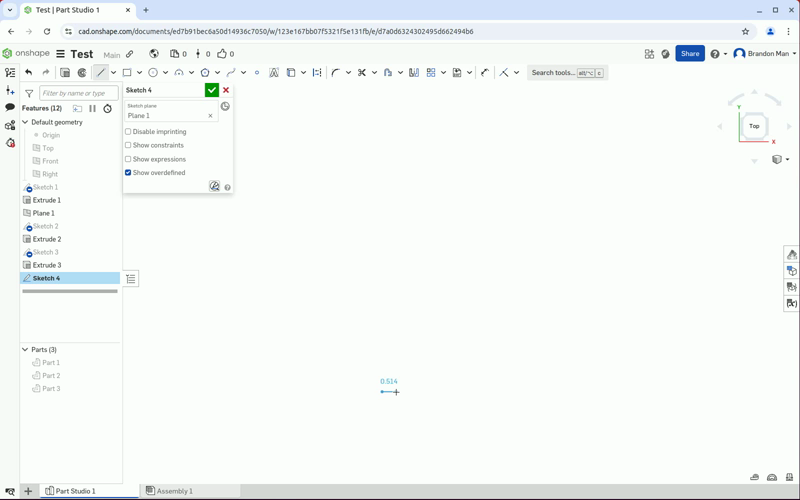
scroll(6)
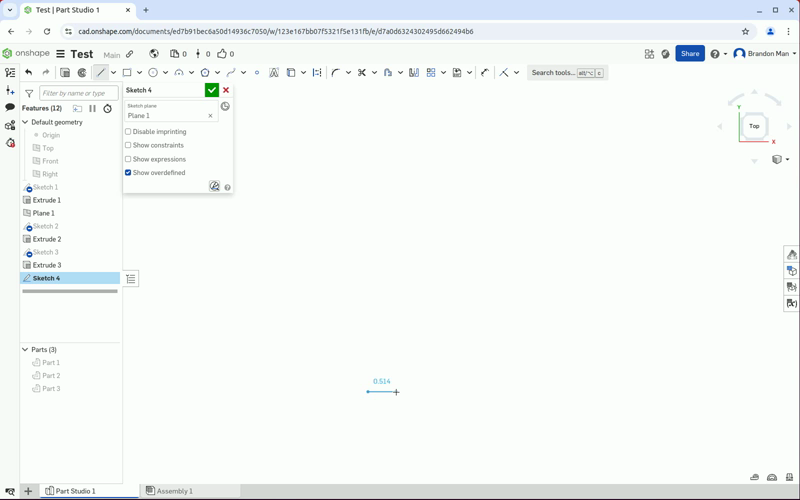
click(396, 391)
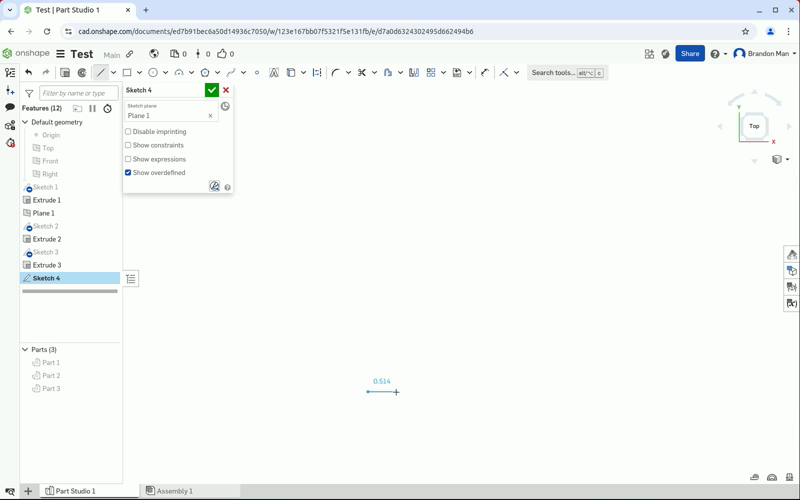
scroll(-6)
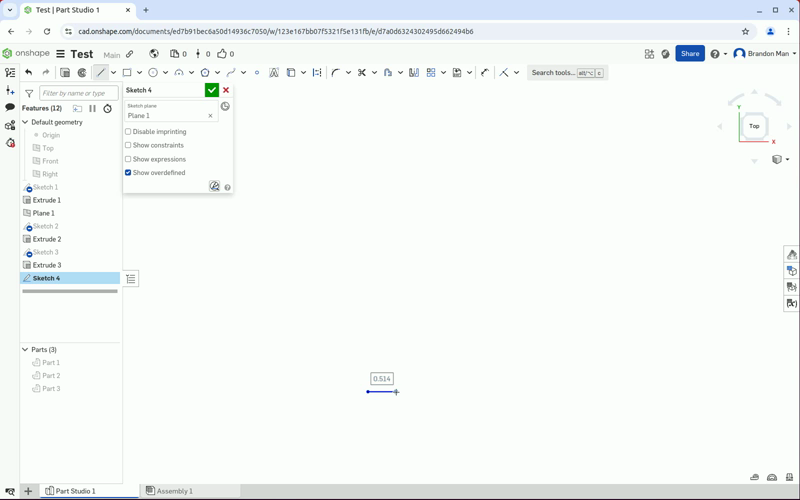
scroll(-6)
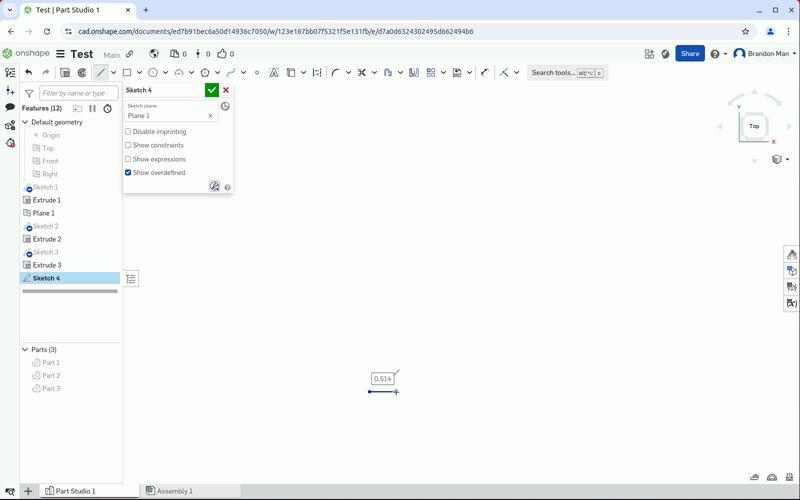
scroll(-6)
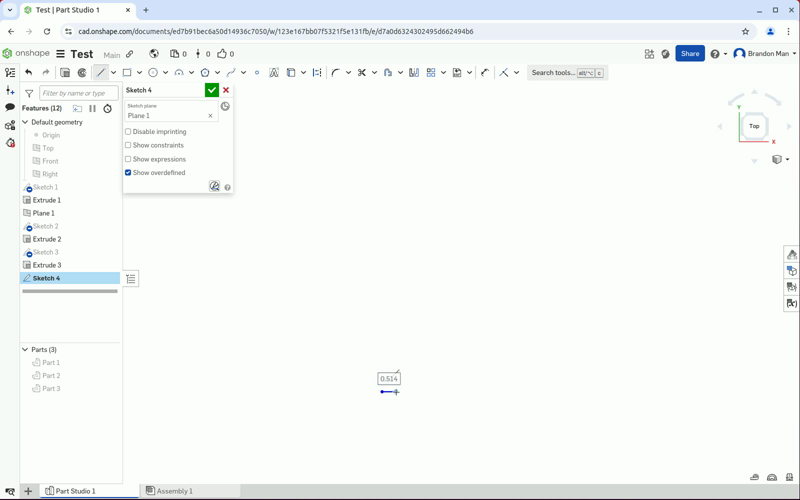
scroll(-6)
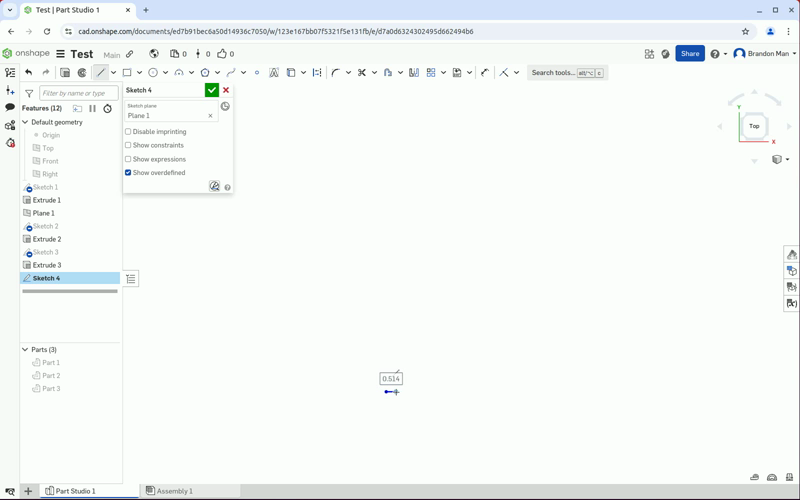
scroll(-6)
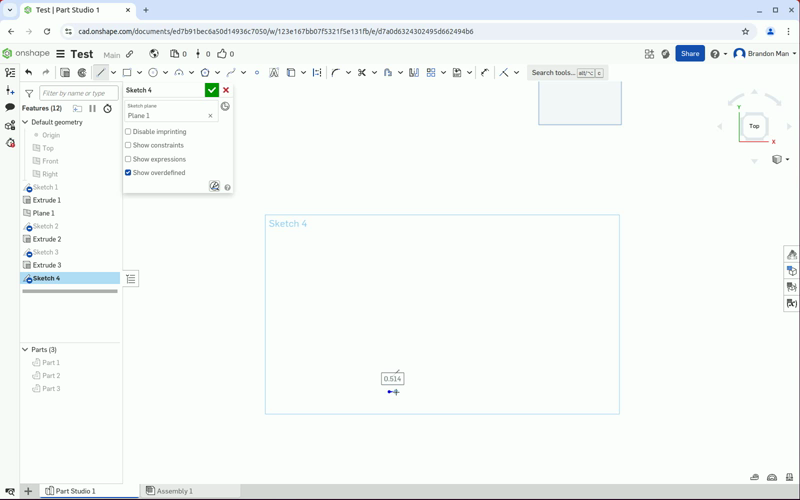
scroll(-6)
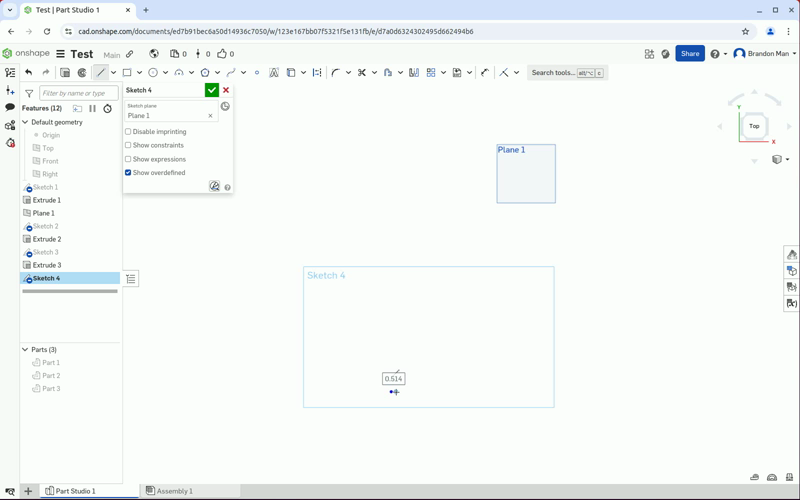
scroll(-6)
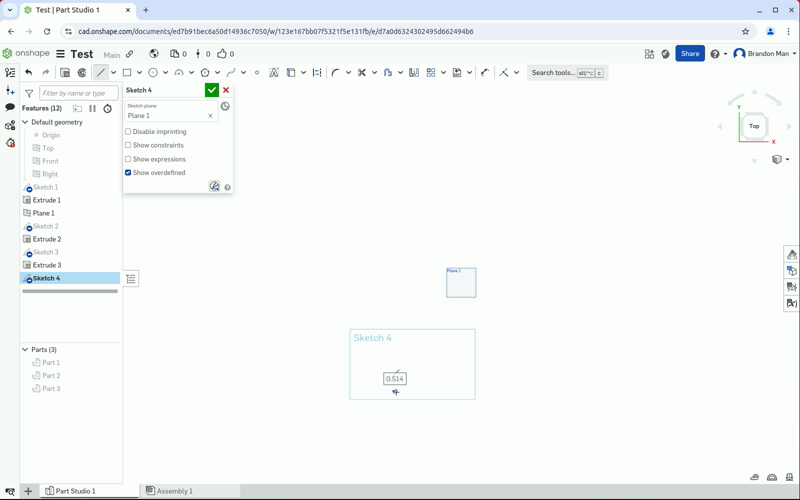
key_up(shift)
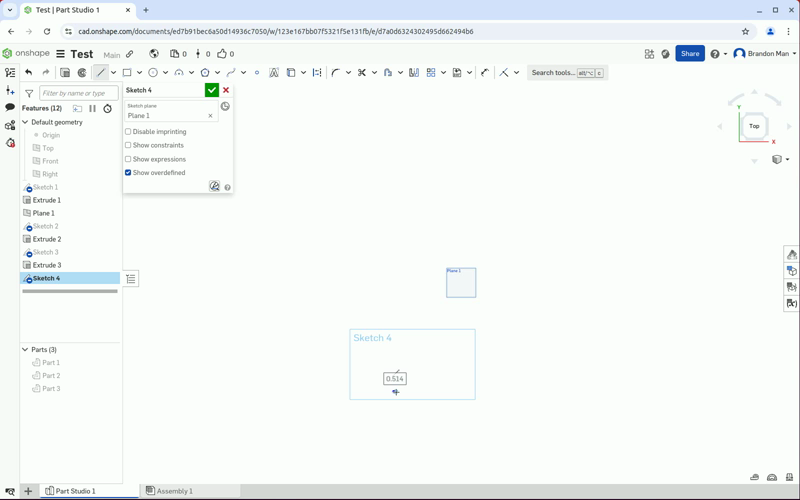
key_down(shift)
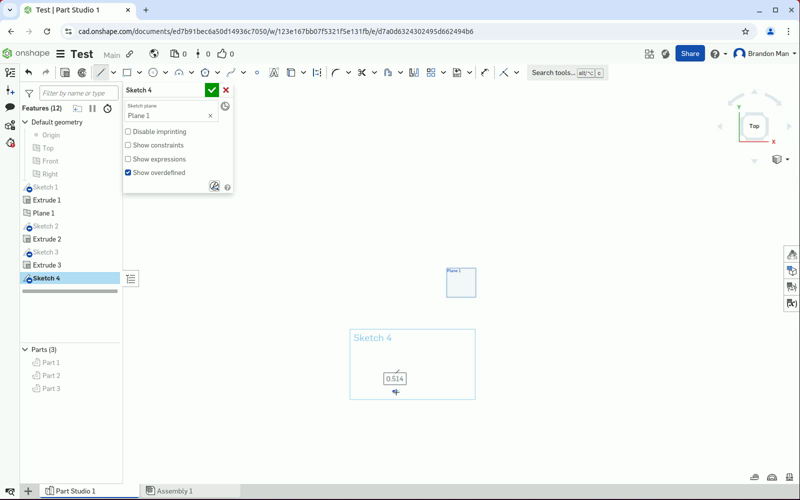
mouse_move(426, 391)
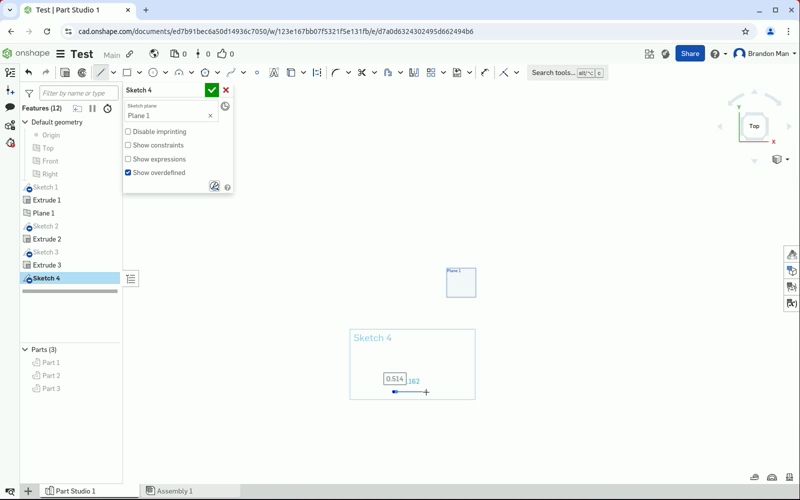
mouse_move(396, 348)
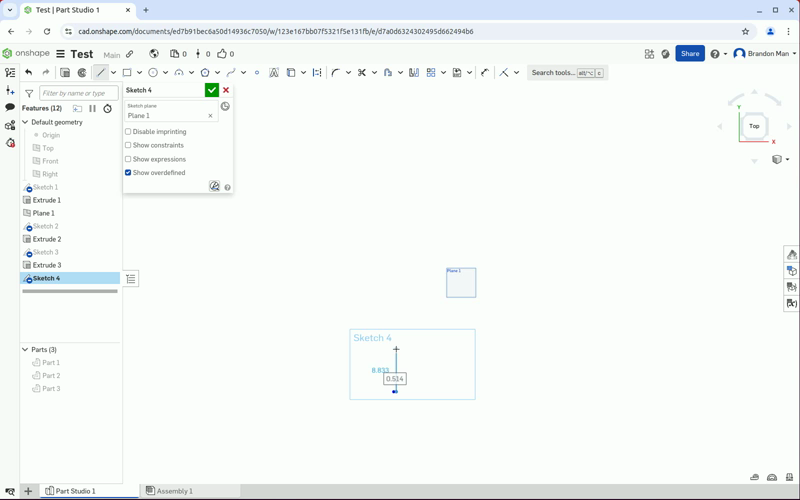
click(396, 348)
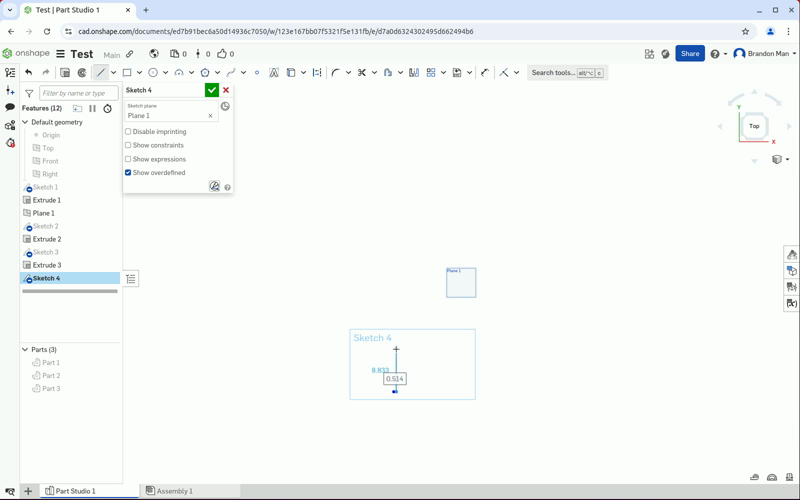
key_up(shift)
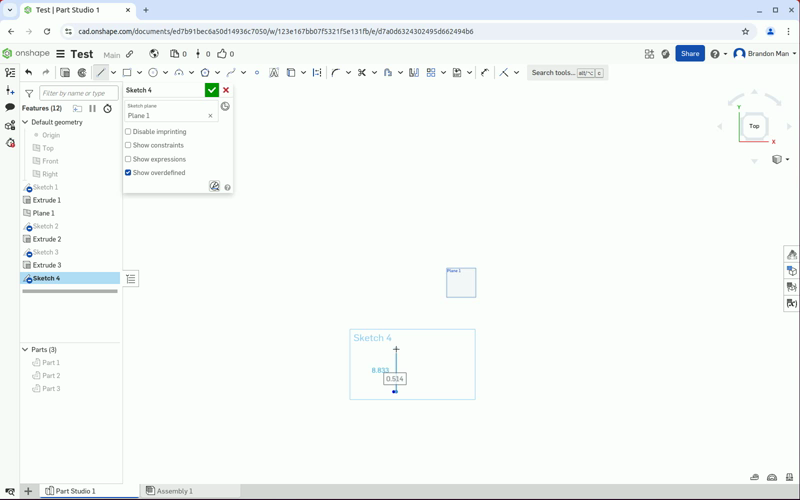
key_down(shift)
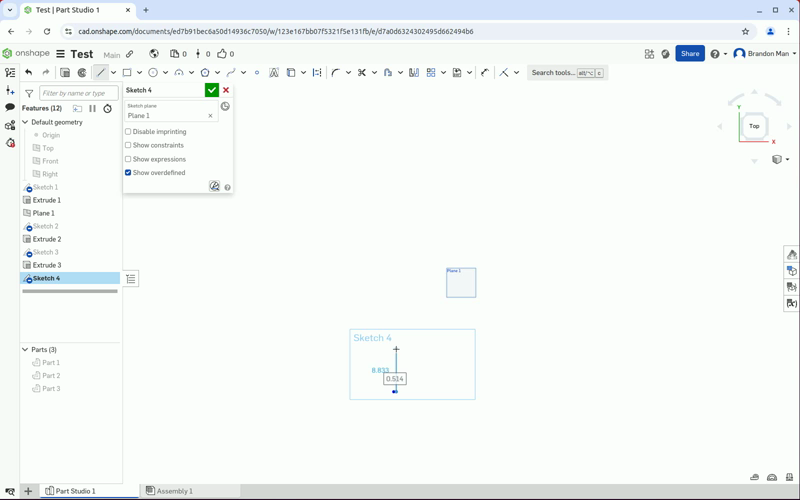
mouse_move(426, 348)
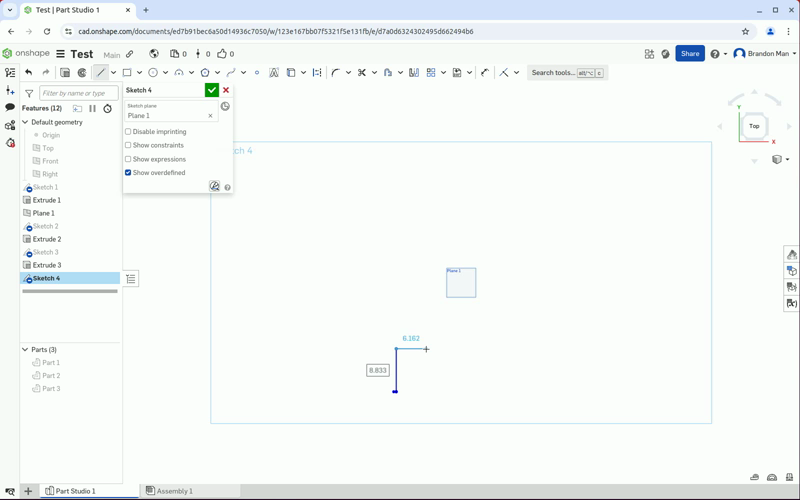
mouse_move(393, 348)
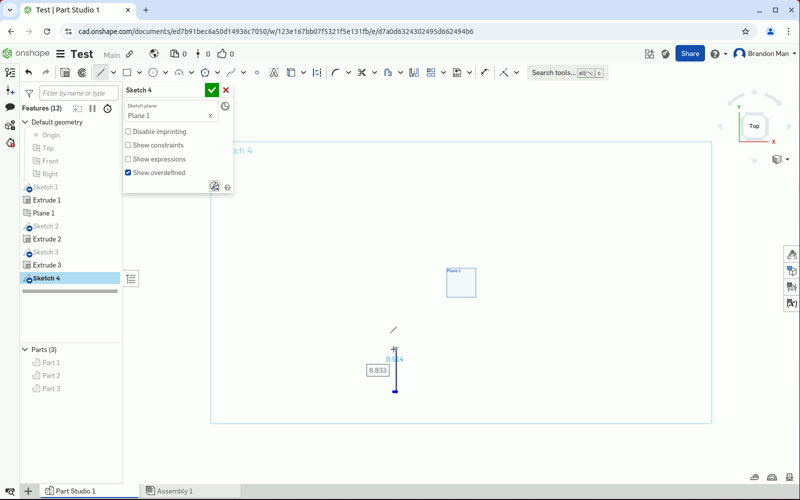
scroll(6)
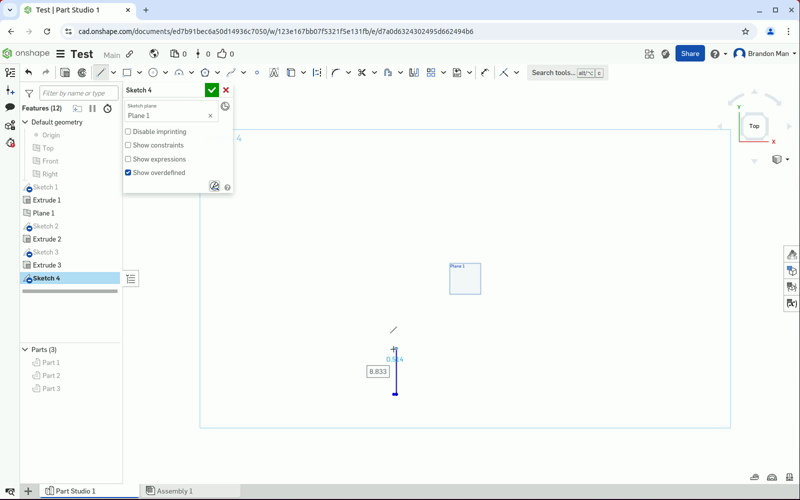
scroll(6)
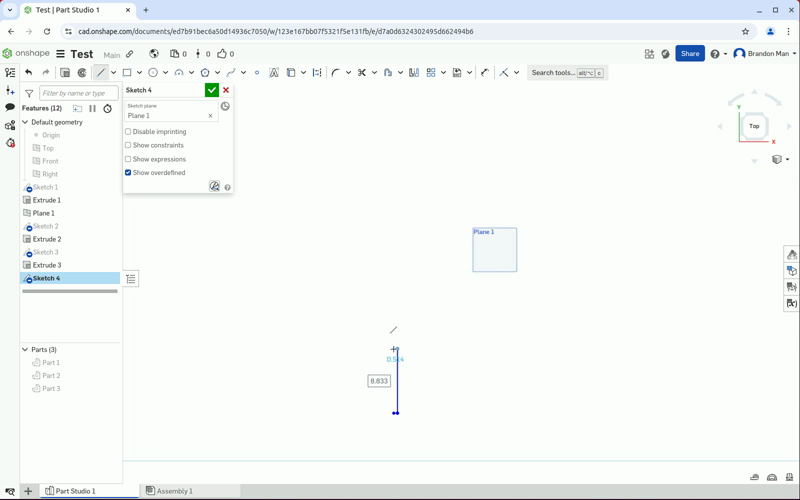
scroll(6)
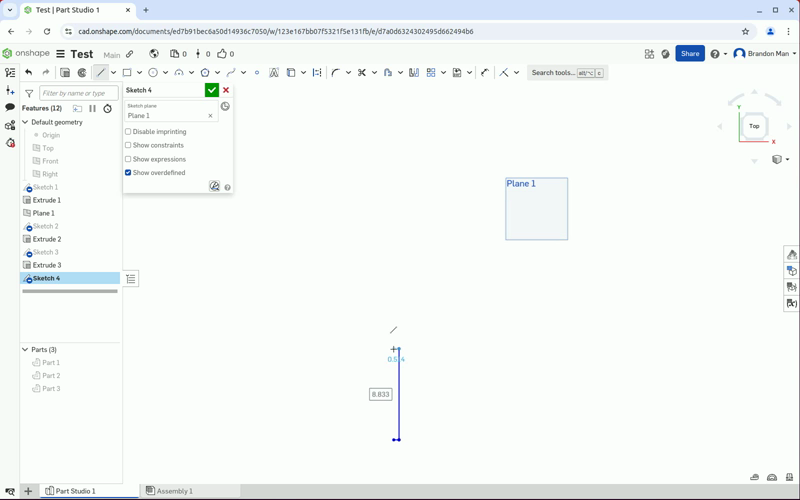
scroll(6)
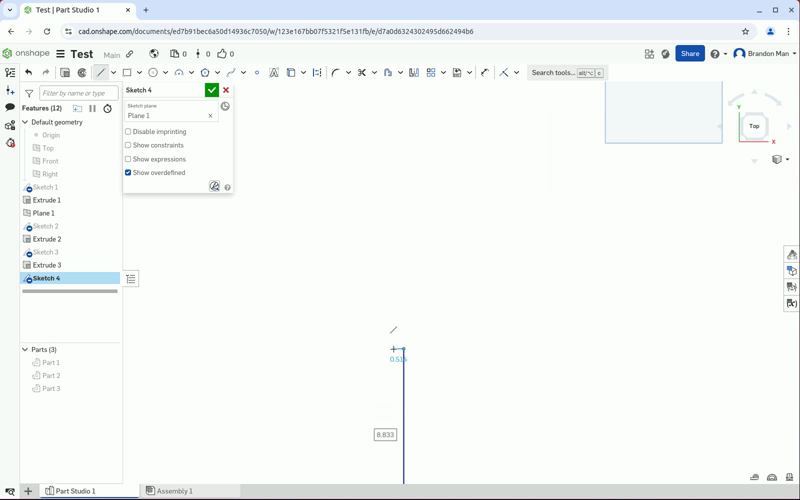
scroll(6)
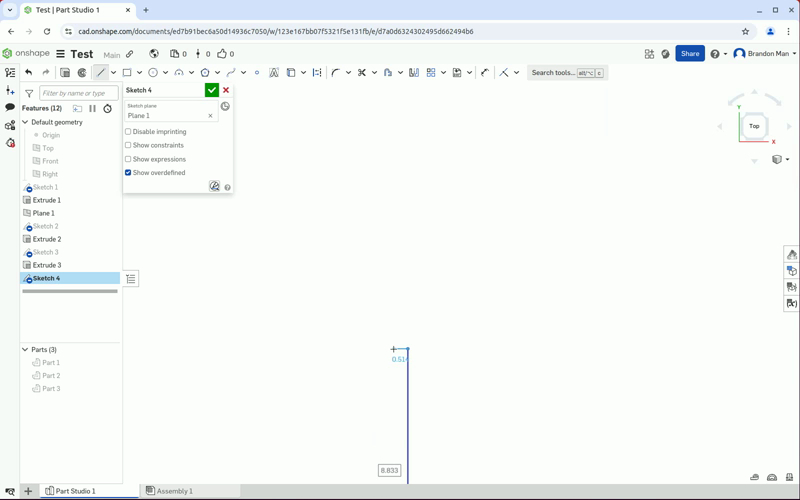
scroll(6)
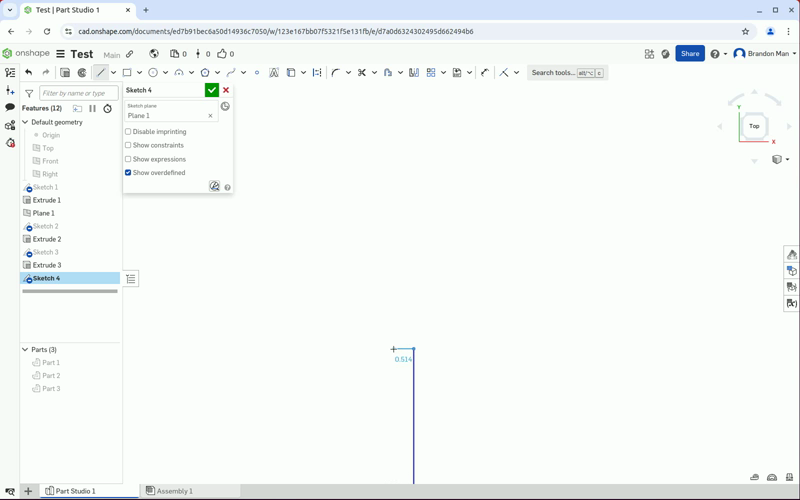
scroll(6)
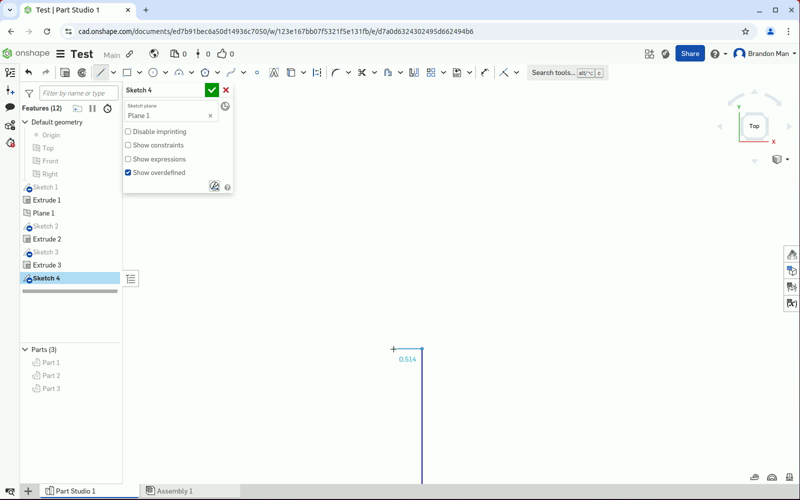
click(393, 348)
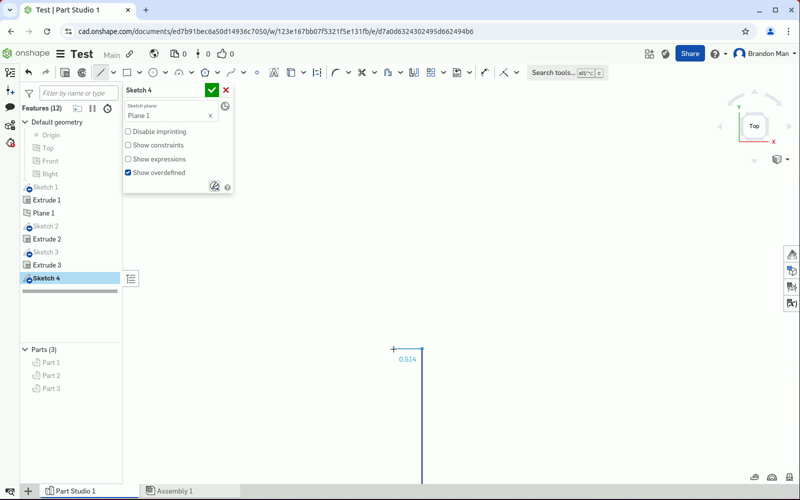
scroll(-6)
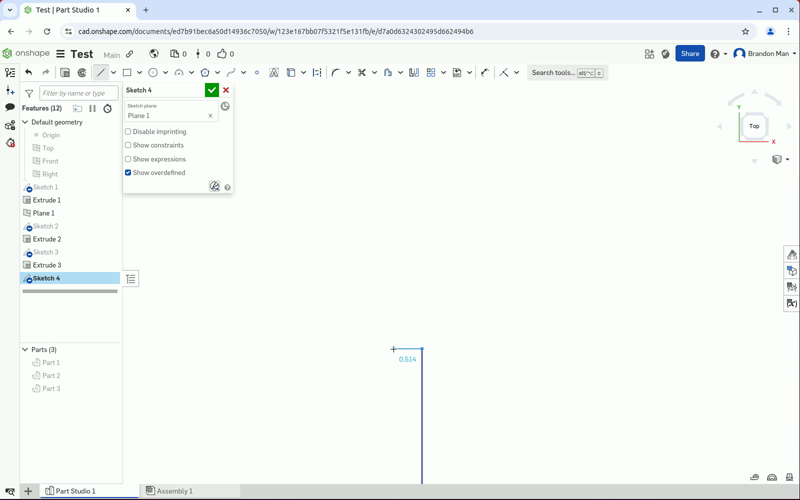
scroll(-6)
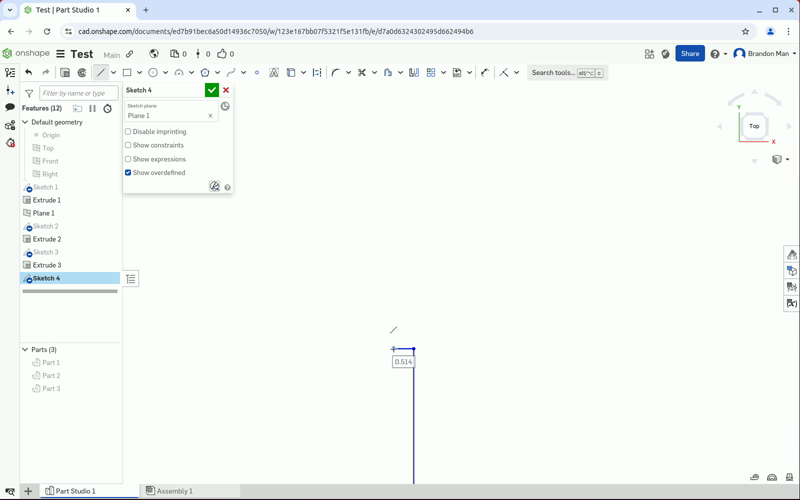
scroll(-6)
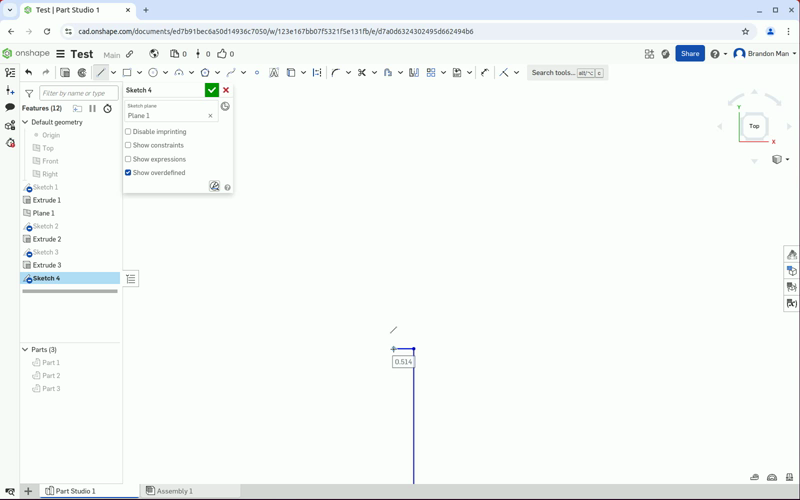
scroll(-6)
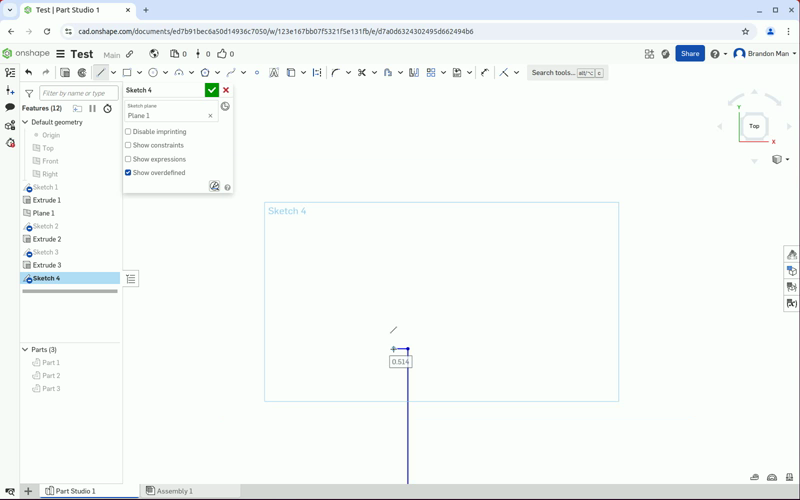
scroll(-6)
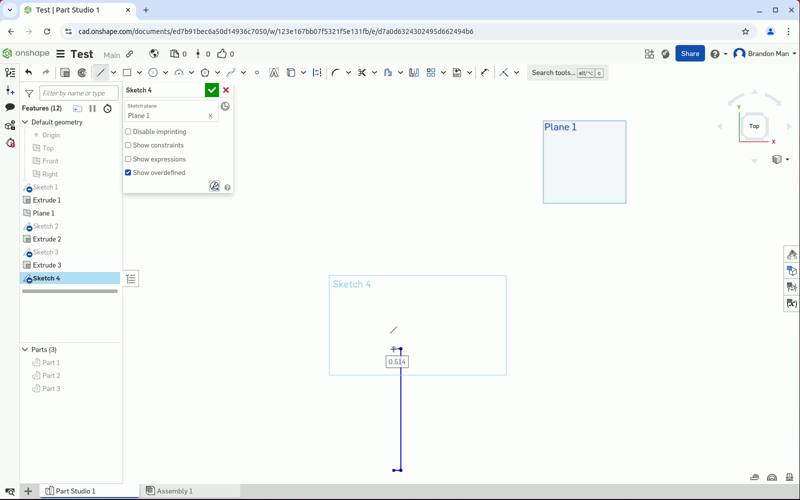
scroll(-6)
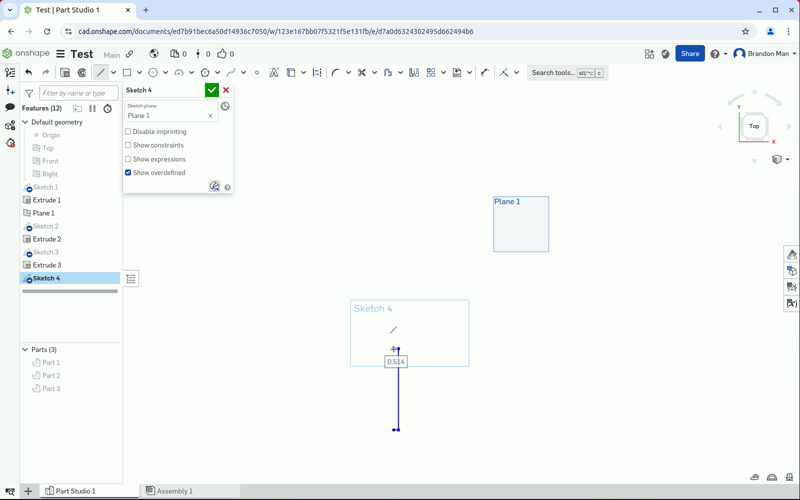
scroll(-6)
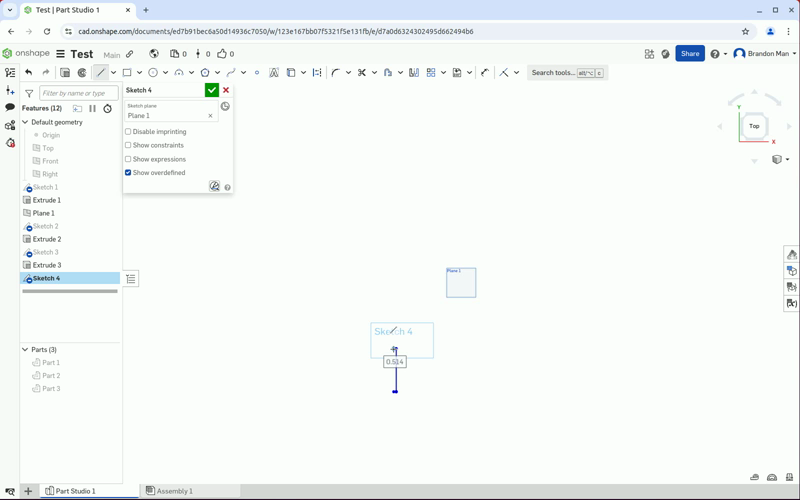
key_up(shift)
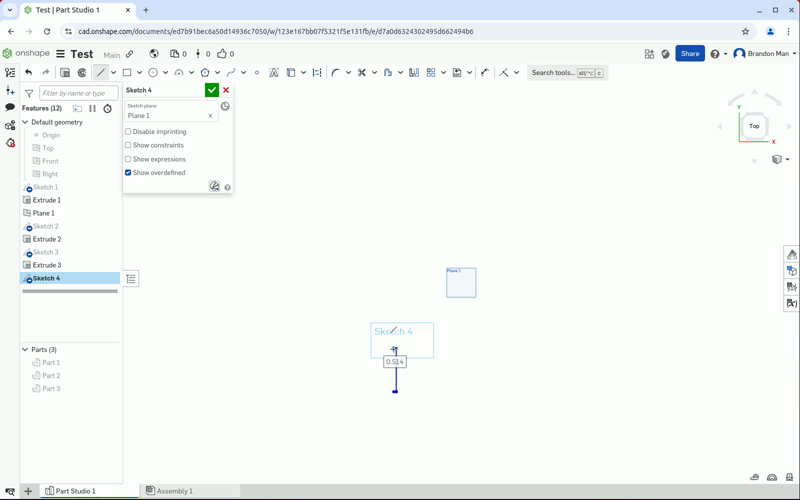
mouse_move(423, 348)
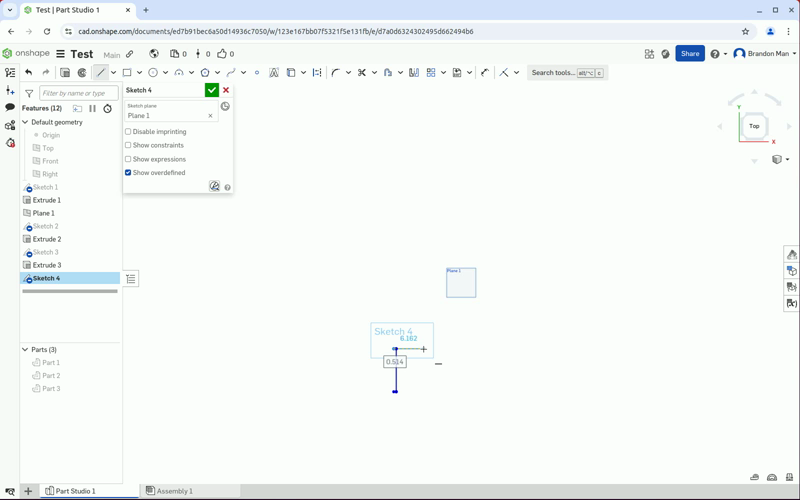
key_down(shift)
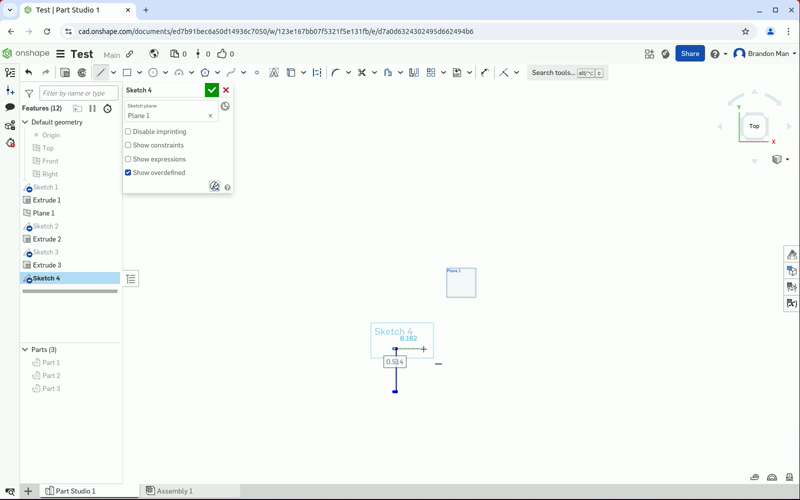
mouse_move(393, 391)
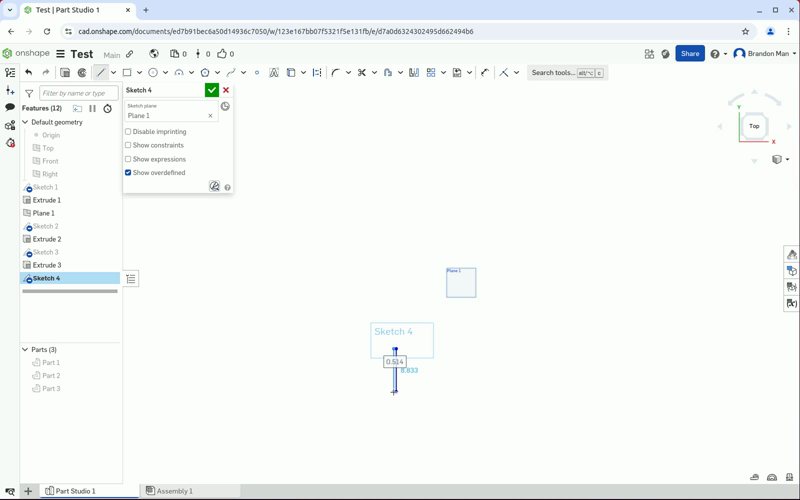
scroll(6)
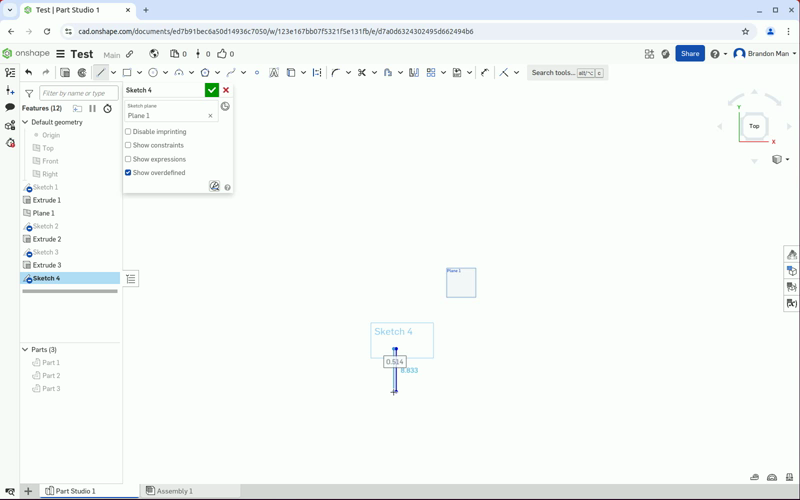
scroll(6)
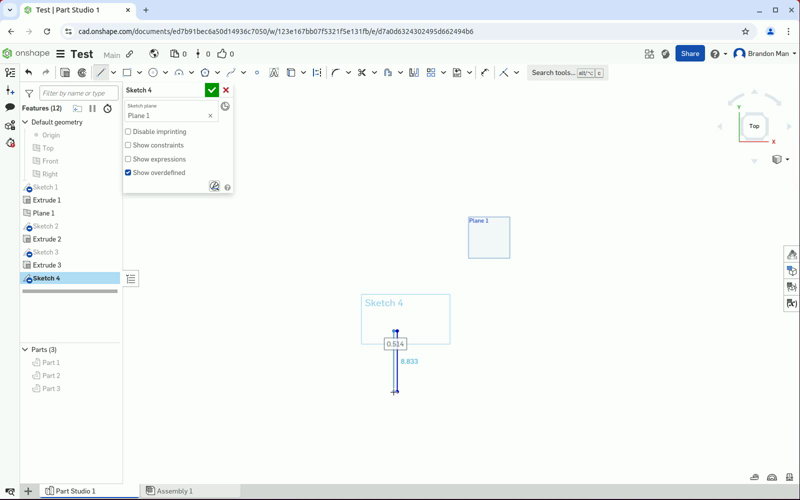
scroll(6)
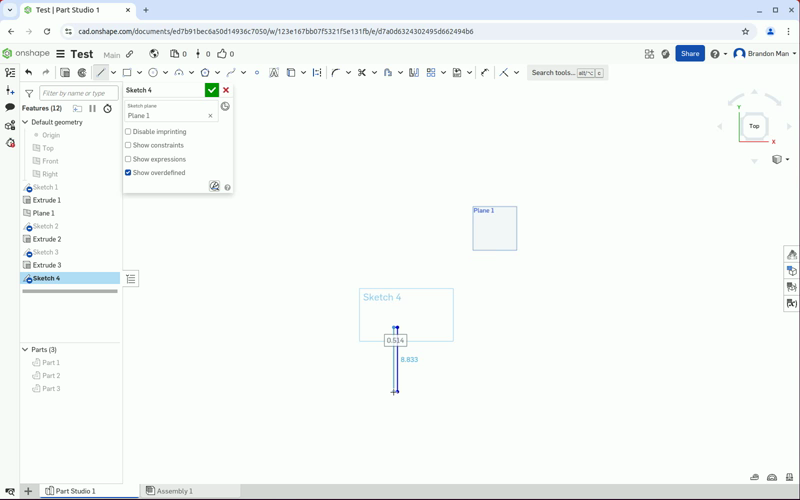
scroll(6)
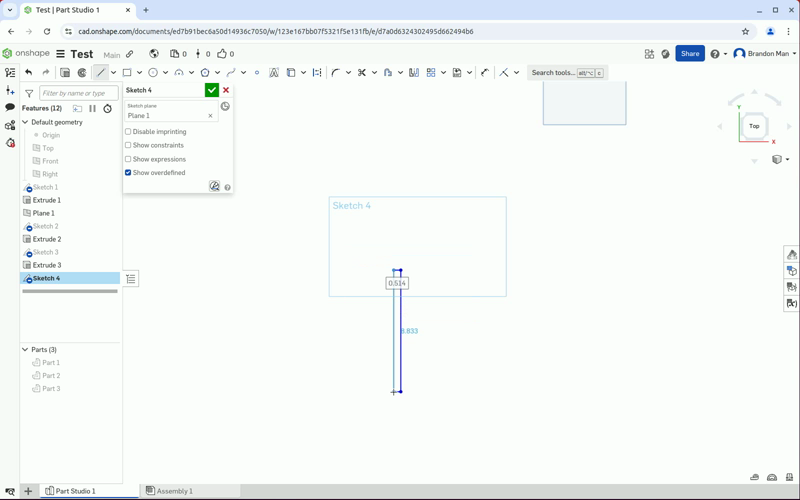
scroll(6)
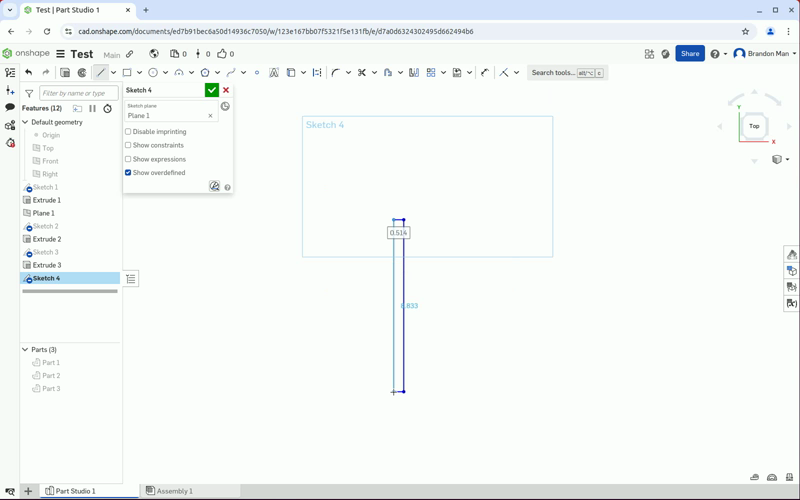
scroll(6)
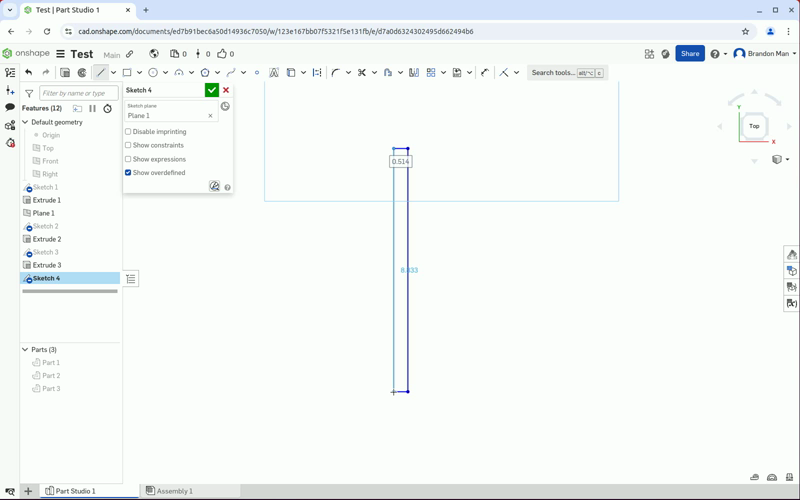
scroll(6)
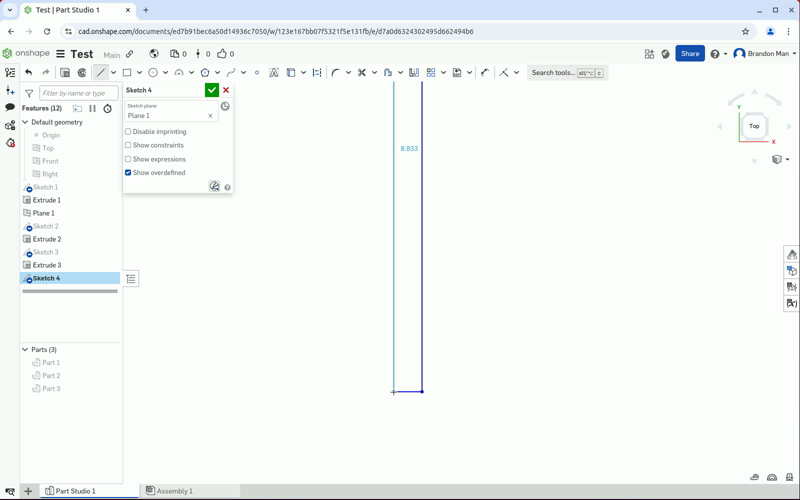
key_up(shift)
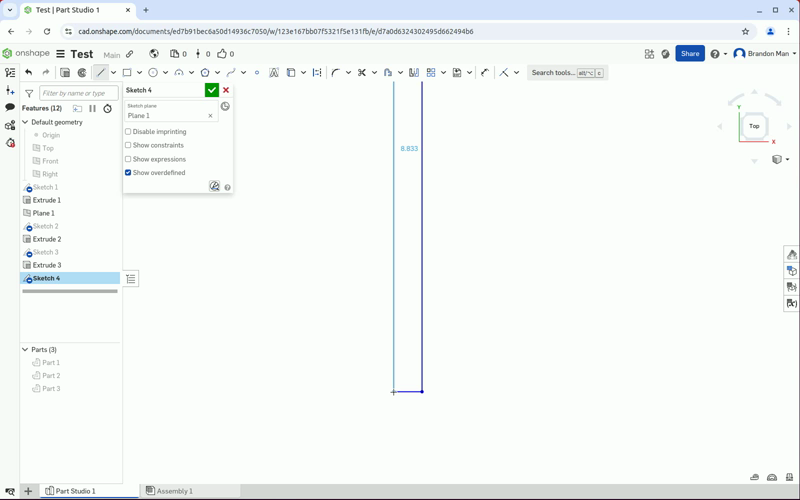
click(393, 391)
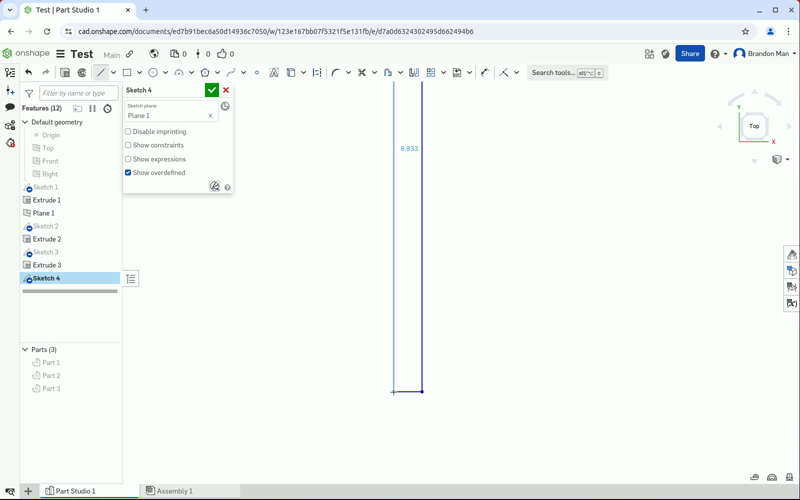
scroll(-6)
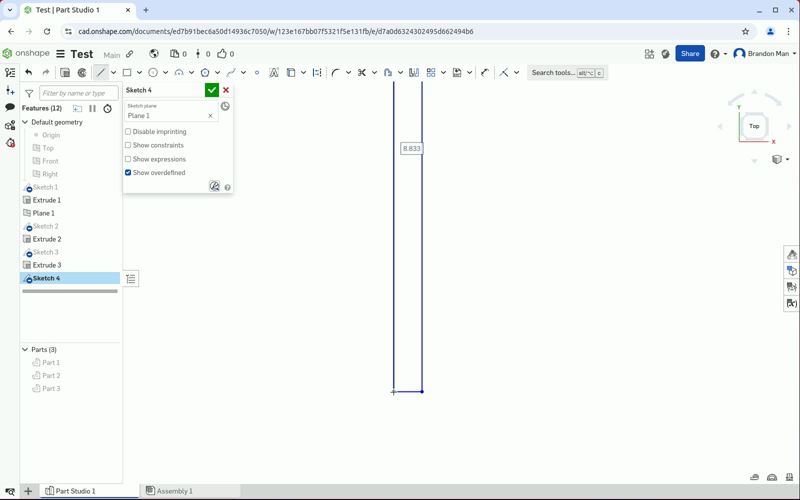
scroll(-6)
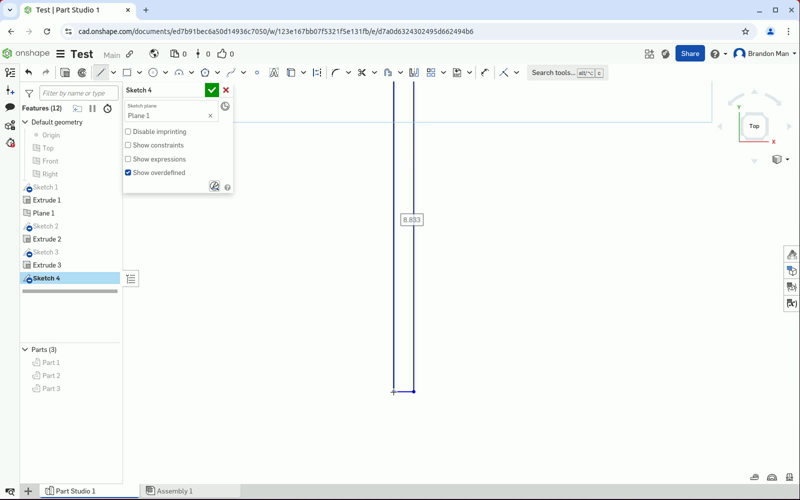
scroll(-6)
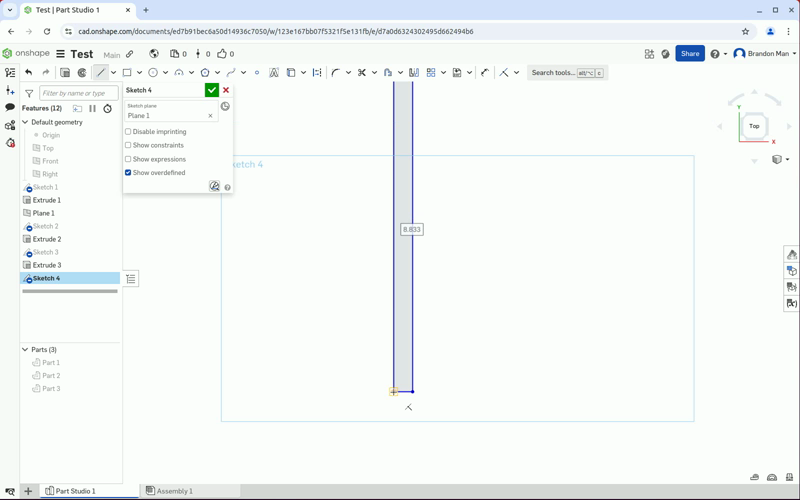
scroll(-6)
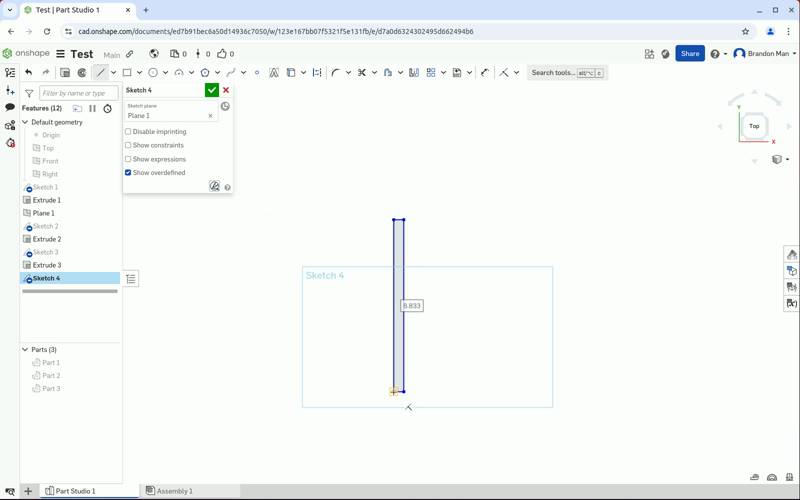
scroll(-6)
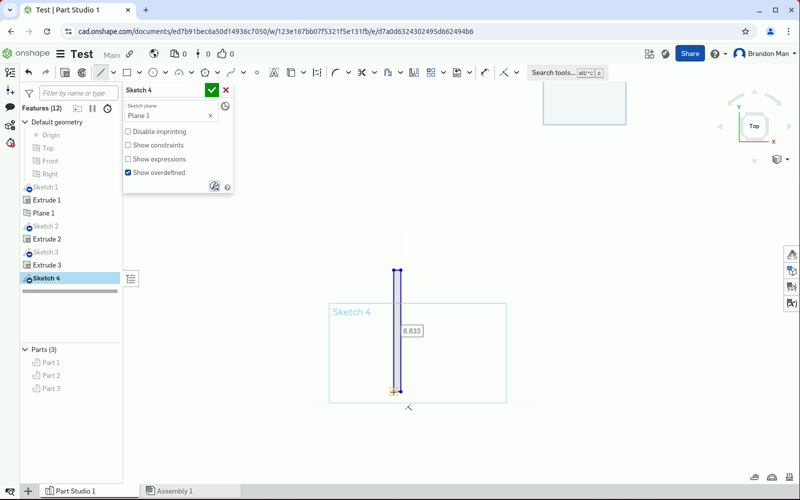
scroll(-6)
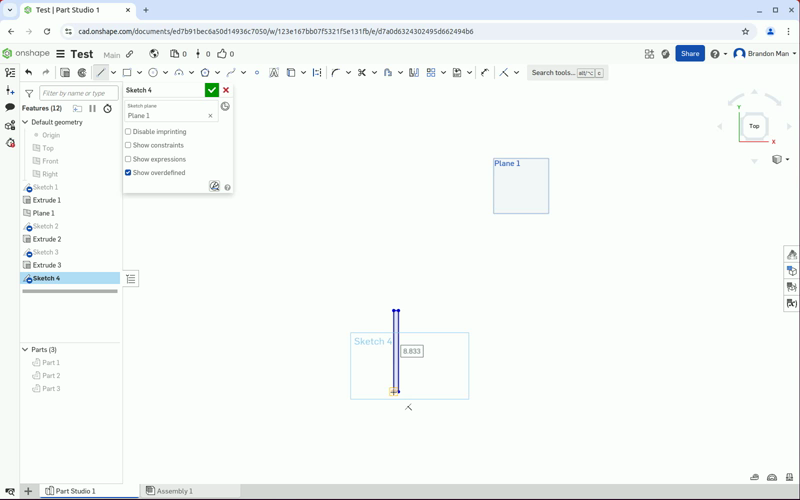
scroll(-6)
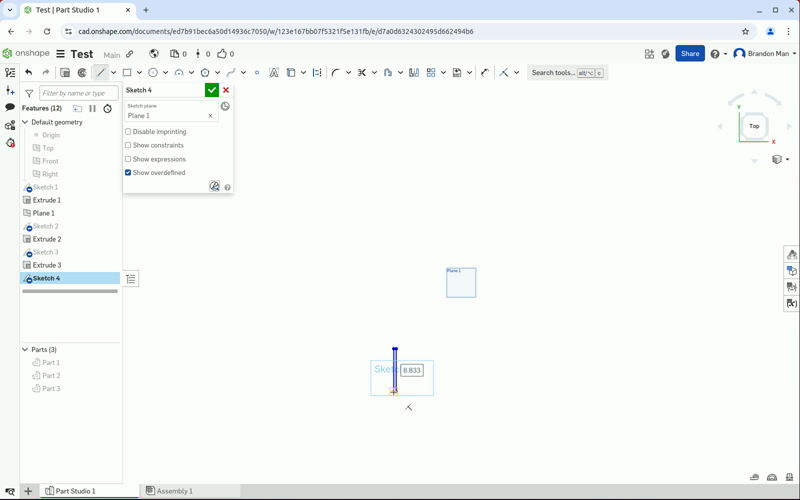
key(esc)
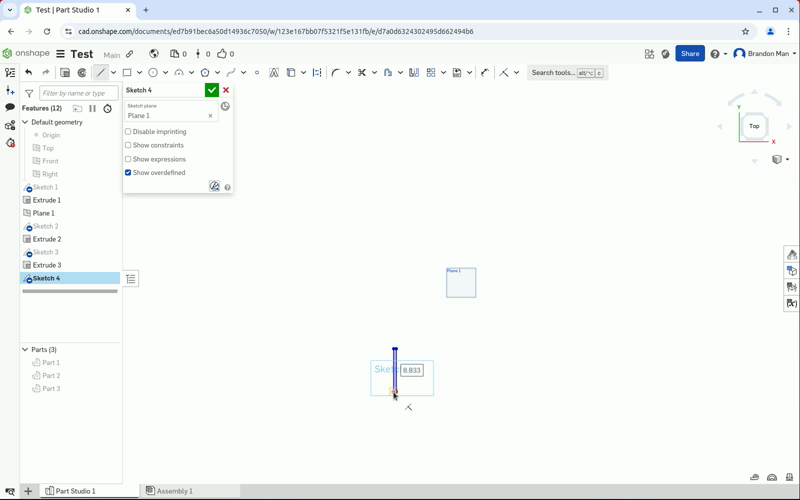
mouse_move(394, 354)
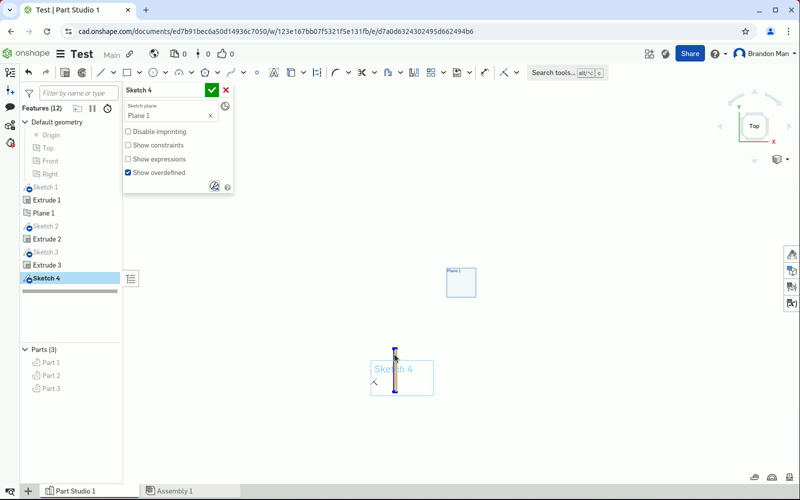
scroll(6)
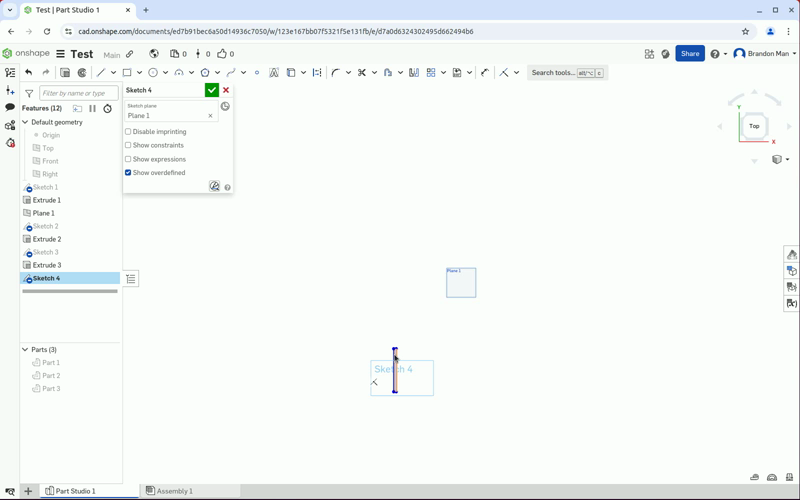
scroll(6)
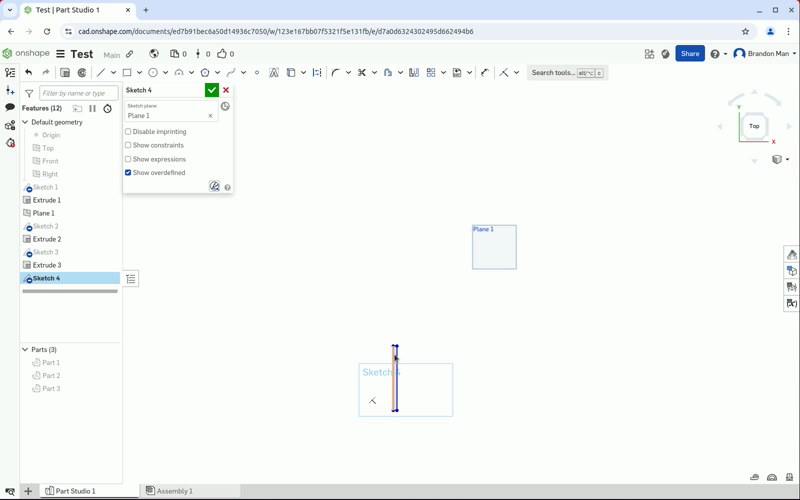
scroll(6)
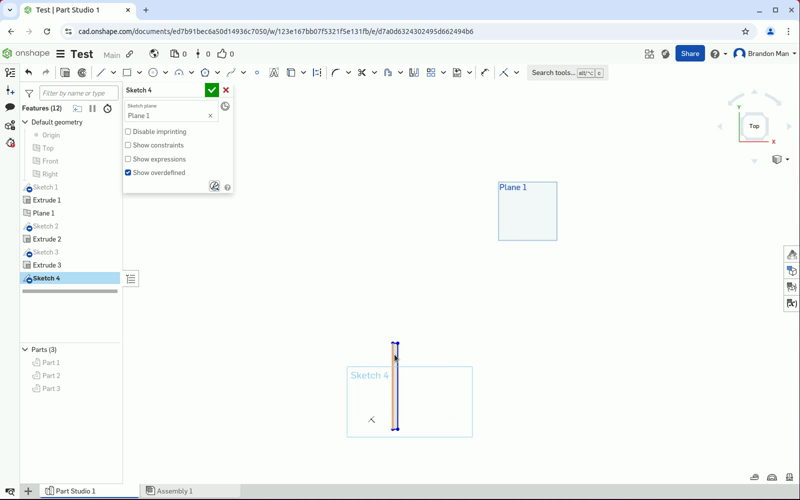
scroll(6)
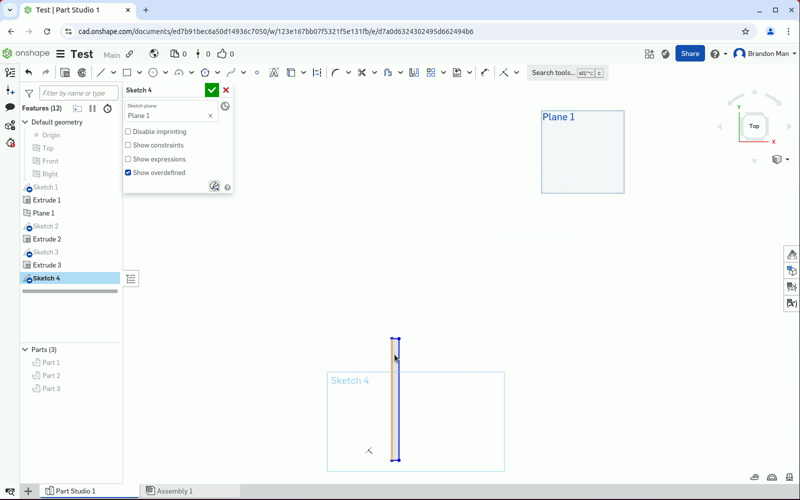
scroll(6)
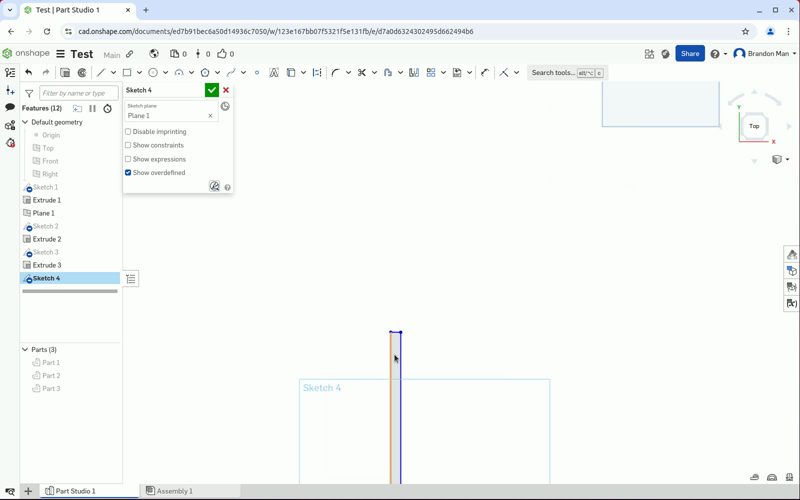
scroll(6)
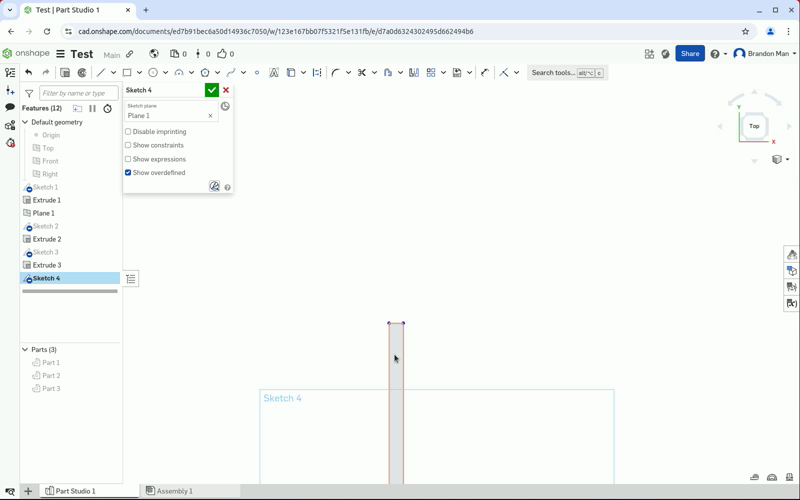
scroll(6)
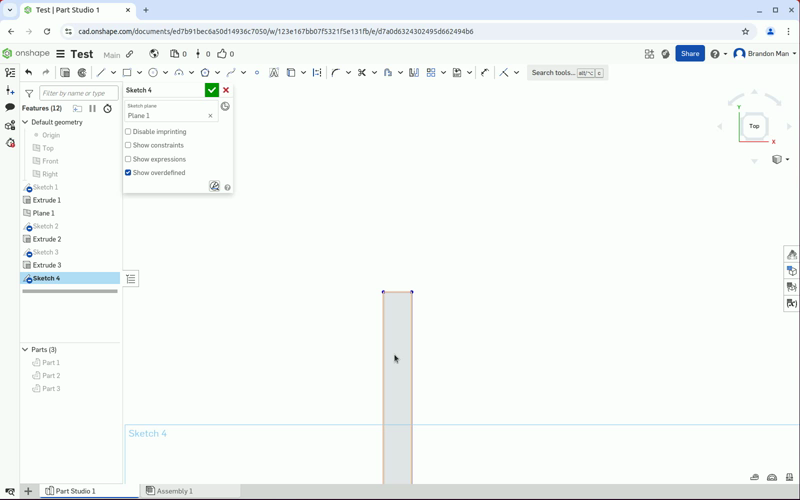
click(394, 354)
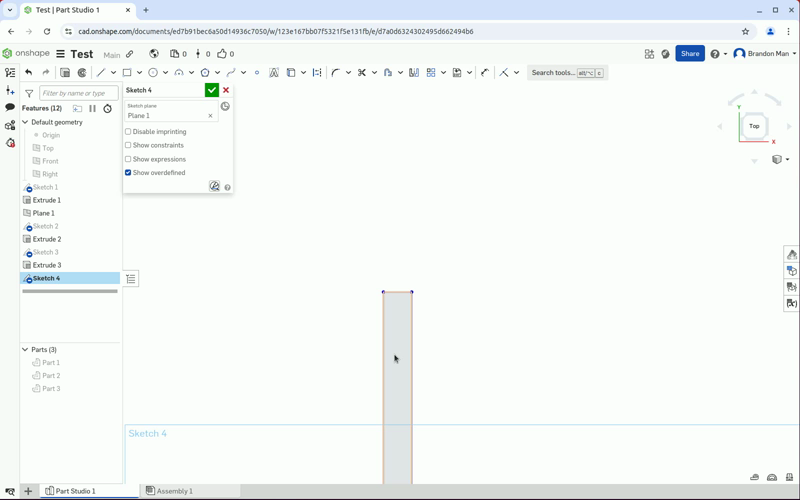
scroll(-6)
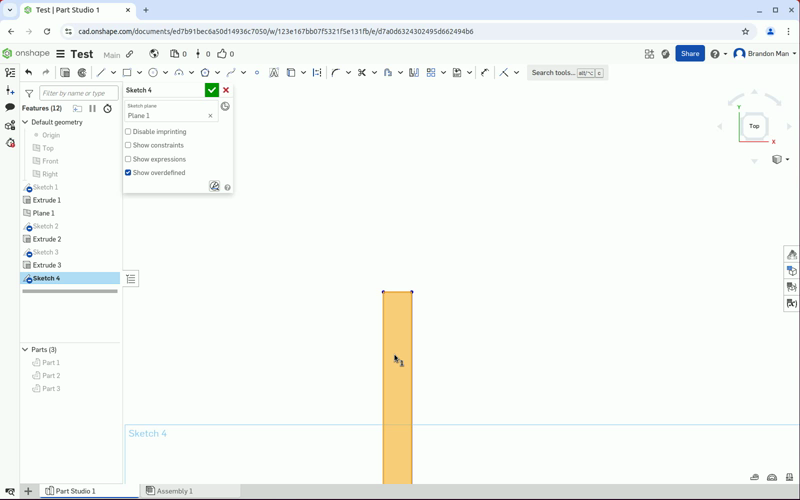
scroll(-6)
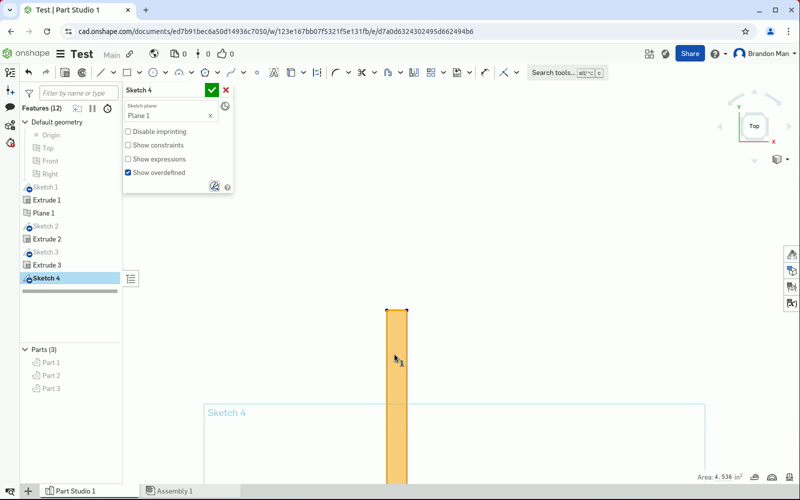
scroll(-6)
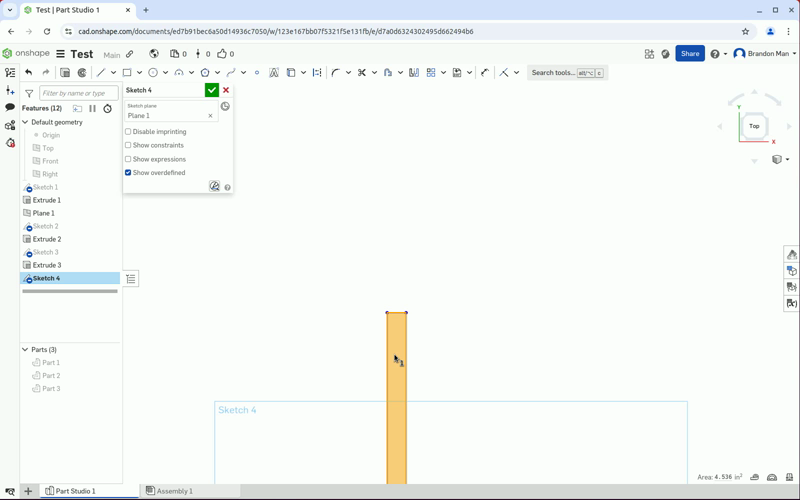
scroll(-6)
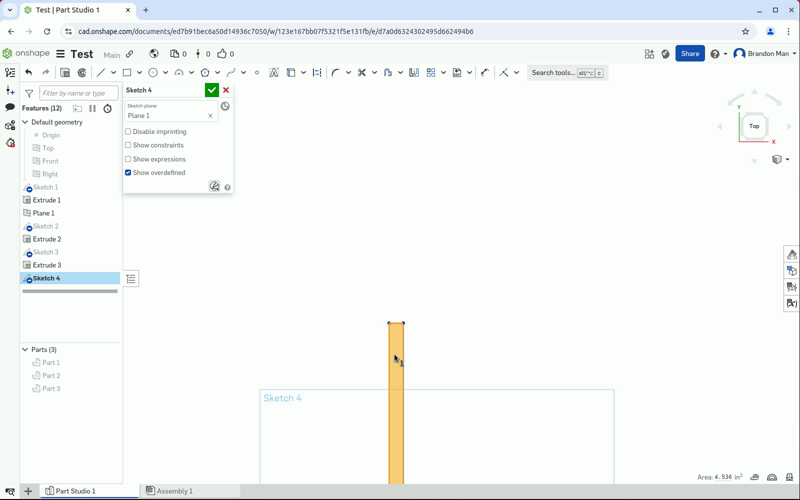
scroll(-6)
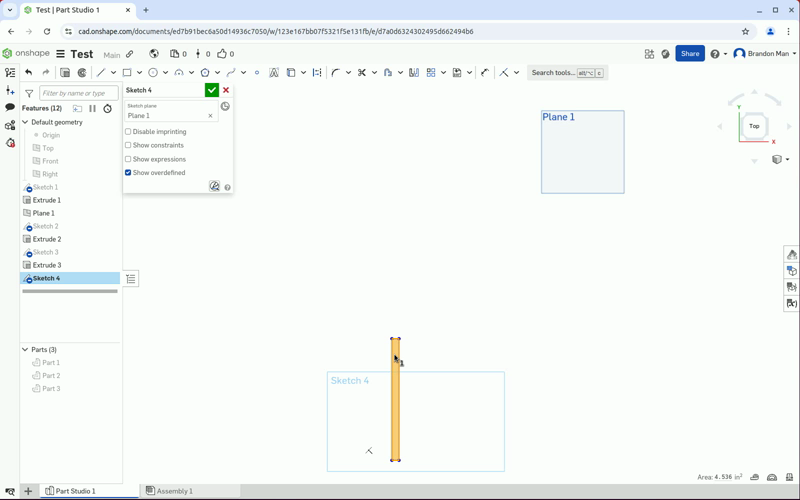
scroll(-6)
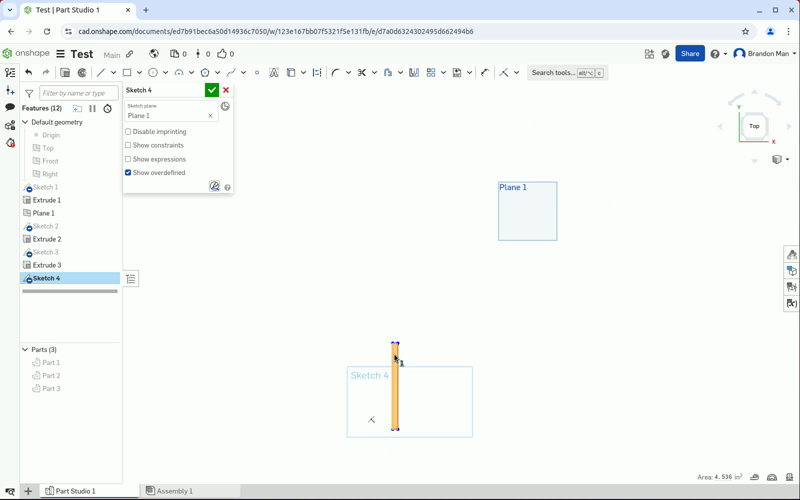
scroll(-6)
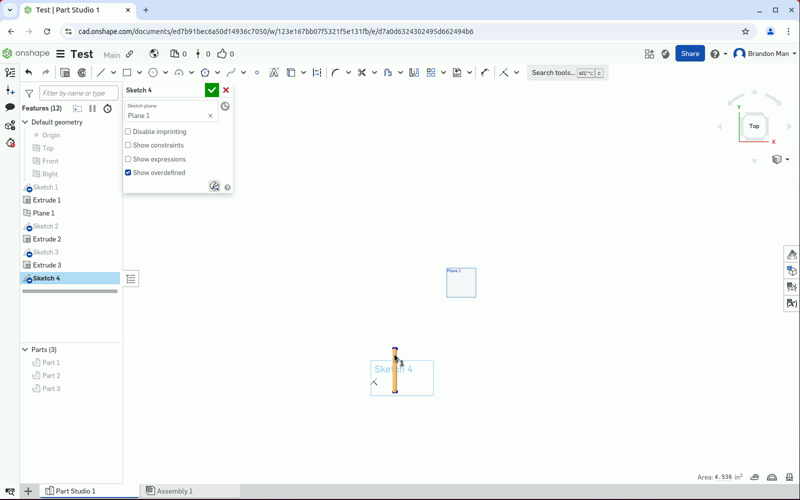
mouse_move(73, 352)
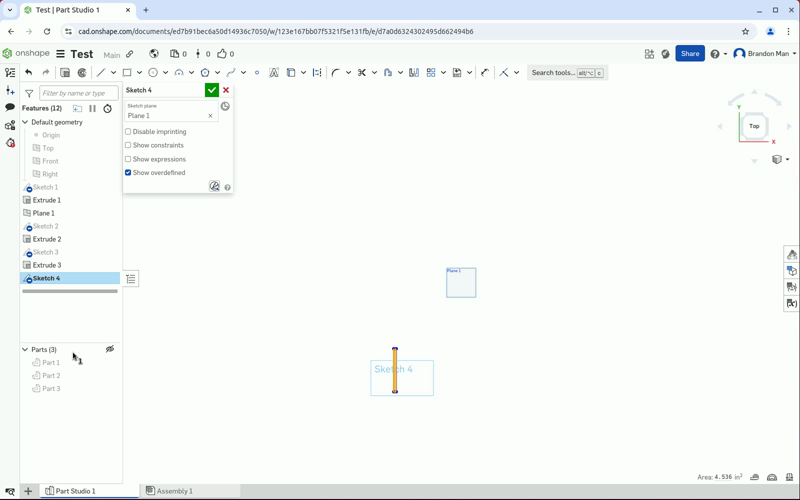
key(shift+y)
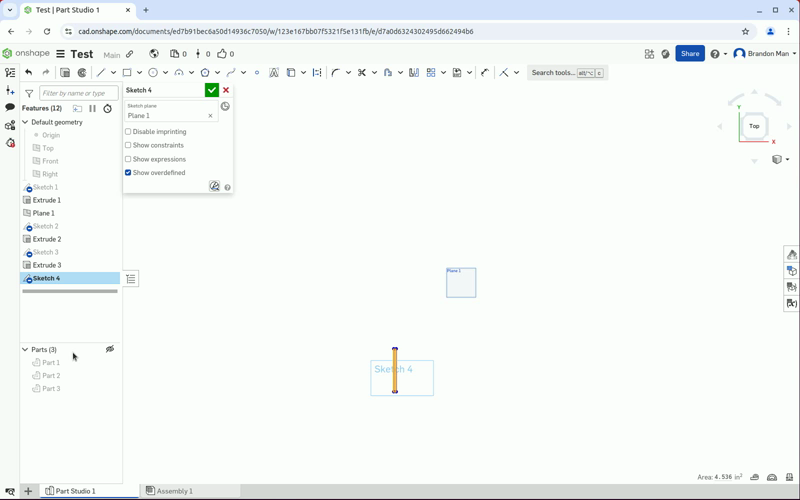
key(shift+e)
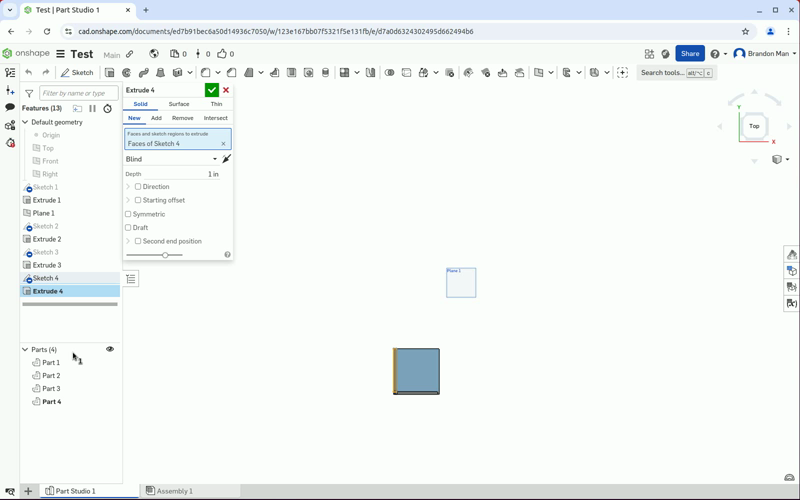
mouse_move(143, 106)
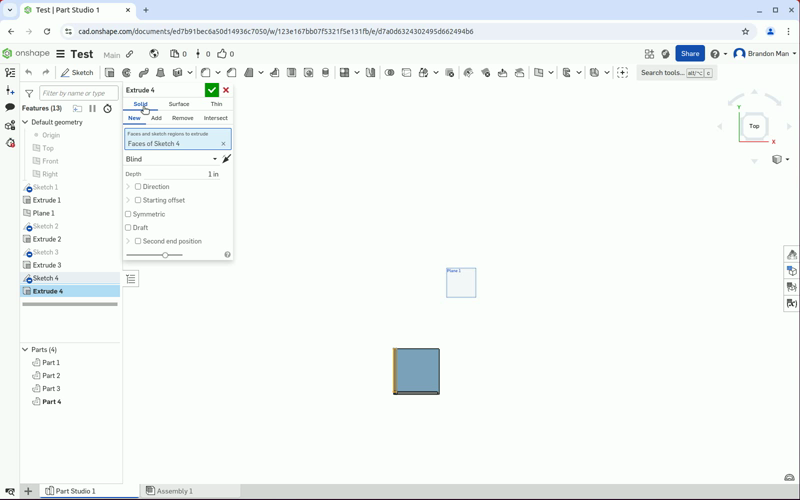
click(143, 106)
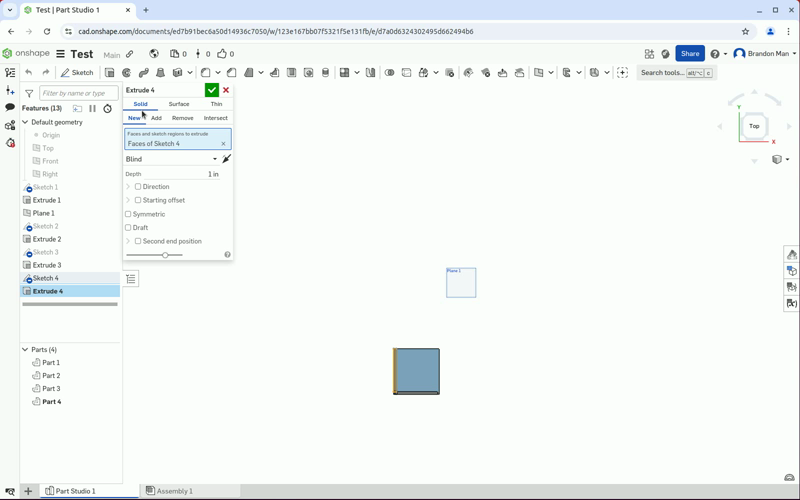
mouse_move(137, 120)
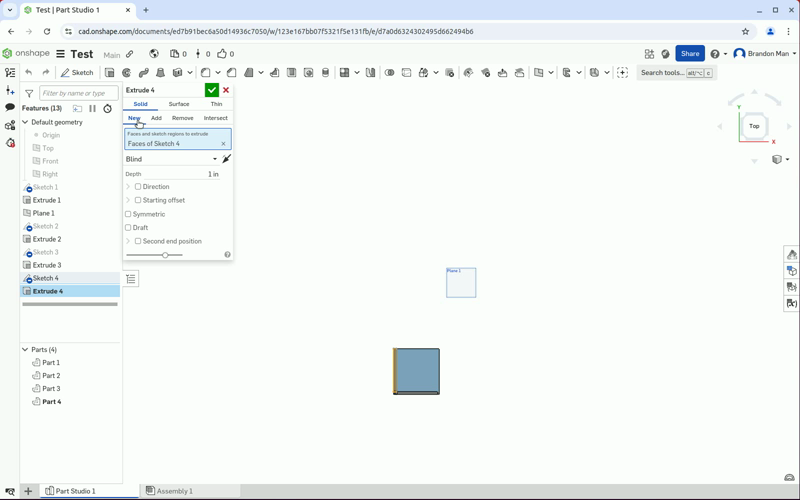
click(137, 120)
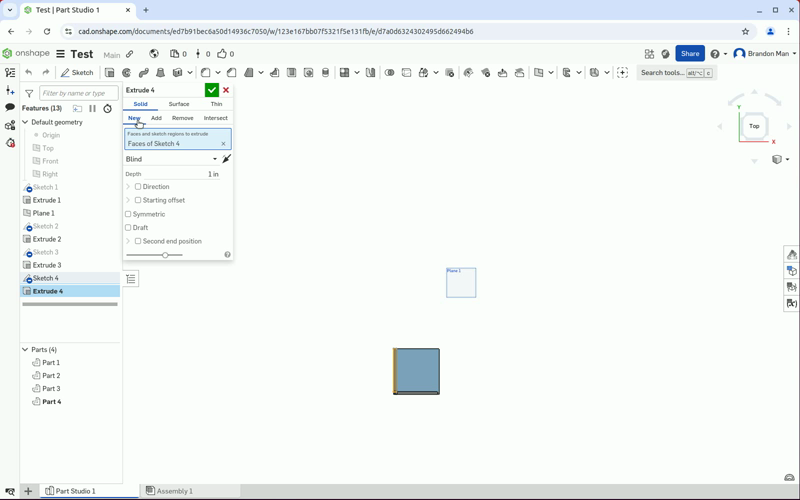
key(tab, 4)
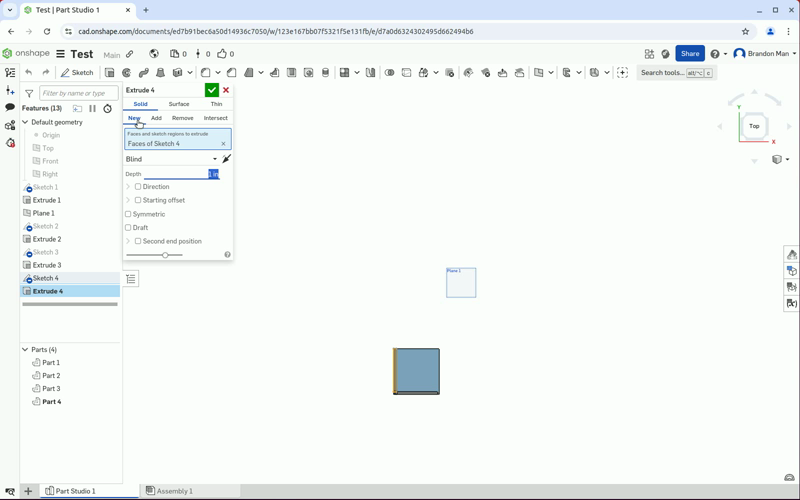
text(2.648)
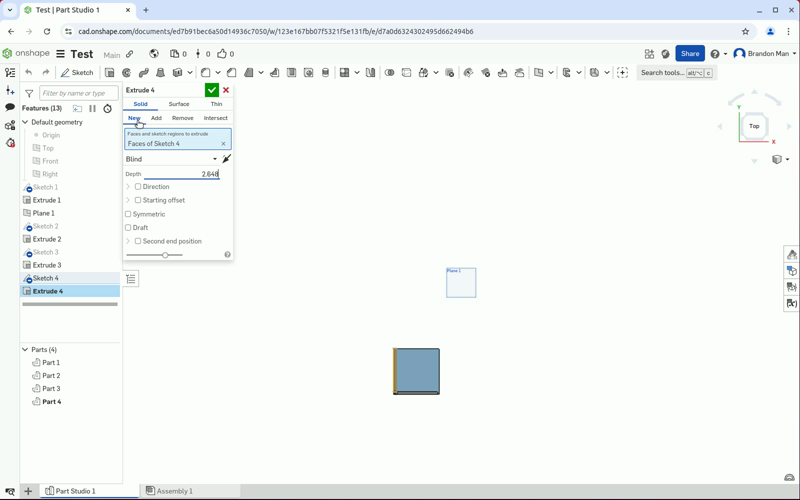
key(enter)
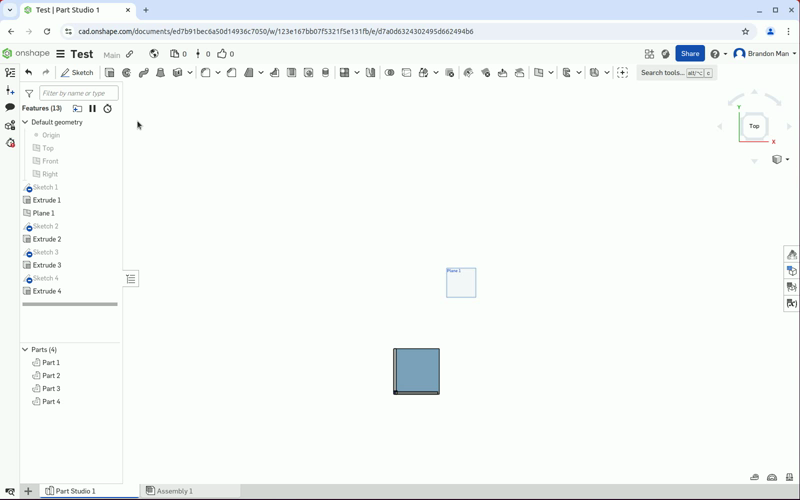
key(shift+h)
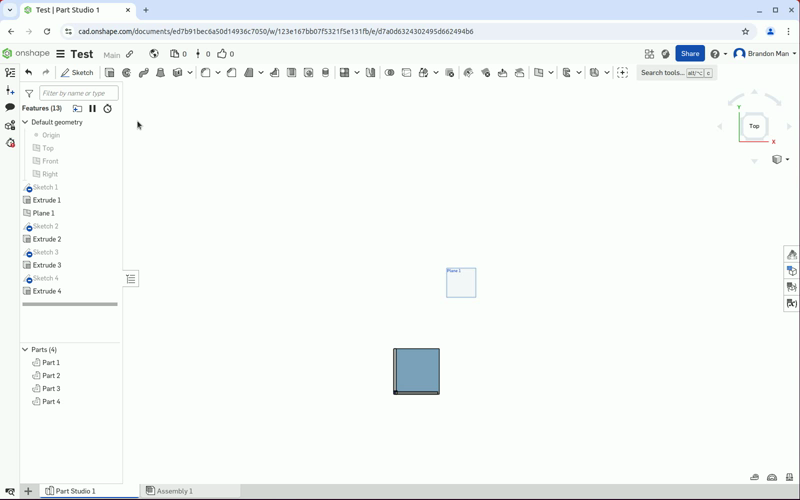
key(shift+h)
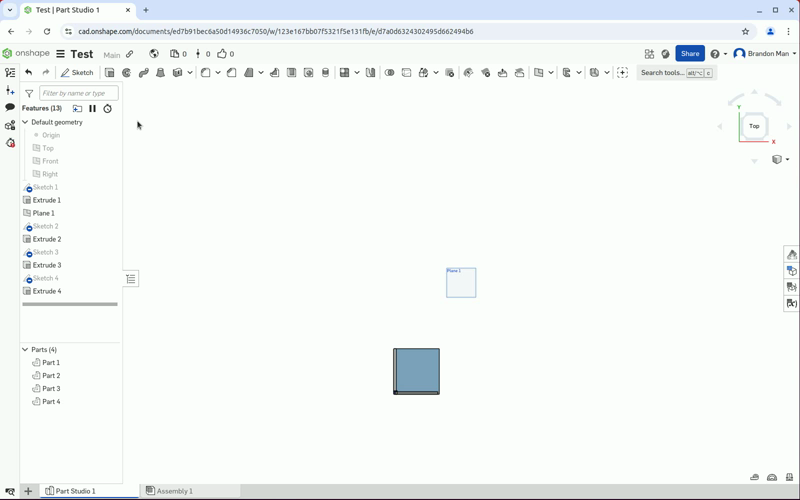
mouse_move(73, 189)
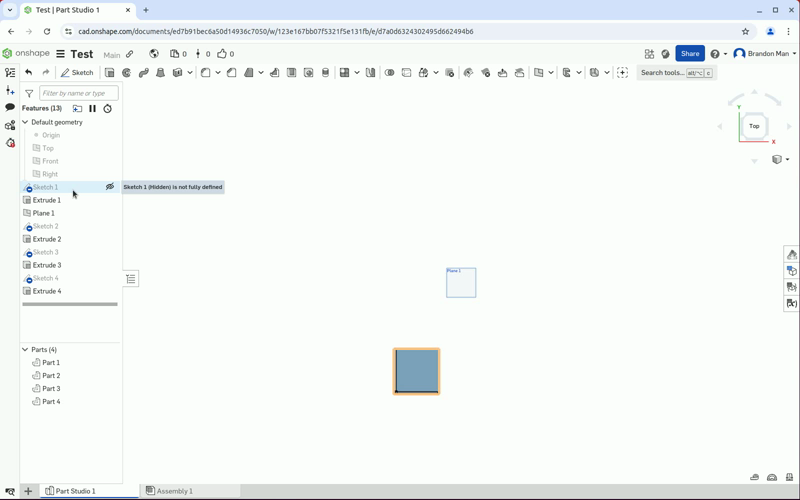
click(73, 189)
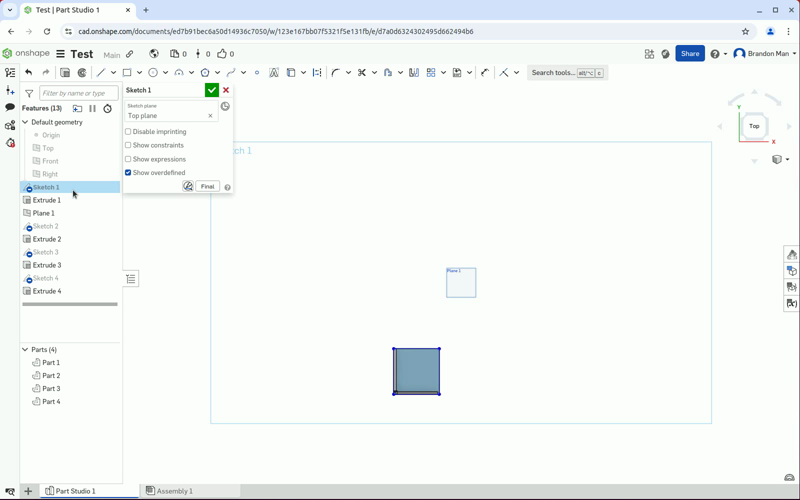
mouse_move(229, 92)
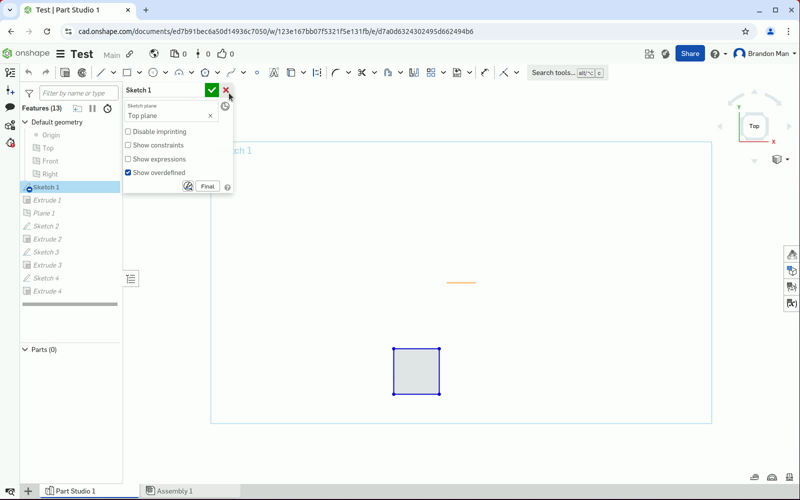
click(229, 92)
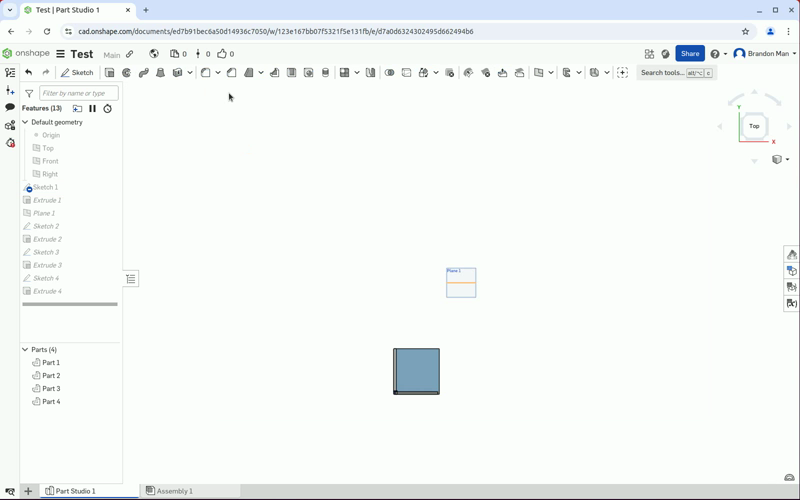
mouse_move(73, 352)
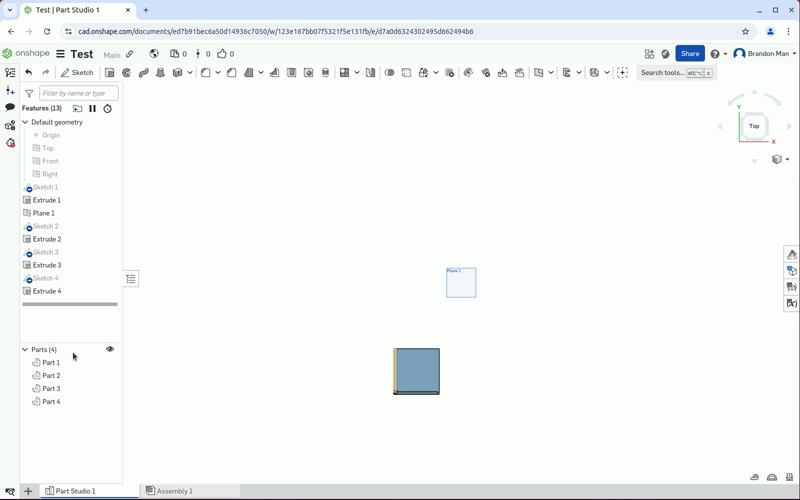
key(y)
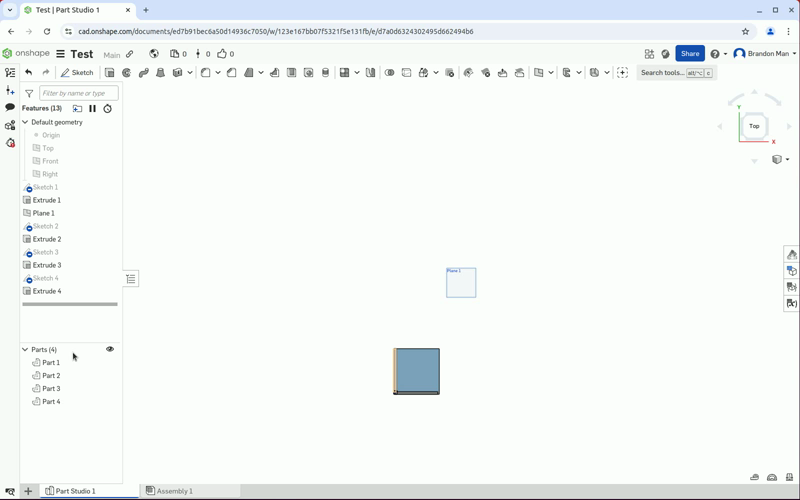
key(shift+p)
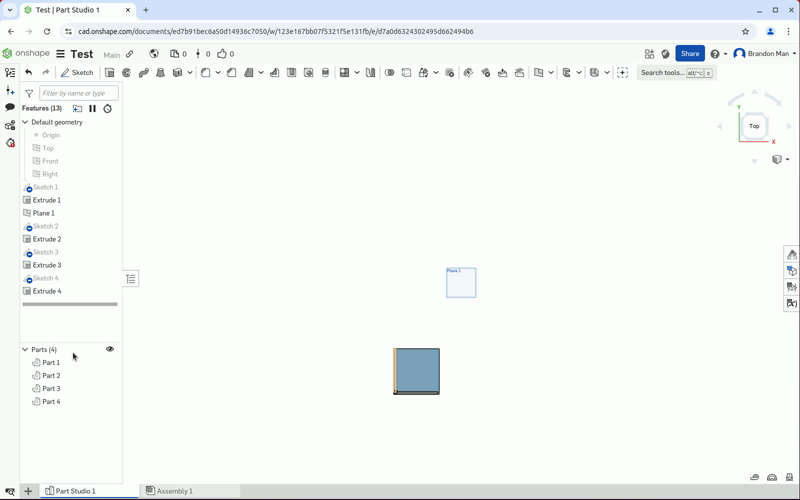
key(space)
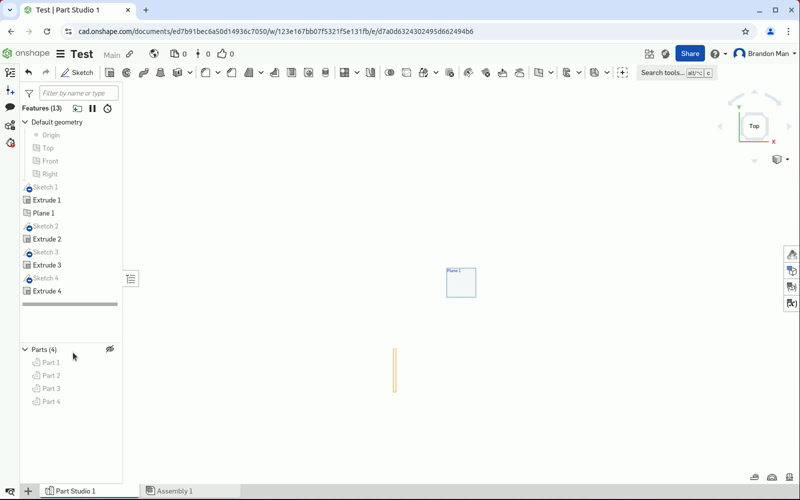
key_down(shift)
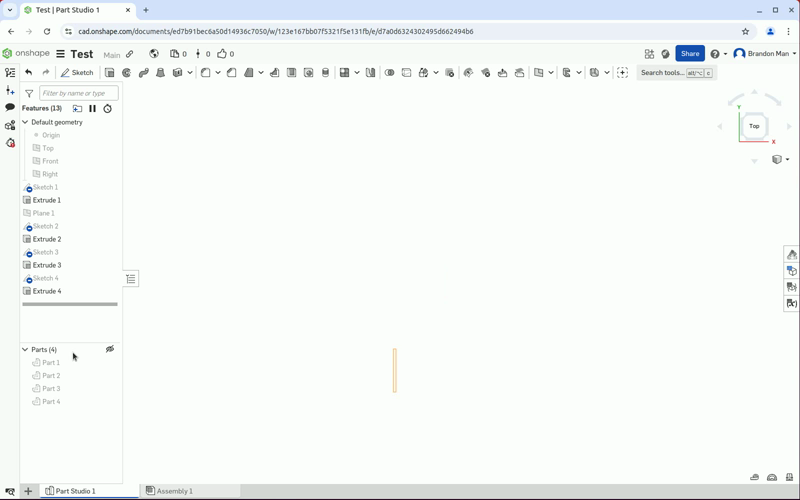
key(up)
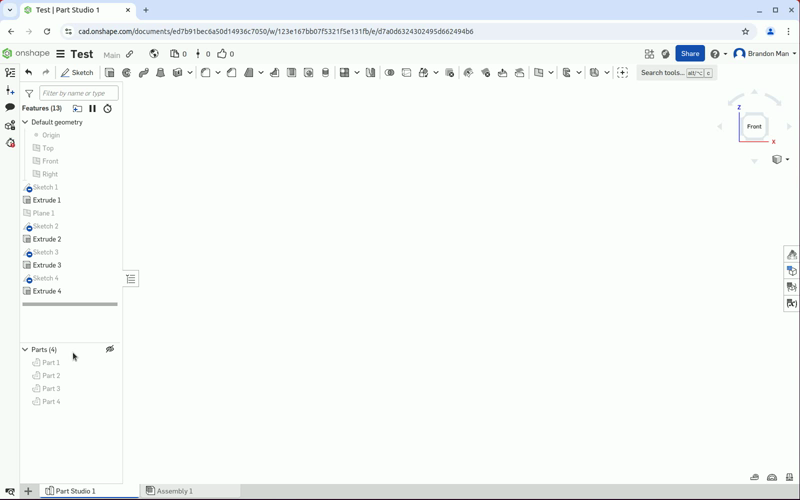
key_up(shift)
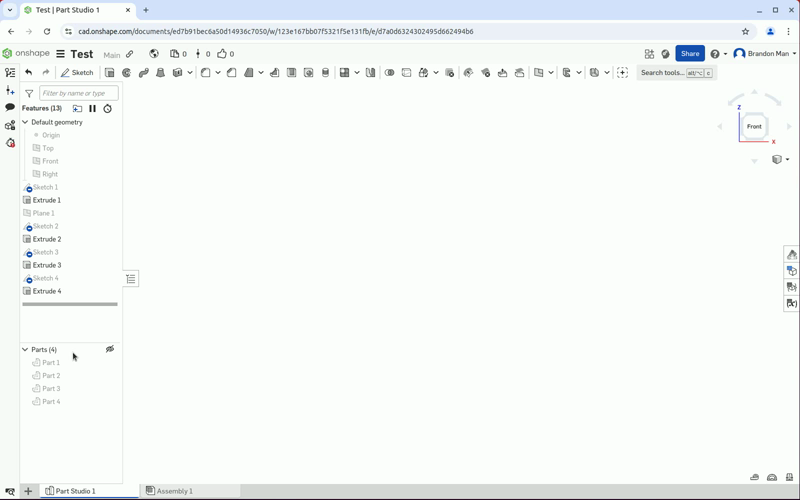
key(space)
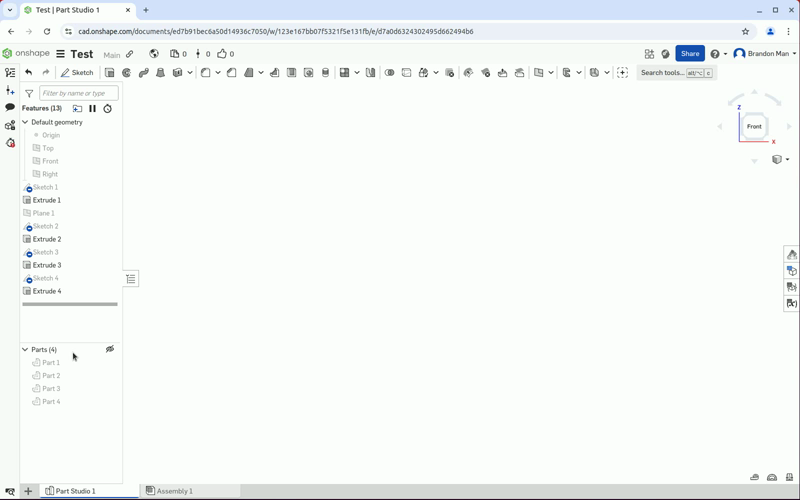
key_down(shift)
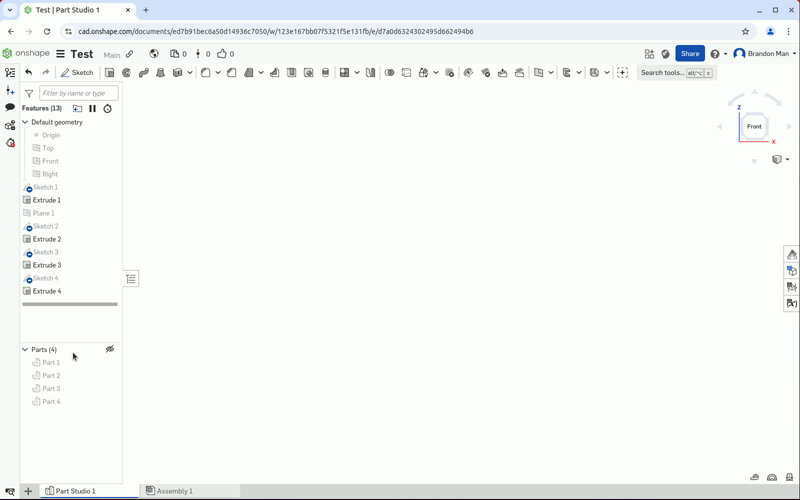
key(left)
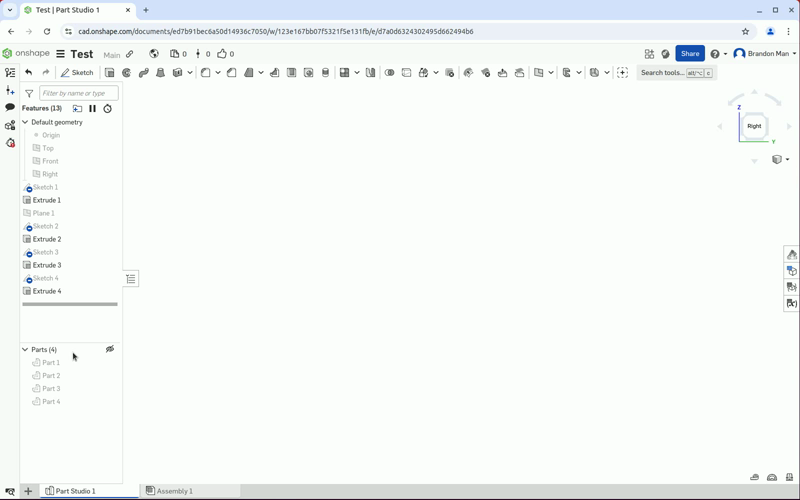
key_up(shift)
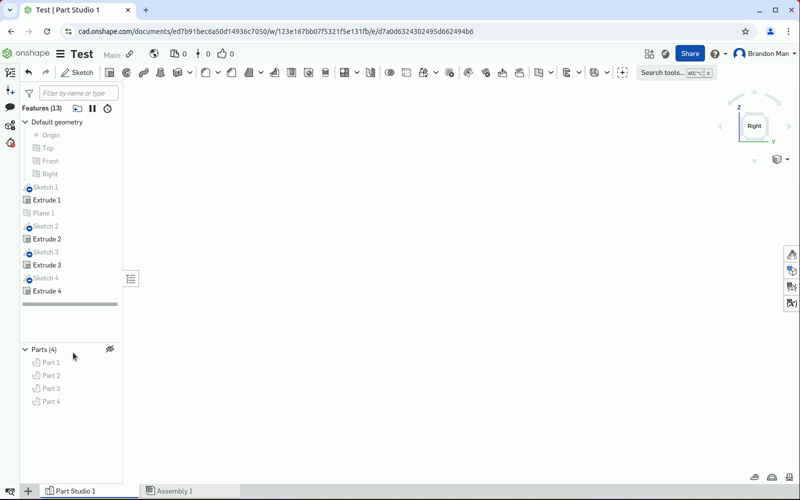
mouse_move(73, 352)
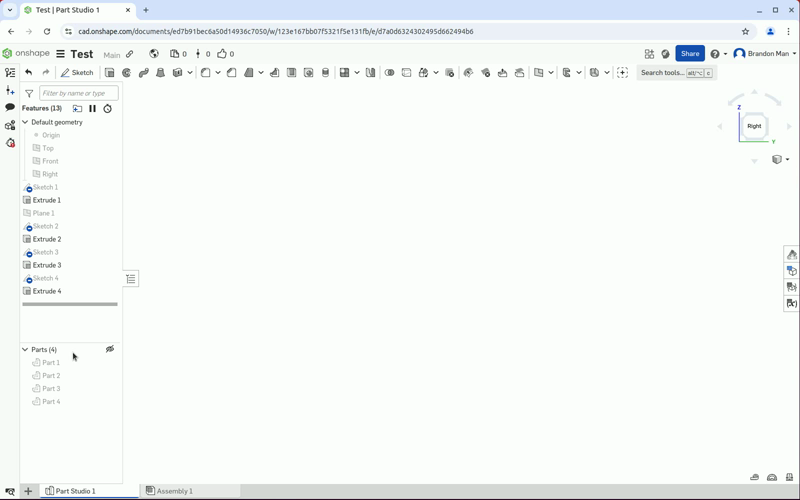
key(shift+y)
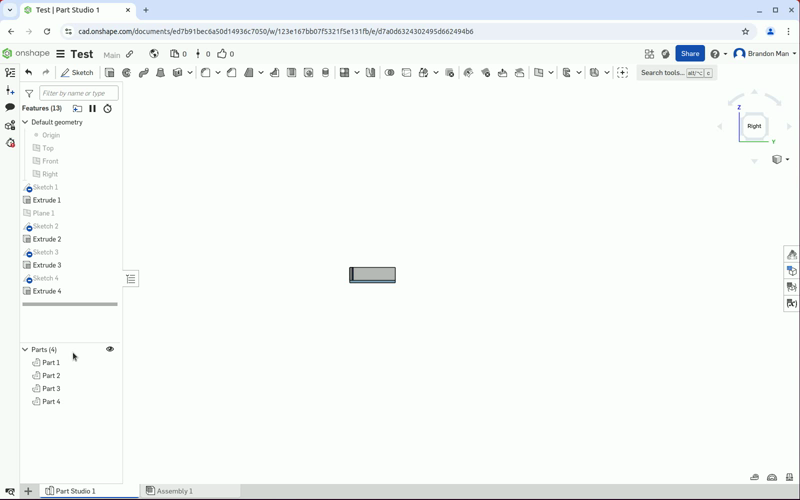
mouse_move(541, 75)
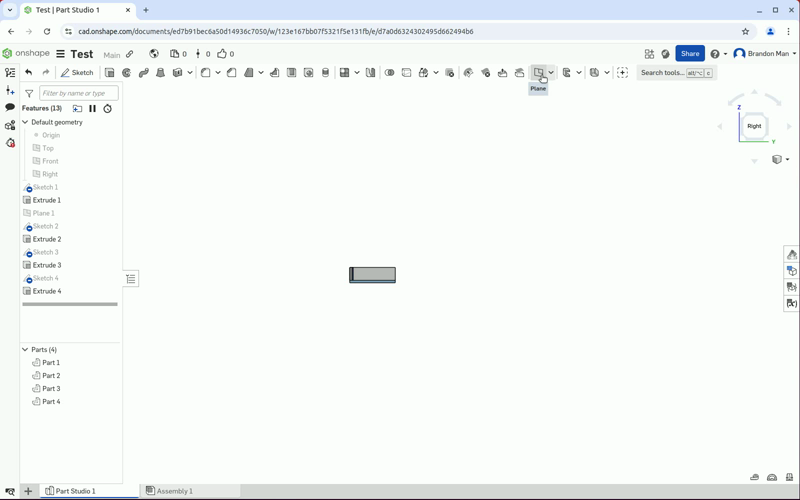
click(541, 75)
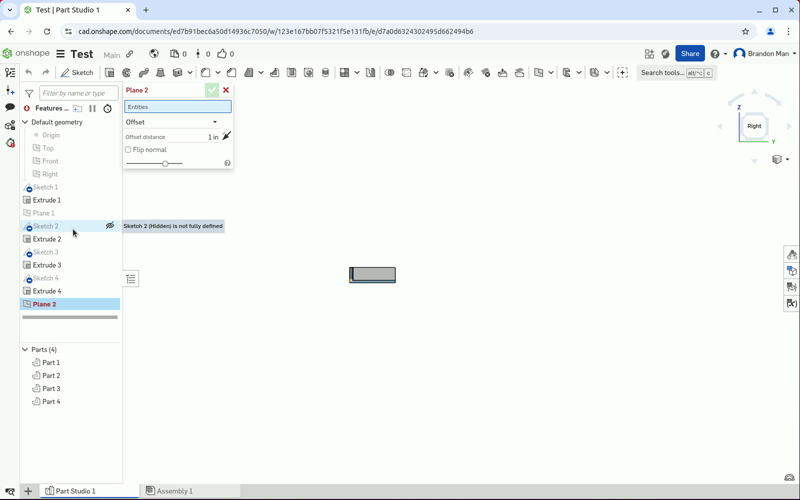
scroll(3)
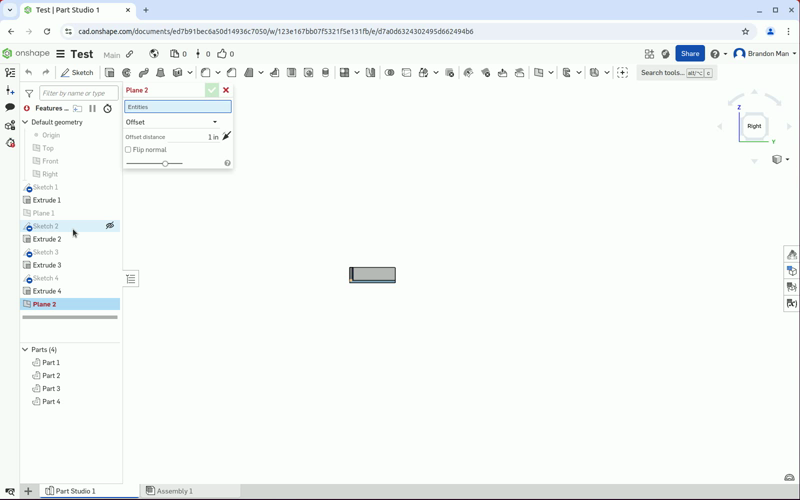
mouse_move(73, 176)
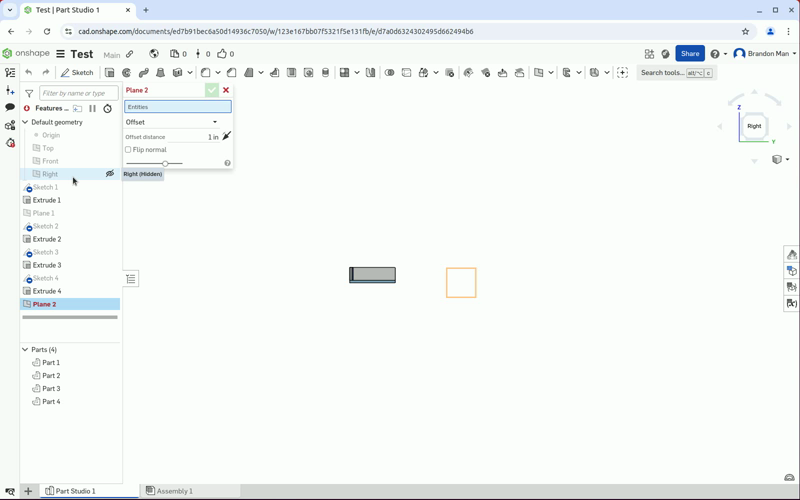
click(73, 176)
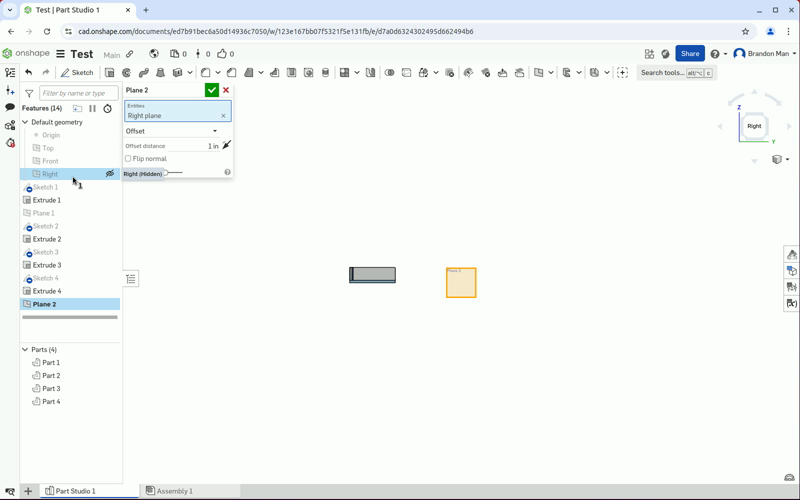
key(tab, 2)
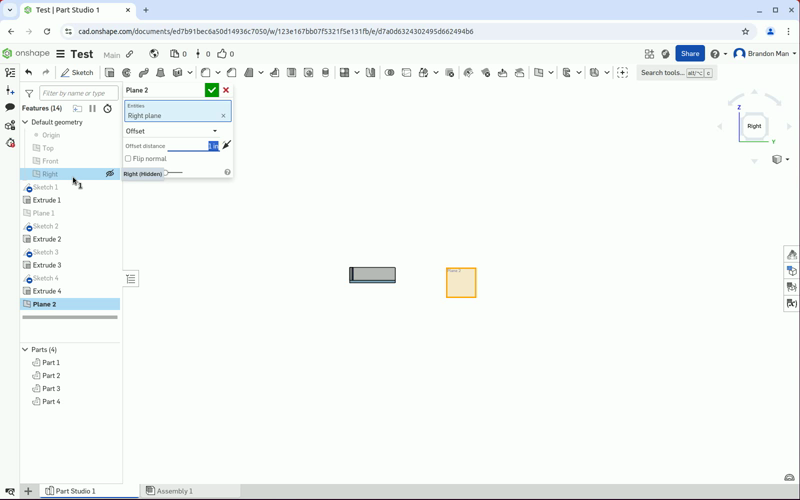
text(13.495)
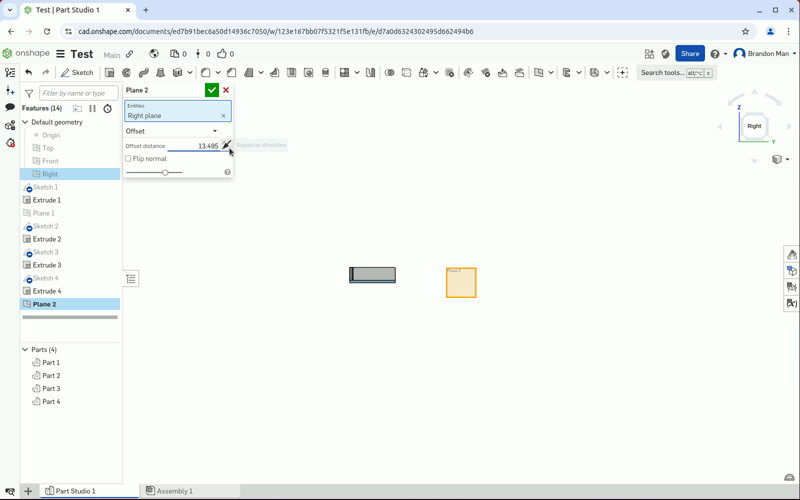
mouse_move(229, 147)
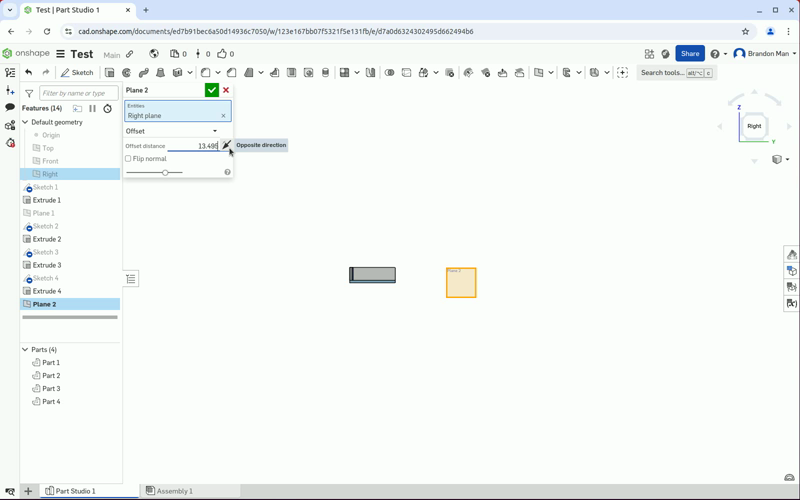
click(229, 147)
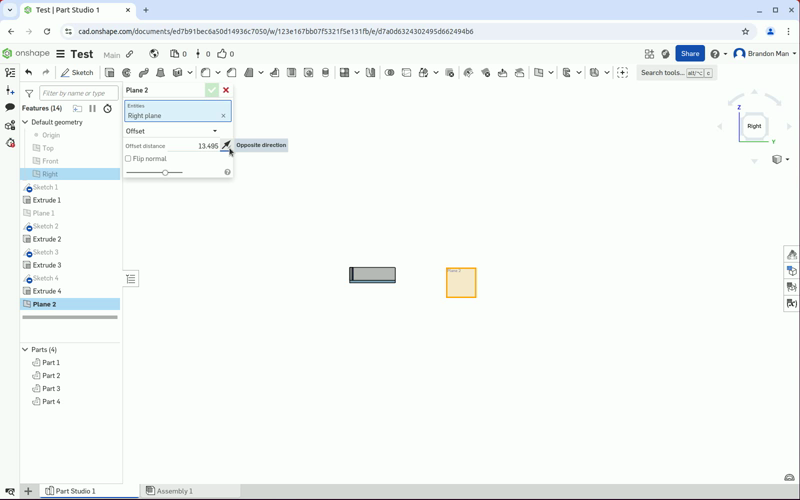
key(enter, 2)
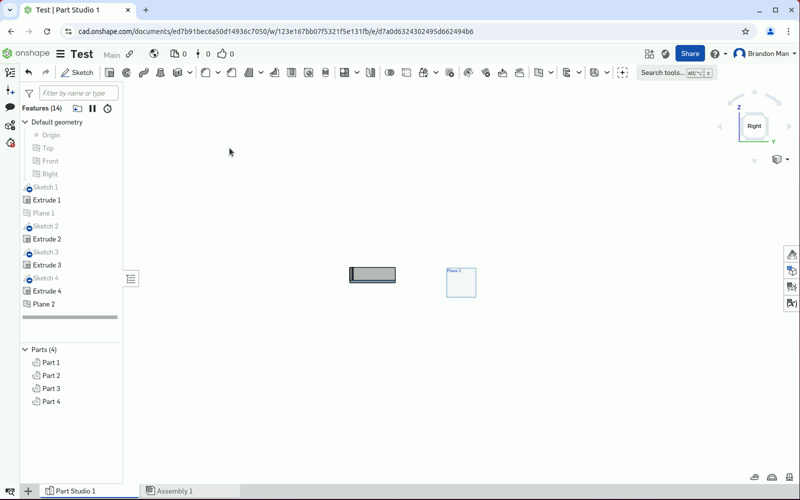
key(shift+s)
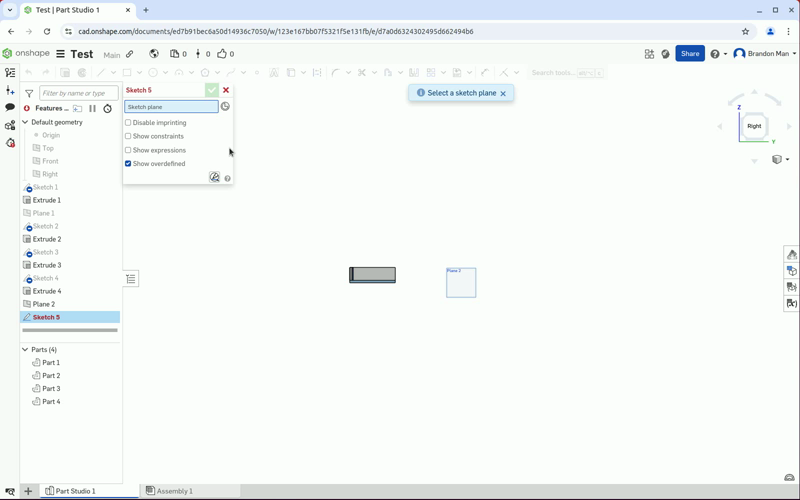
mouse_move(73, 306)
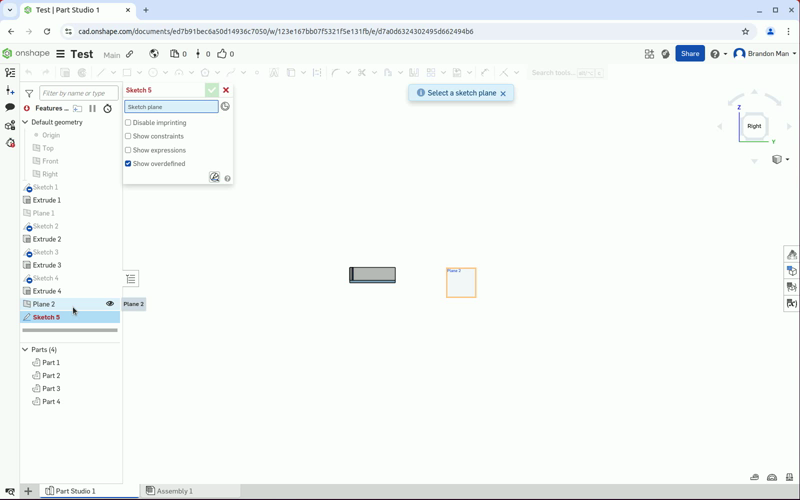
click(73, 306)
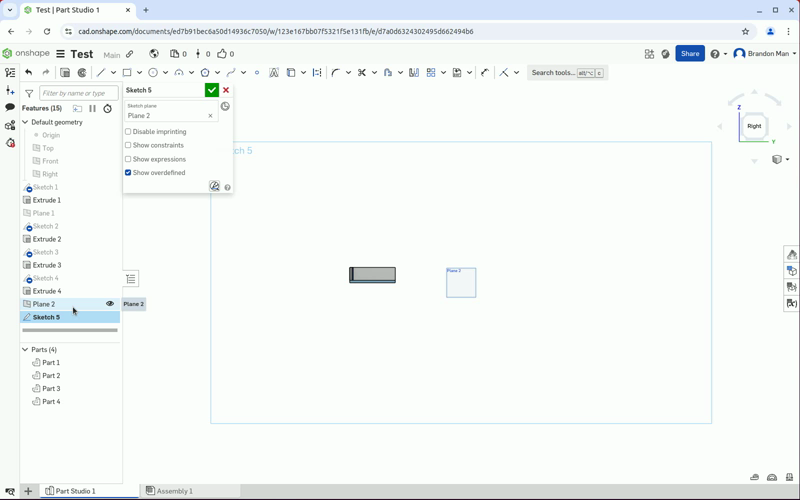
mouse_move(73, 352)
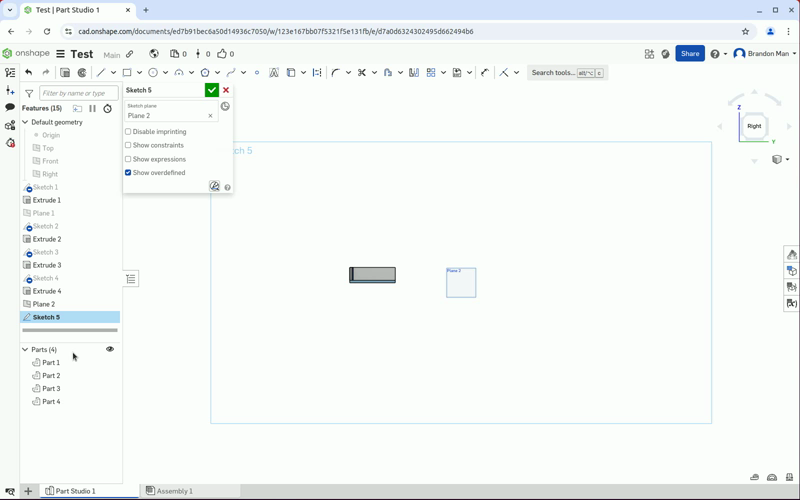
key(y)
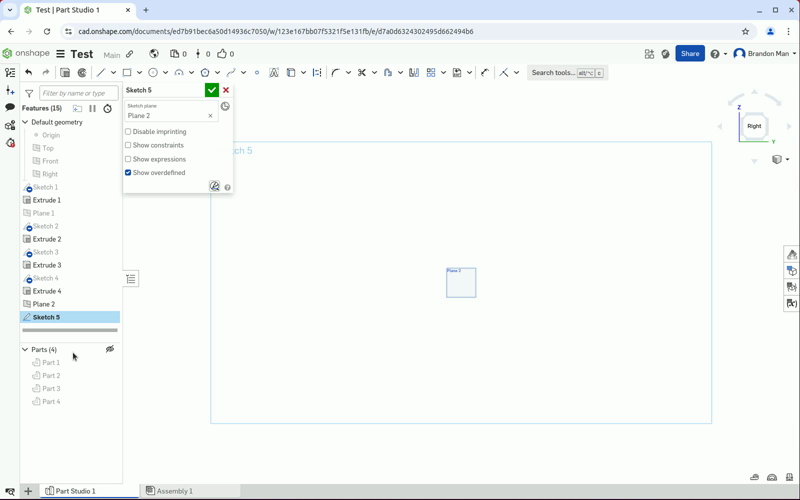
key(l)
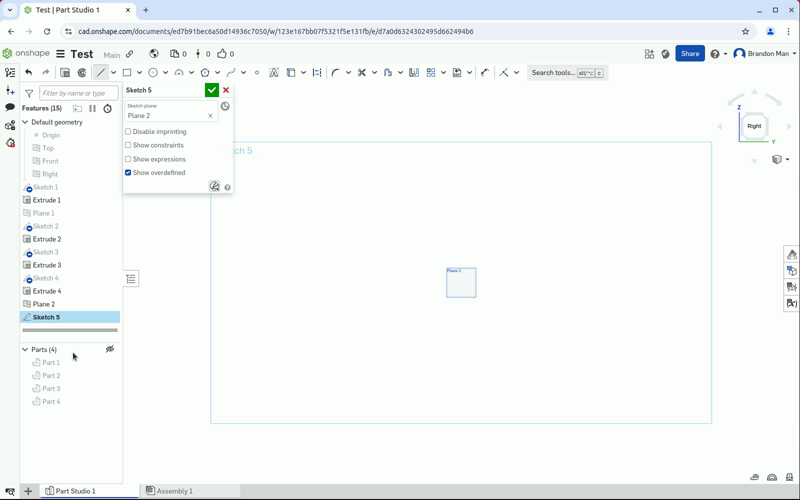
key_down(shift)
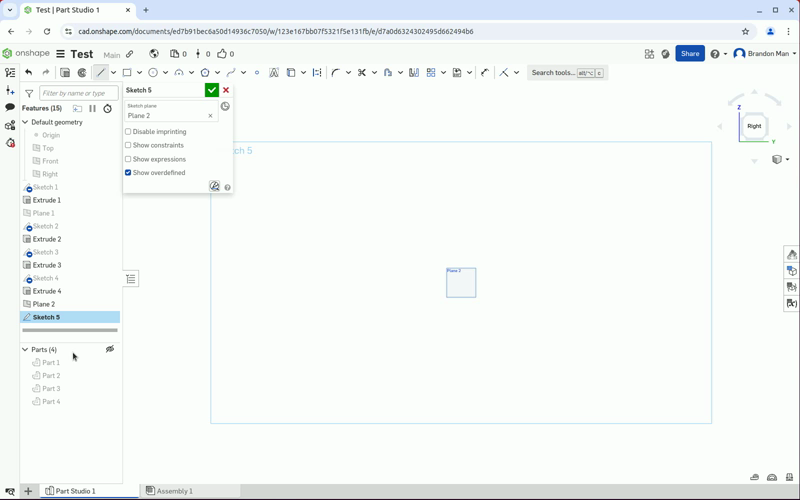
mouse_move(351, 270)
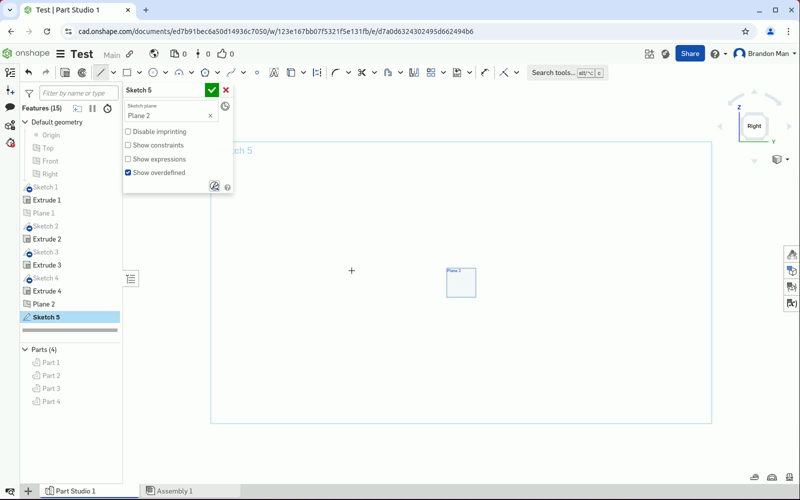
click(351, 270)
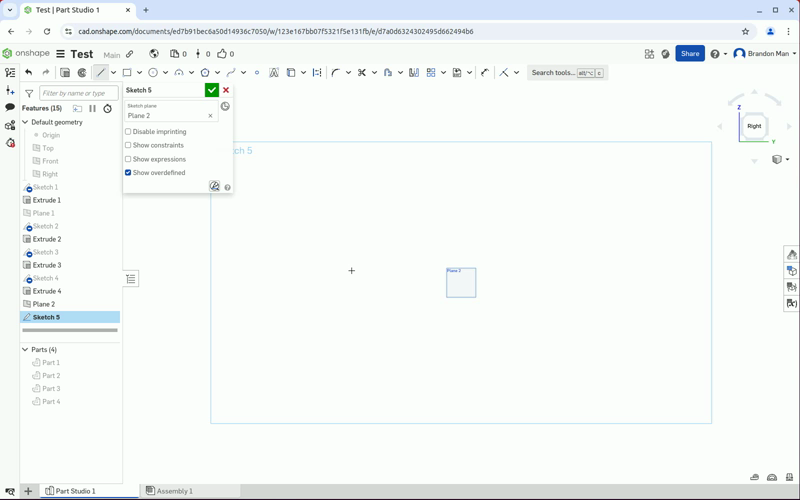
key_up(shift)
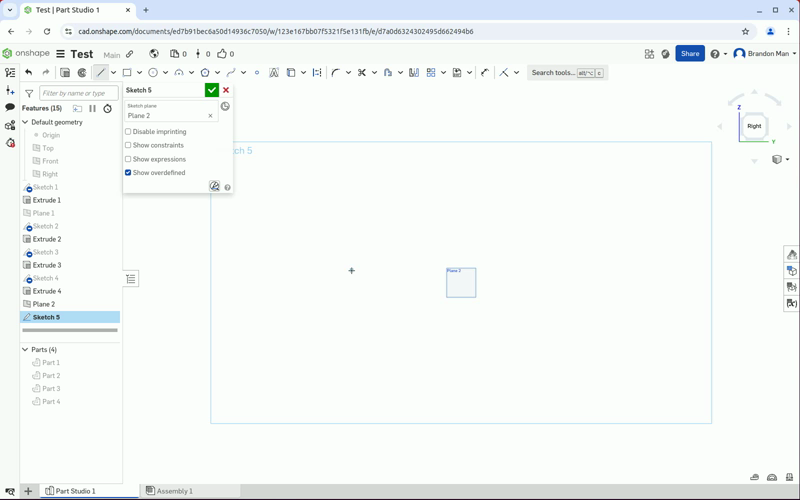
key_down(shift)
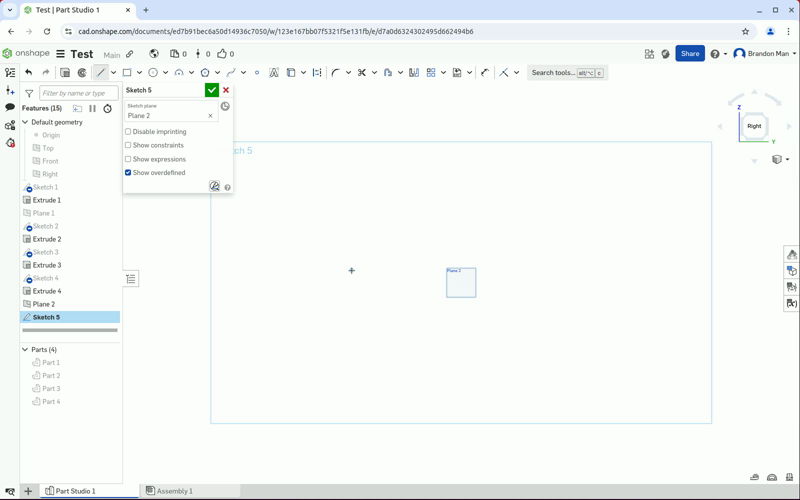
mouse_move(381, 270)
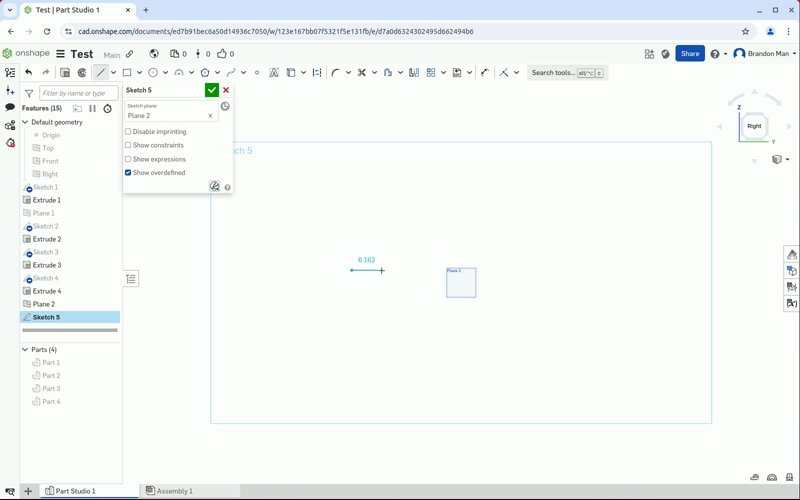
mouse_move(394, 270)
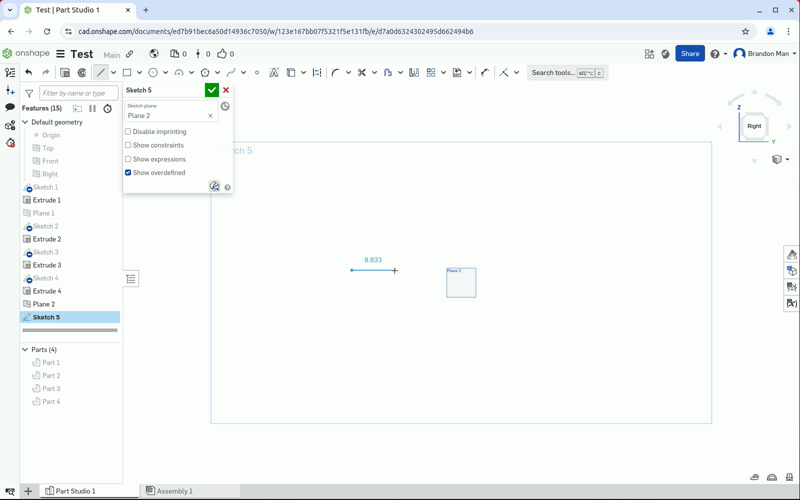
click(394, 270)
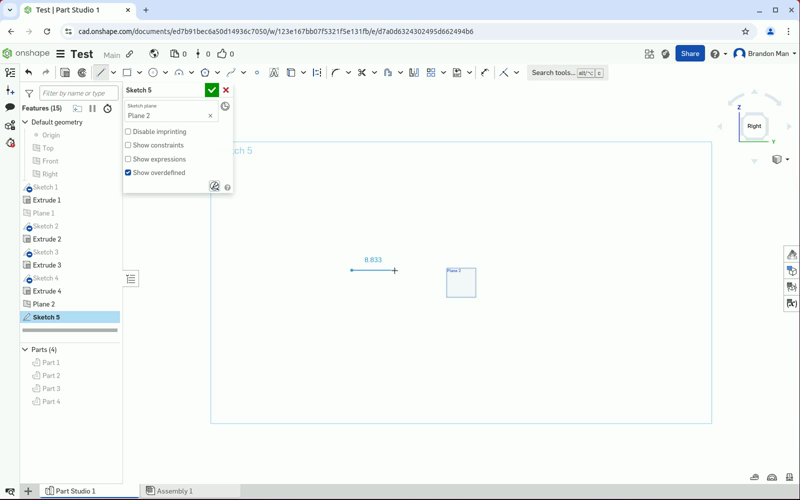
key_up(shift)
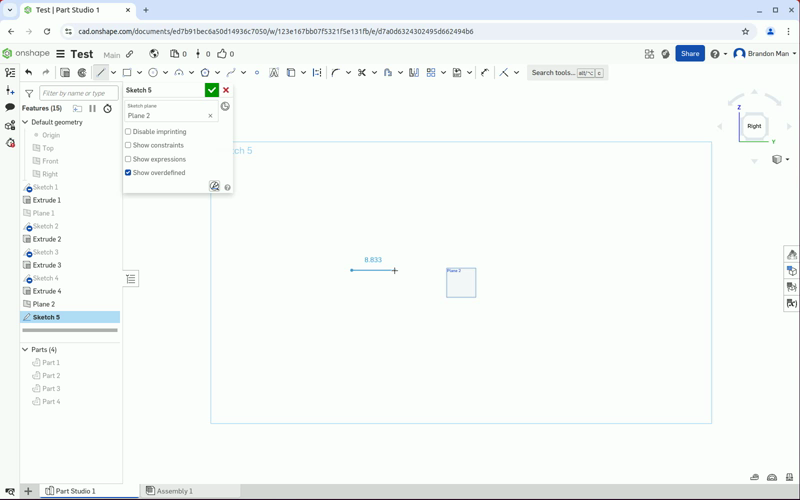
key_down(shift)
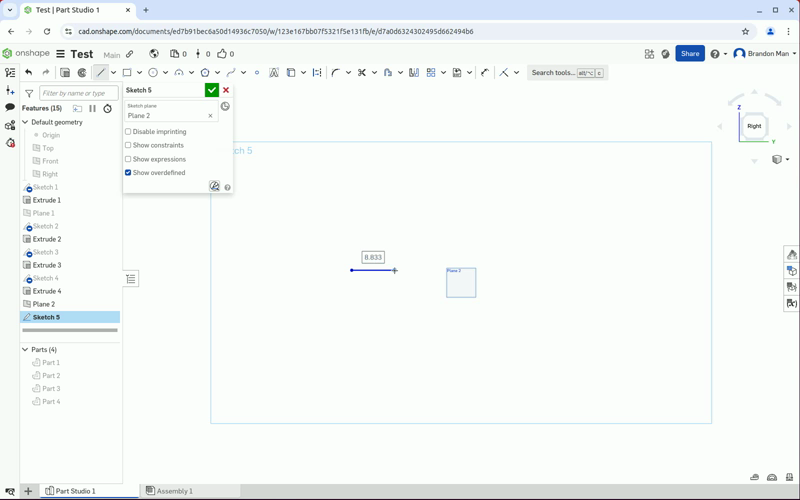
mouse_move(424, 270)
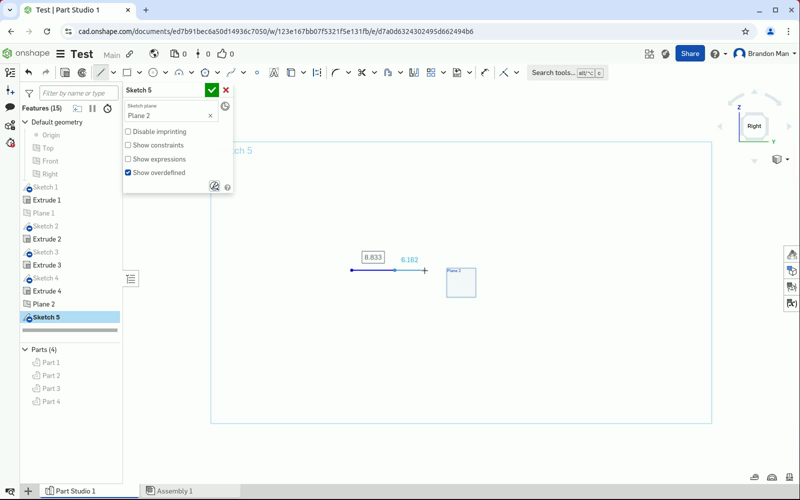
mouse_move(394, 267)
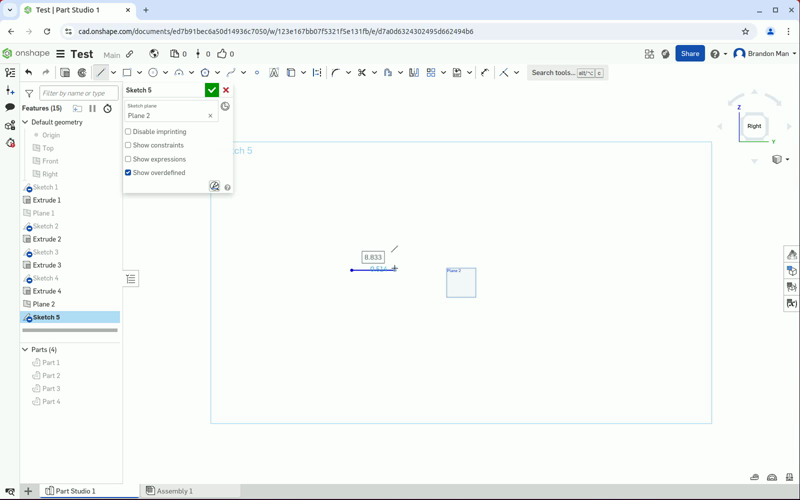
scroll(6)
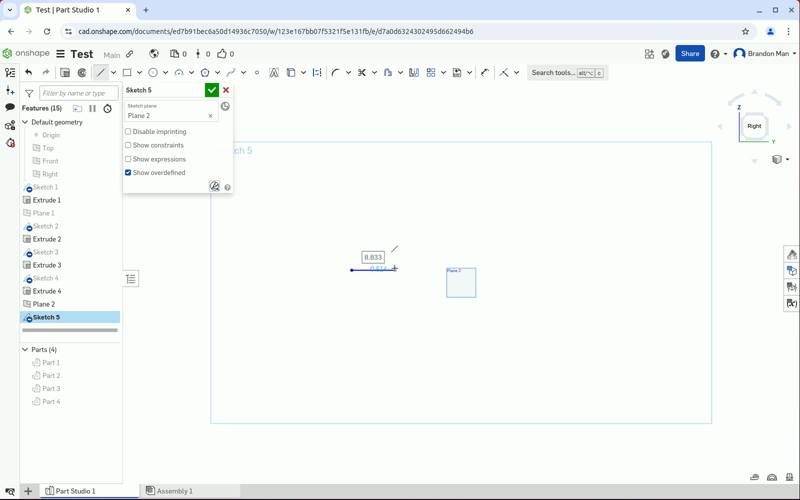
scroll(6)
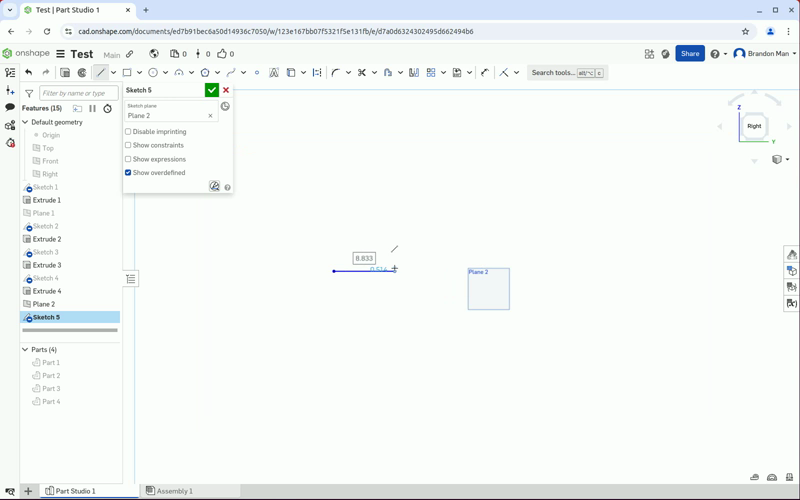
scroll(6)
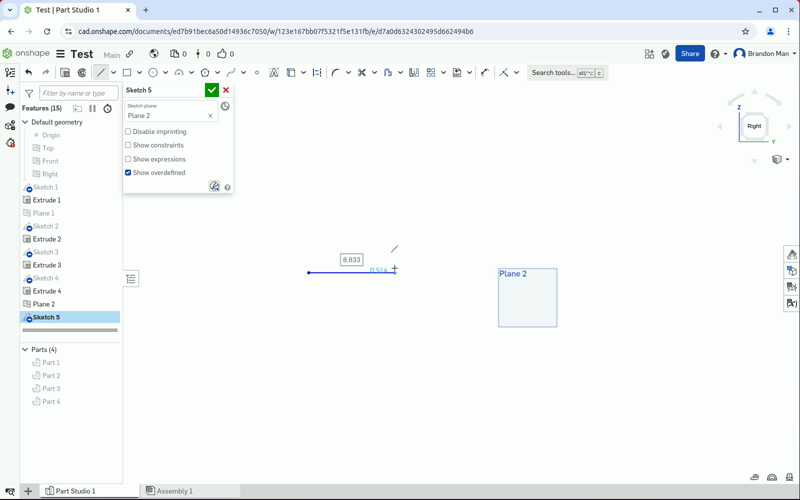
scroll(6)
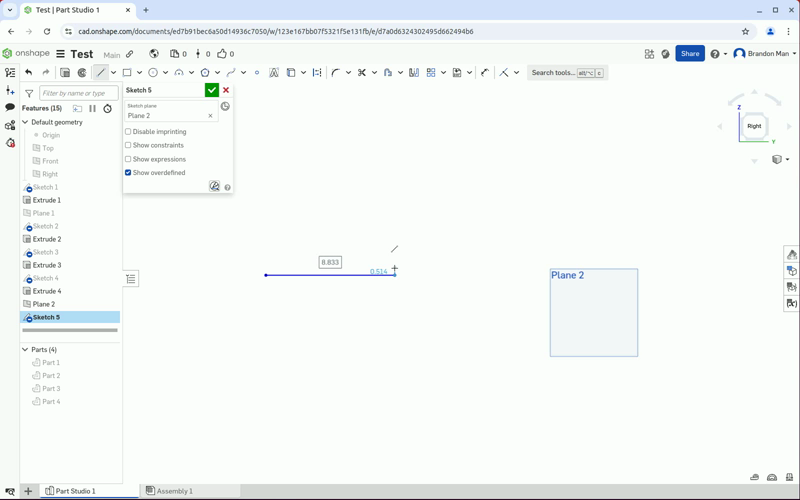
scroll(6)
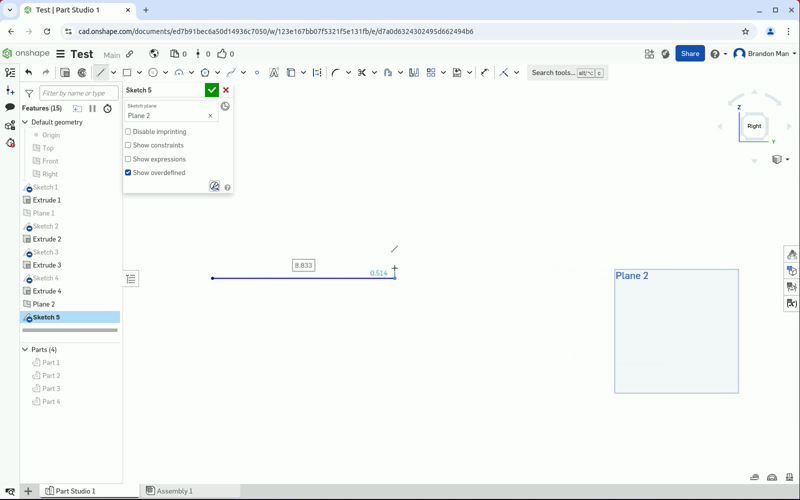
scroll(6)
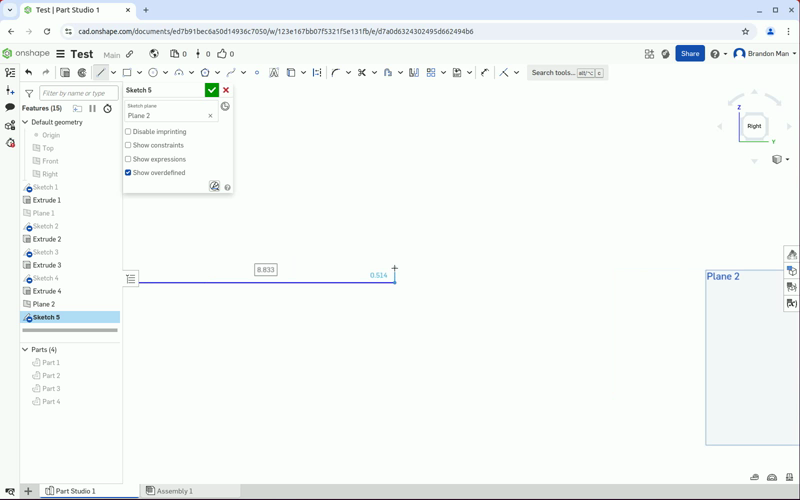
scroll(6)
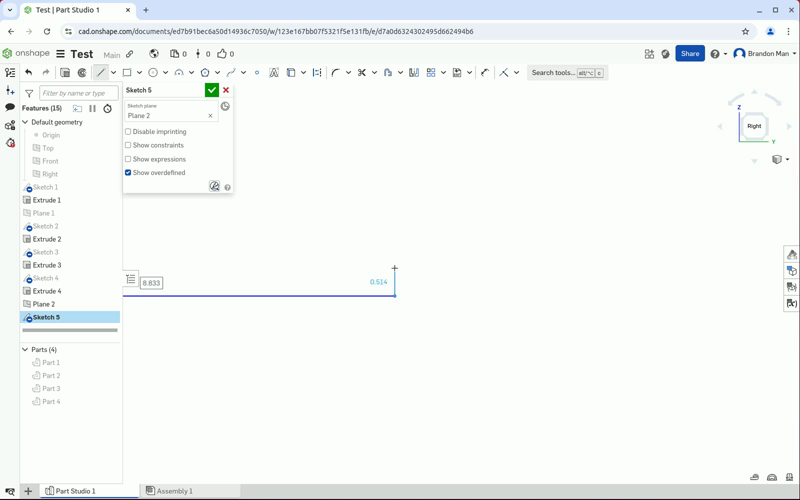
click(394, 267)
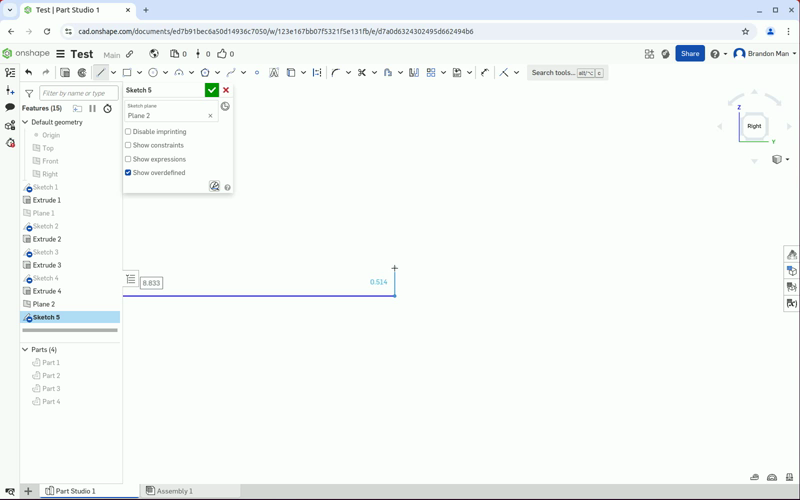
scroll(-6)
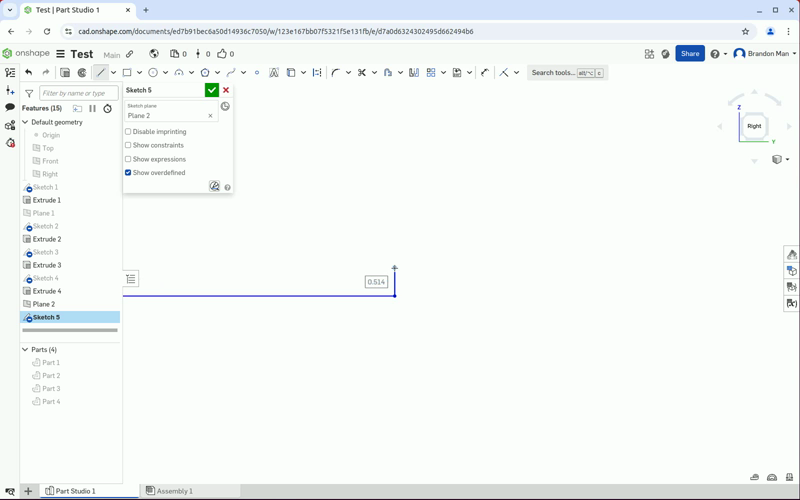
scroll(-6)
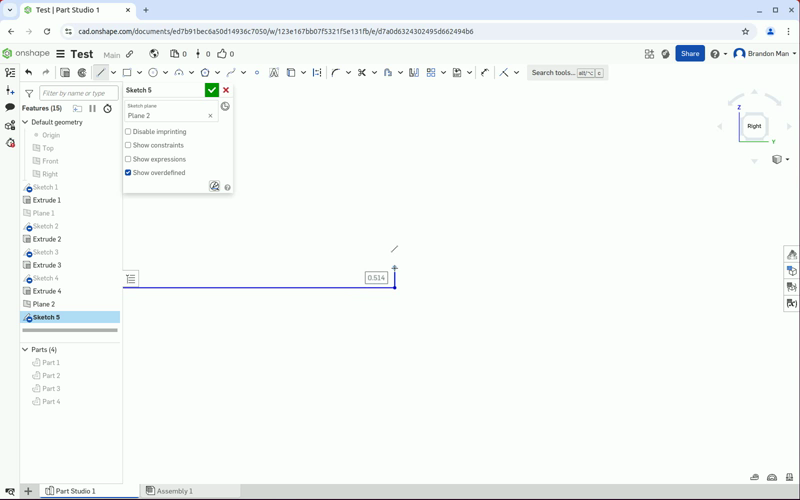
scroll(-6)
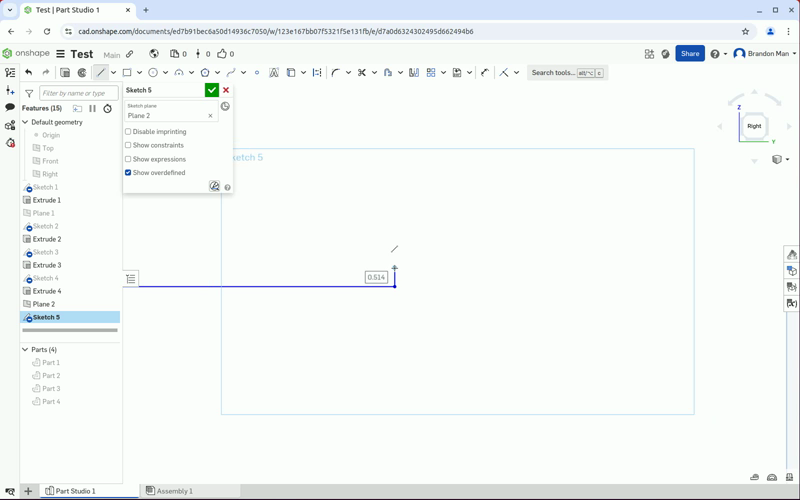
scroll(-6)
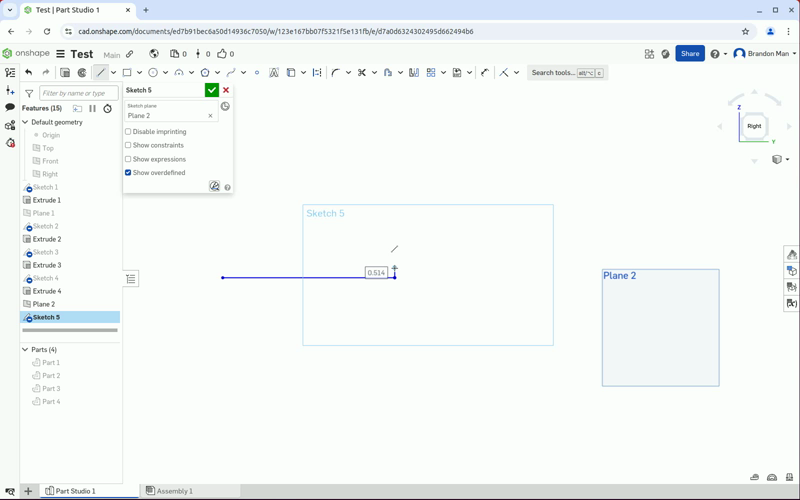
scroll(-6)
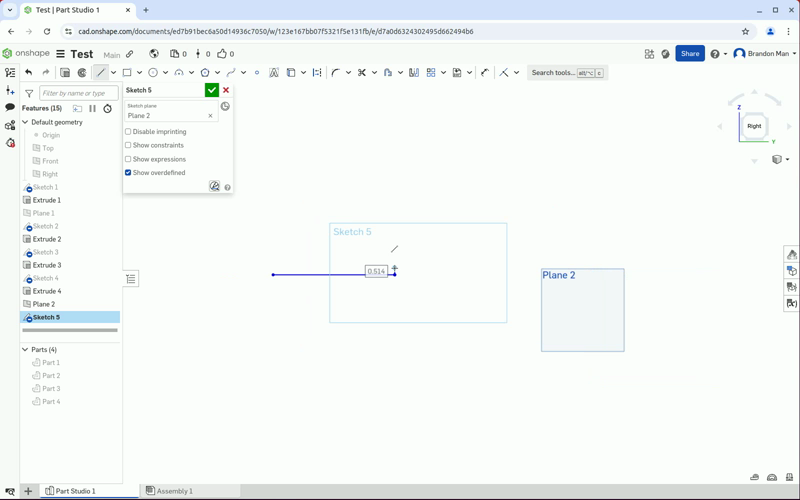
scroll(-6)
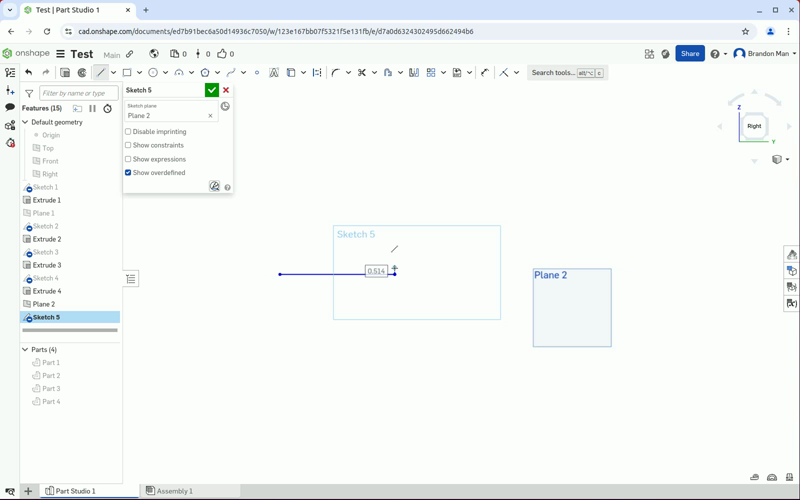
scroll(-6)
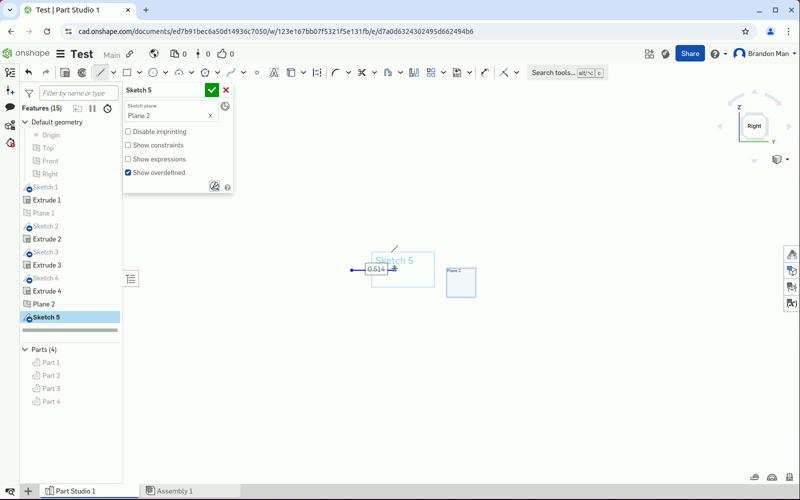
key_up(shift)
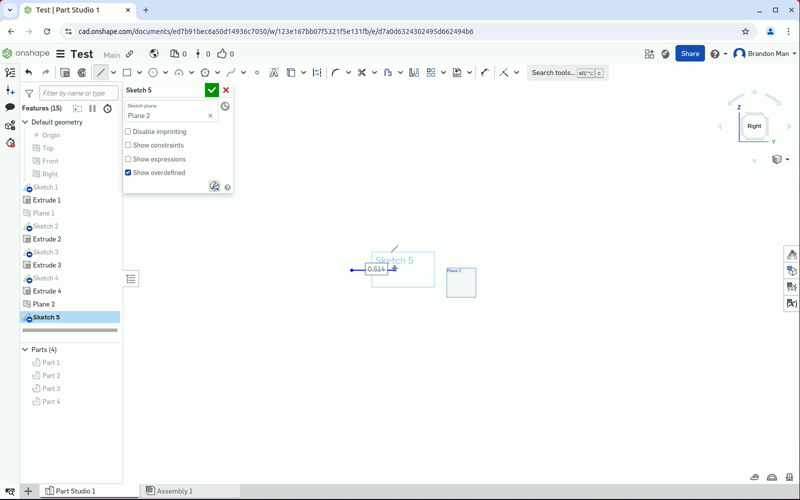
key_down(shift)
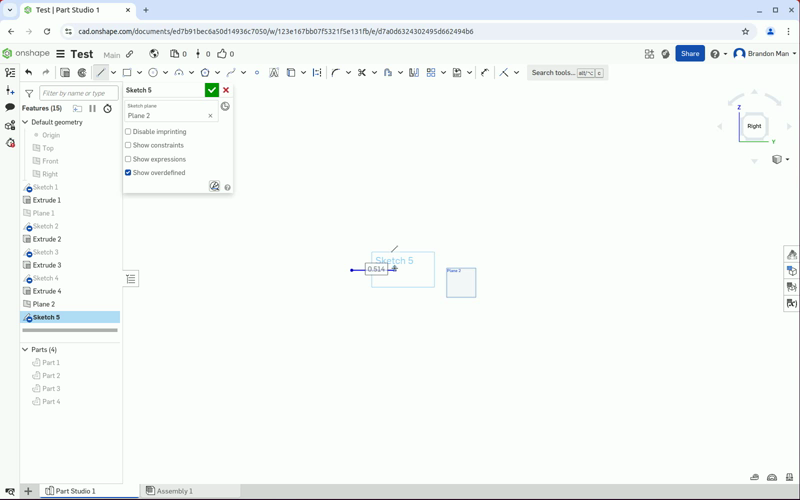
mouse_move(424, 267)
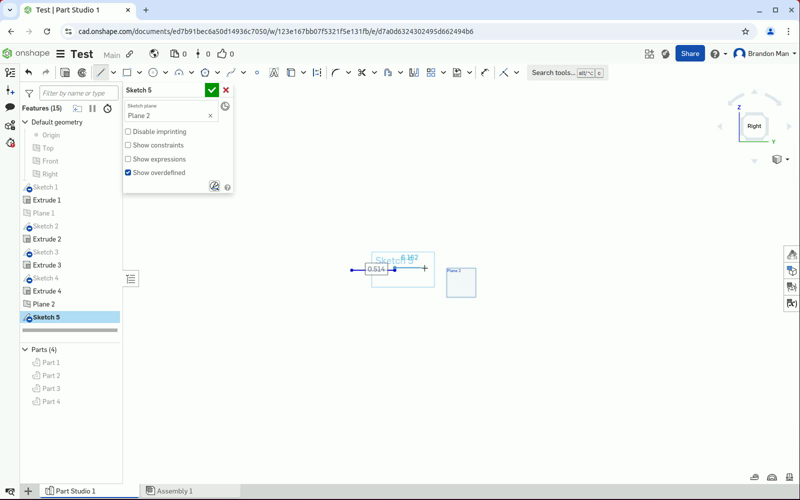
mouse_move(351, 267)
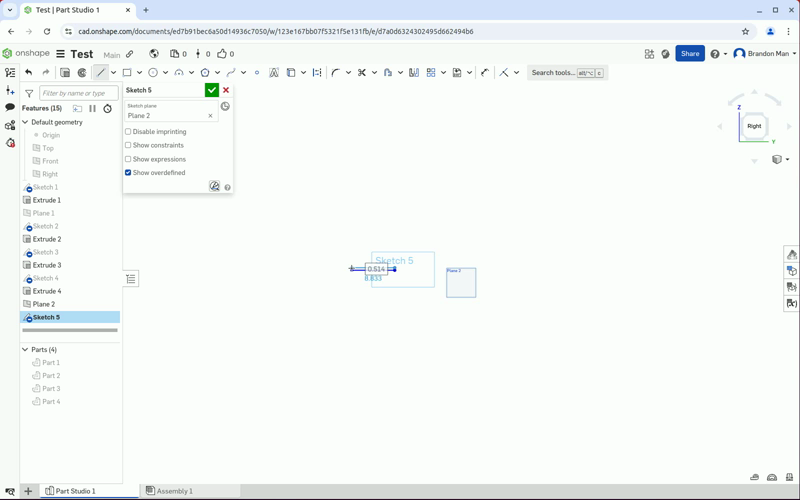
scroll(6)
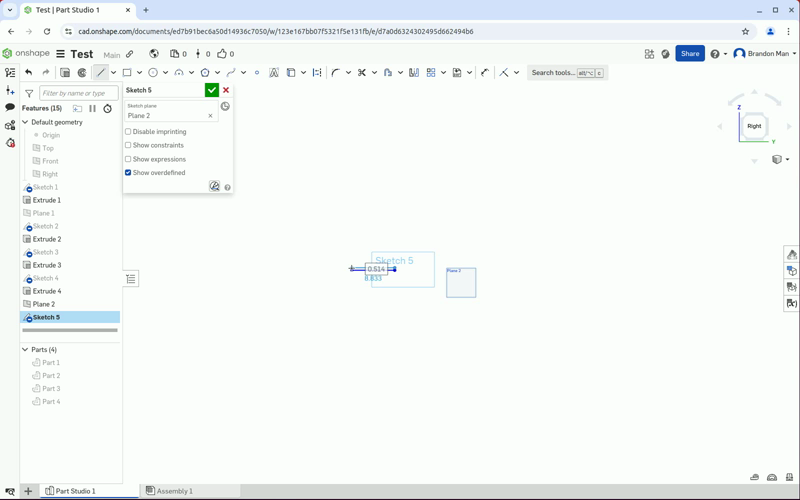
scroll(6)
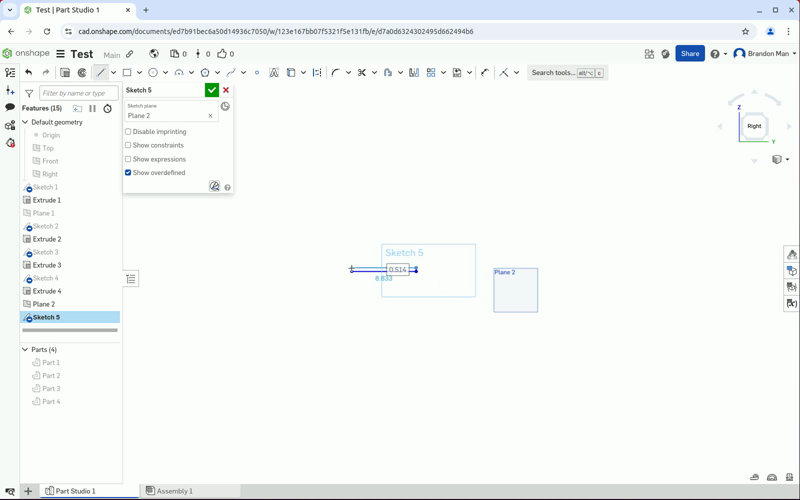
scroll(6)
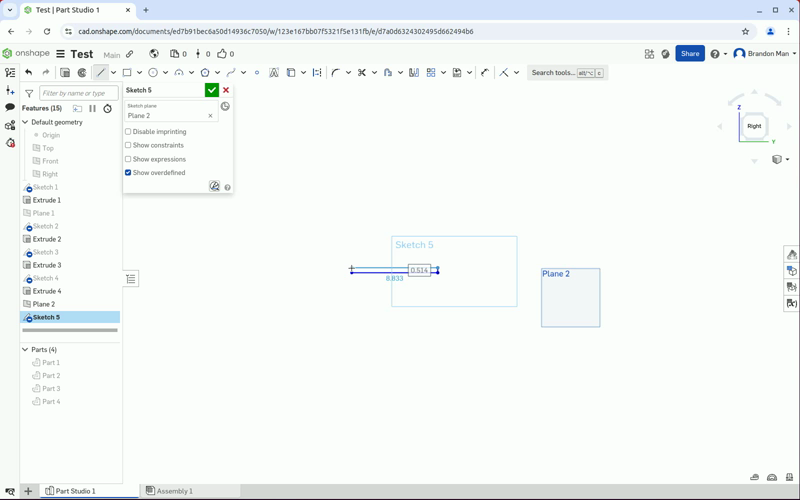
scroll(6)
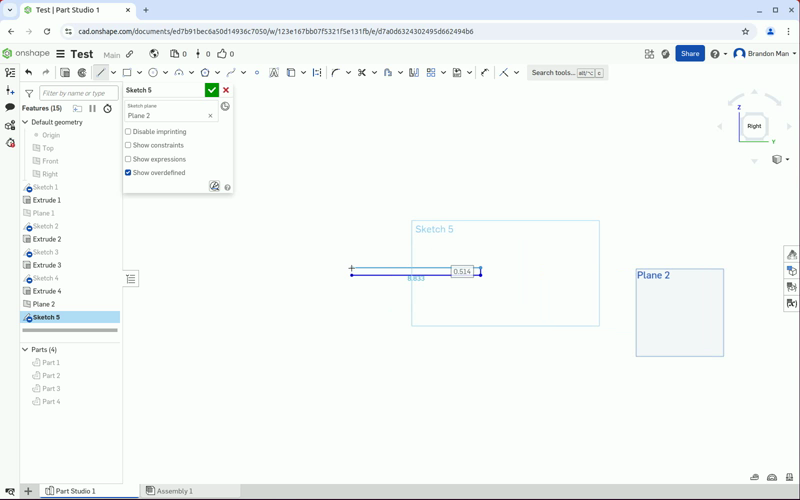
scroll(6)
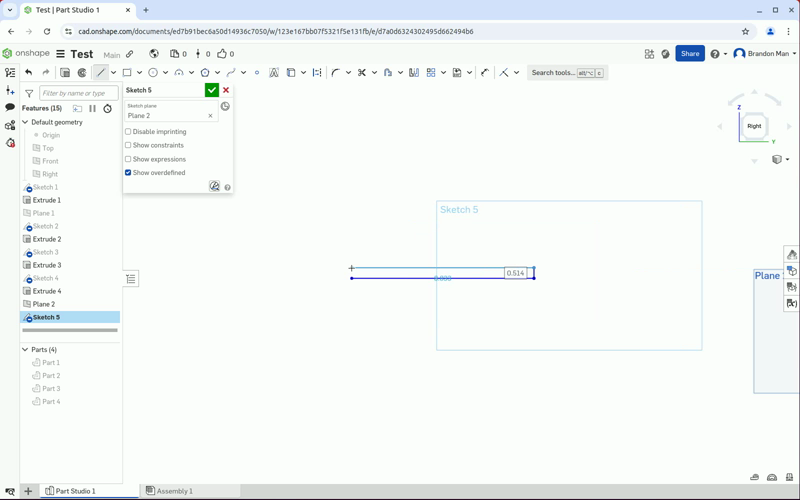
scroll(6)
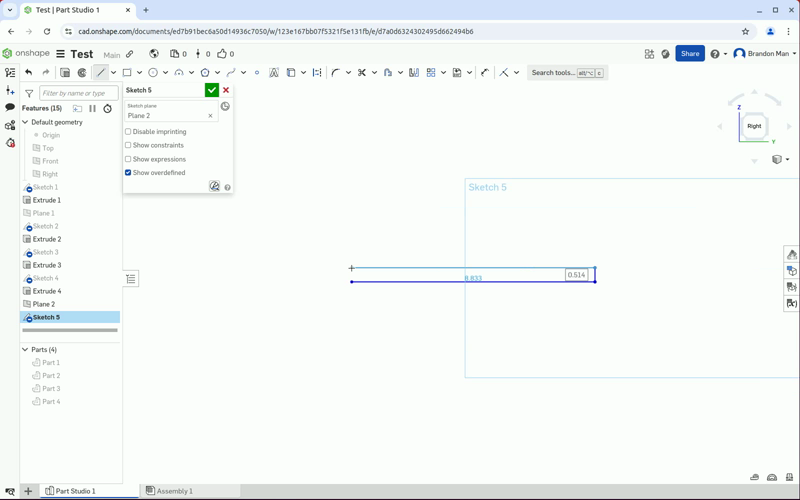
scroll(6)
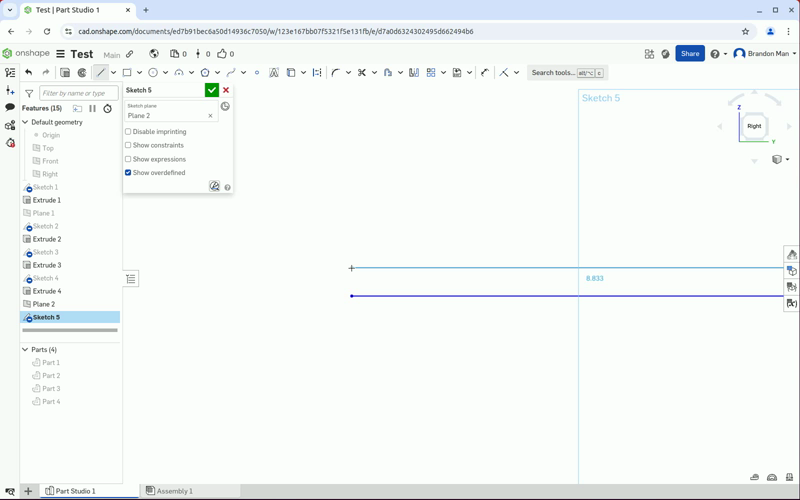
click(351, 267)
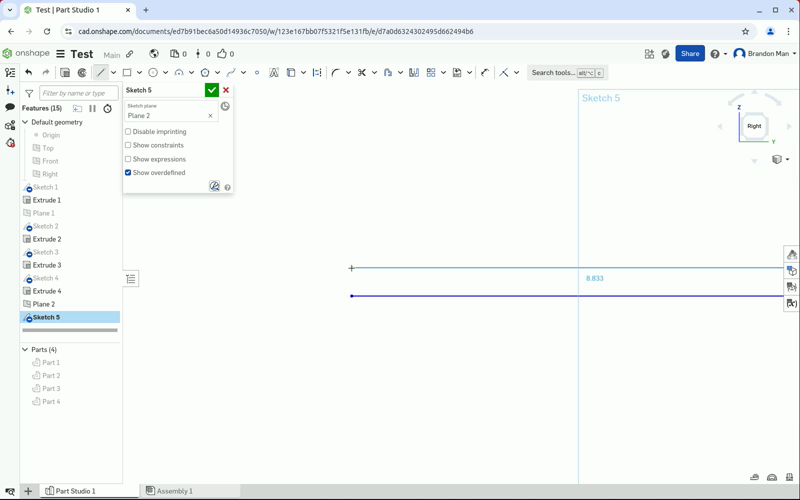
scroll(-6)
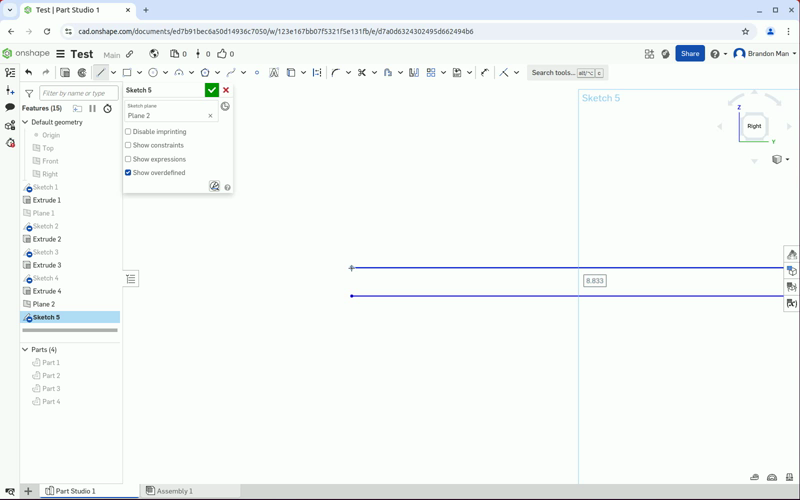
scroll(-6)
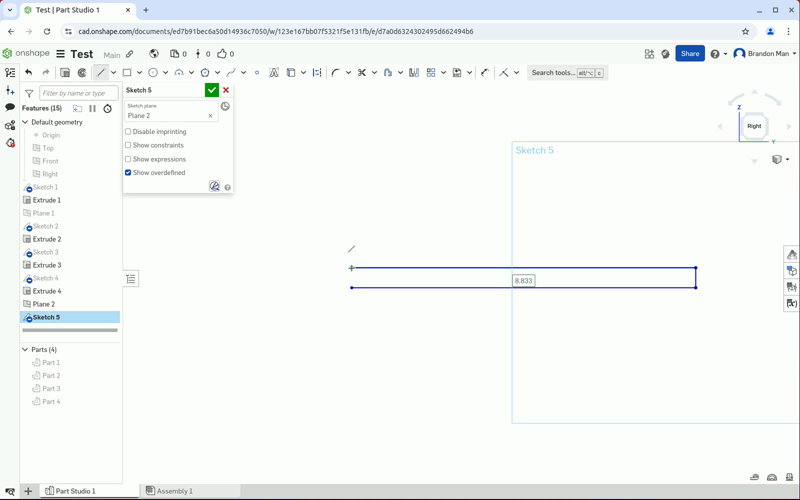
scroll(-6)
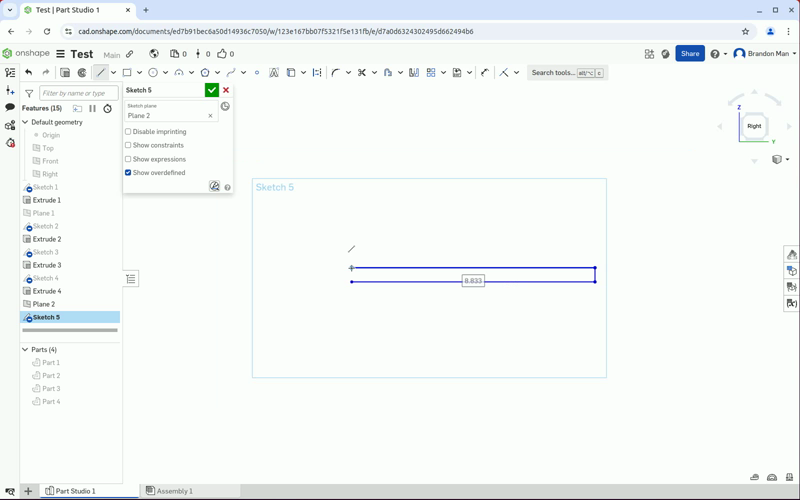
scroll(-6)
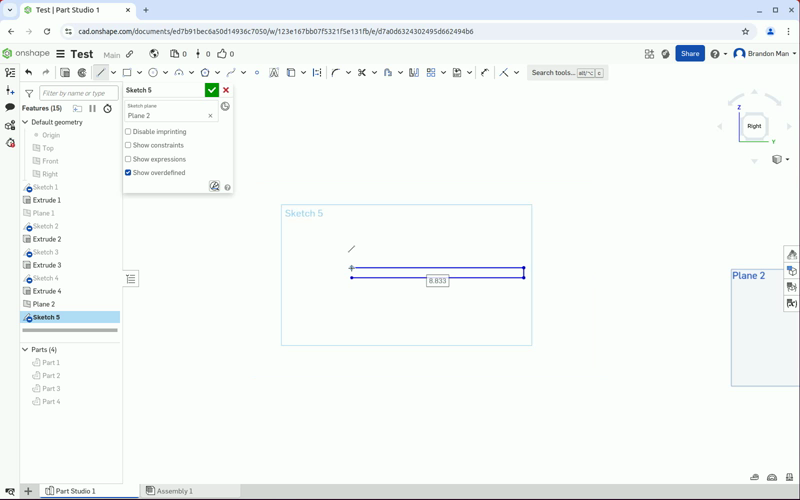
scroll(-6)
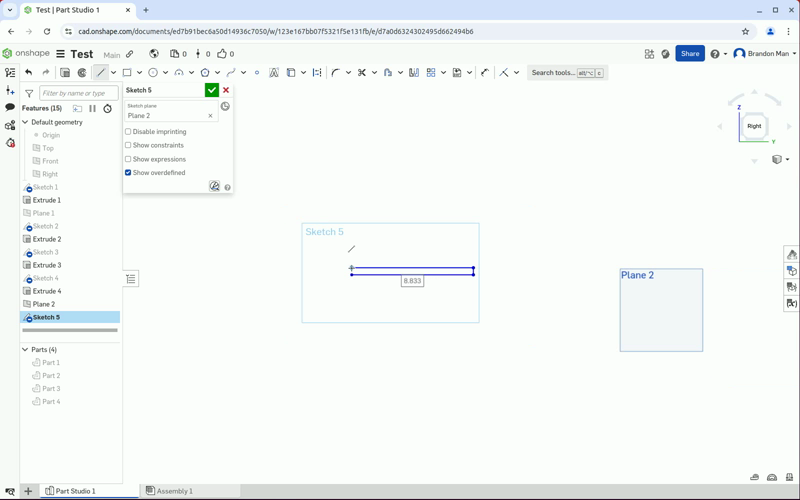
scroll(-6)
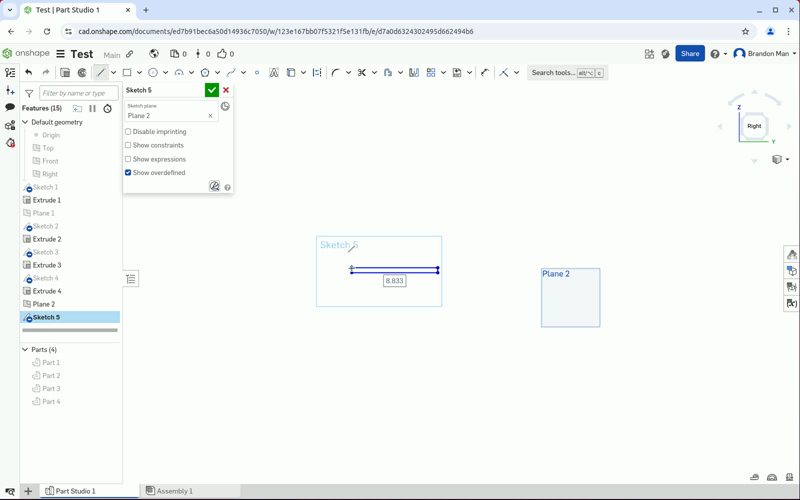
scroll(-6)
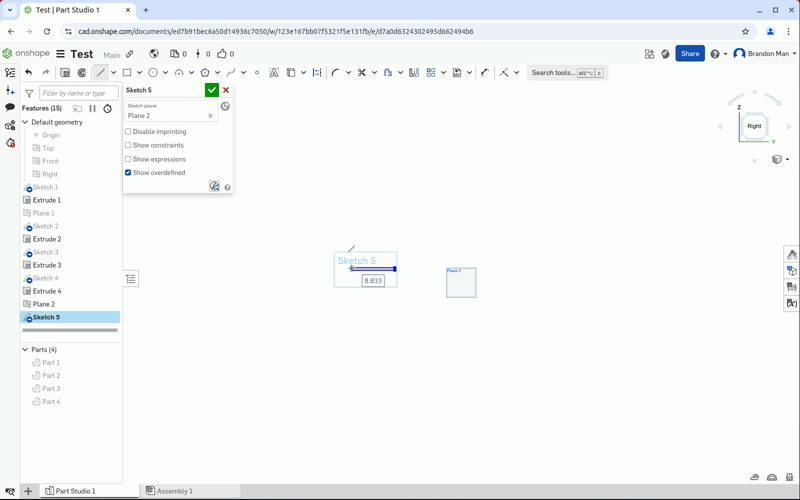
key_up(shift)
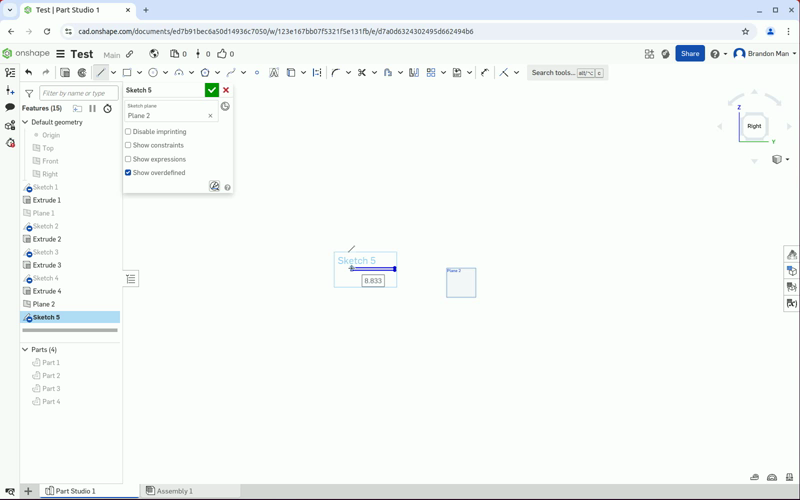
mouse_move(381, 267)
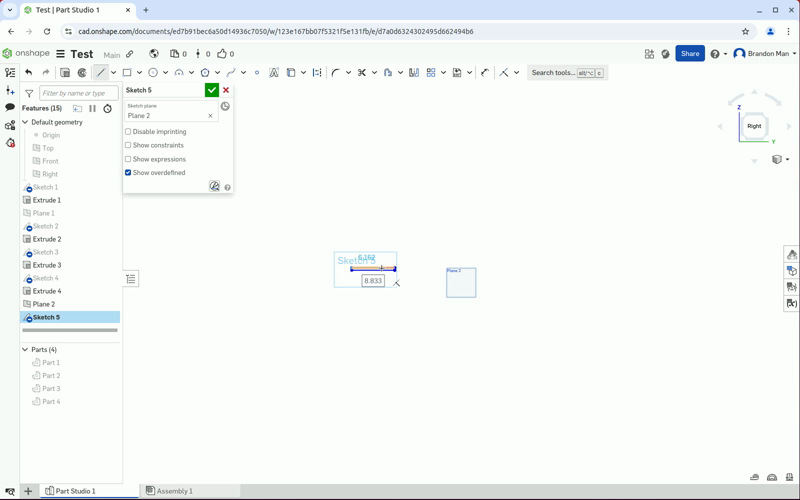
key_down(shift)
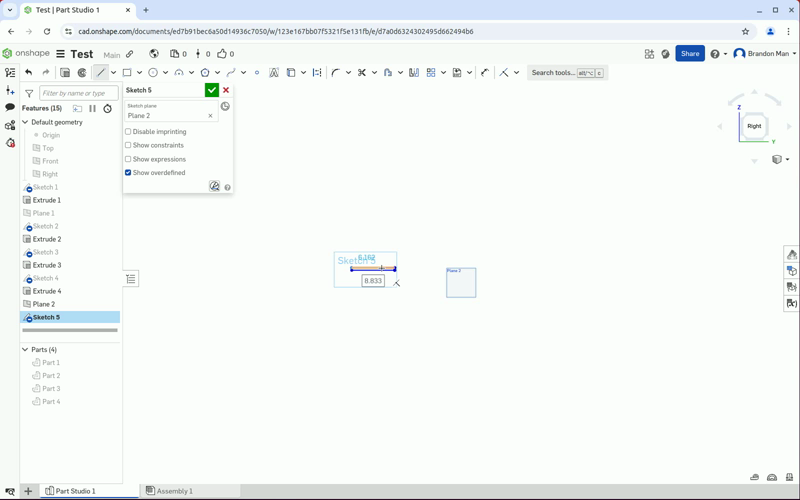
mouse_move(351, 270)
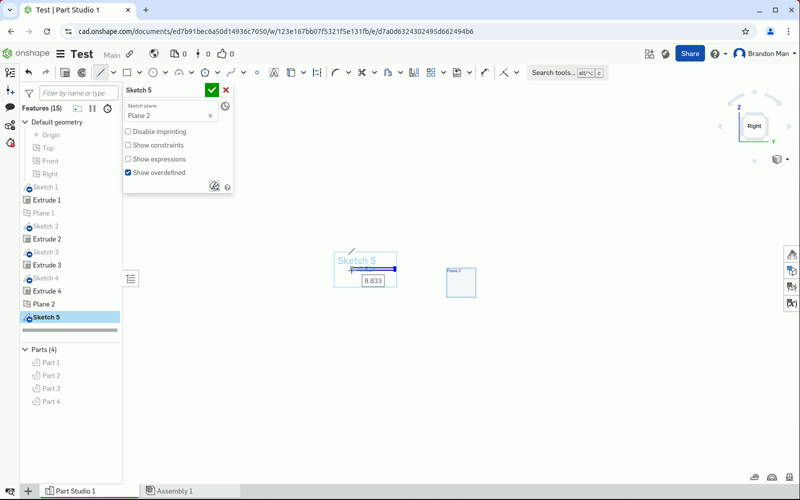
scroll(6)
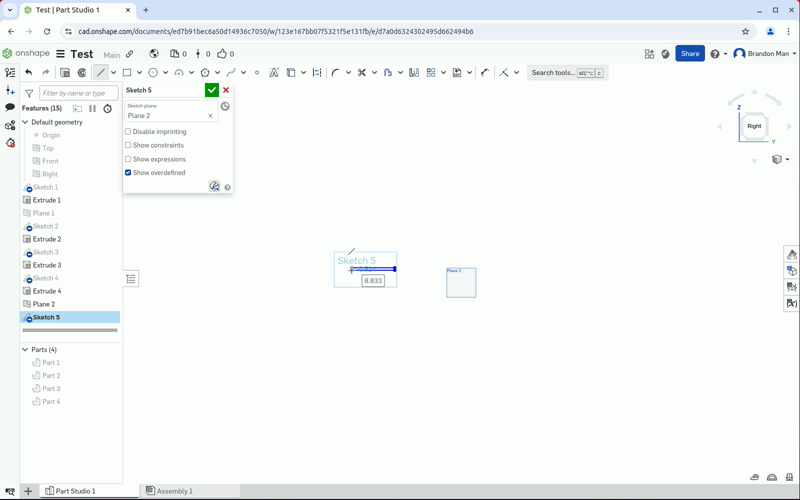
scroll(6)
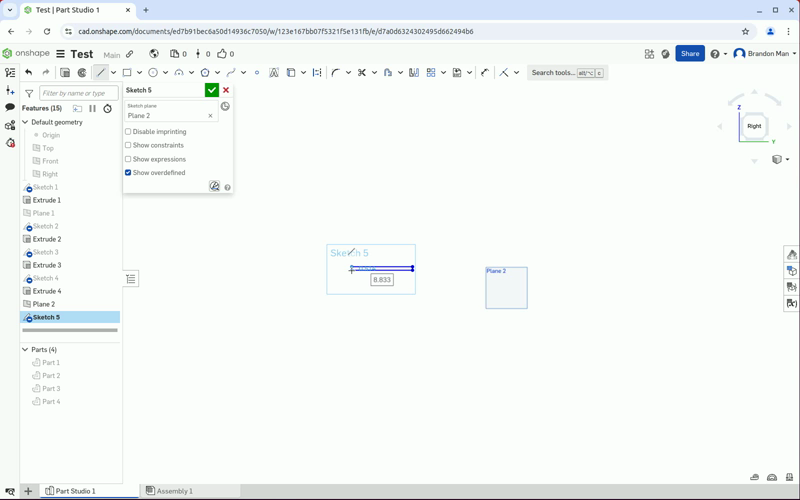
scroll(6)
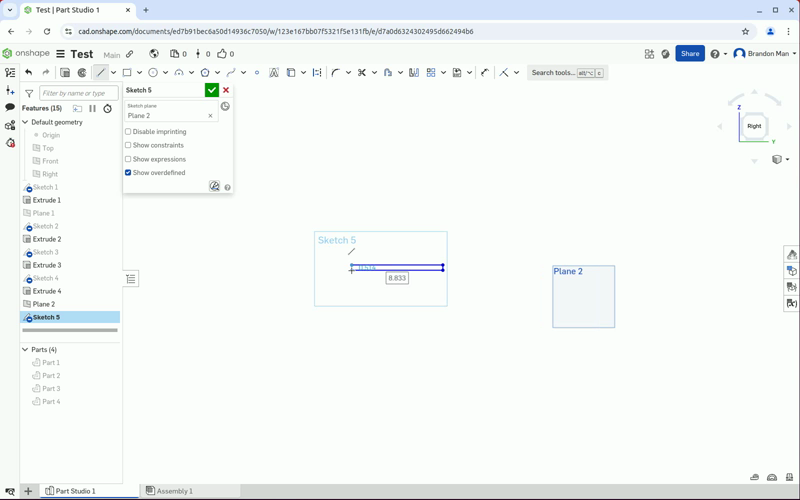
scroll(6)
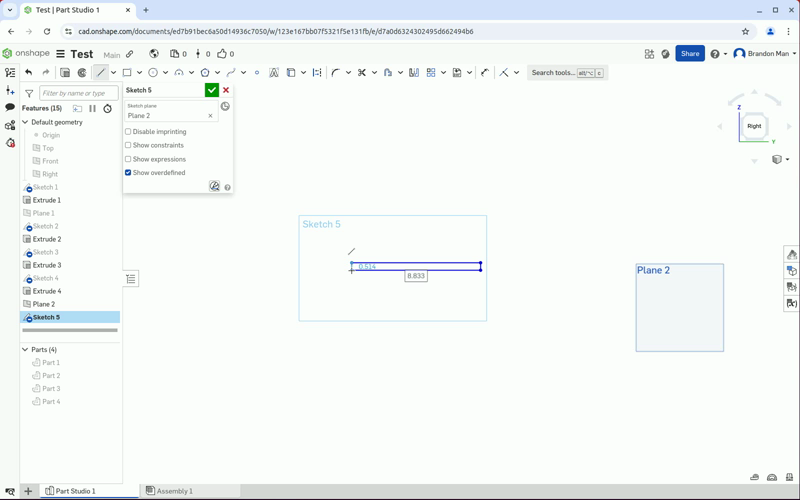
scroll(6)
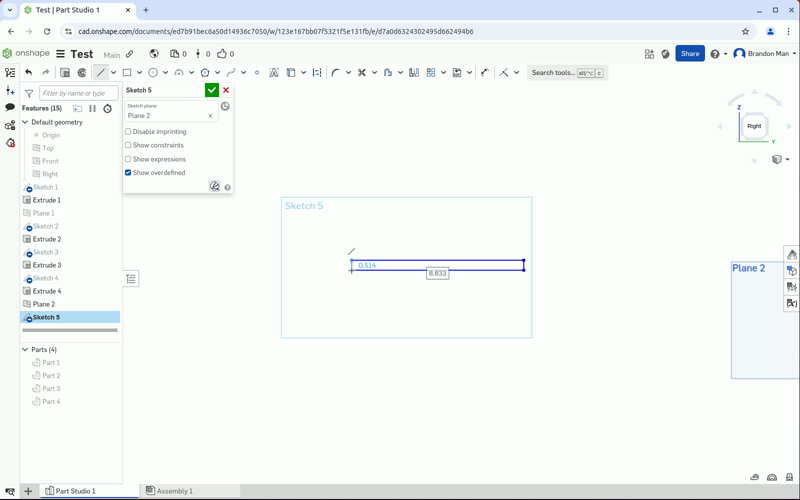
scroll(6)
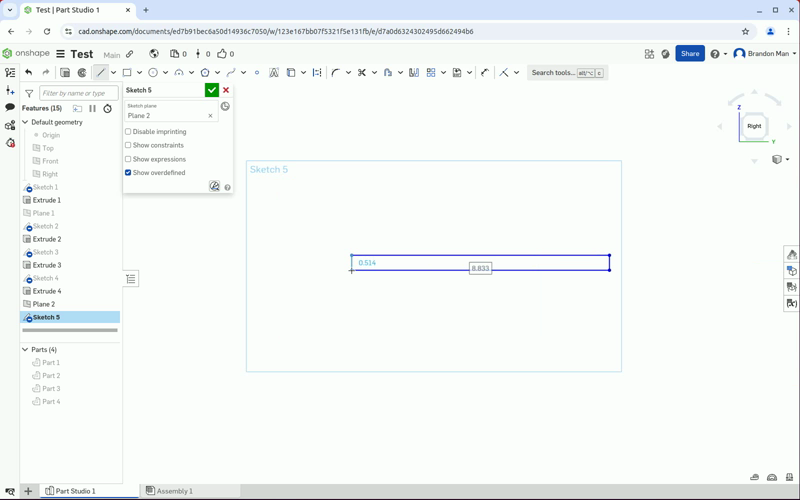
scroll(6)
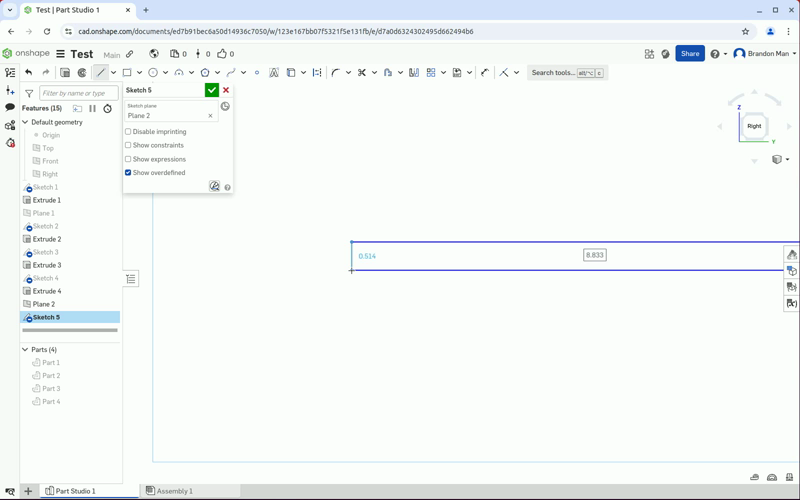
key_up(shift)
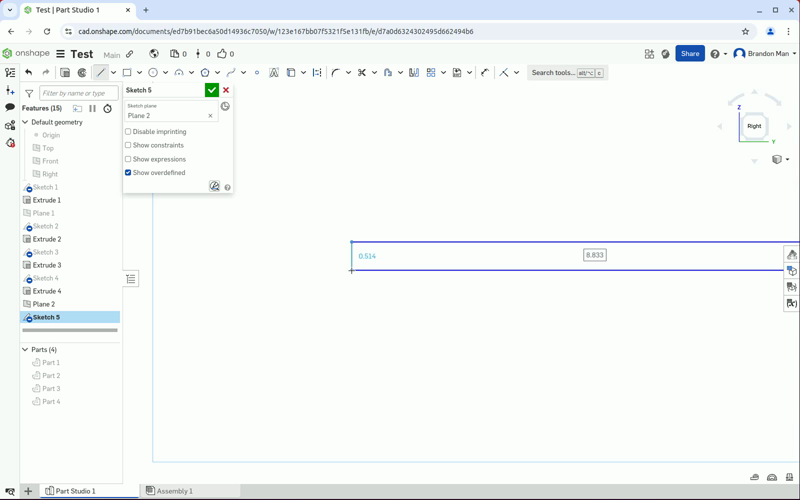
click(351, 270)
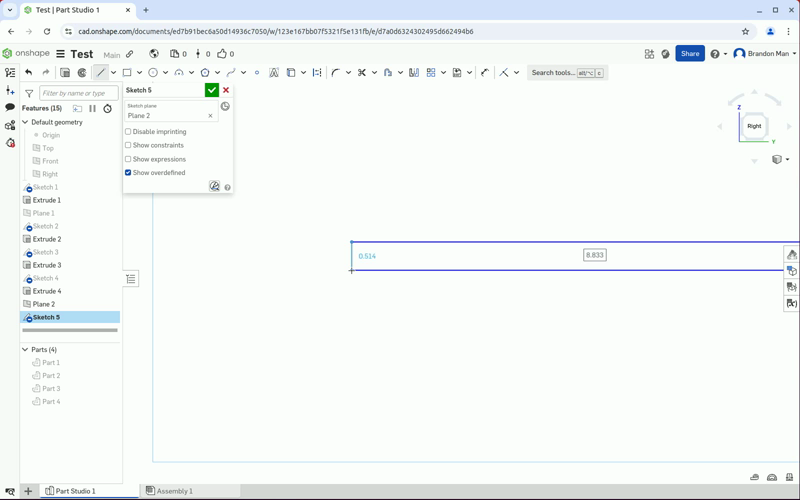
scroll(-6)
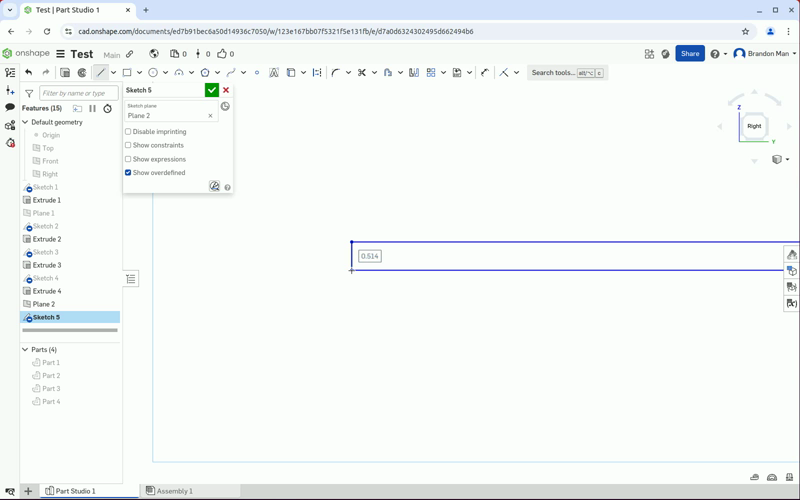
scroll(-6)
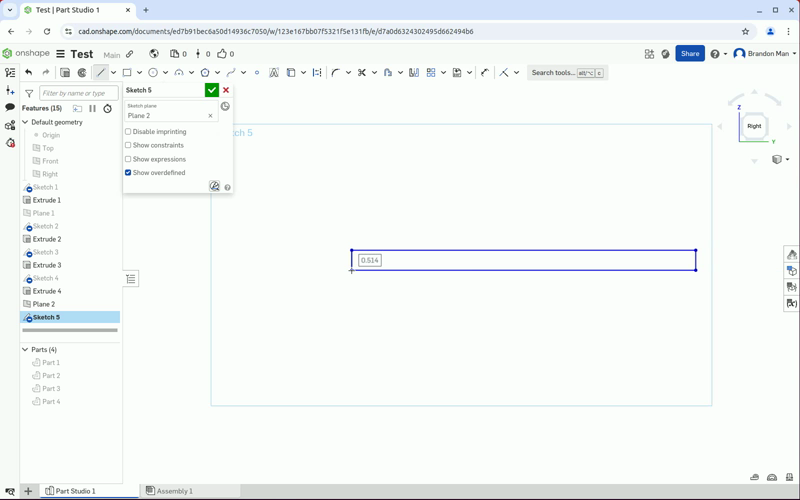
scroll(-6)
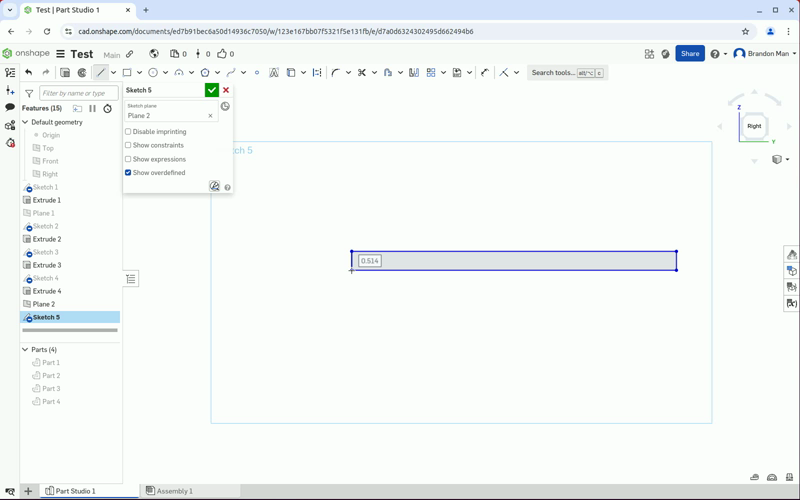
scroll(-6)
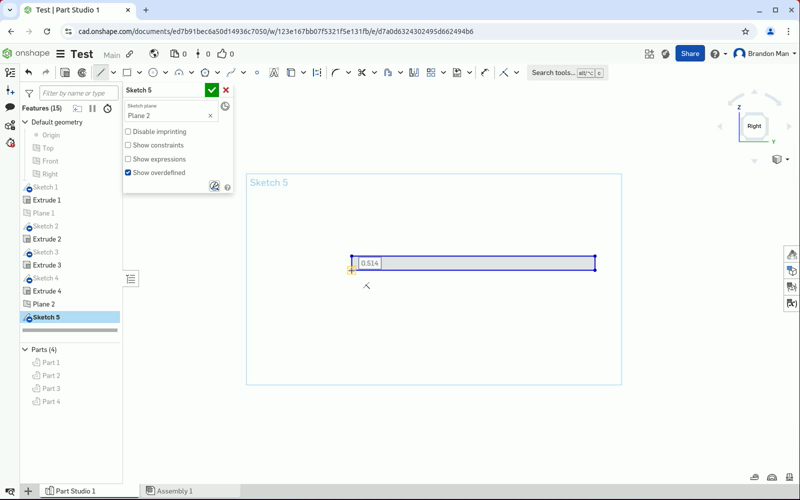
scroll(-6)
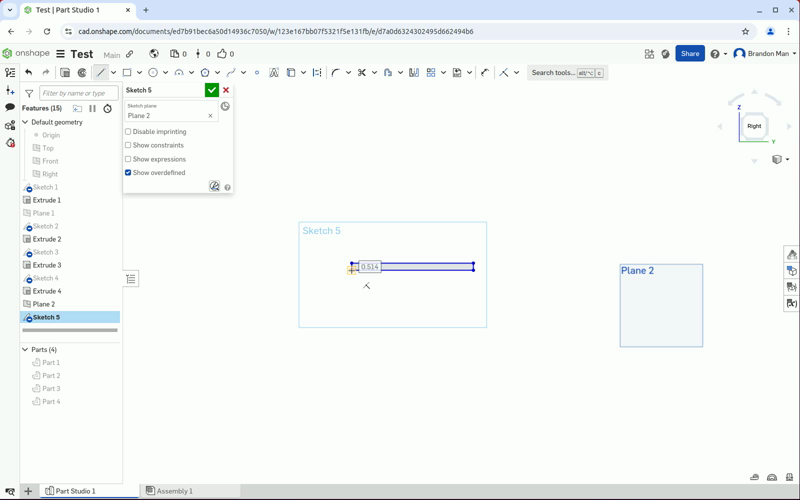
scroll(-6)
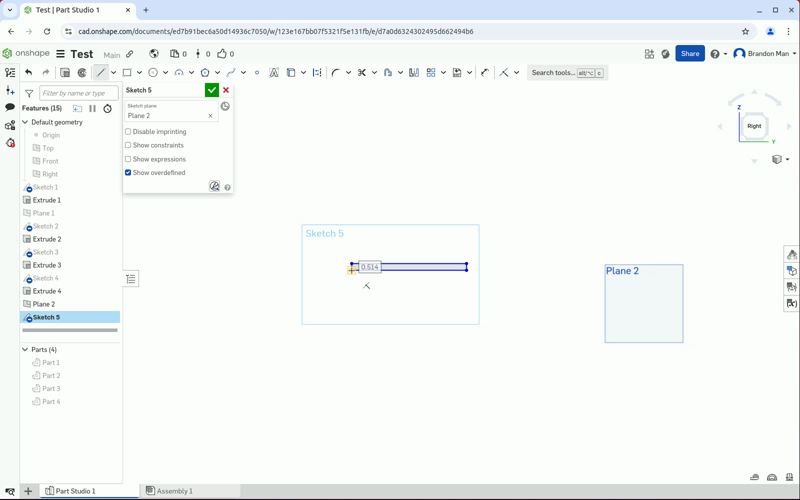
scroll(-6)
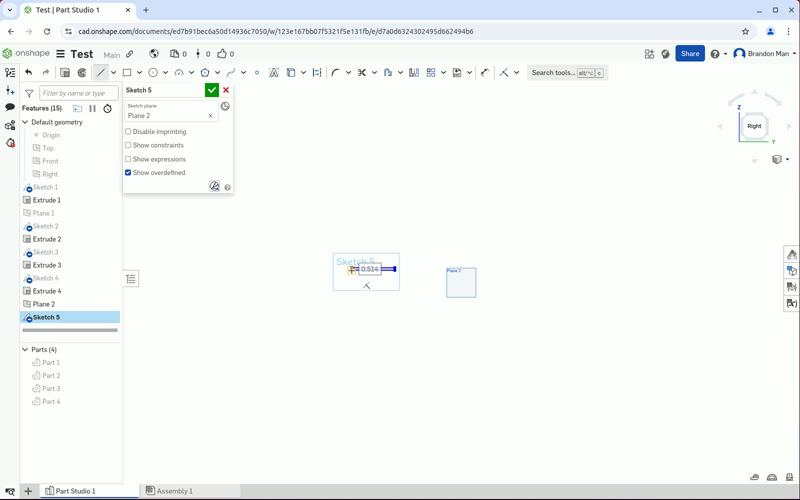
key(esc)
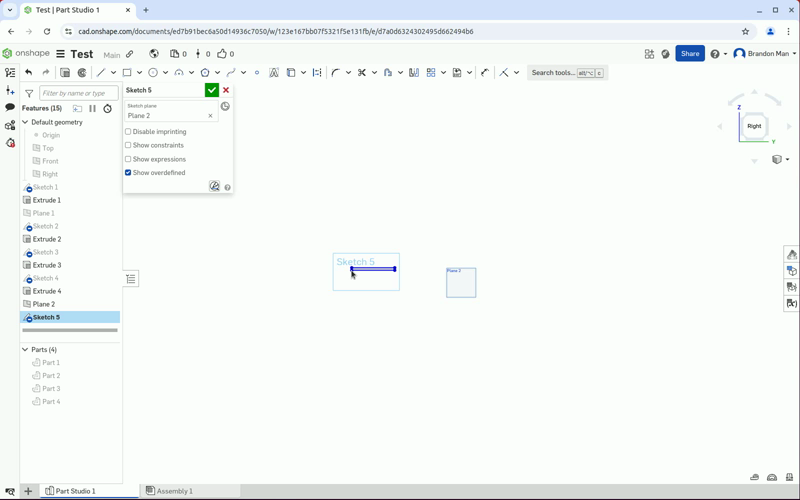
mouse_move(352, 268)
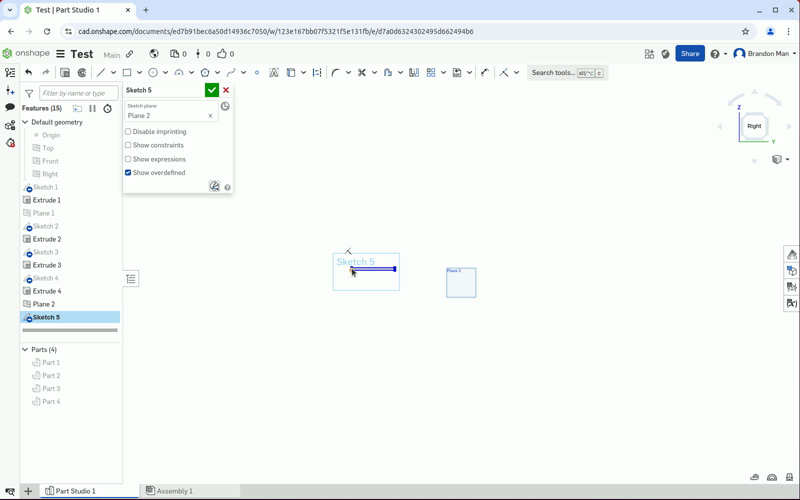
scroll(6)
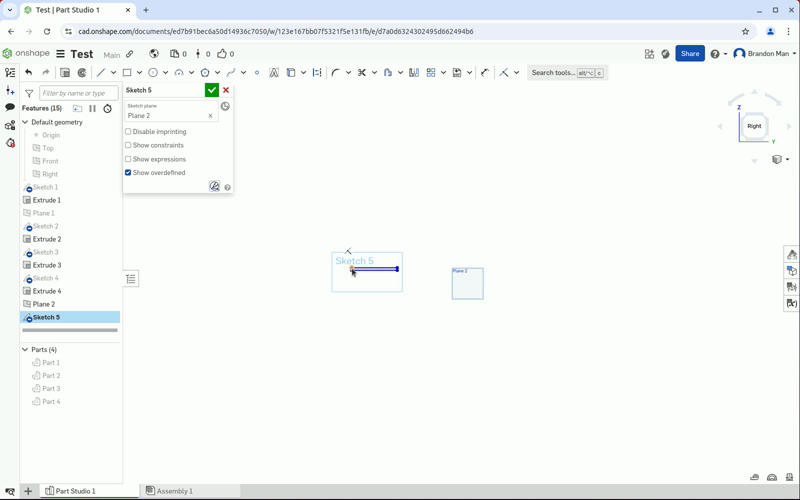
scroll(6)
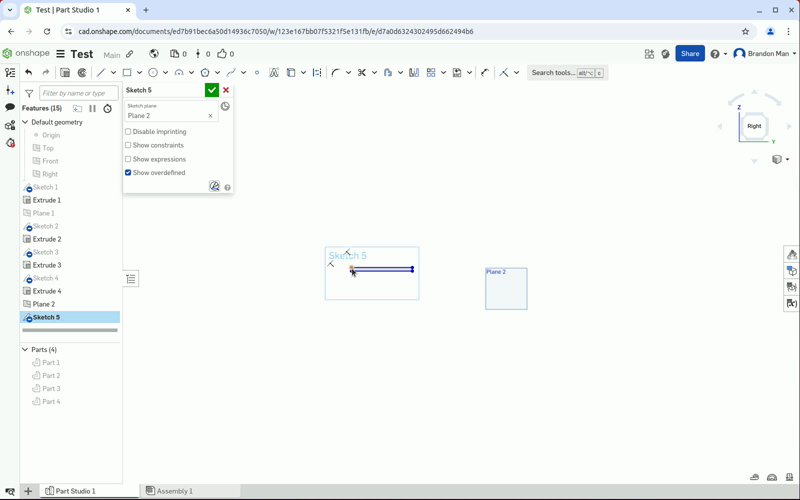
scroll(6)
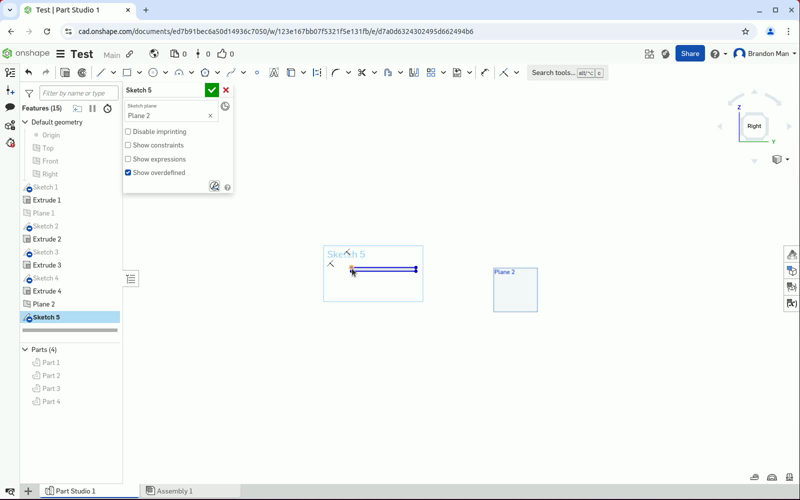
scroll(6)
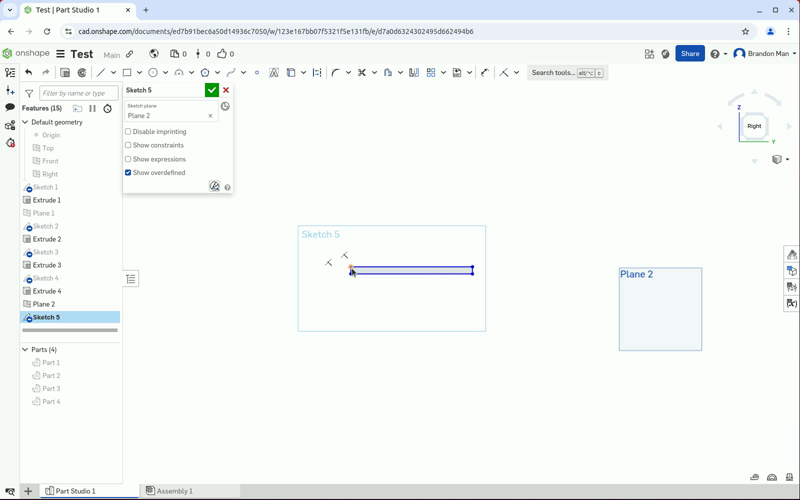
scroll(6)
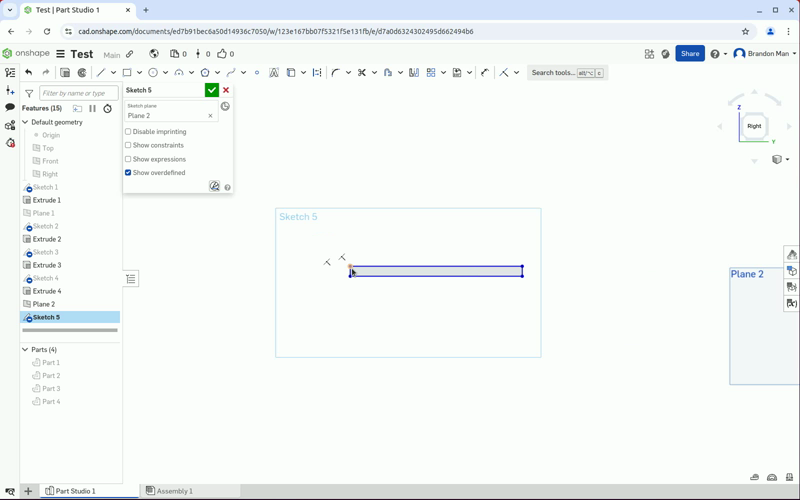
scroll(6)
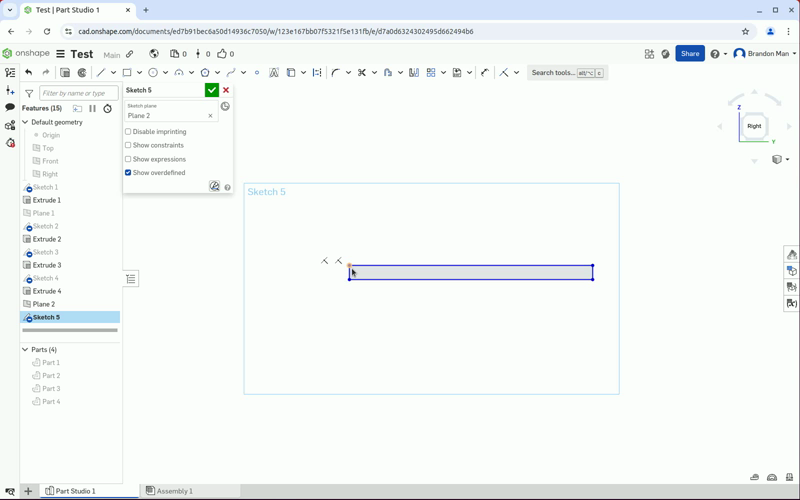
scroll(6)
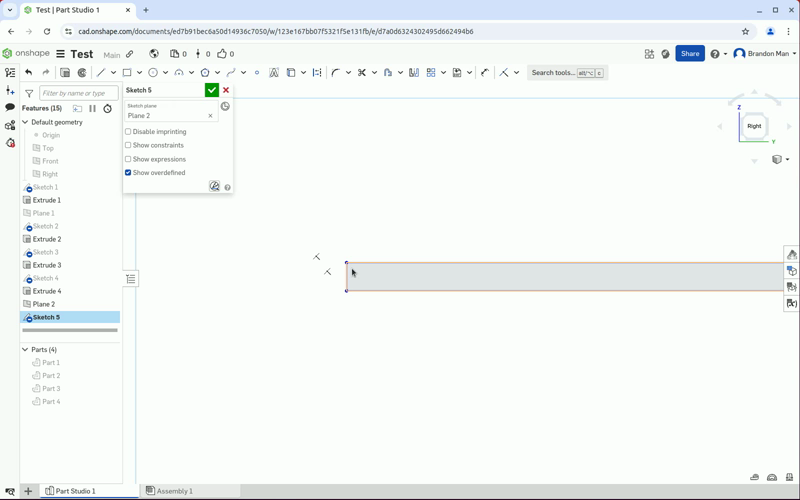
click(352, 268)
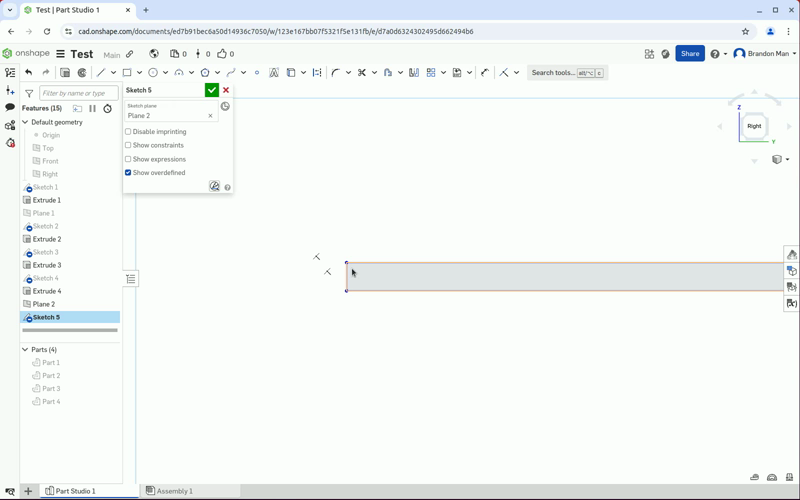
scroll(-6)
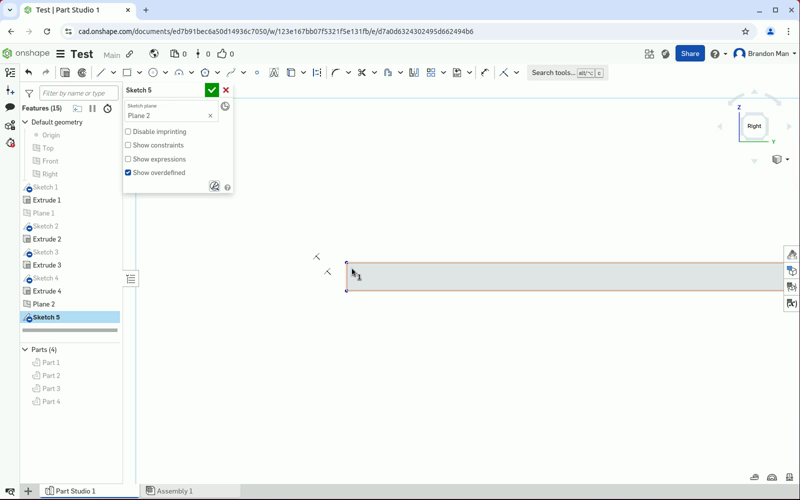
scroll(-6)
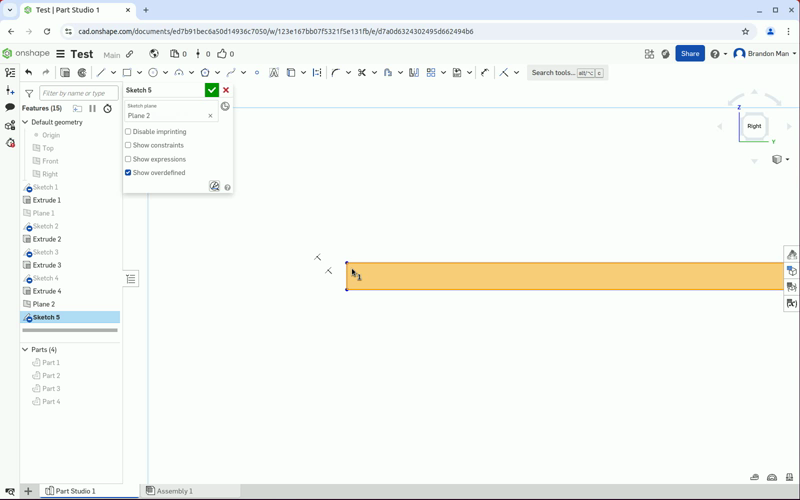
scroll(-6)
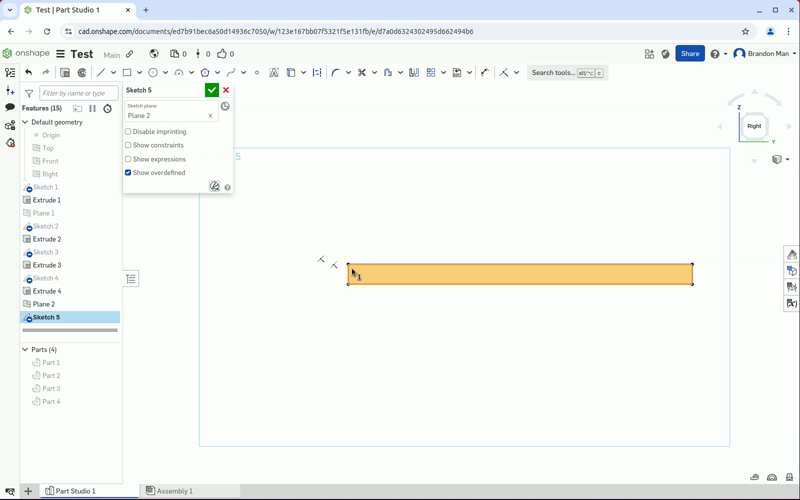
scroll(-6)
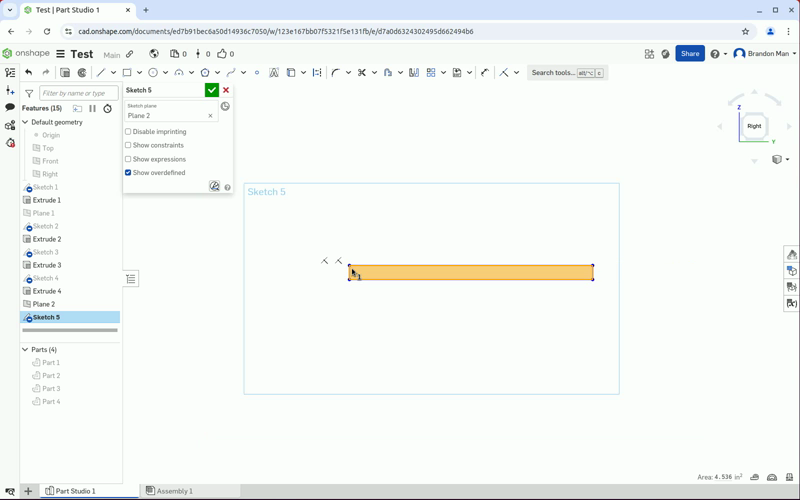
scroll(-6)
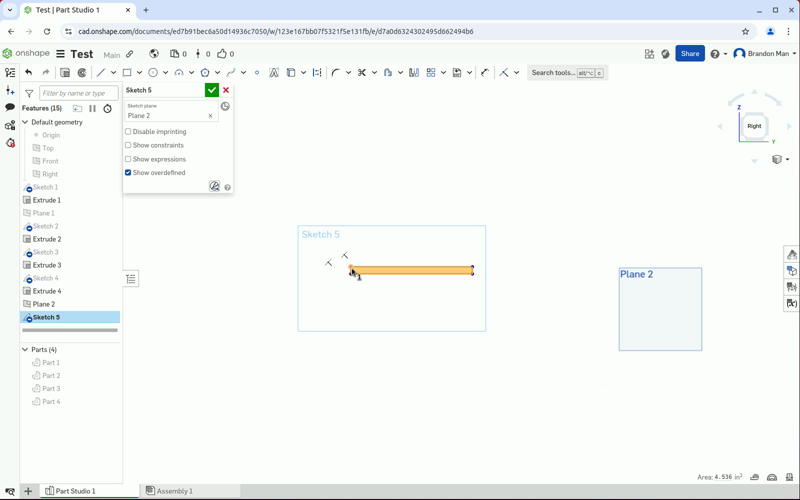
scroll(-6)
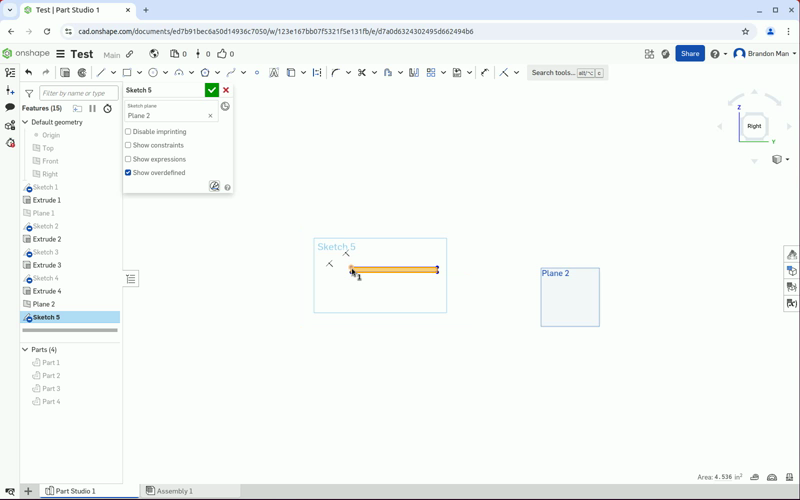
scroll(-6)
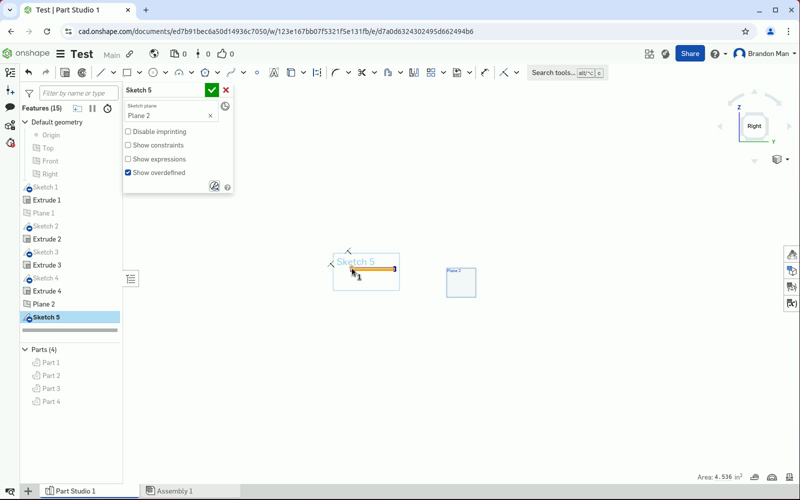
mouse_move(73, 352)
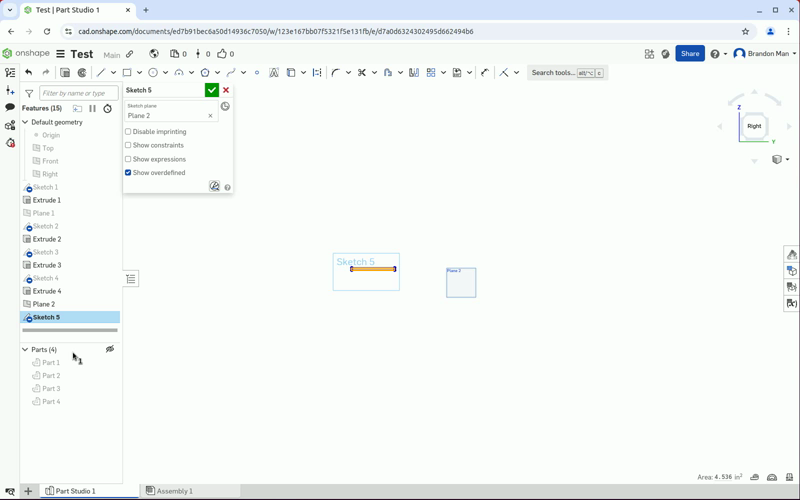
key(shift+y)
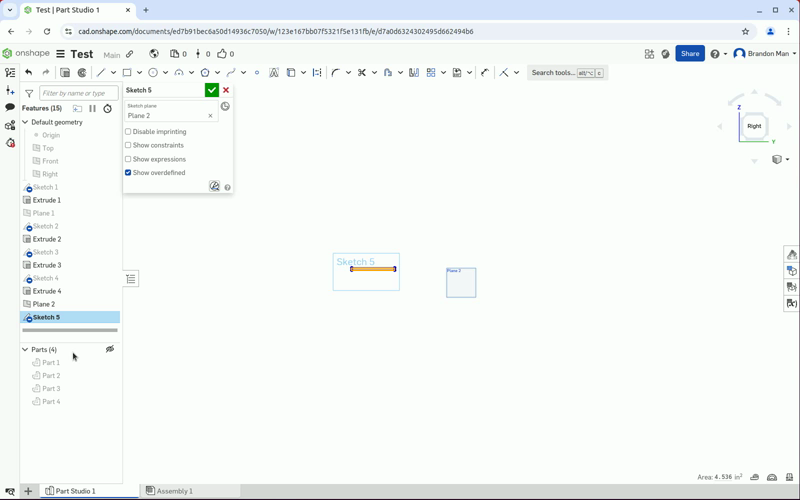
key(shift+e)
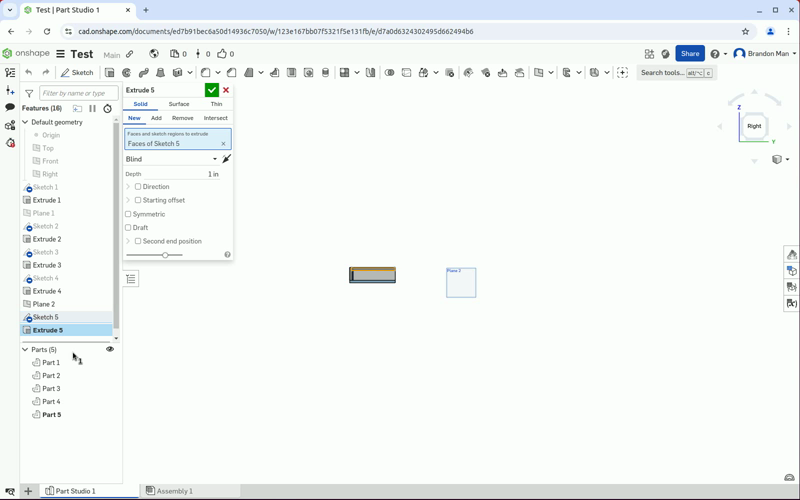
mouse_move(143, 106)
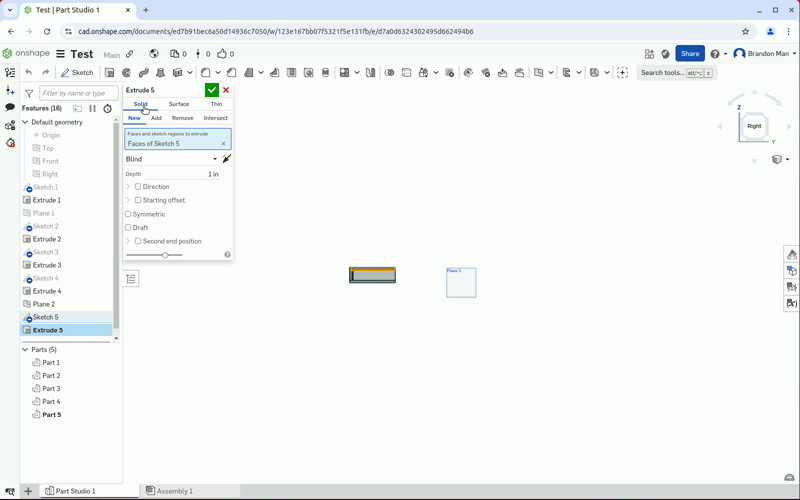
click(143, 106)
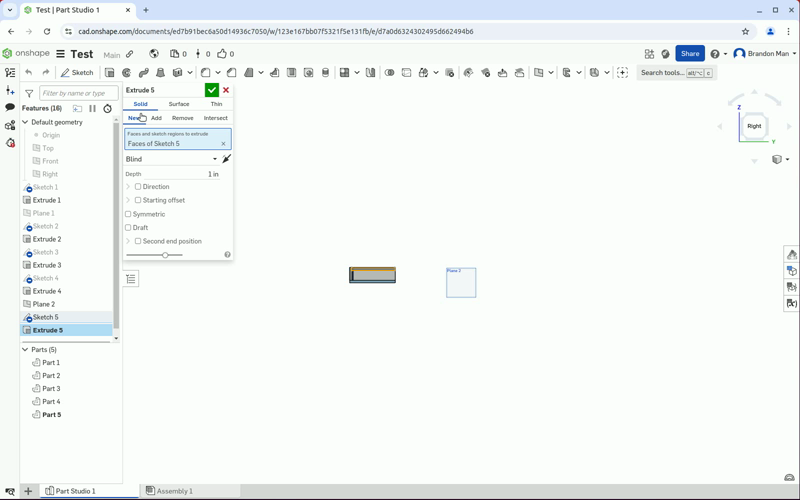
mouse_move(137, 120)
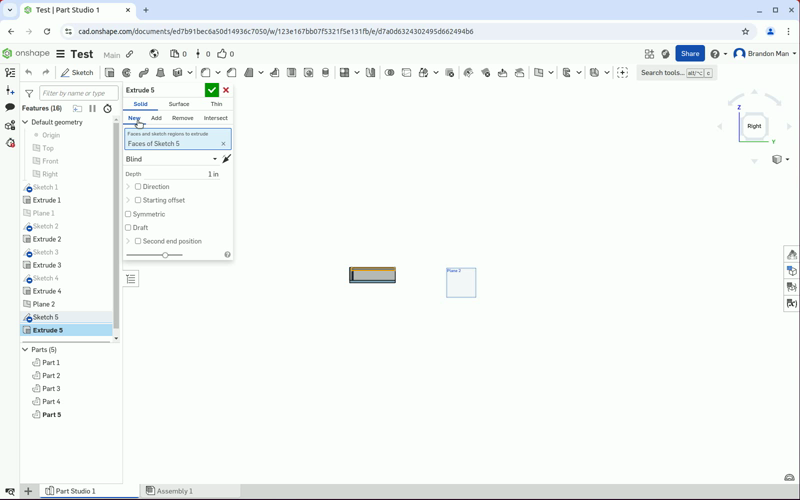
click(137, 120)
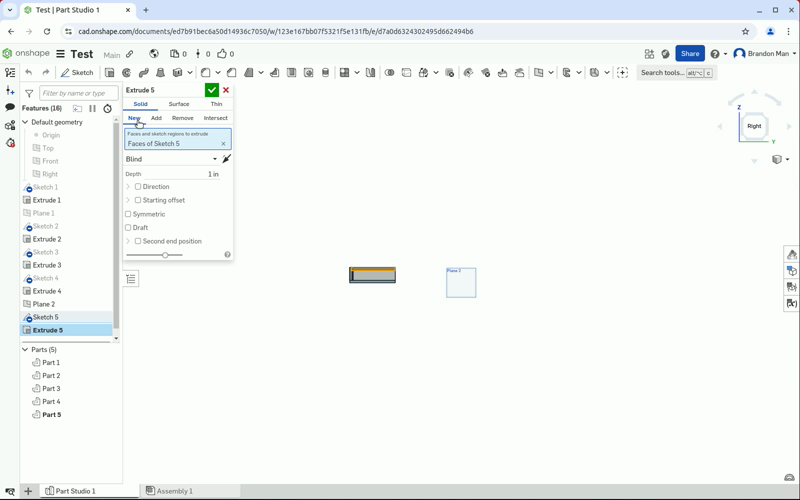
key(tab, 4)
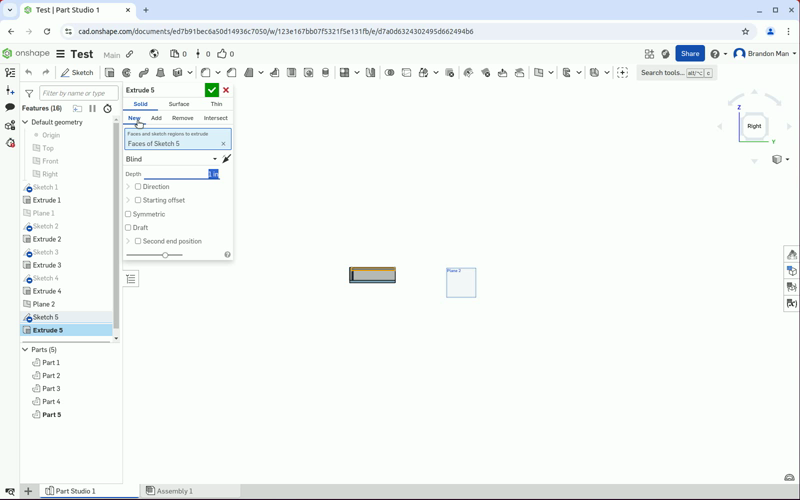
text(8.666)
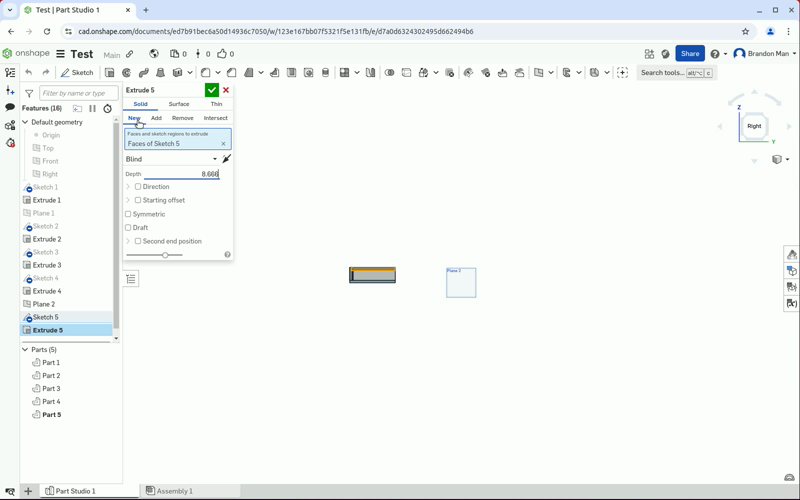
key(enter)
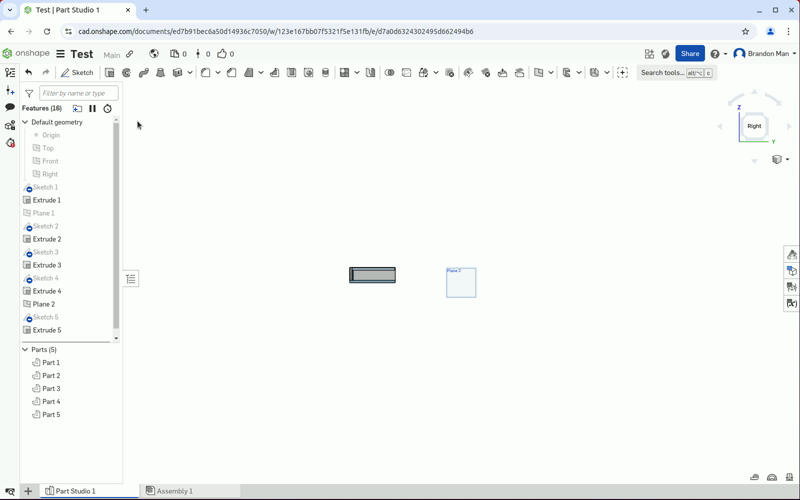
key(shift+h)
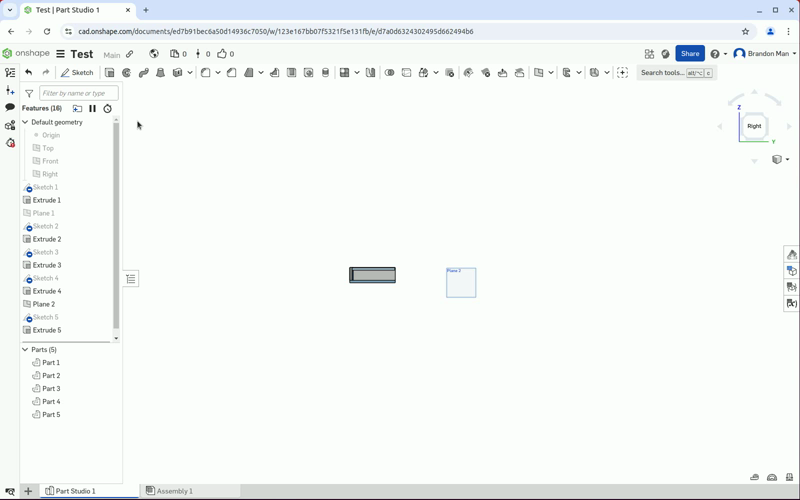
key(shift+h)
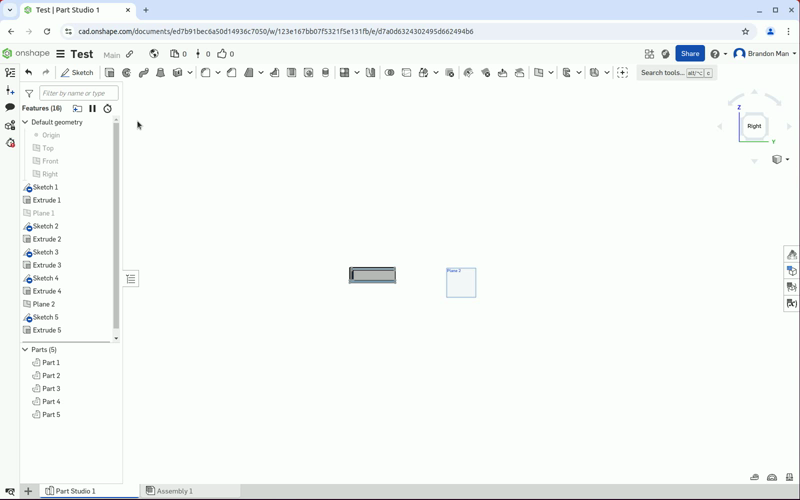
key(shift+7)
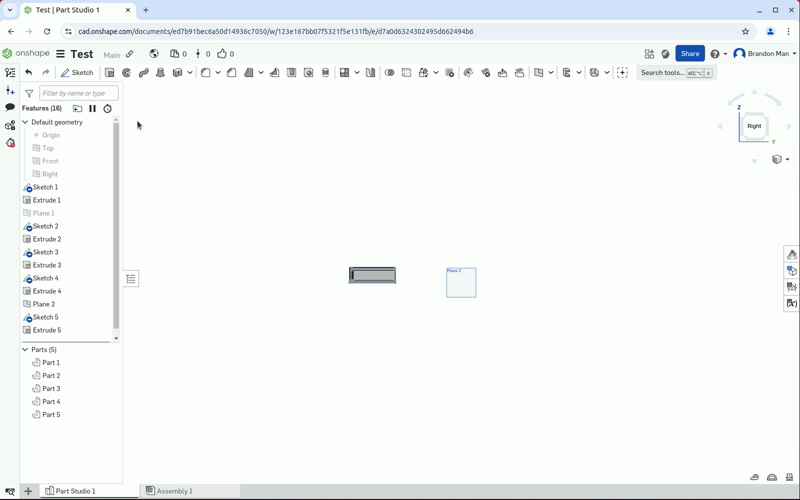
key(right, 2)
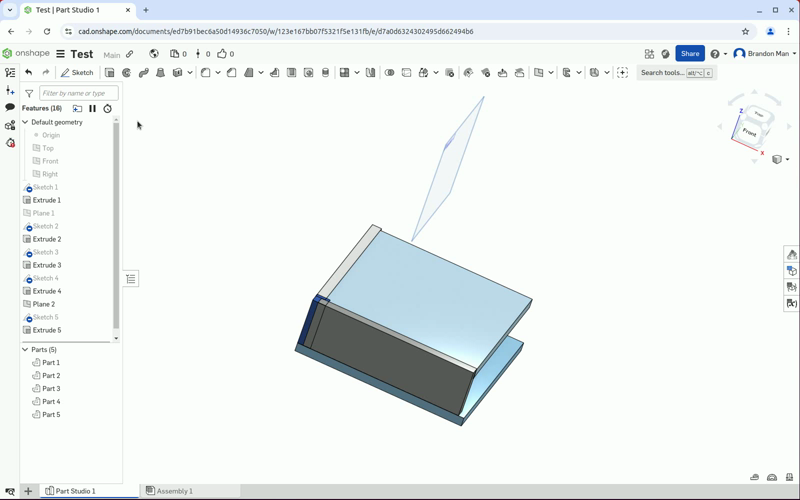
key(down, 2)
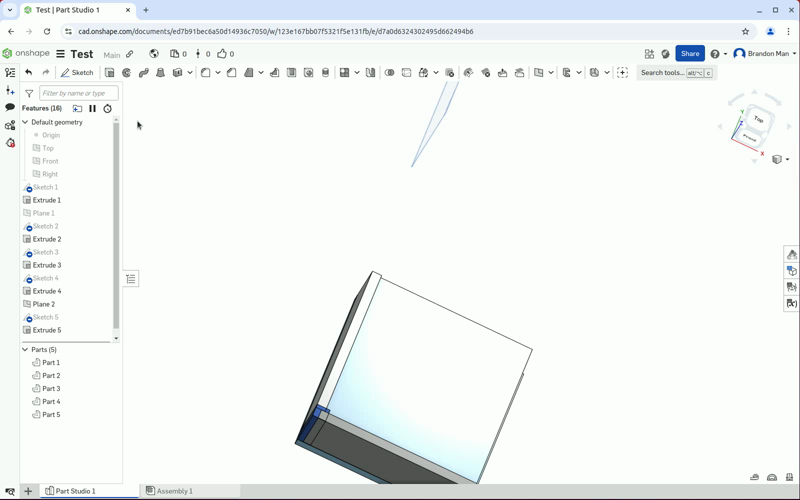
key(up, 2)
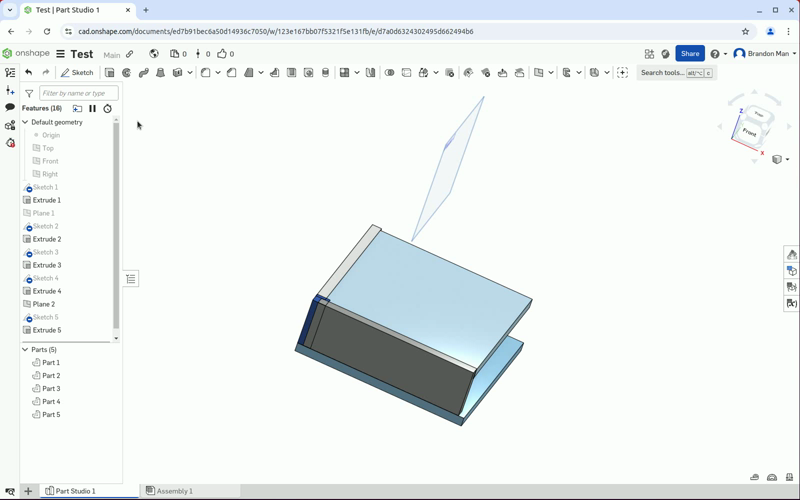
key(left, 2)
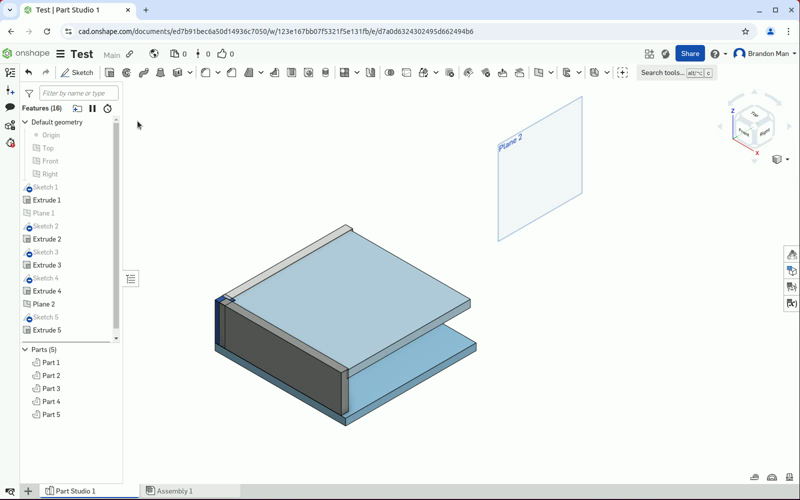
mouse_move(69, 189)
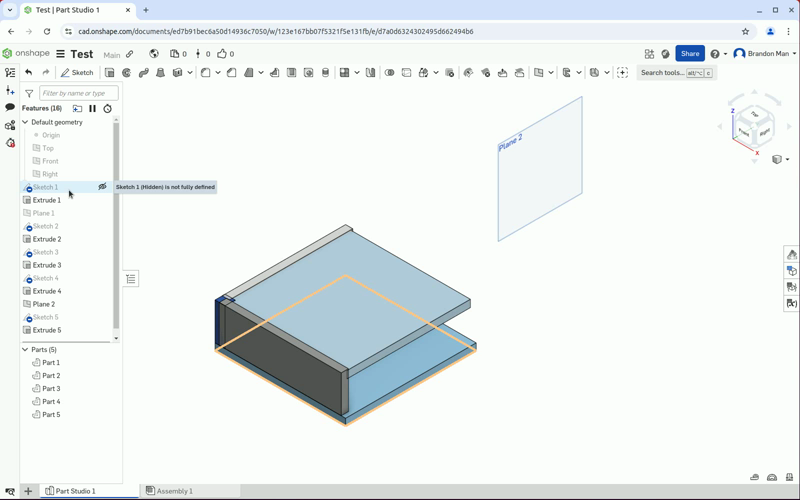
click(69, 189)